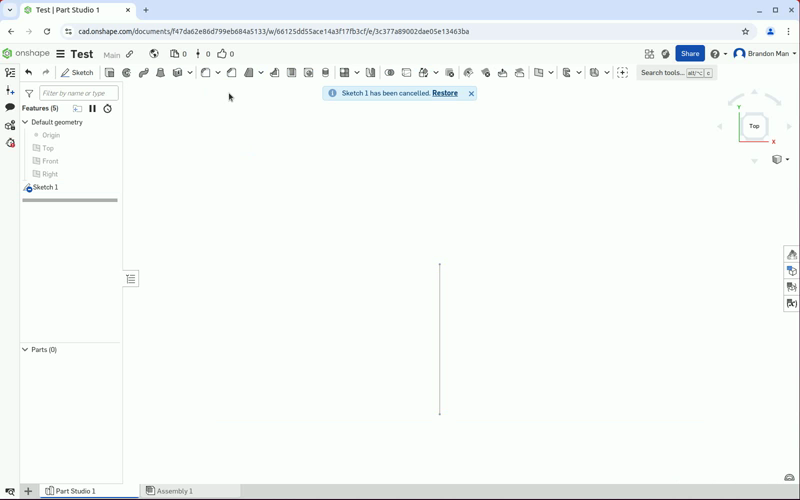
key(shift+h)
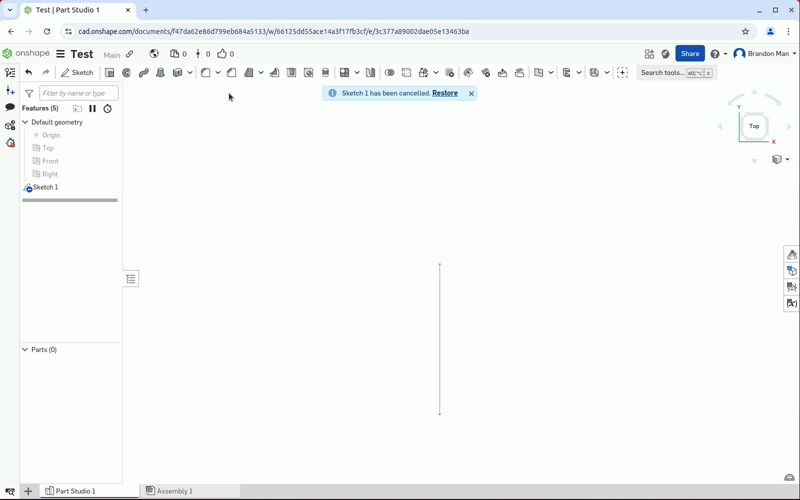
key(shift+s)
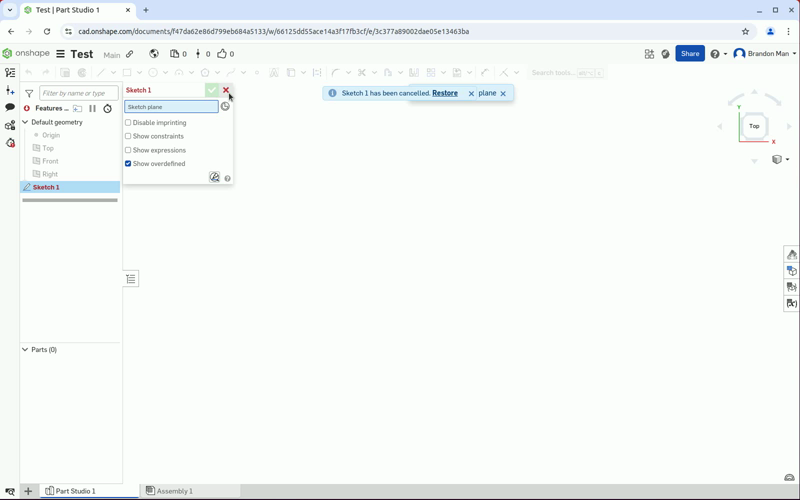
mouse_move(73, 150)
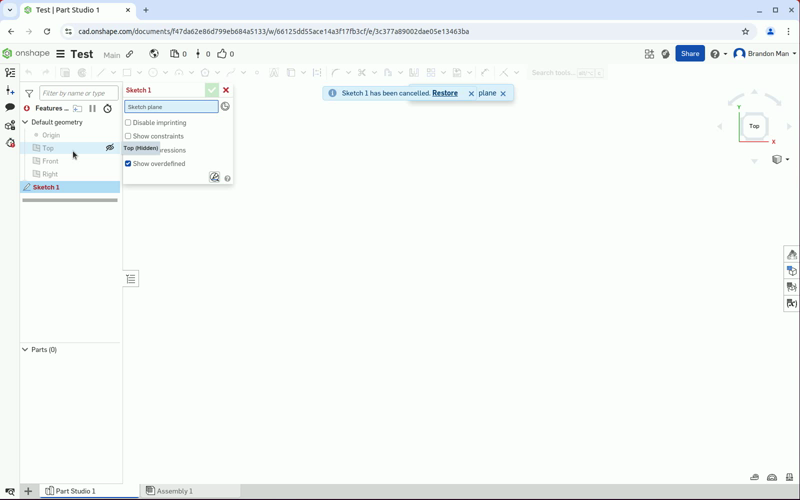
click(73, 150)
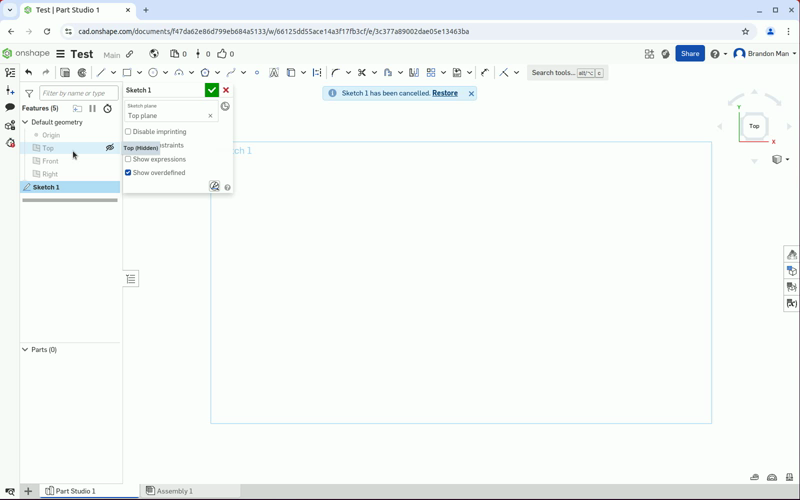
mouse_move(73, 352)
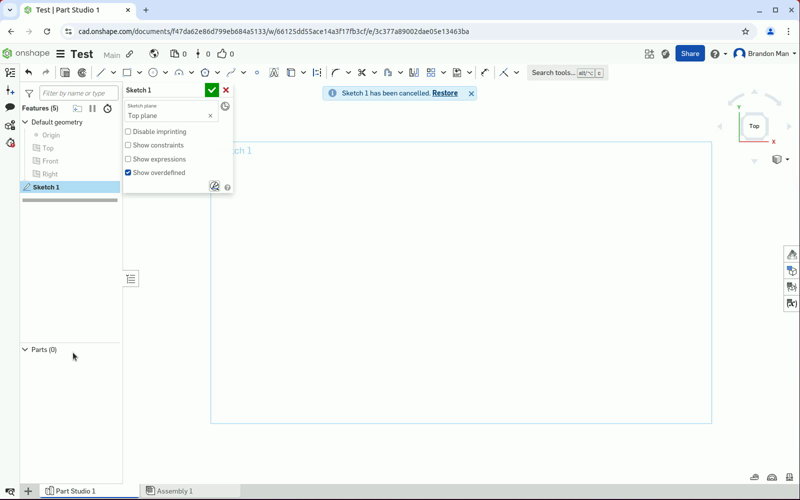
key(y)
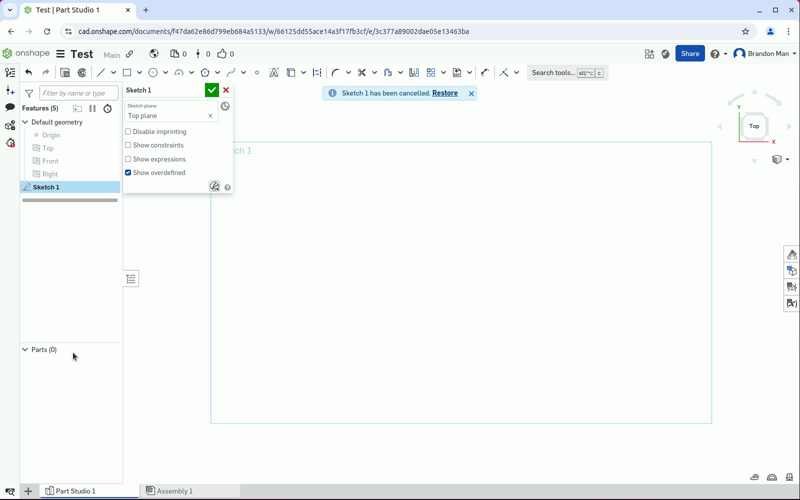
key(l)
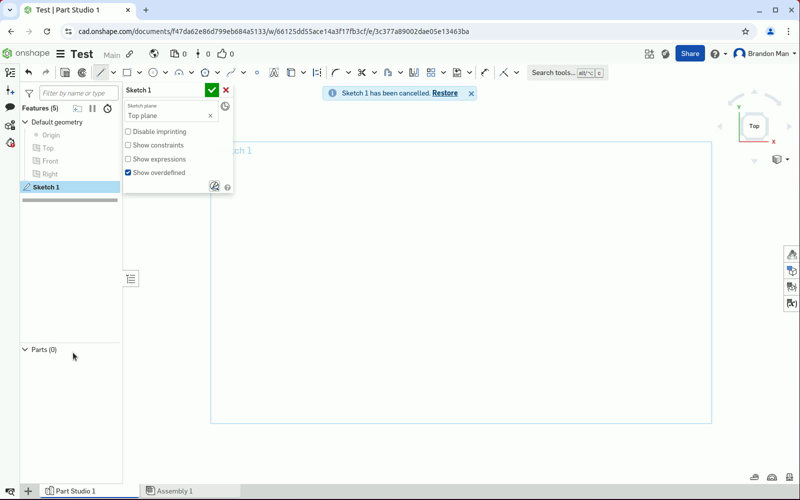
key_down(shift)
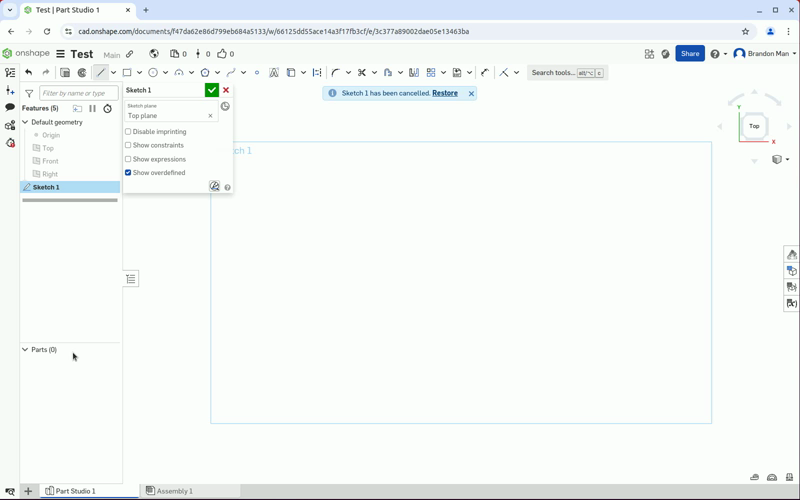
mouse_move(351, 335)
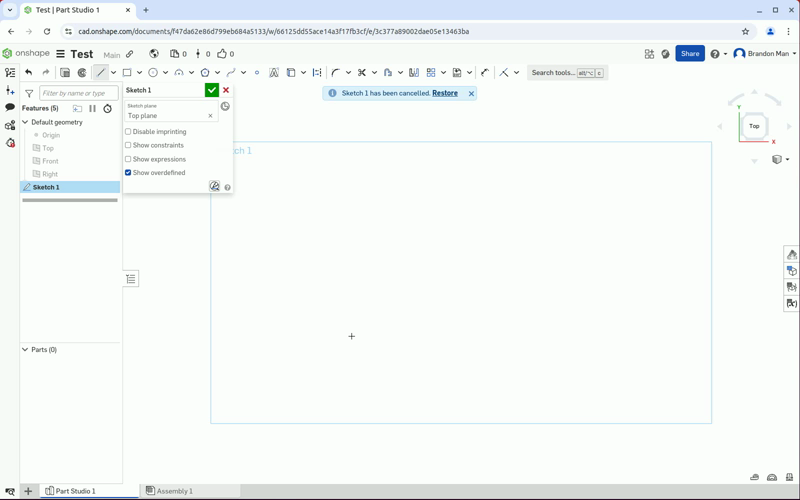
click(351, 335)
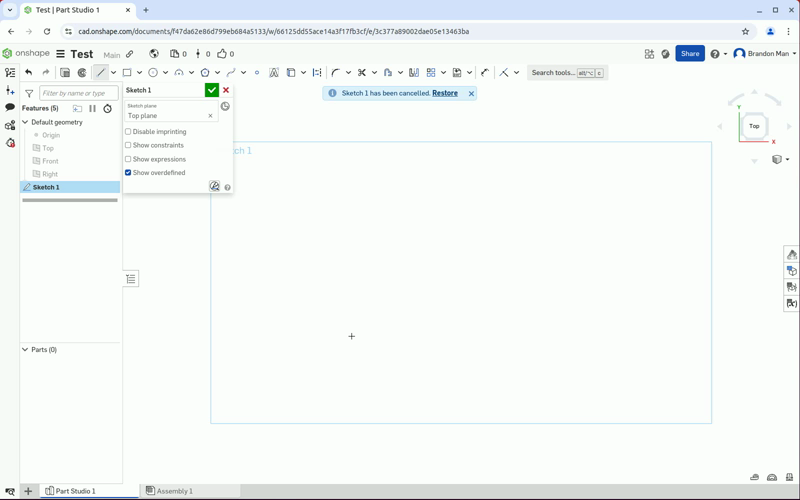
key_up(shift)
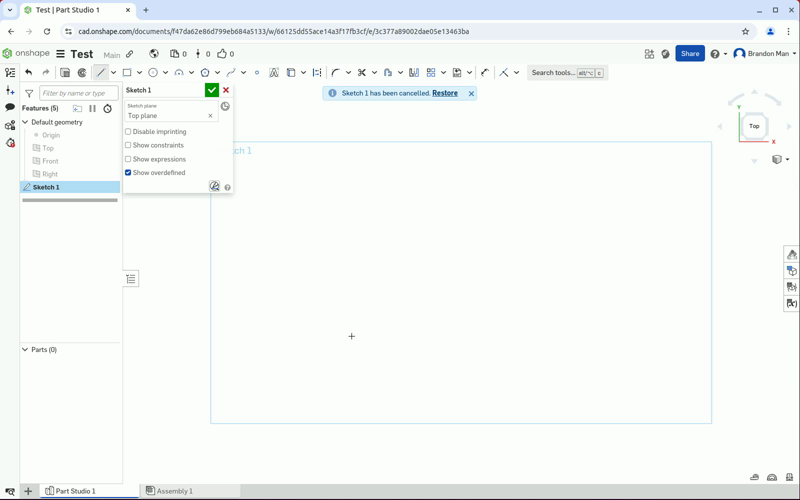
key_down(shift)
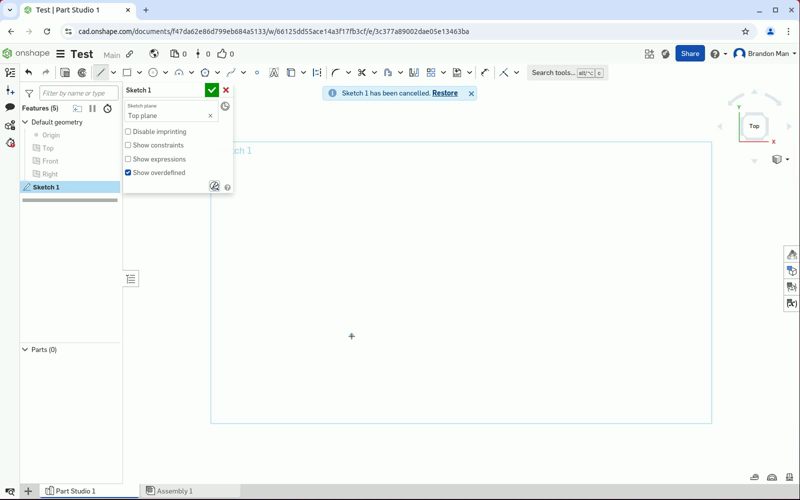
mouse_move(569, 335)
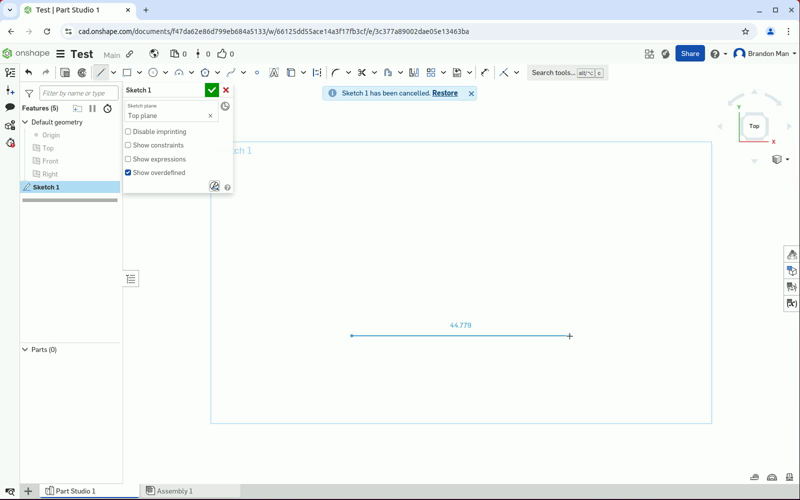
click(569, 335)
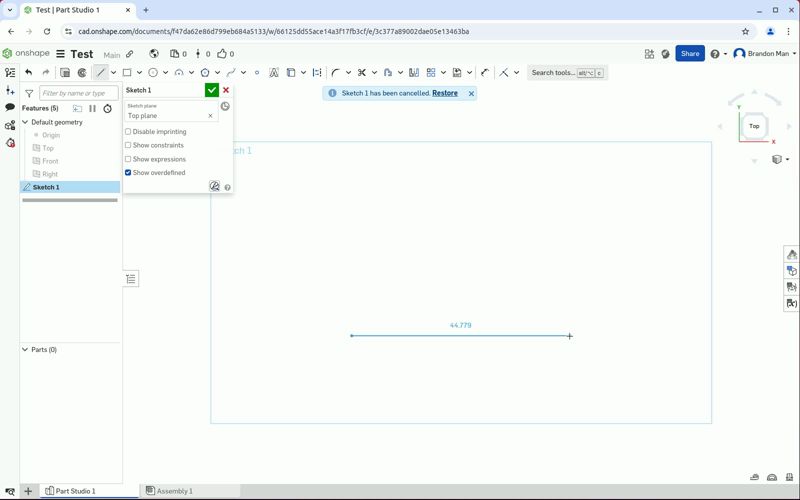
key_up(shift)
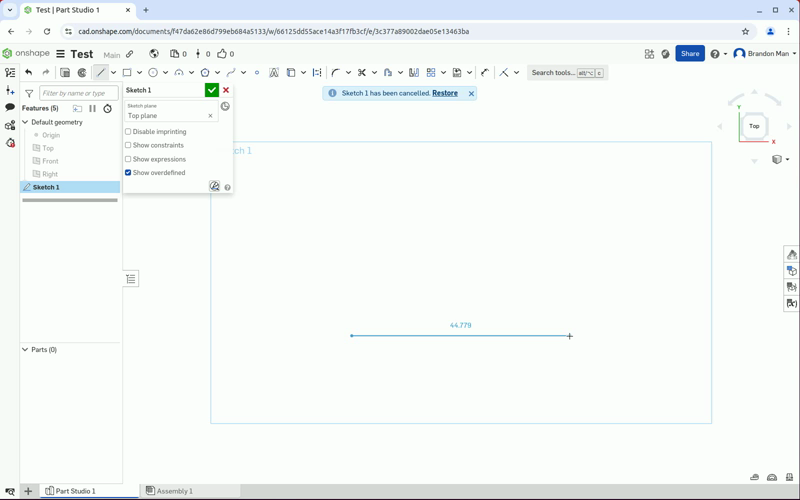
key_down(shift)
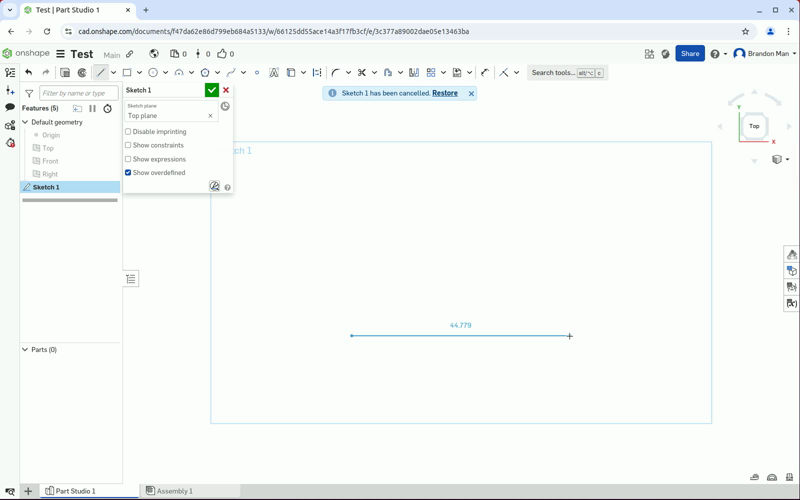
mouse_move(569, 230)
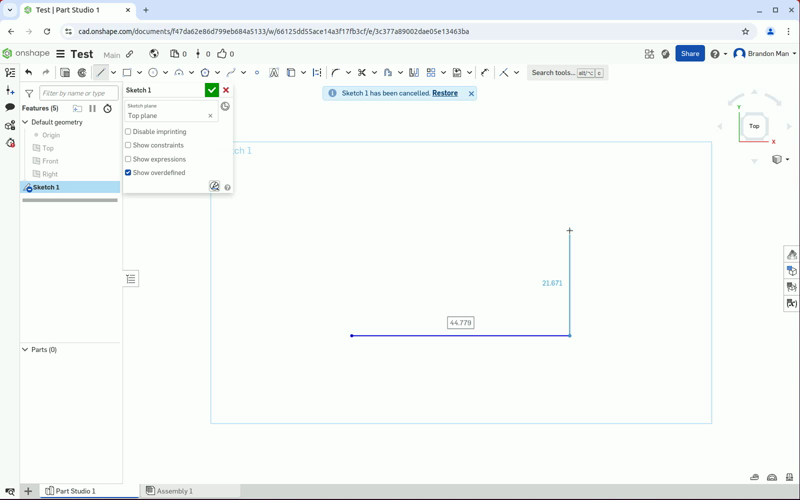
click(569, 230)
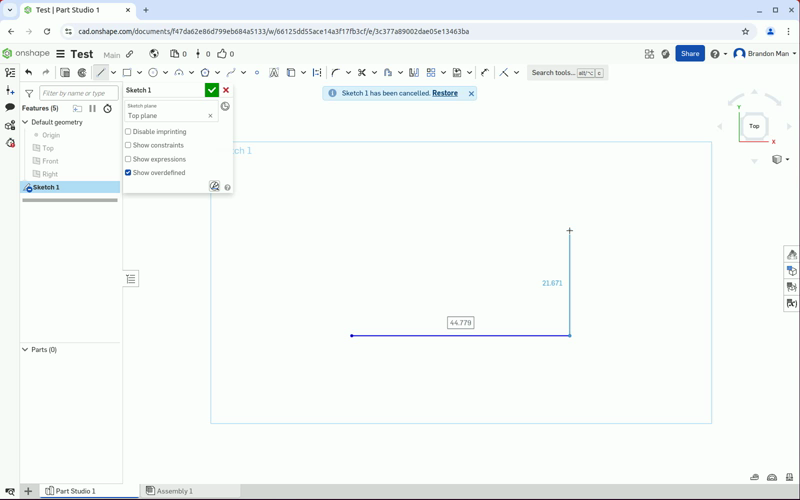
key_up(shift)
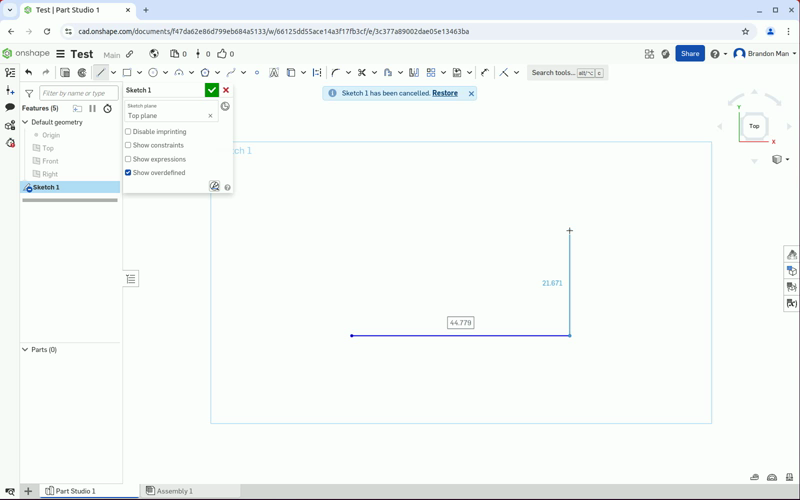
key_down(shift)
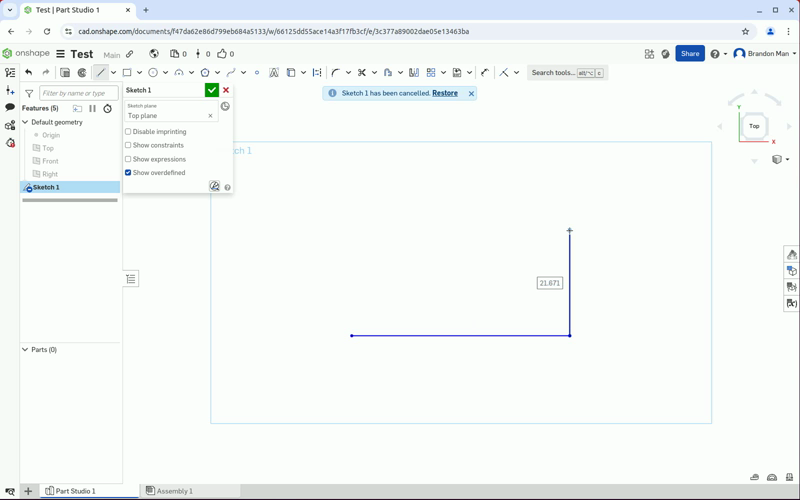
mouse_move(351, 230)
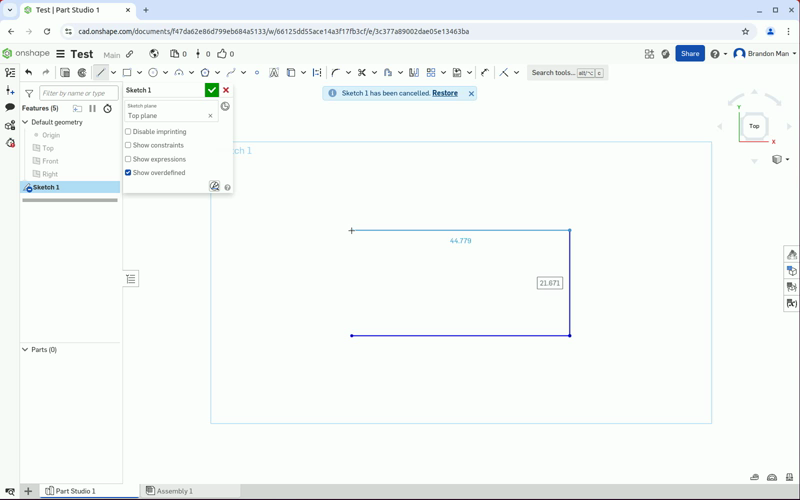
click(351, 230)
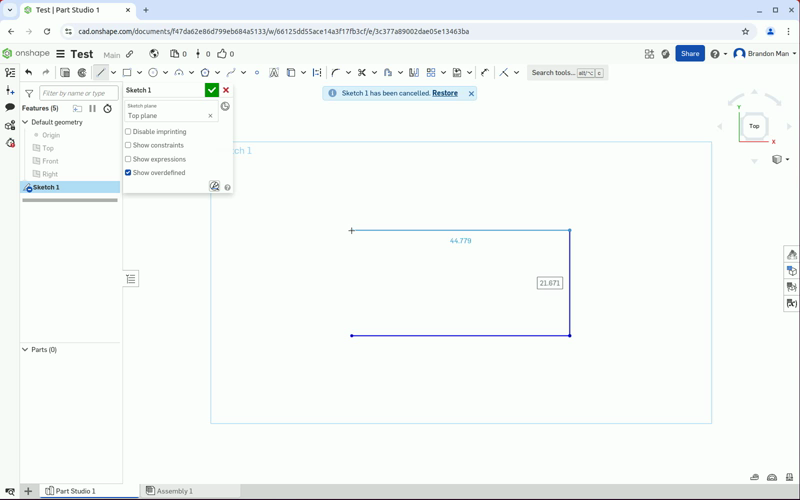
key_up(shift)
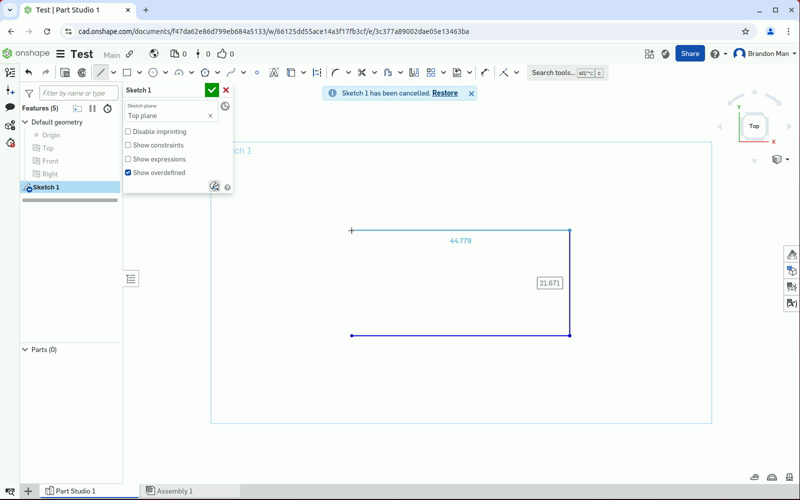
key_down(shift)
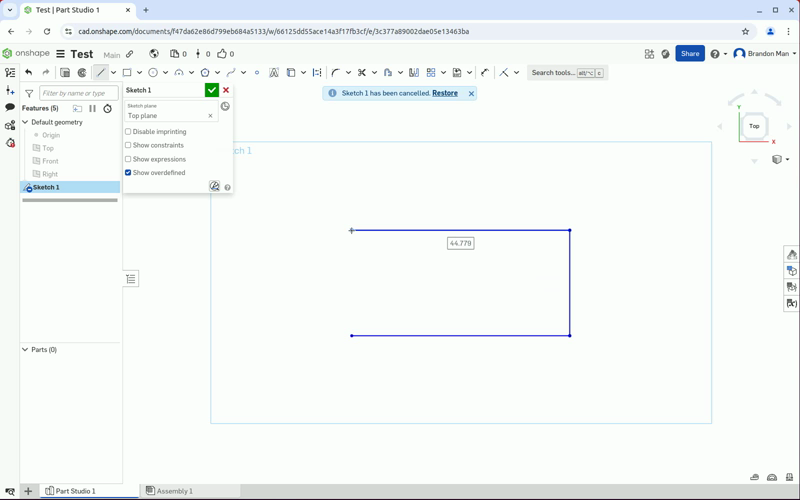
mouse_move(351, 335)
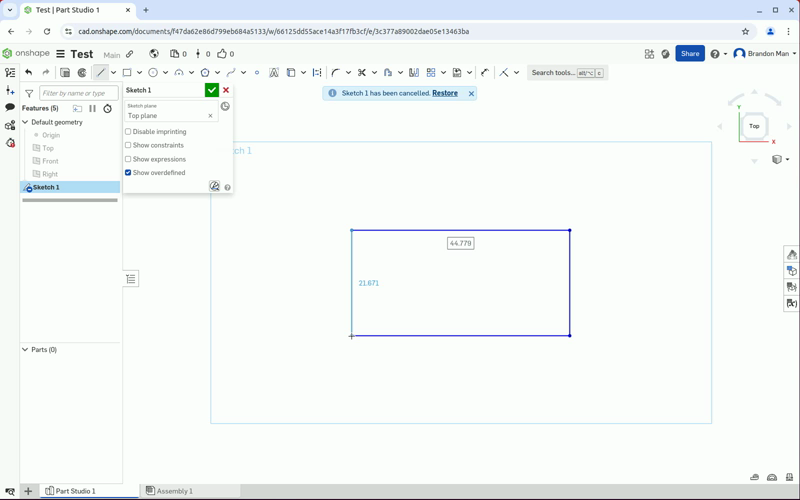
key_up(shift)
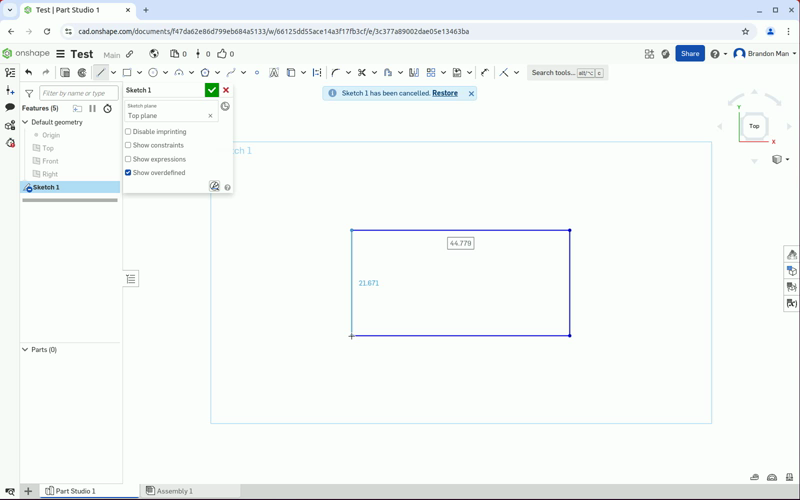
click(351, 335)
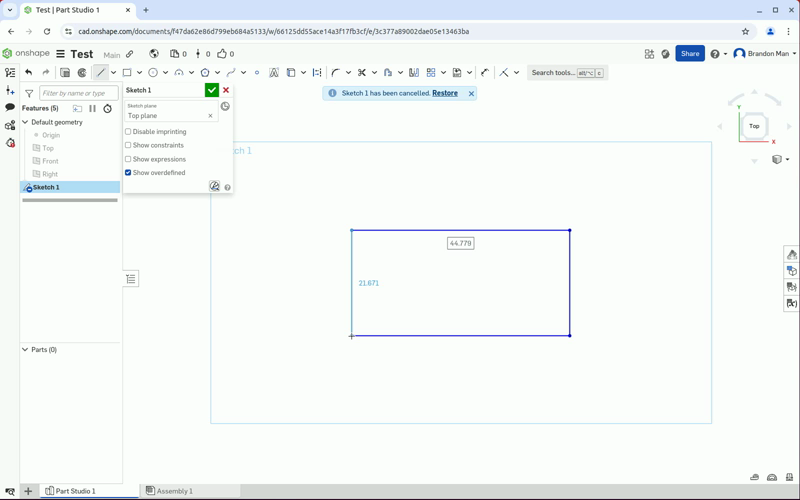
key(esc)
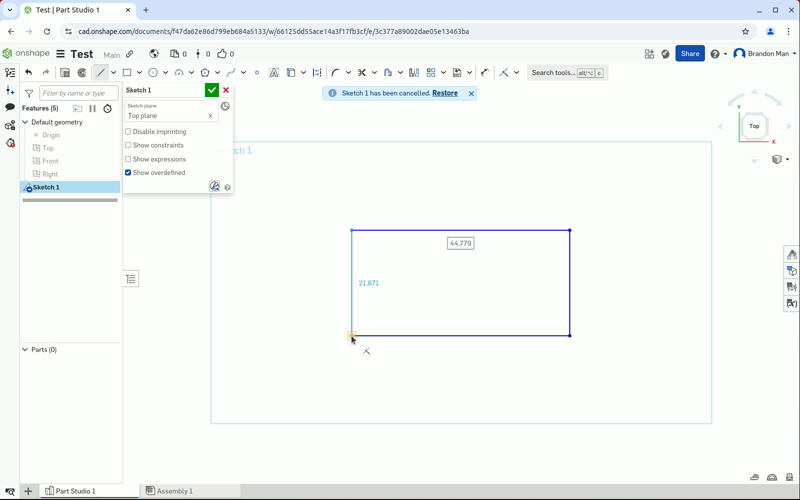
mouse_move(445, 291)
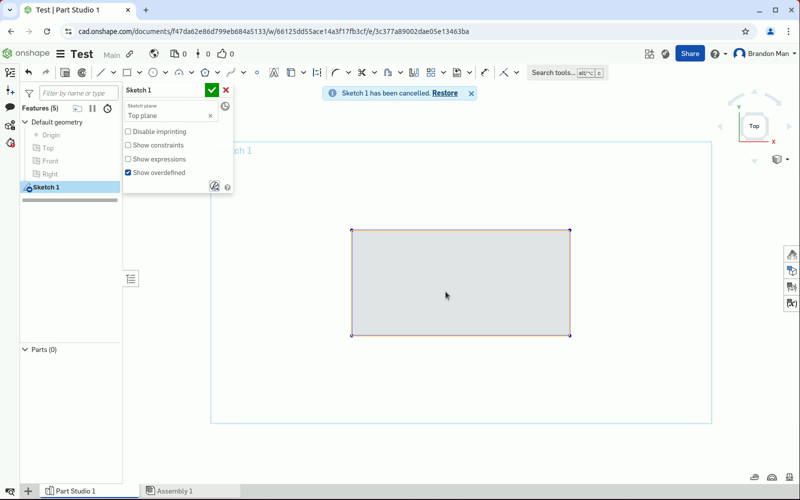
click(445, 291)
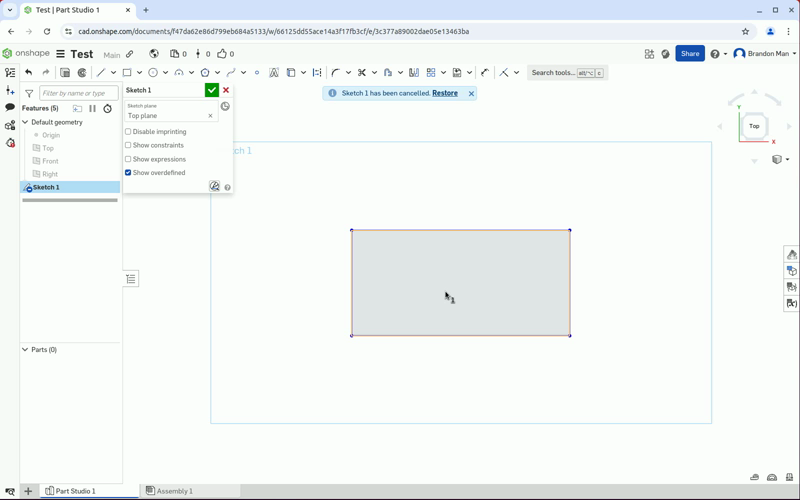
mouse_move(73, 352)
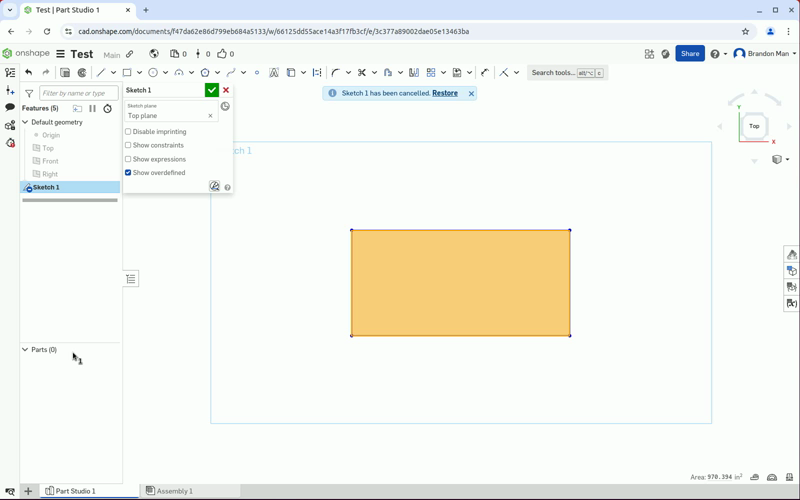
key(shift+y)
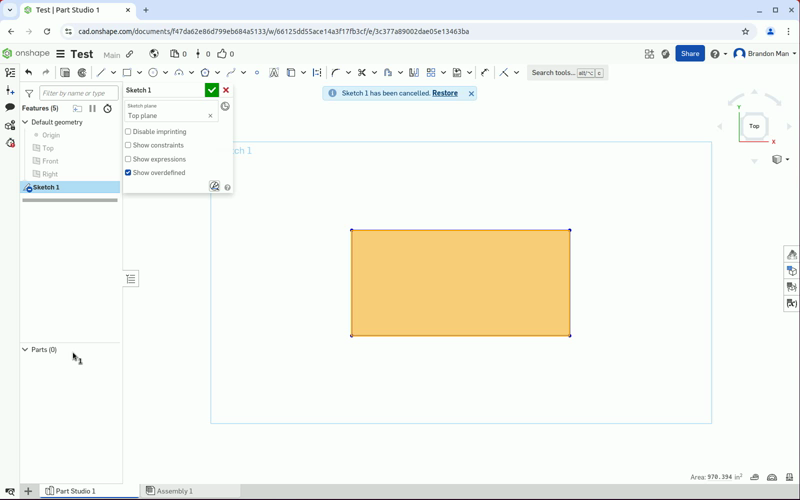
key(shift+e)
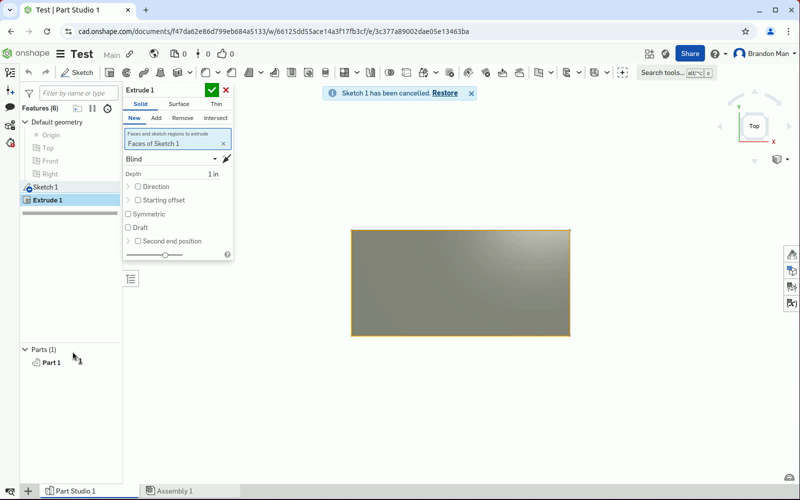
mouse_move(143, 106)
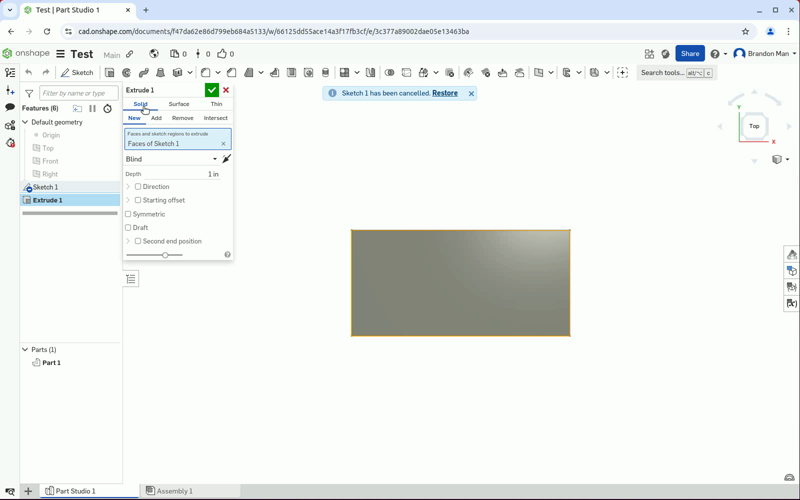
click(143, 106)
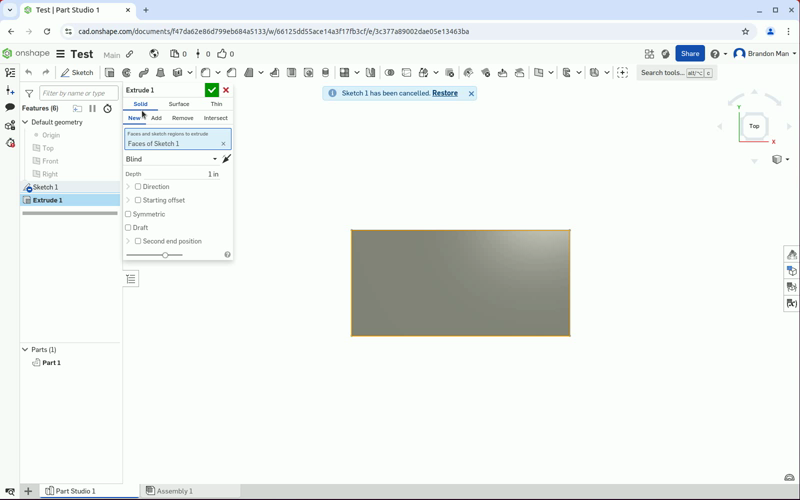
mouse_move(137, 120)
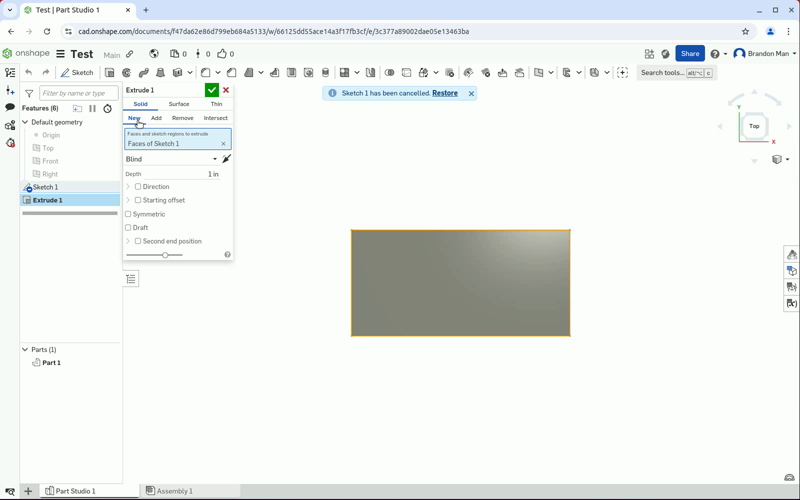
click(137, 120)
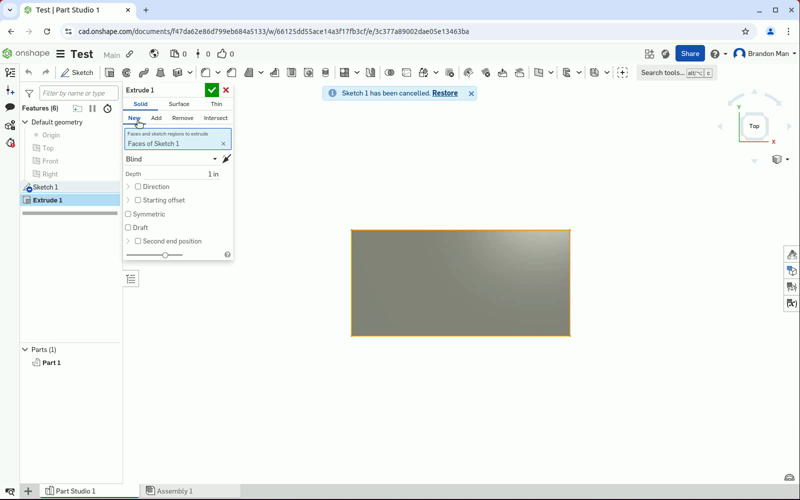
key(tab, 4)
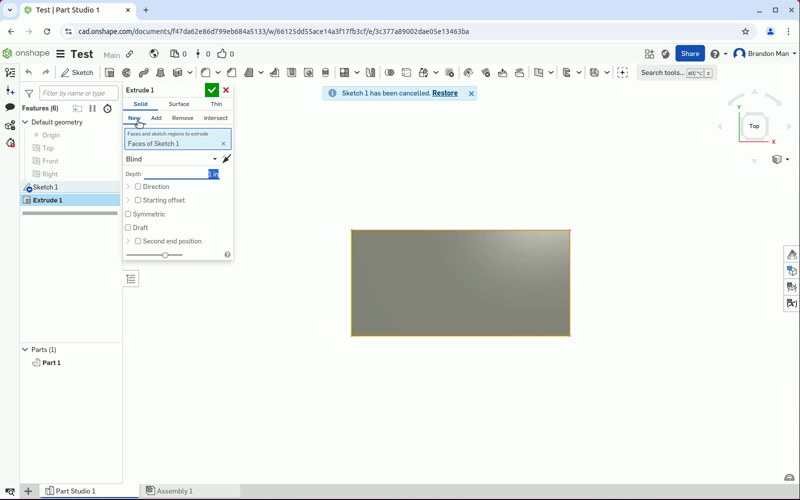
text(4.574)
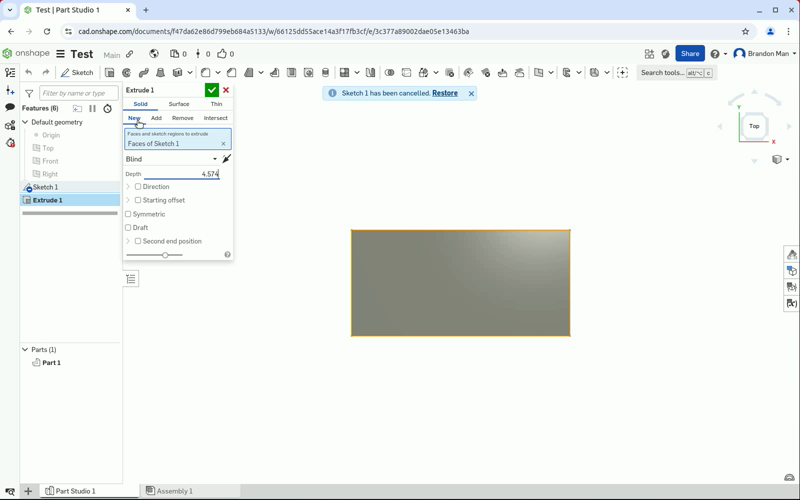
key(enter)
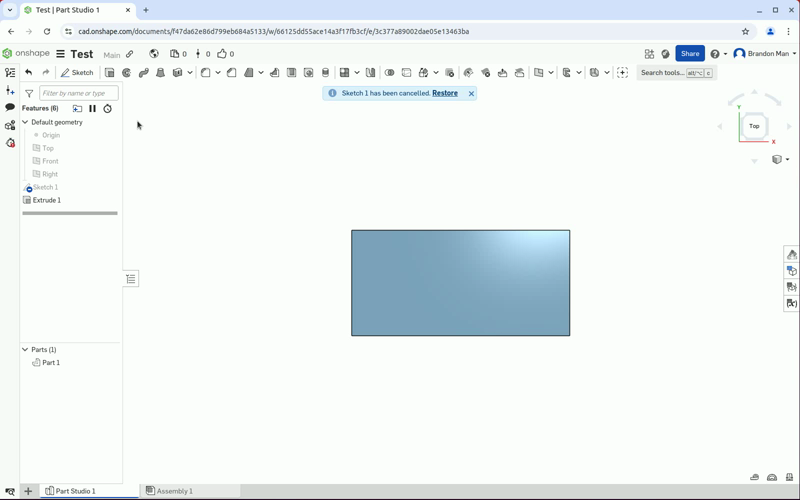
key(shift+h)
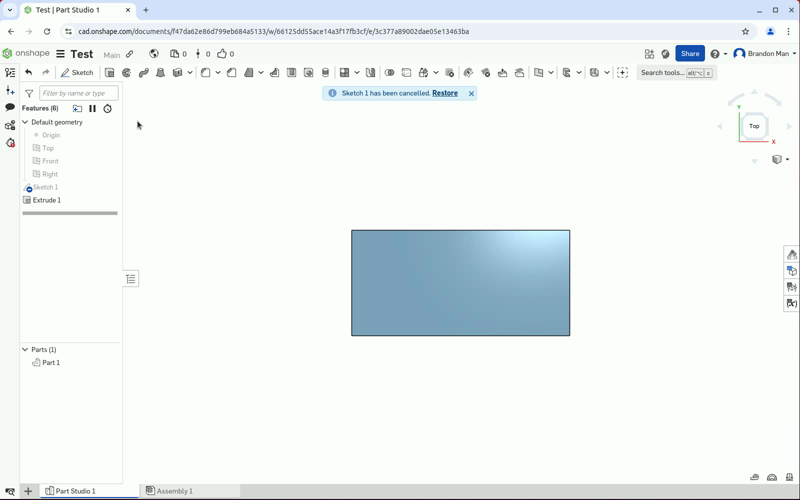
key(shift+h)
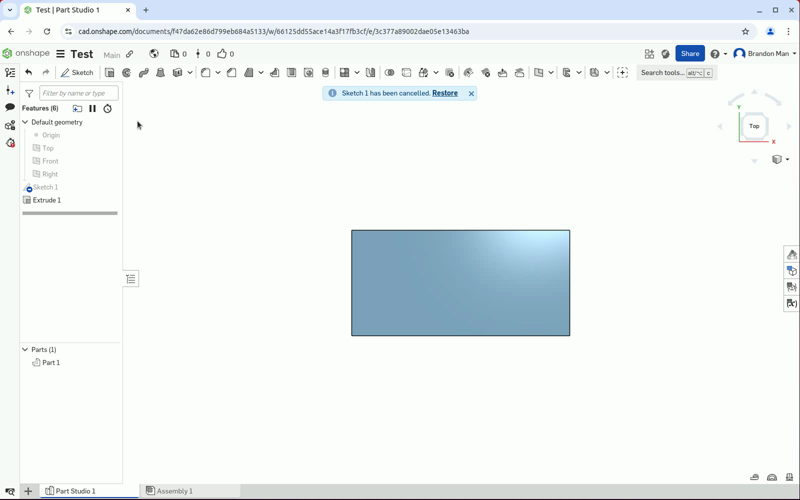
mouse_move(73, 189)
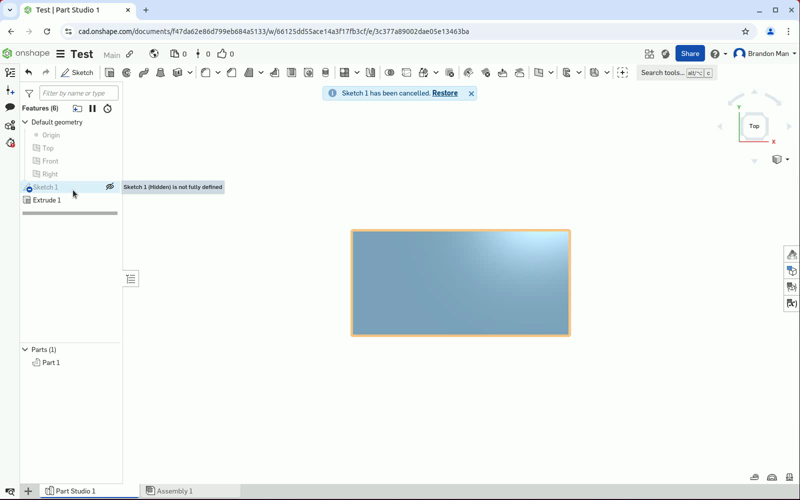
click(73, 189)
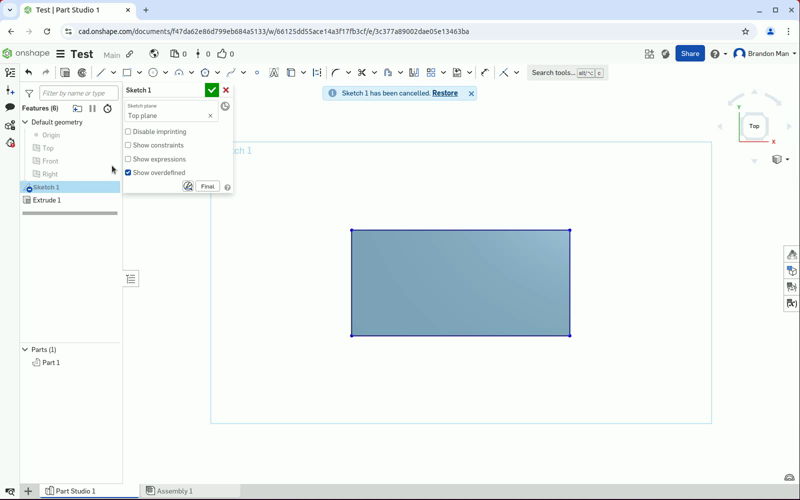
mouse_move(229, 92)
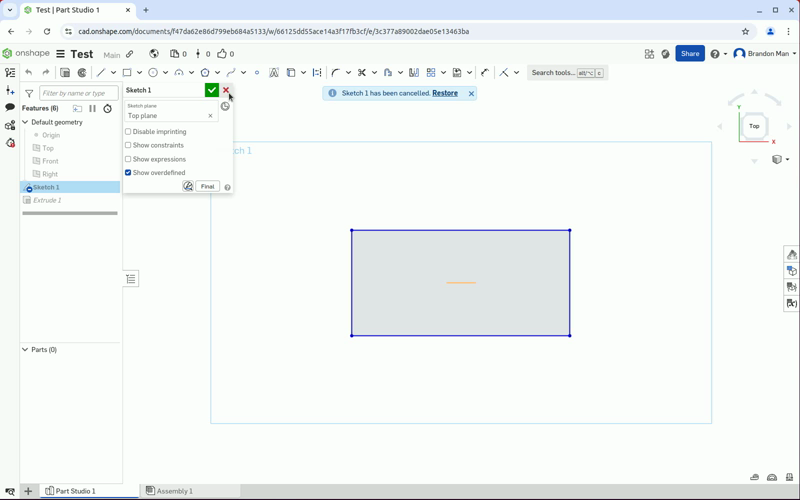
click(229, 92)
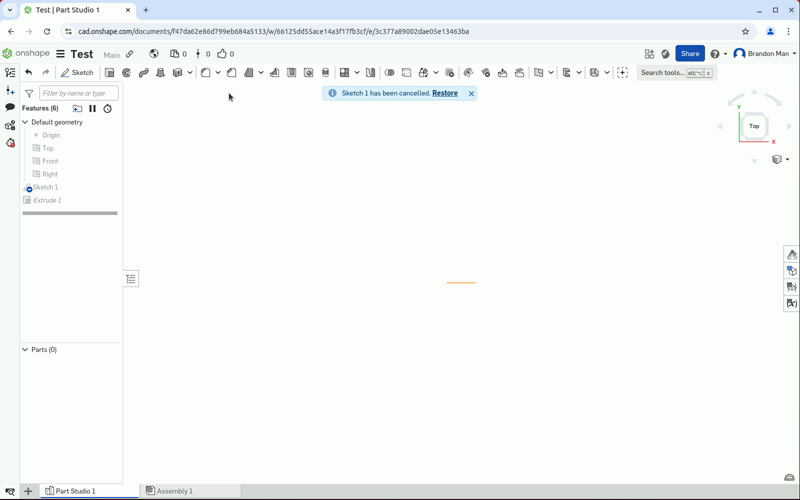
mouse_move(73, 352)
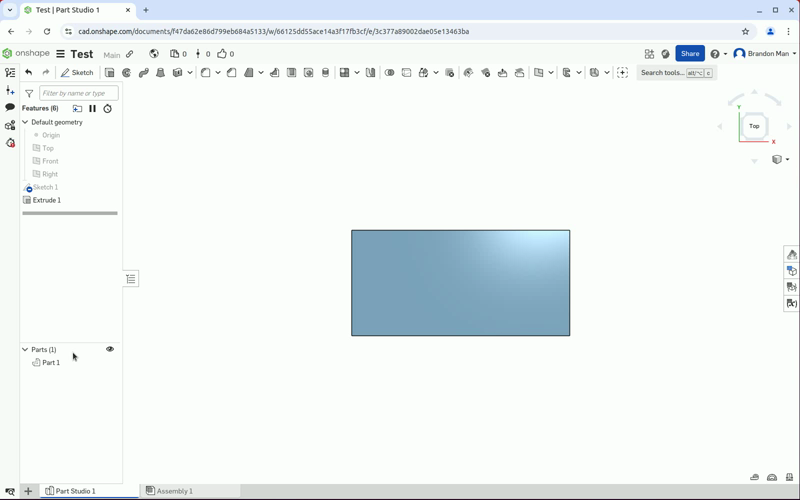
key(y)
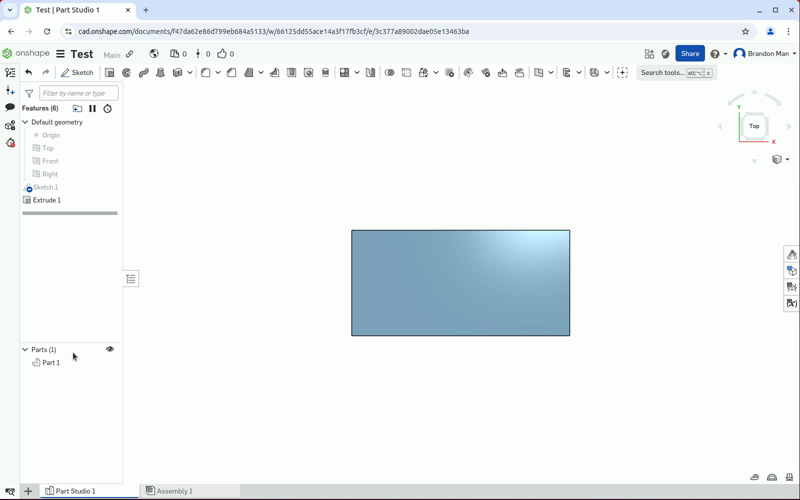
key(shift+p)
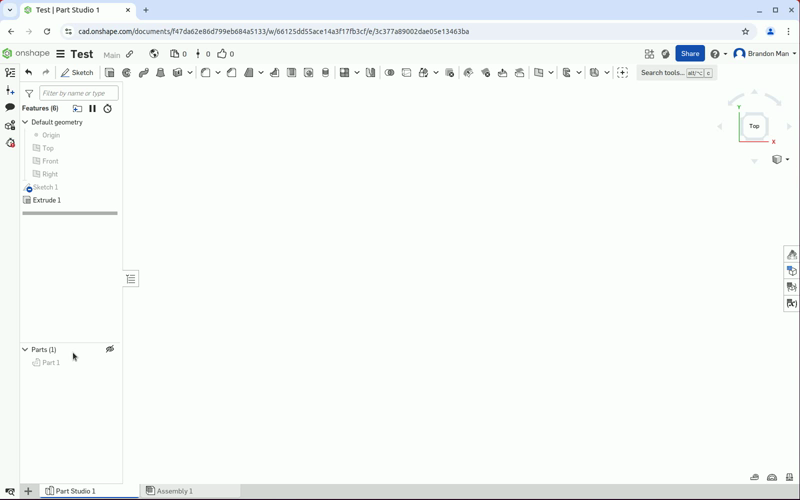
key(space)
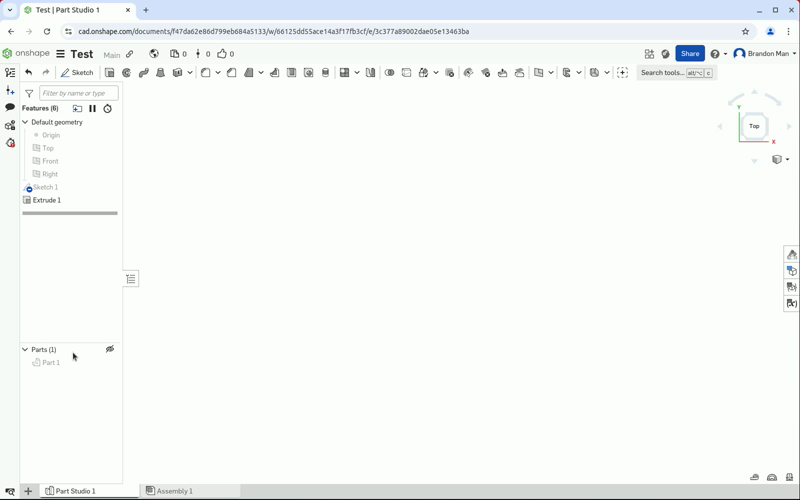
key_down(shift)
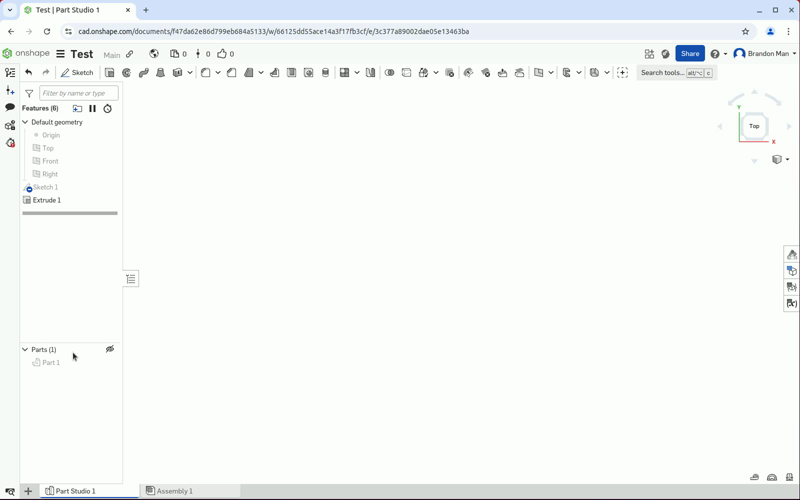
key(up)
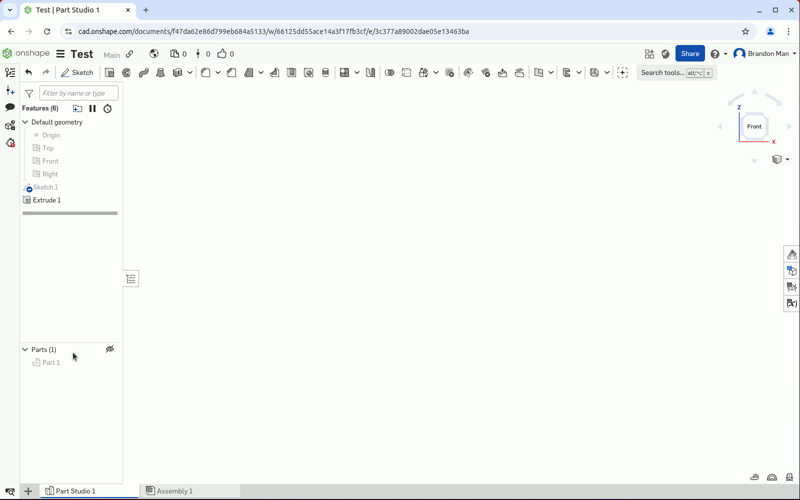
key_up(shift)
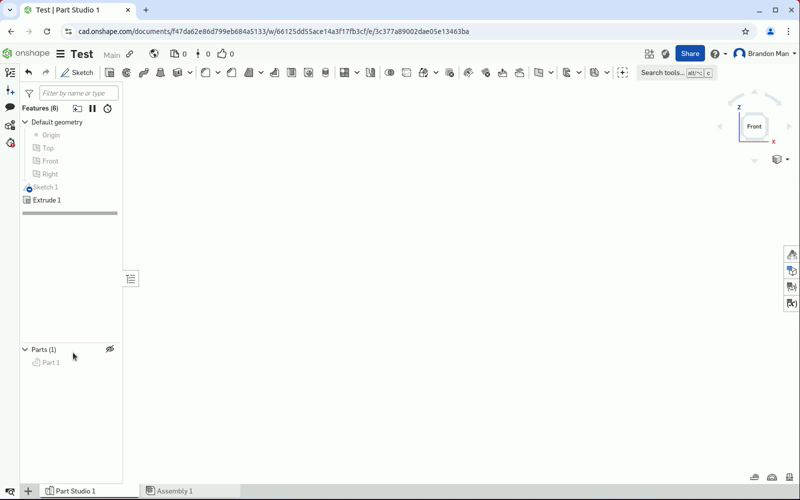
key(space)
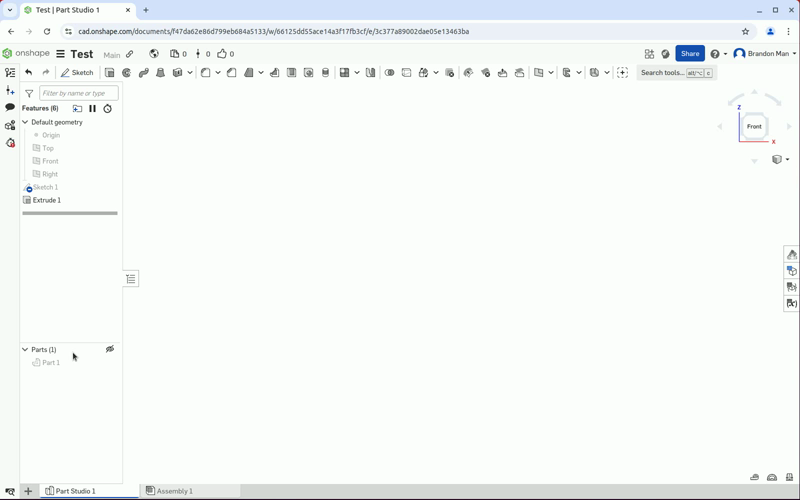
key_down(shift)
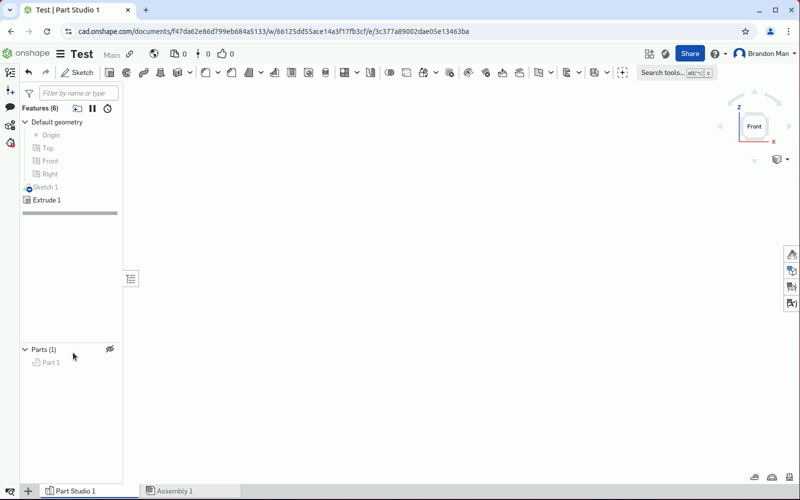
key(left)
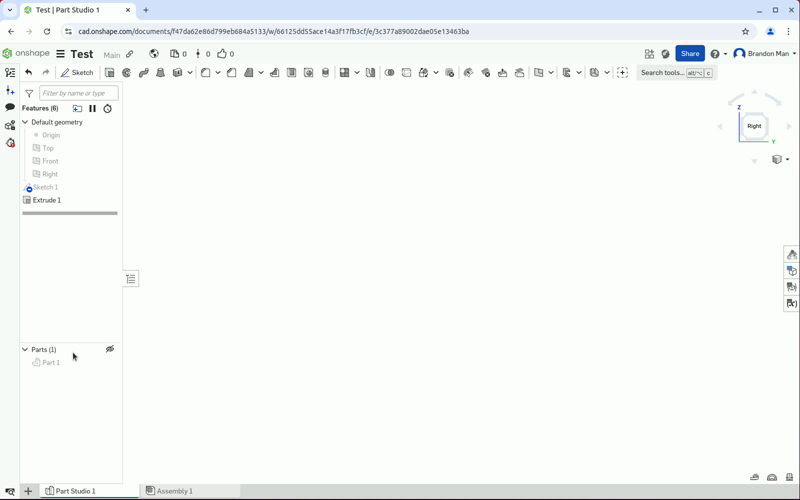
key_up(shift)
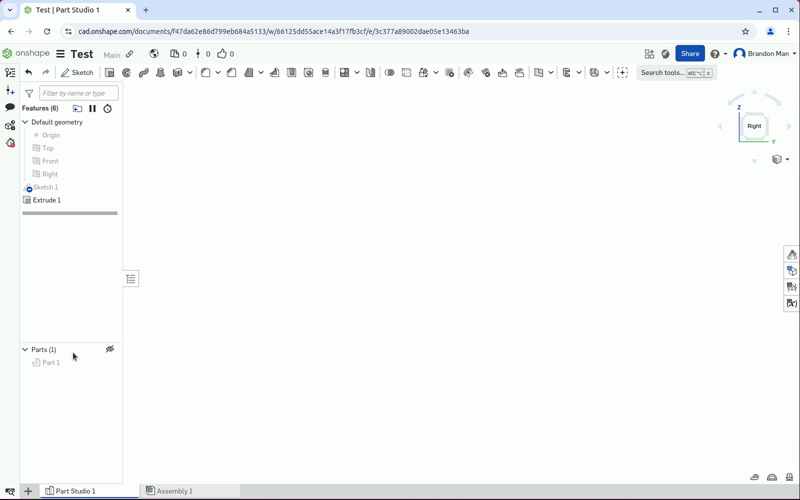
mouse_move(73, 352)
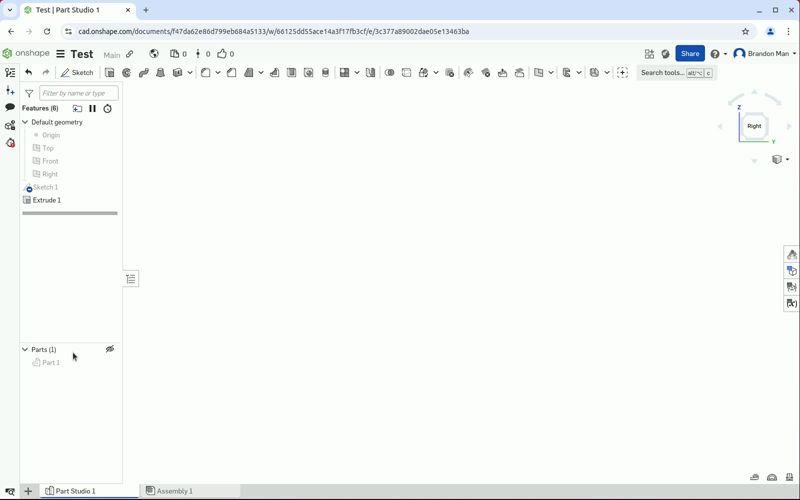
key(shift+y)
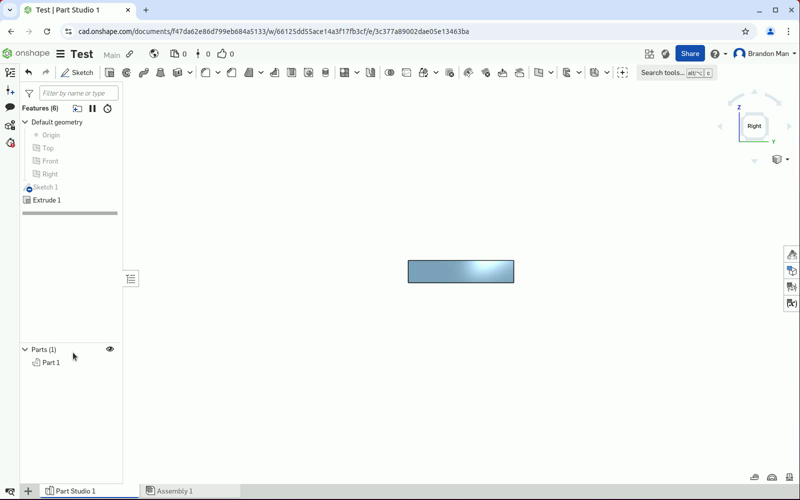
mouse_move(541, 75)
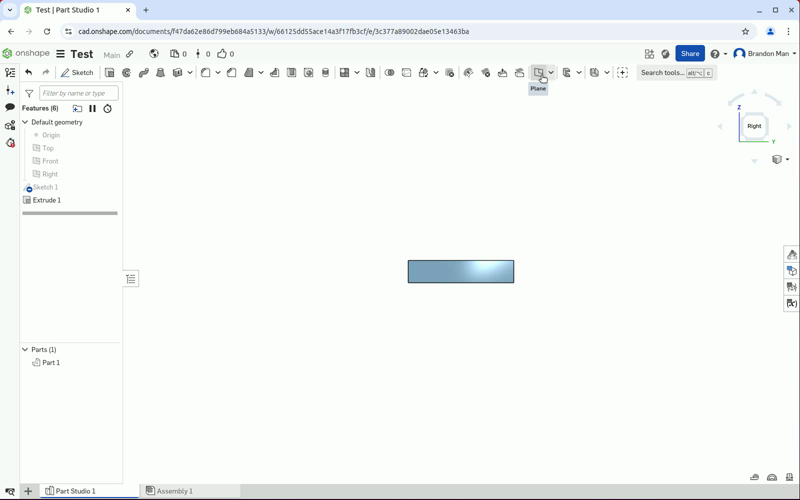
click(541, 75)
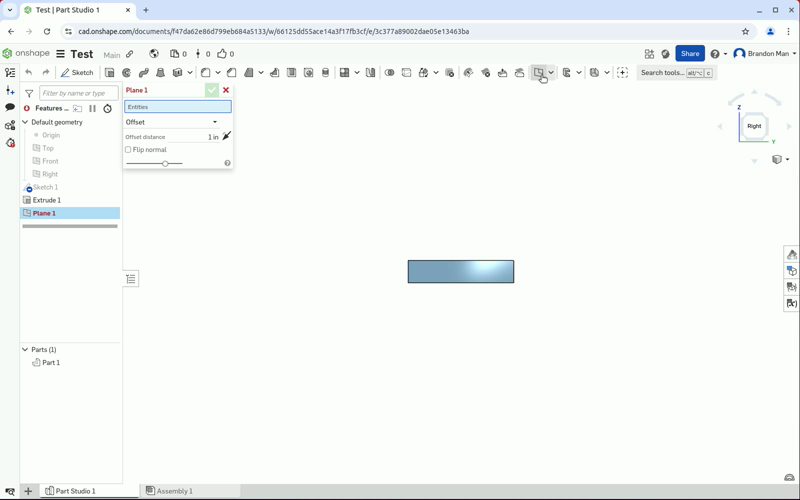
mouse_move(73, 176)
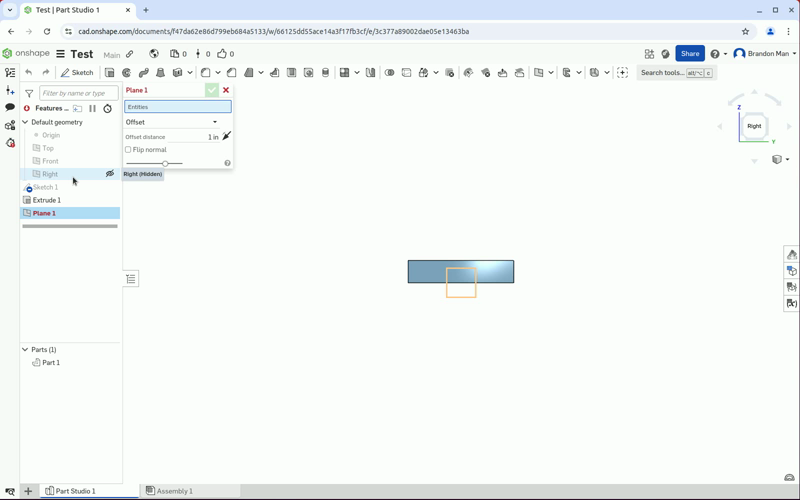
click(73, 176)
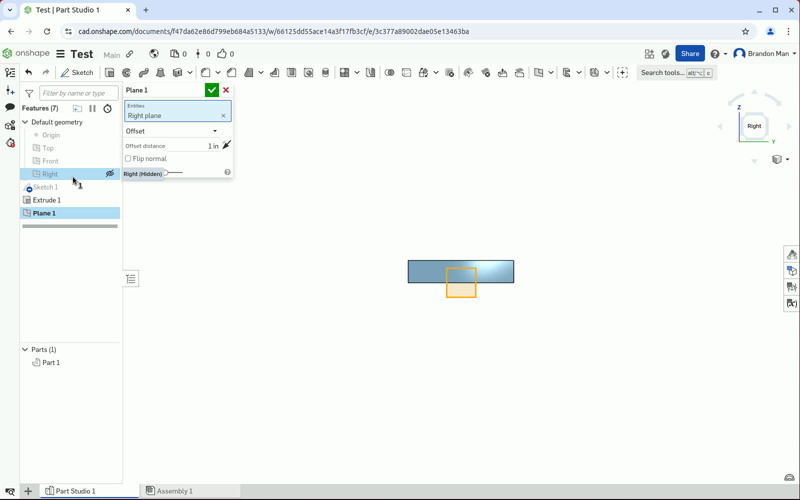
key(tab, 2)
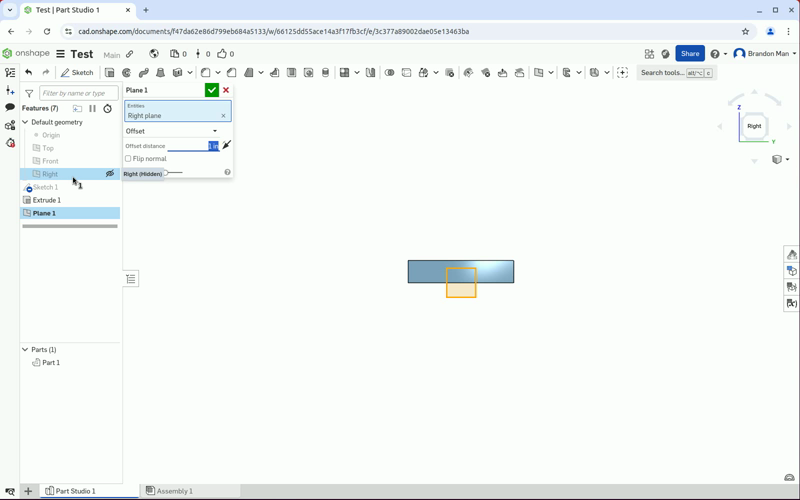
text(22.4)
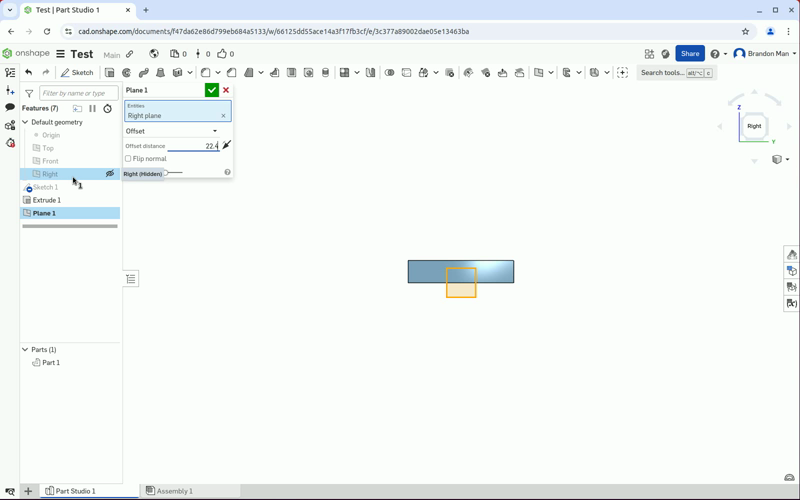
key(enter, 2)
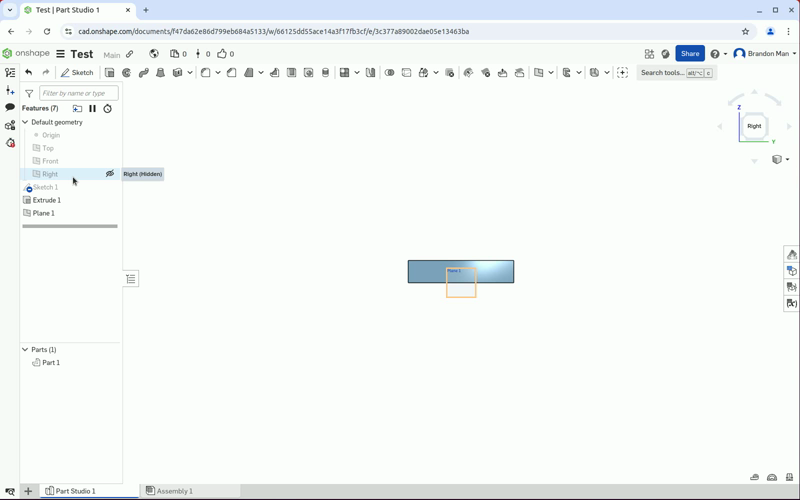
key(shift+s)
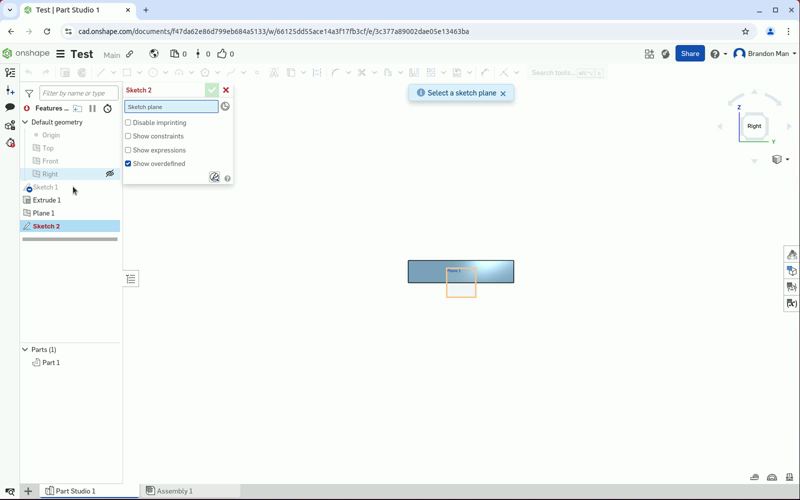
mouse_move(73, 215)
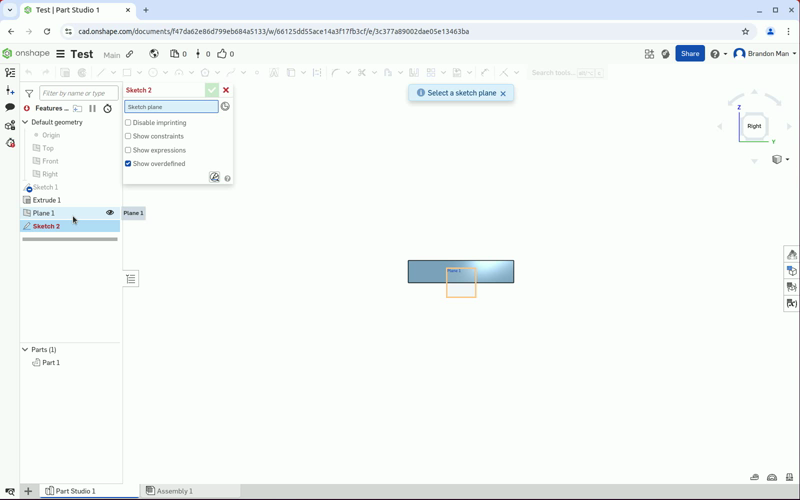
click(73, 215)
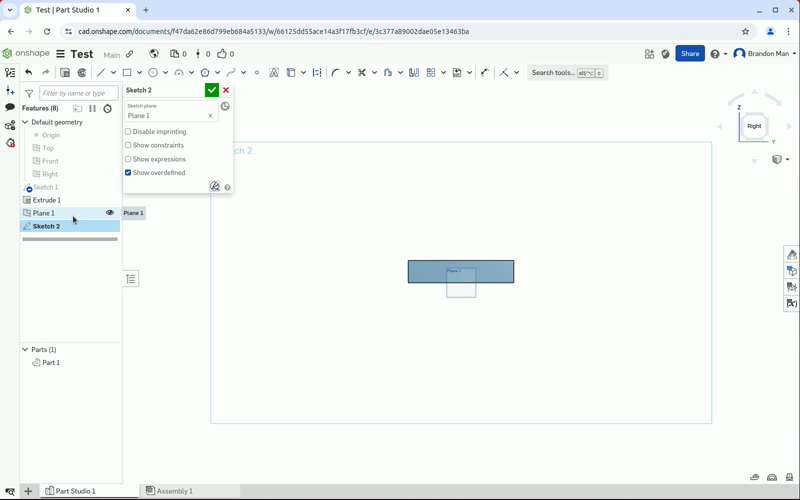
mouse_move(73, 352)
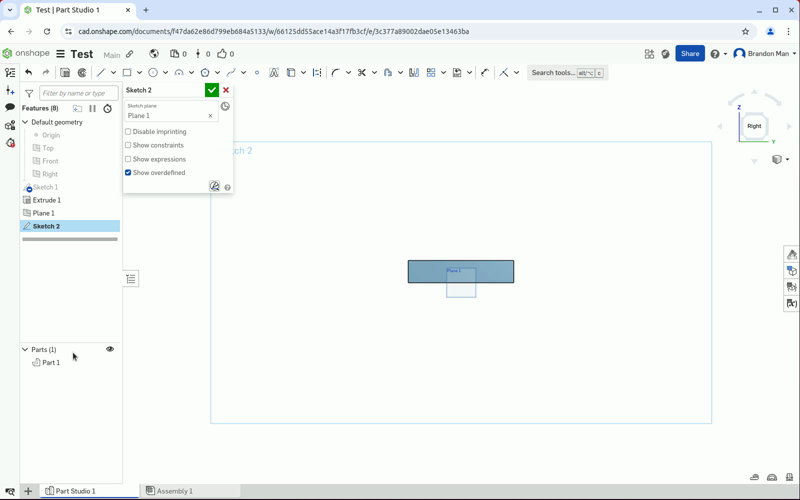
key(y)
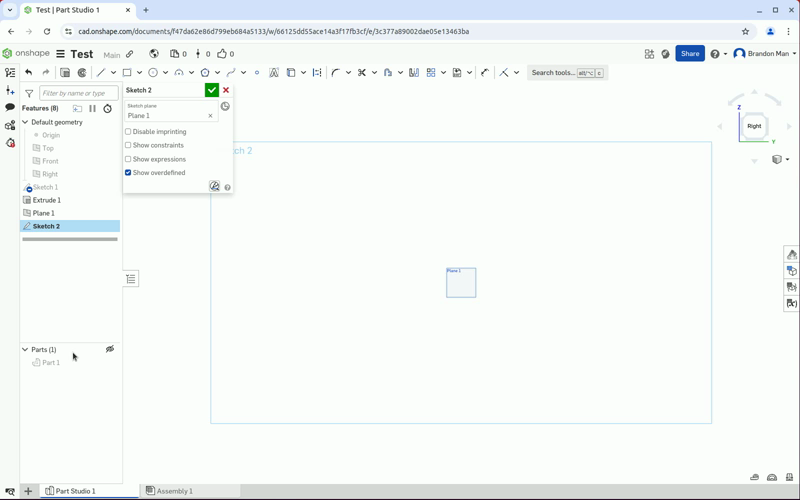
key(l)
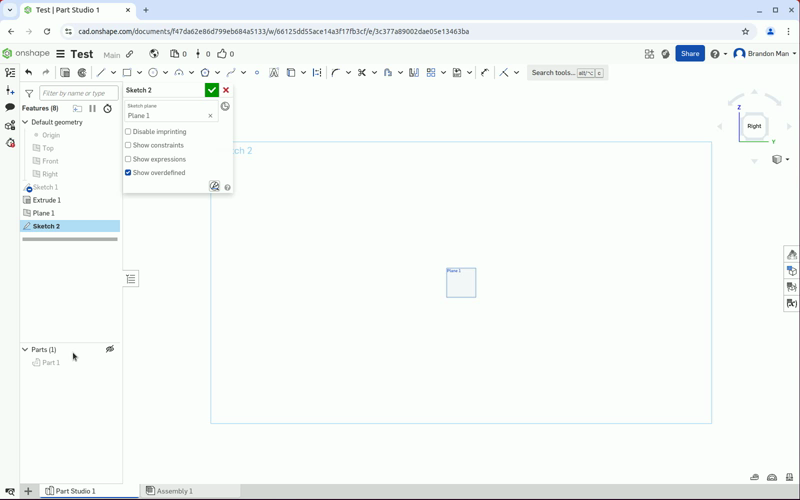
key_down(shift)
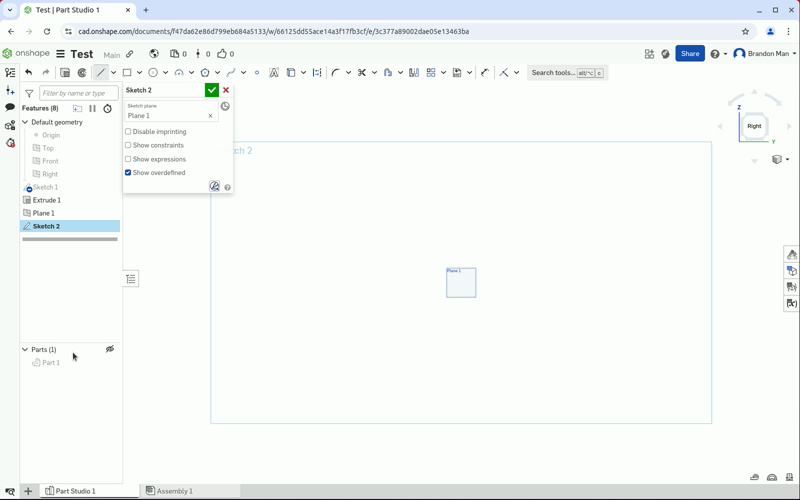
mouse_move(407, 282)
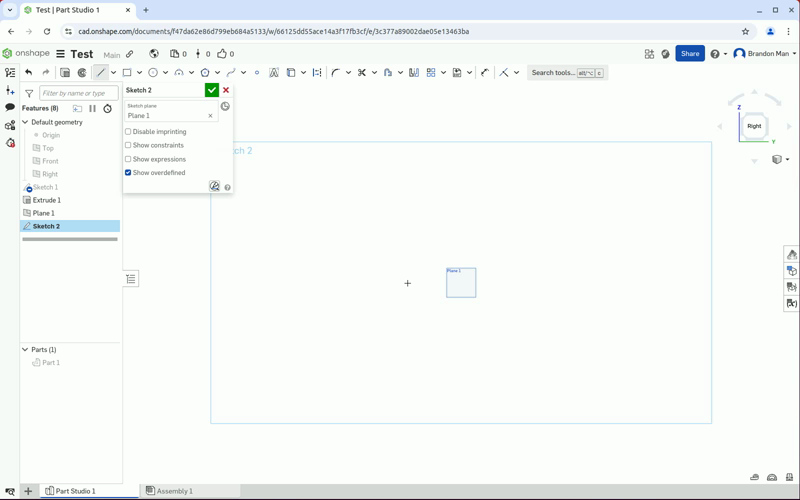
click(407, 282)
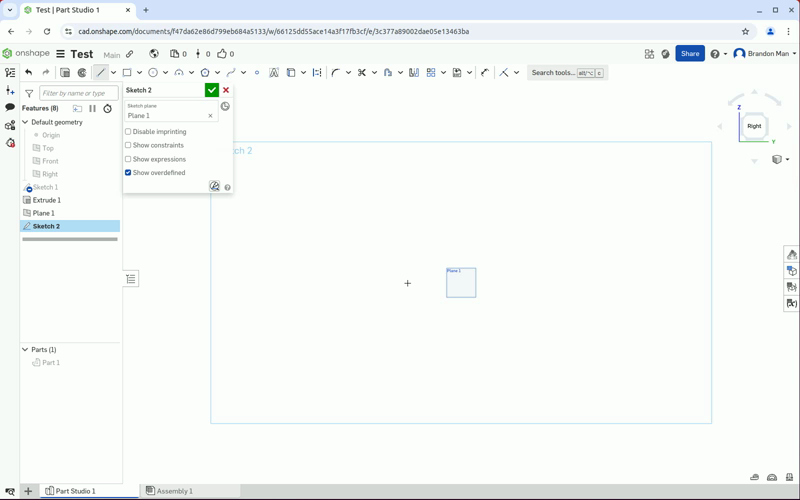
key_up(shift)
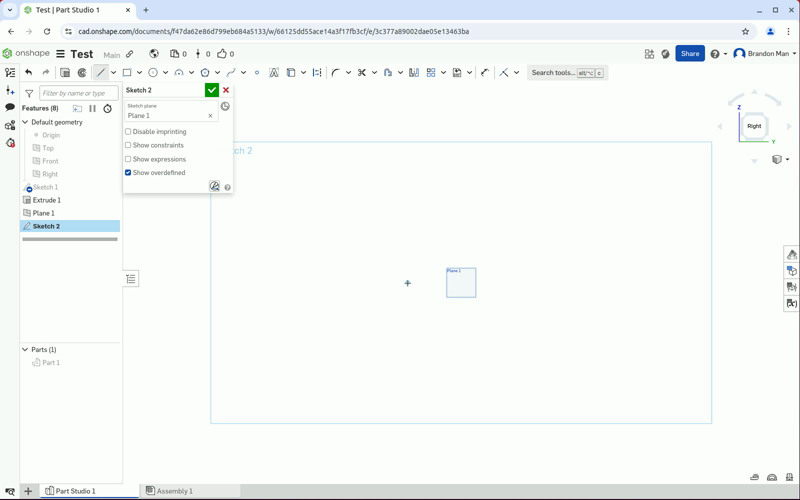
key_down(shift)
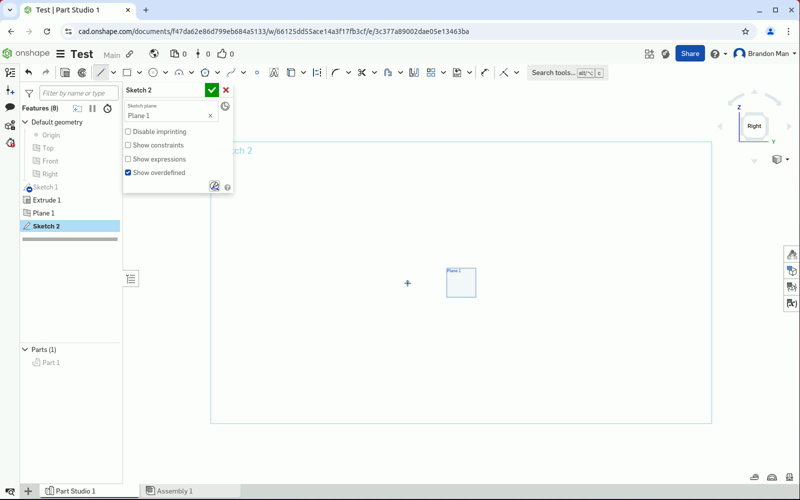
mouse_move(513, 282)
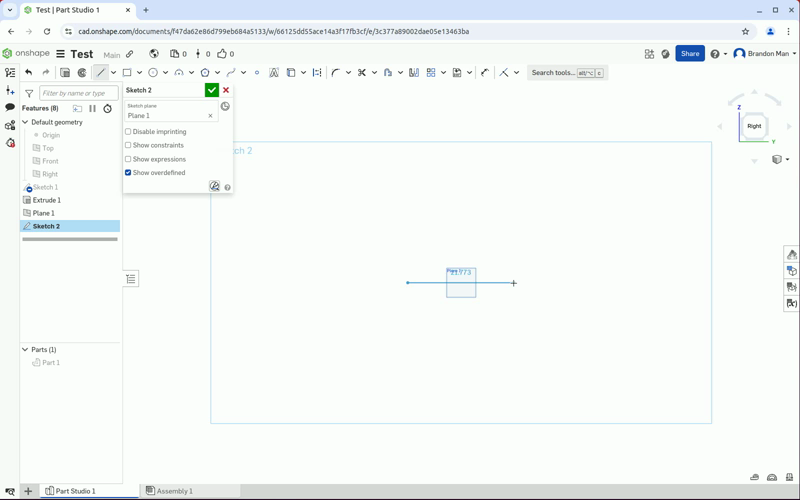
click(513, 282)
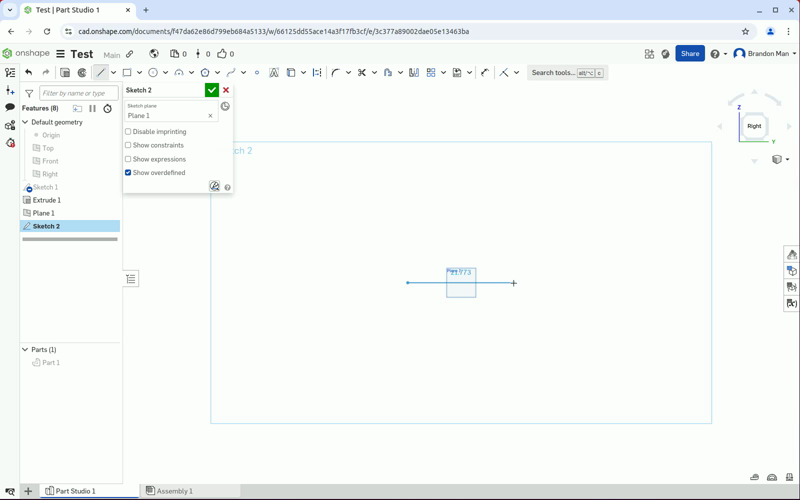
key_up(shift)
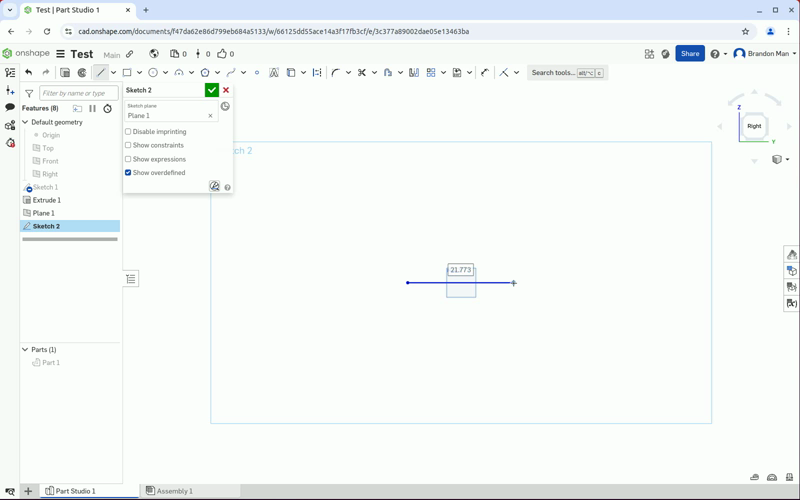
key_down(shift)
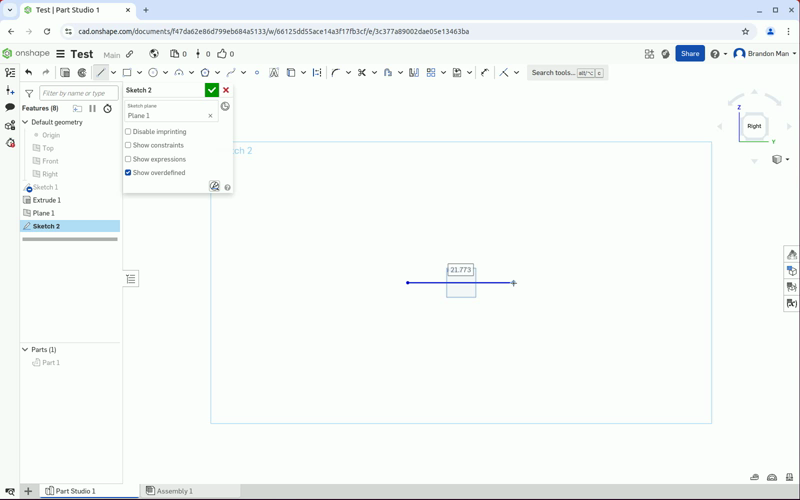
mouse_move(543, 282)
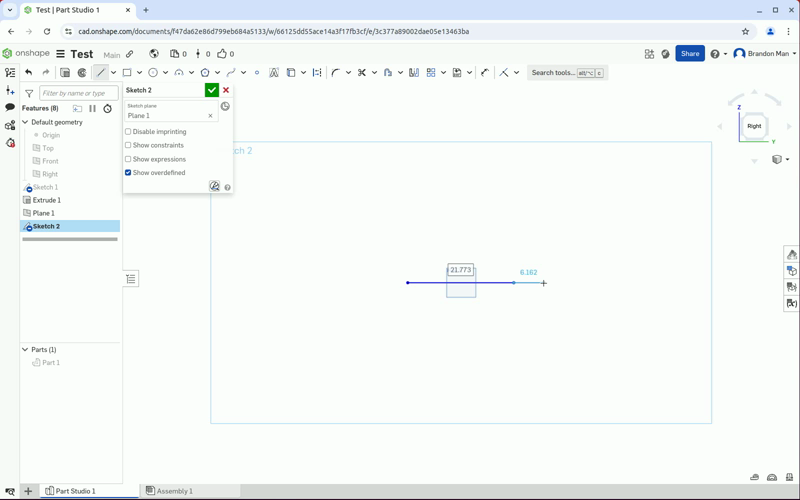
mouse_move(513, 260)
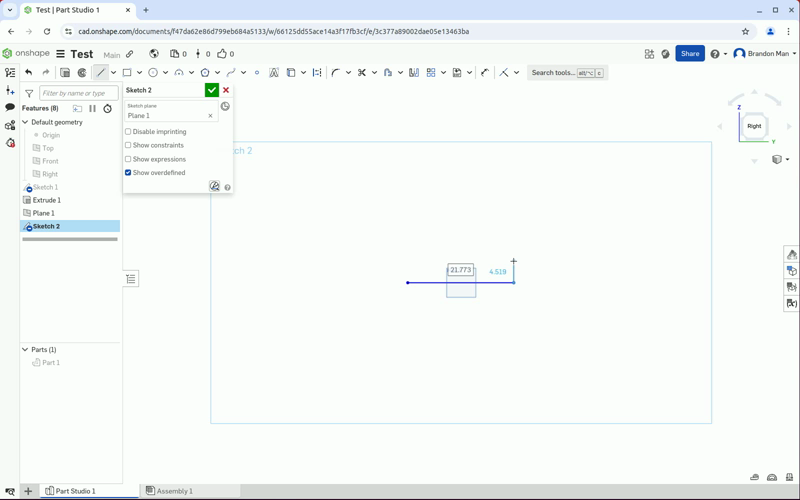
click(513, 260)
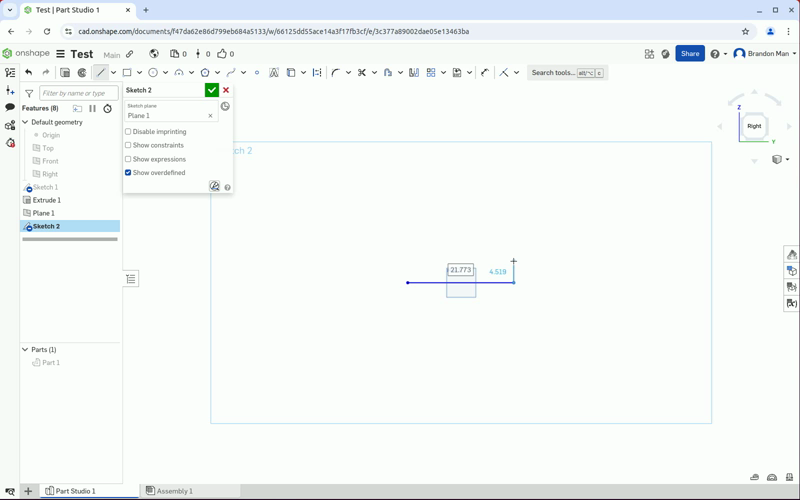
key_up(shift)
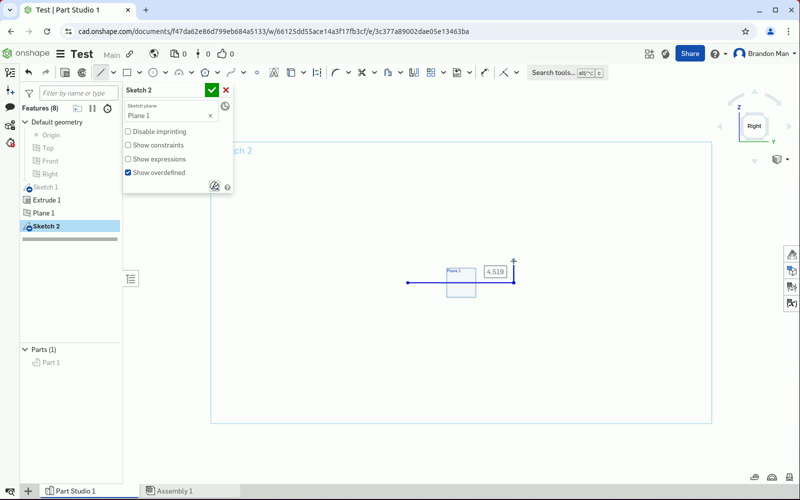
key_down(shift)
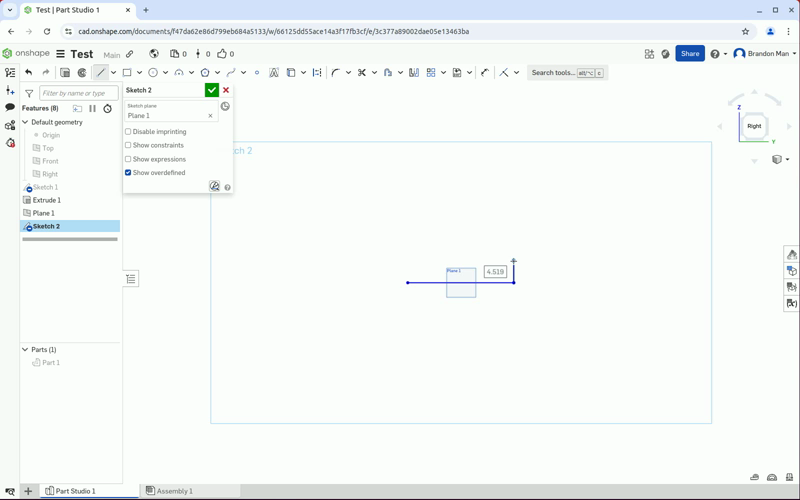
mouse_move(407, 260)
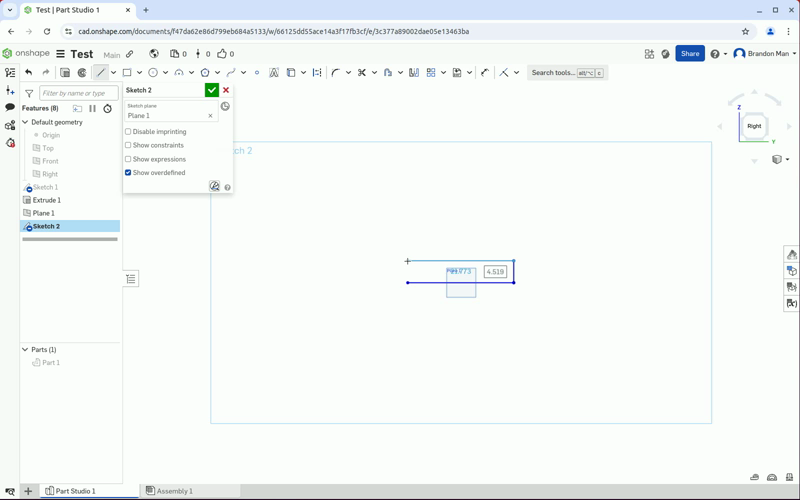
click(407, 260)
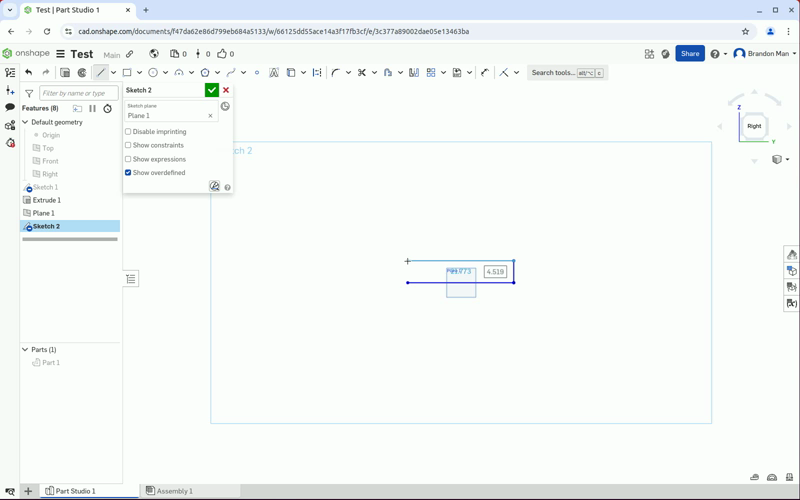
key_up(shift)
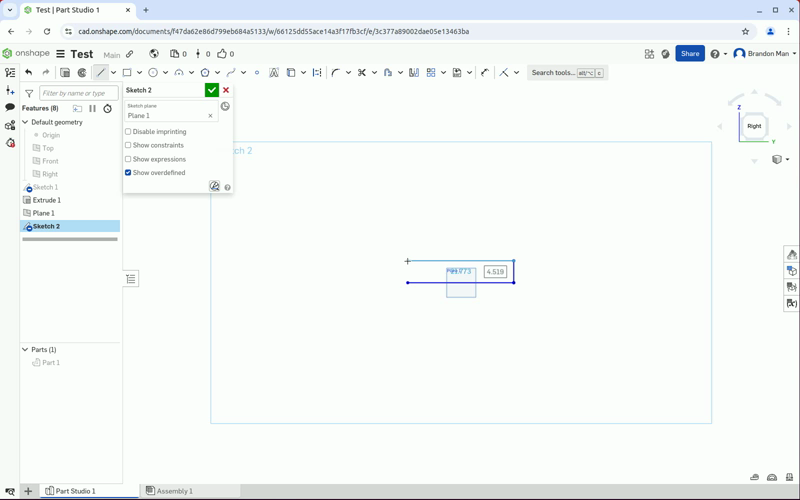
mouse_move(437, 260)
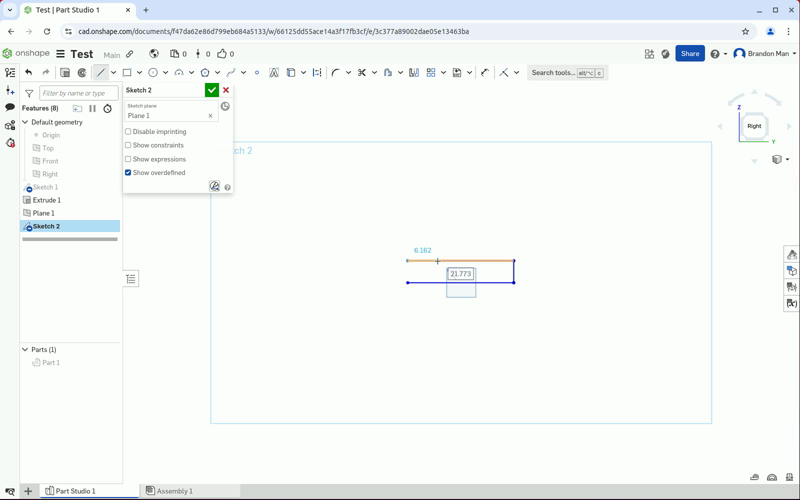
key_down(shift)
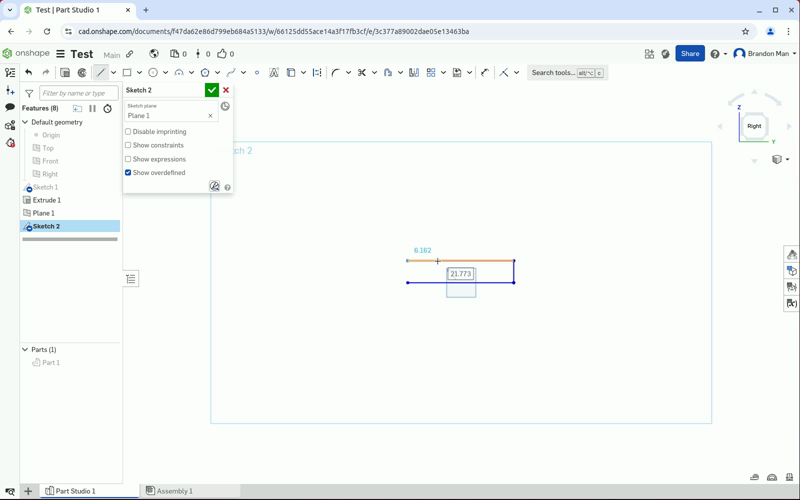
mouse_move(407, 282)
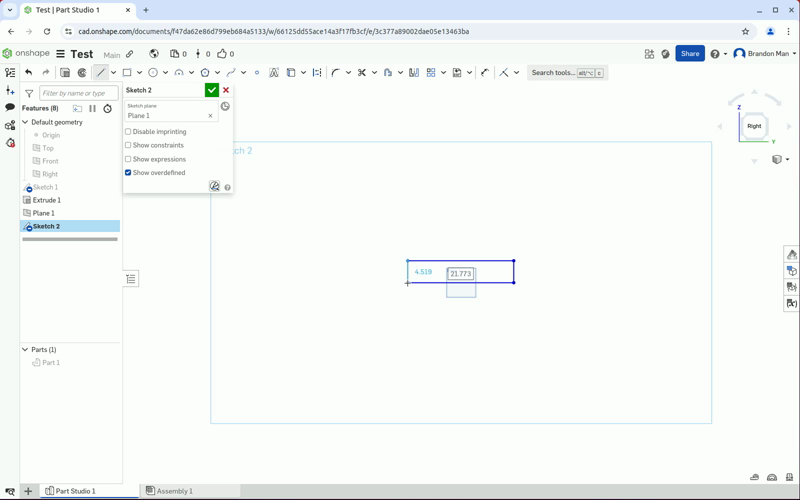
key_up(shift)
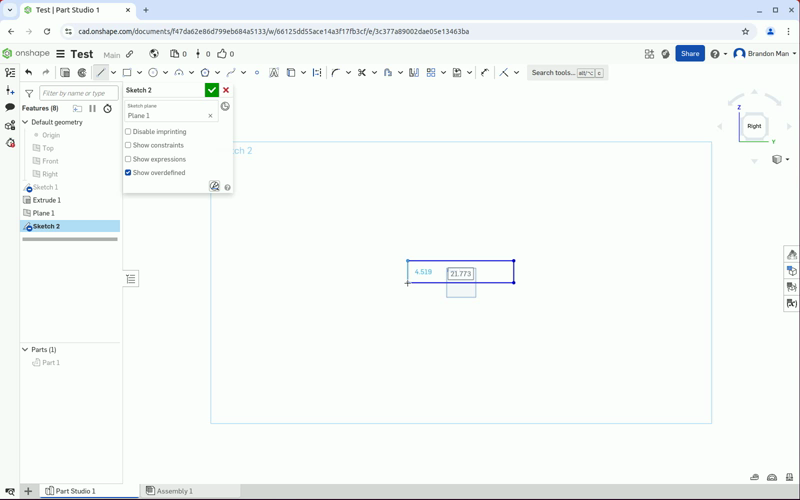
click(407, 282)
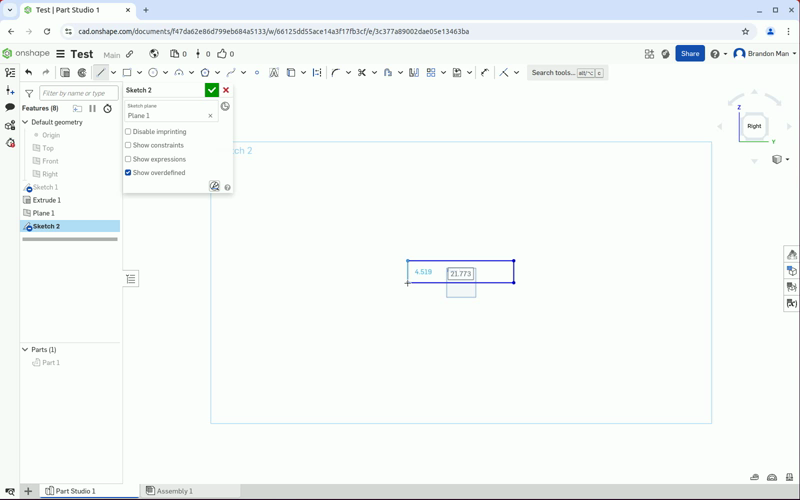
key(esc)
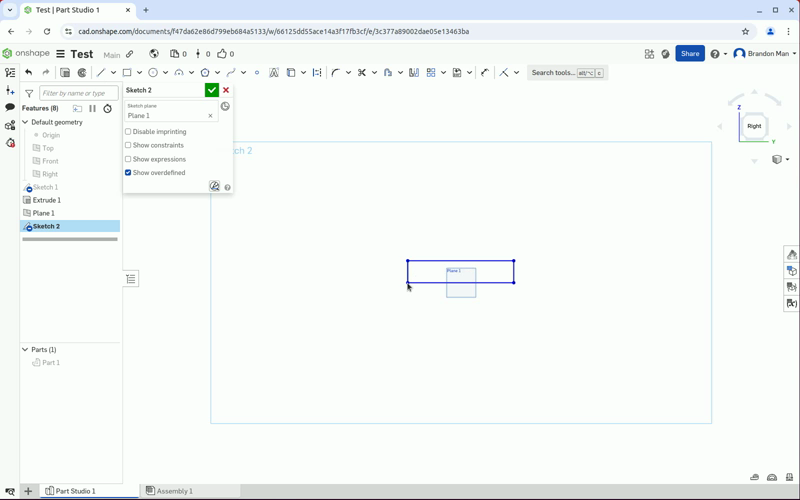
mouse_move(506, 265)
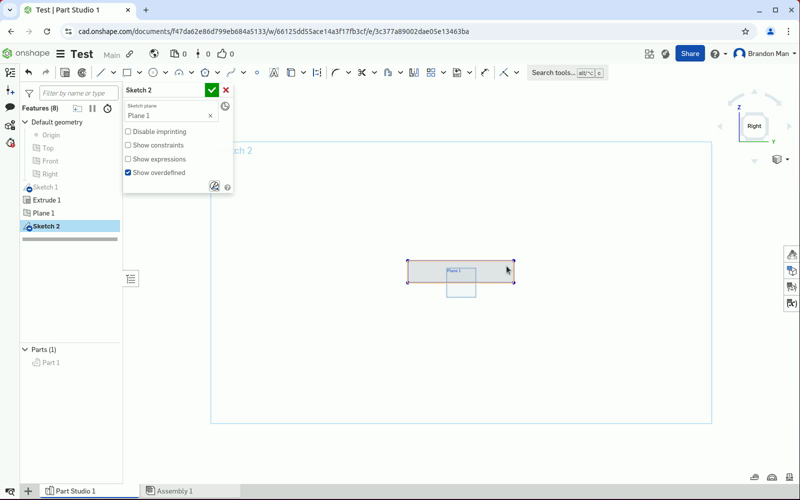
click(506, 265)
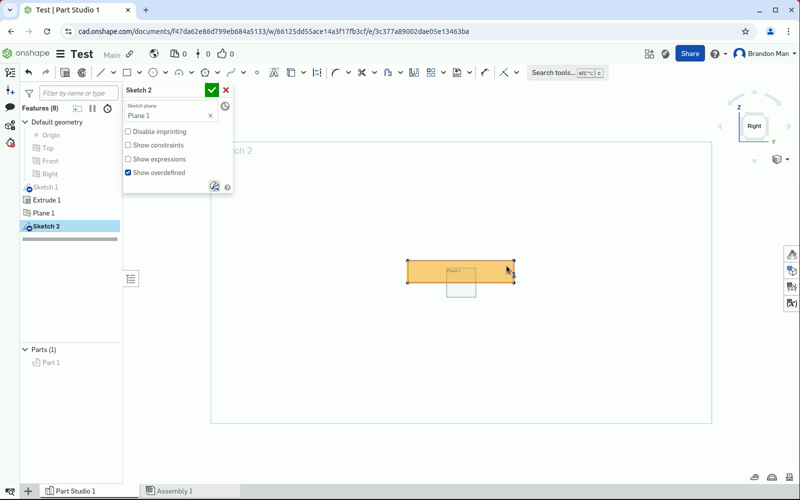
mouse_move(73, 352)
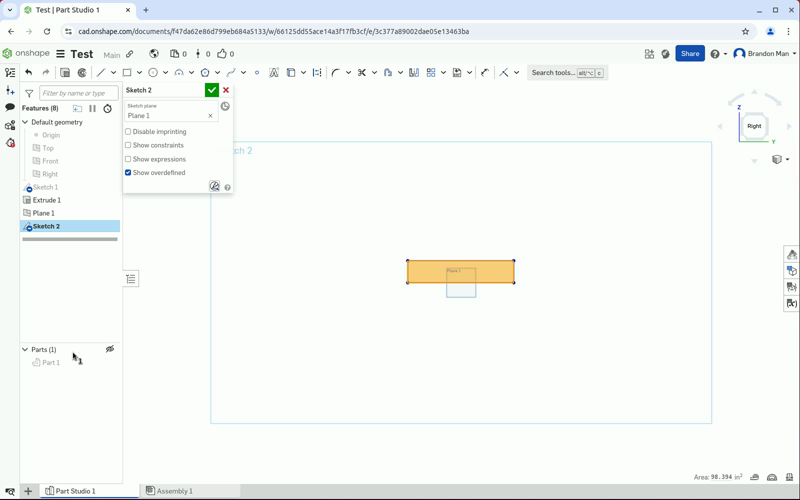
key(shift+y)
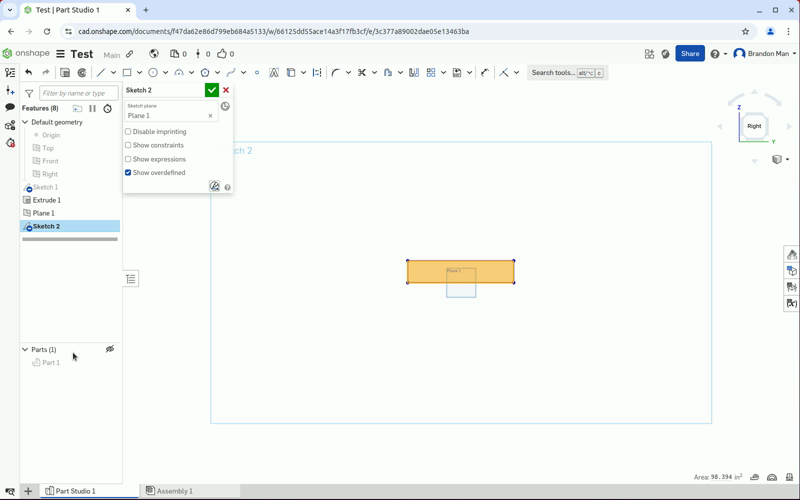
key(shift+e)
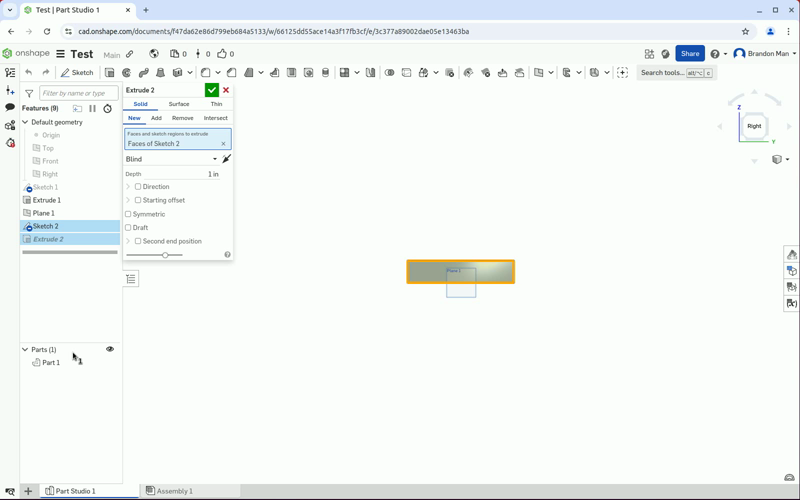
mouse_move(143, 106)
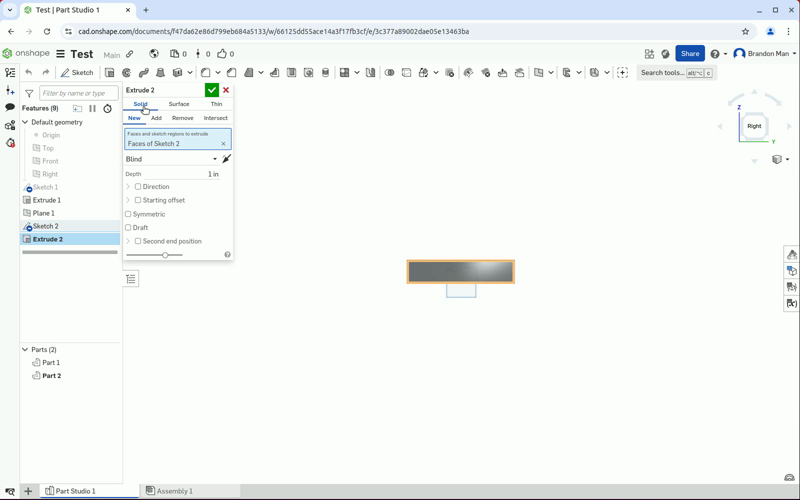
click(143, 106)
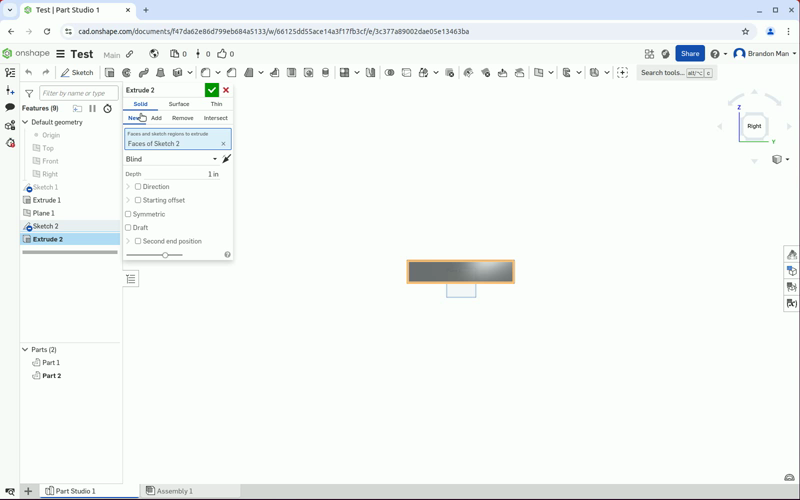
mouse_move(137, 120)
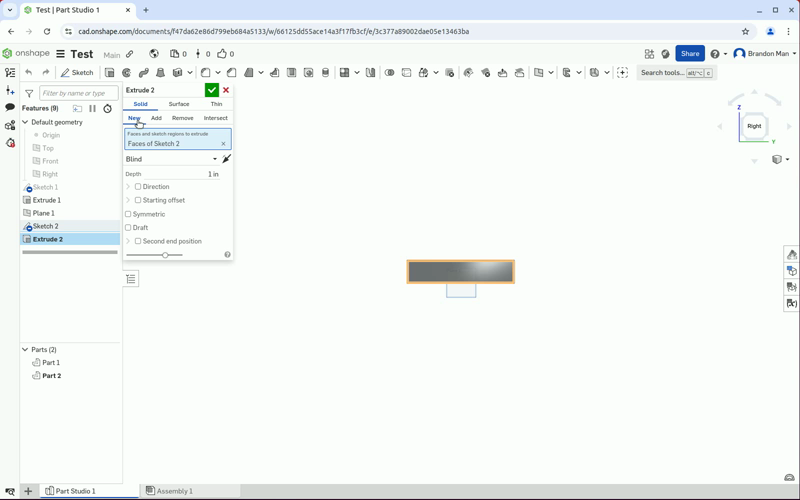
click(137, 120)
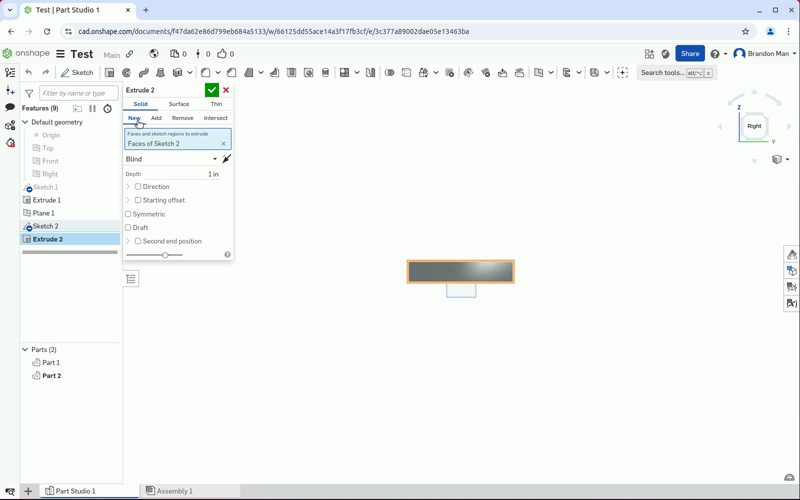
key(tab, 4)
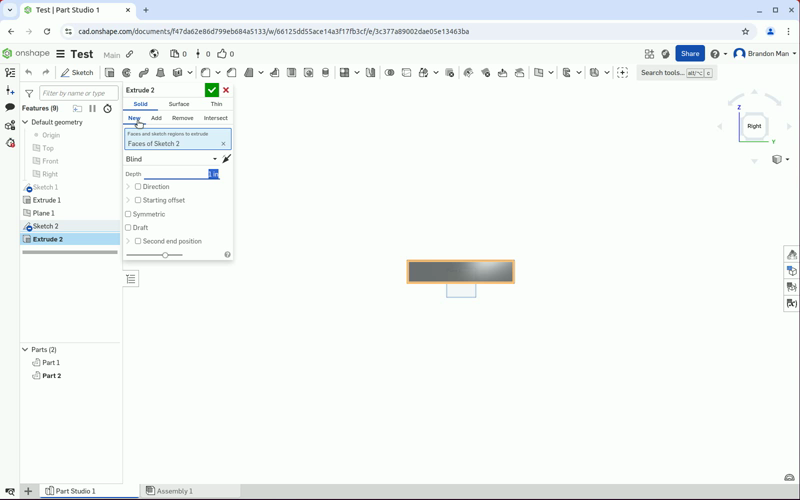
text(0.722)
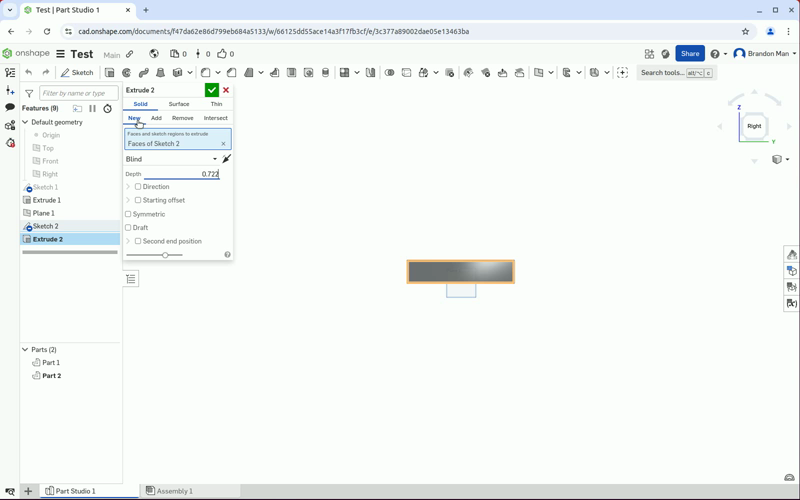
key(enter)
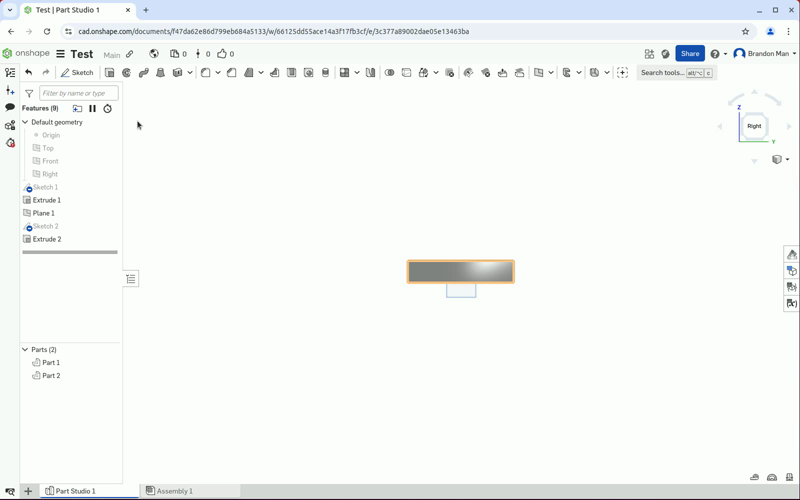
key(shift+h)
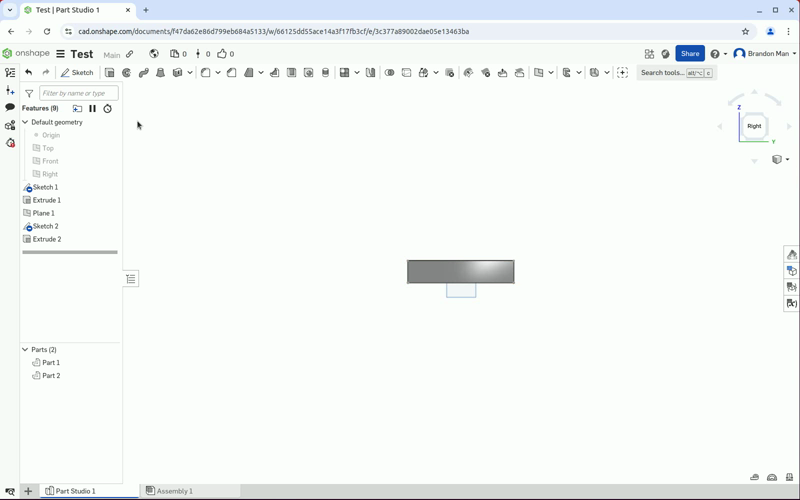
key(shift+h)
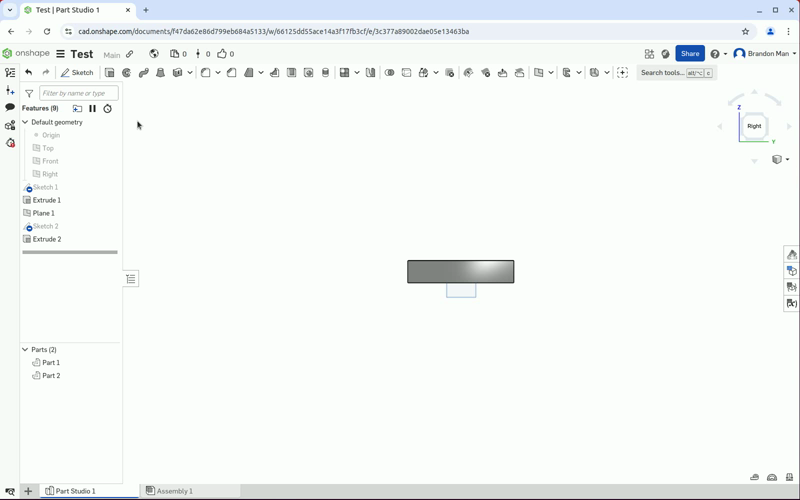
mouse_move(73, 189)
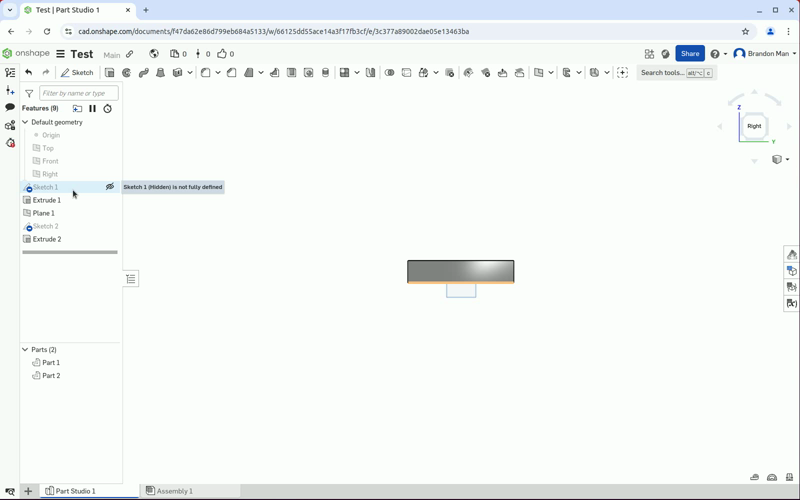
click(73, 189)
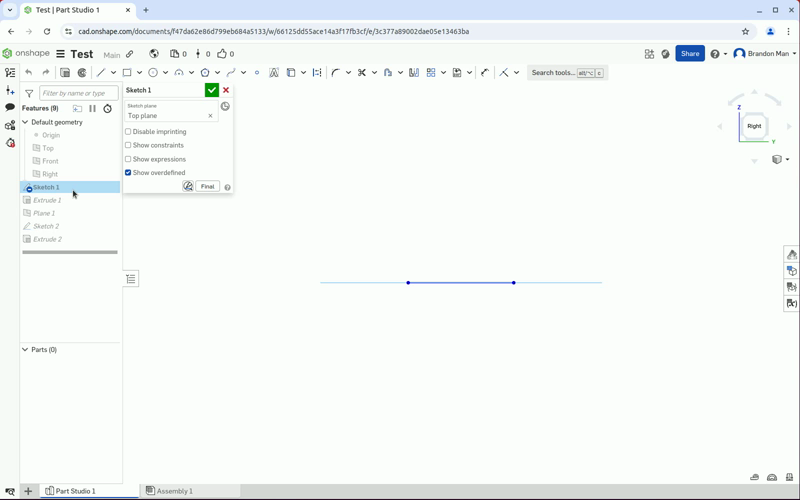
mouse_move(229, 92)
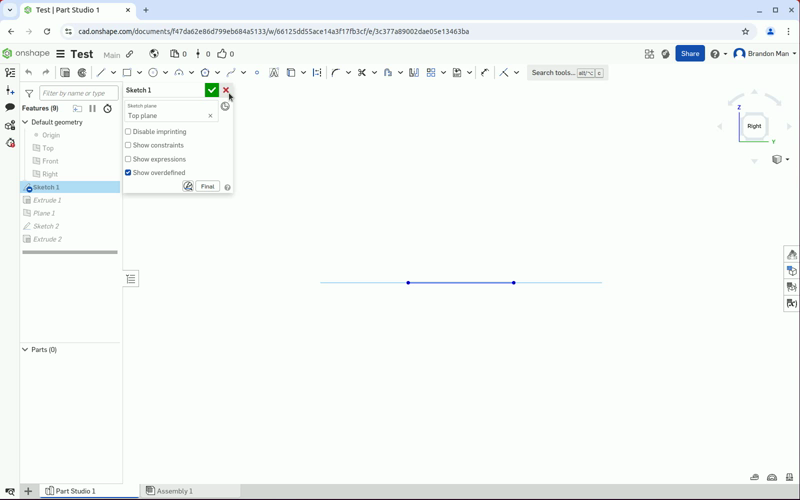
click(229, 92)
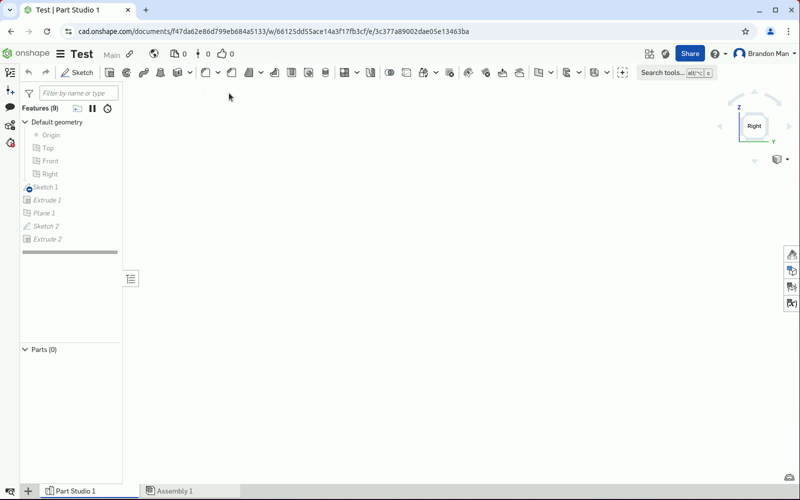
key(shift+s)
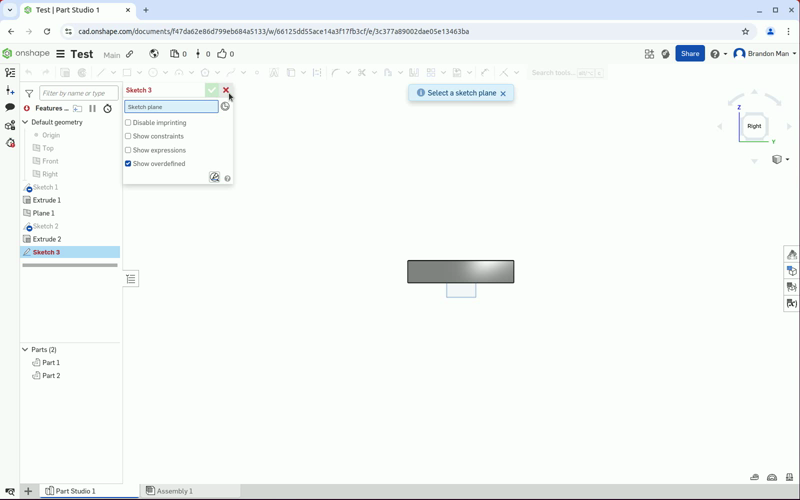
mouse_move(73, 215)
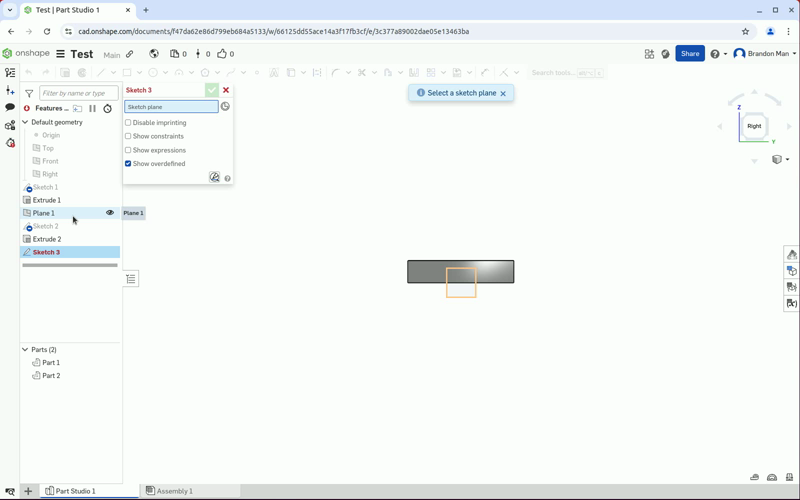
click(73, 215)
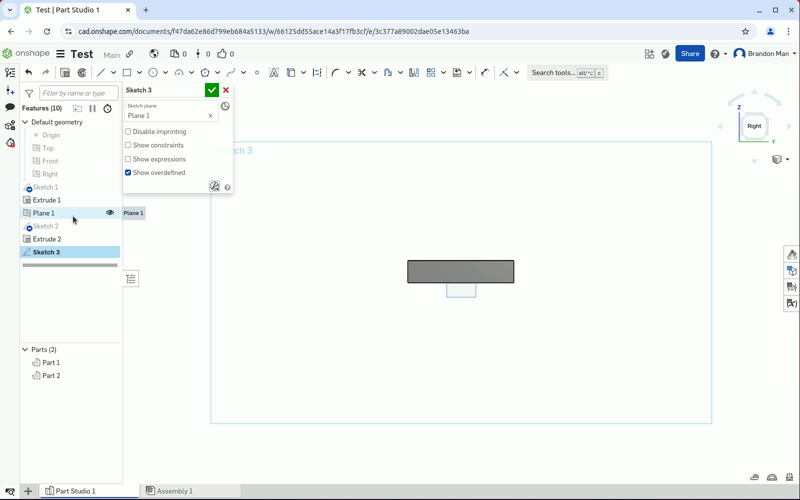
mouse_move(73, 352)
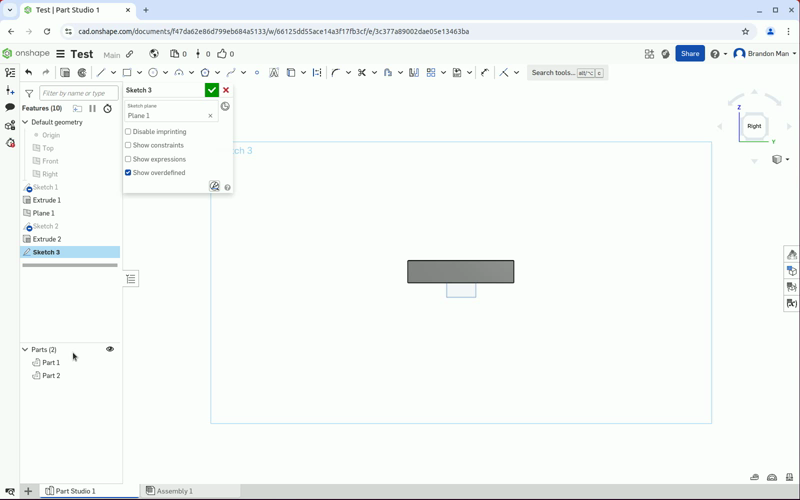
key(y)
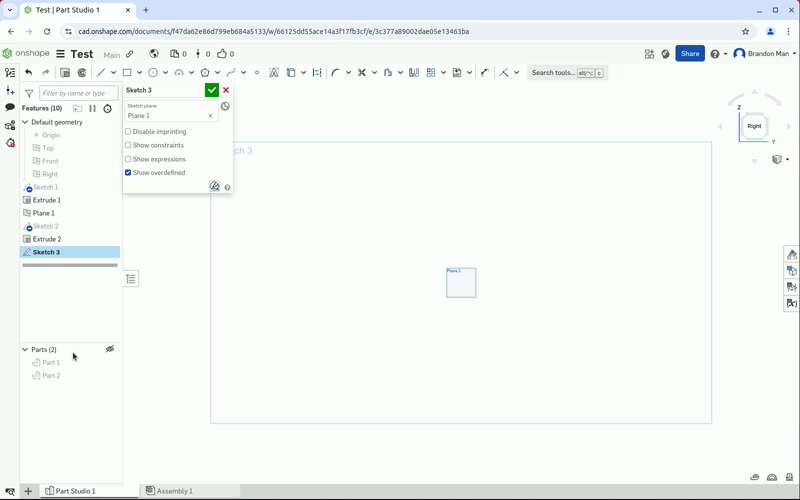
key(l)
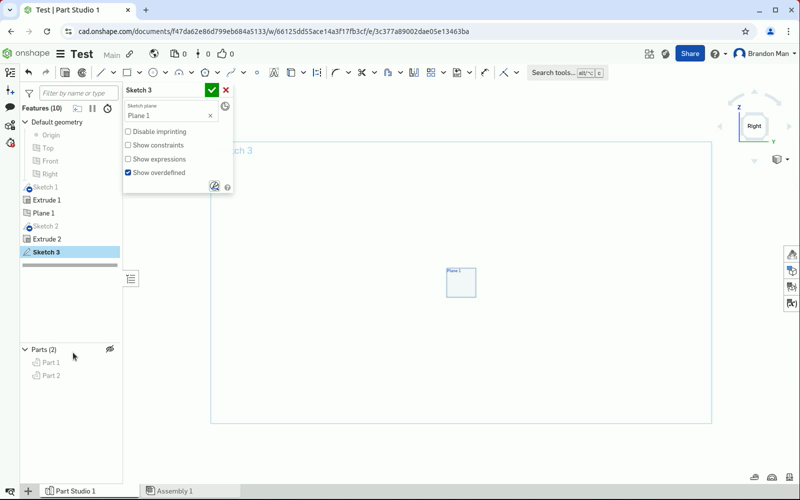
key_down(shift)
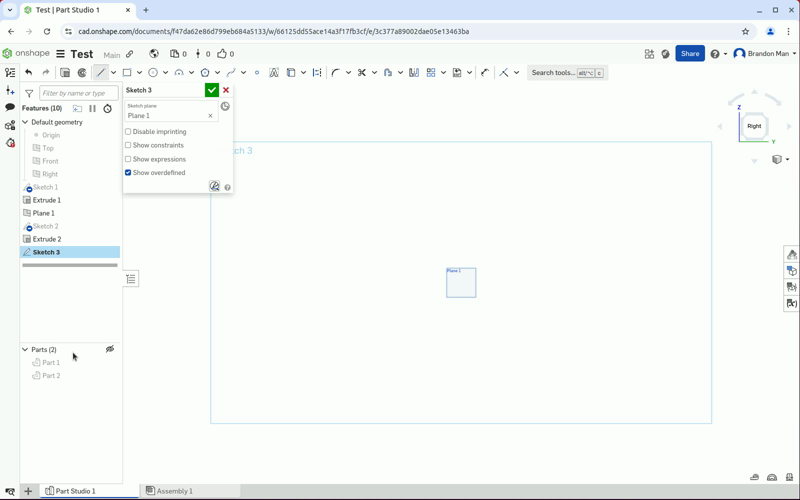
mouse_move(407, 260)
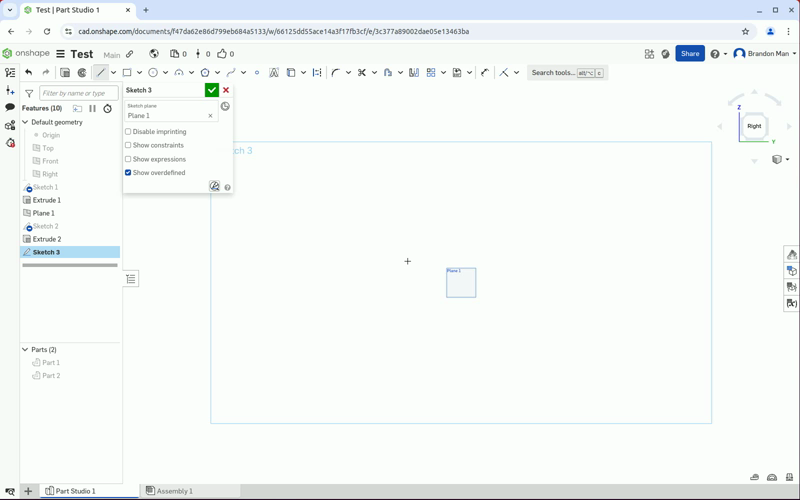
click(407, 260)
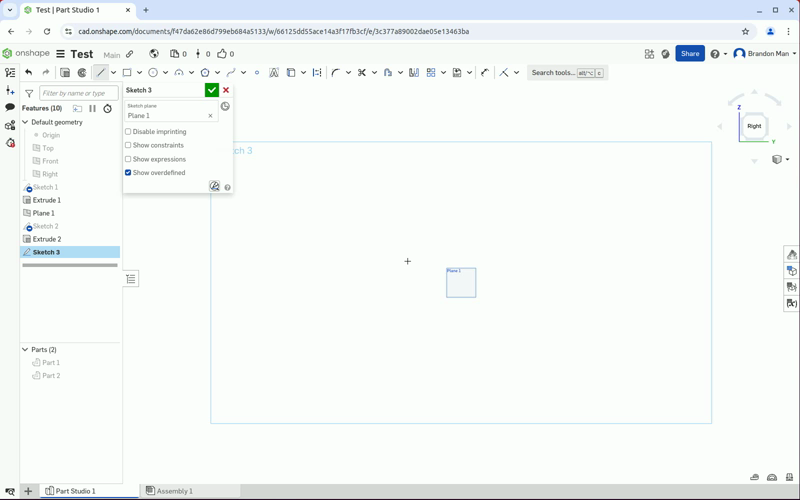
key_up(shift)
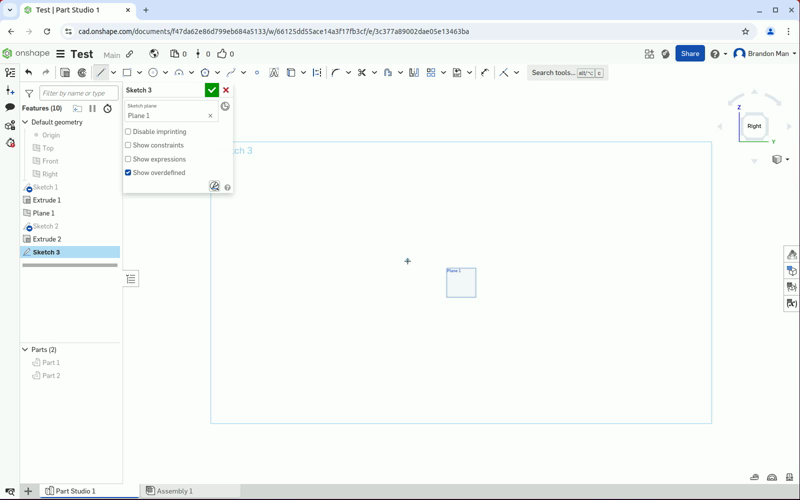
key_down(shift)
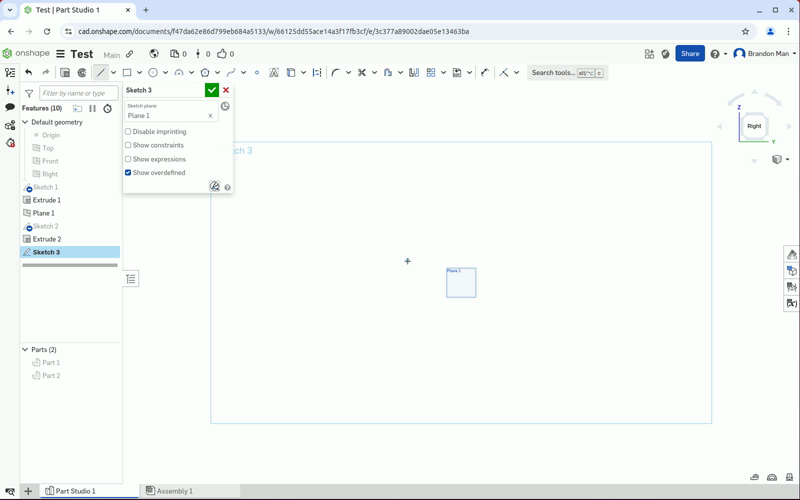
mouse_move(513, 260)
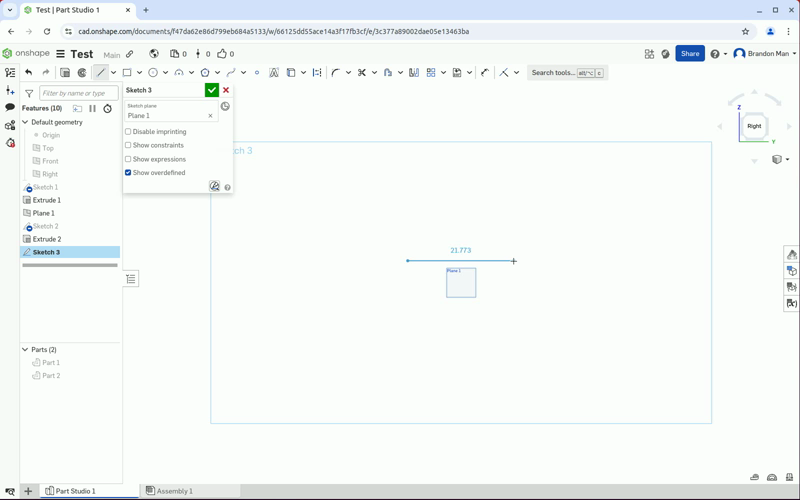
click(513, 260)
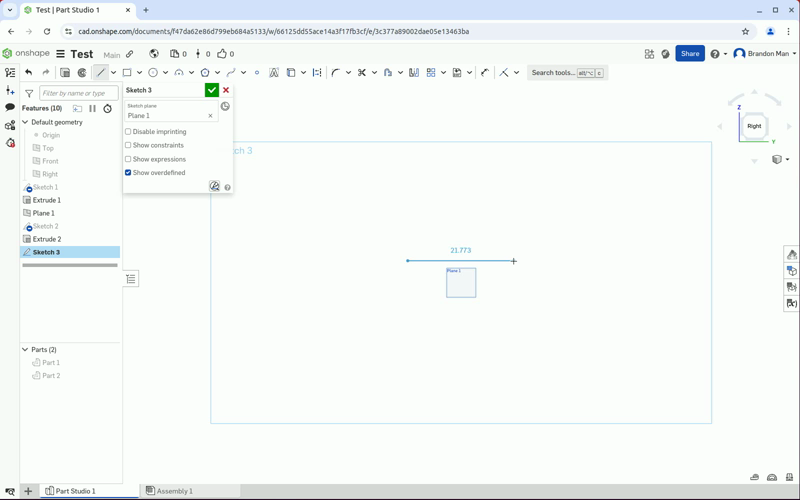
key_up(shift)
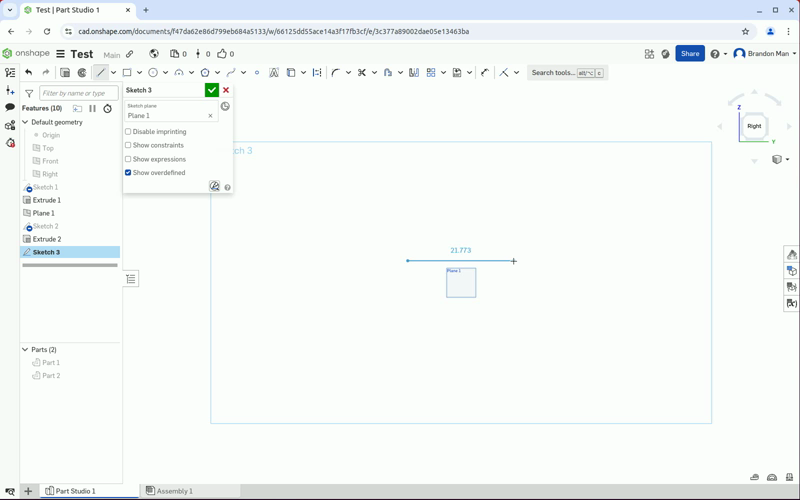
key_down(shift)
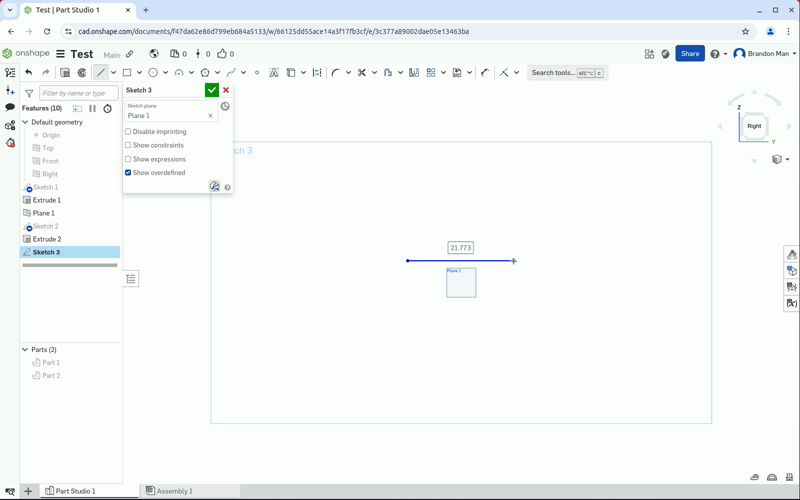
mouse_move(543, 260)
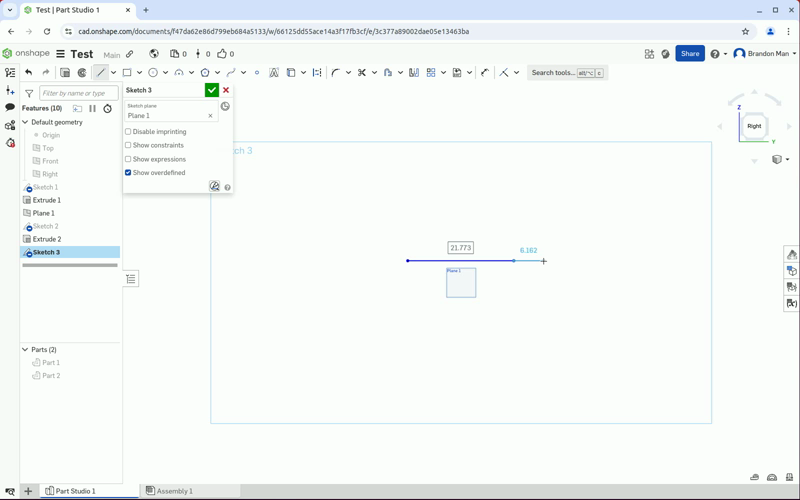
mouse_move(513, 257)
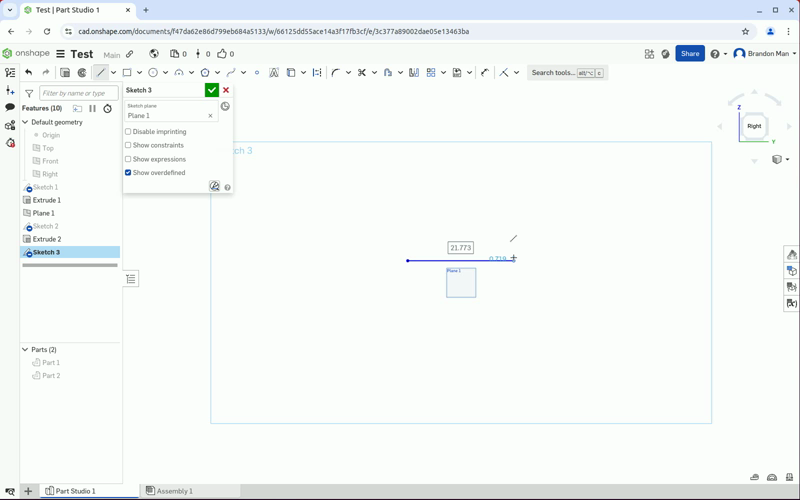
scroll(6)
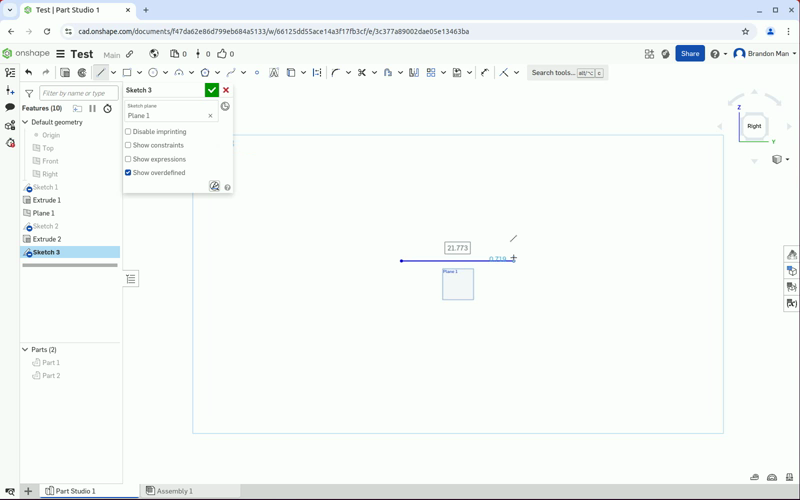
scroll(6)
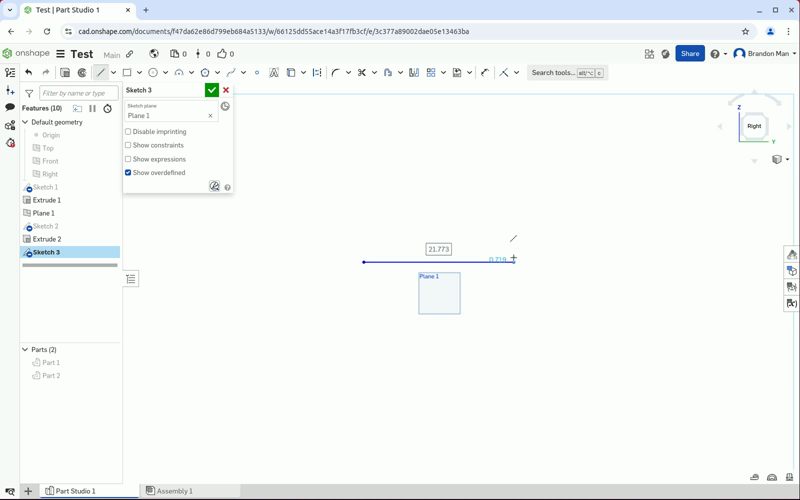
scroll(6)
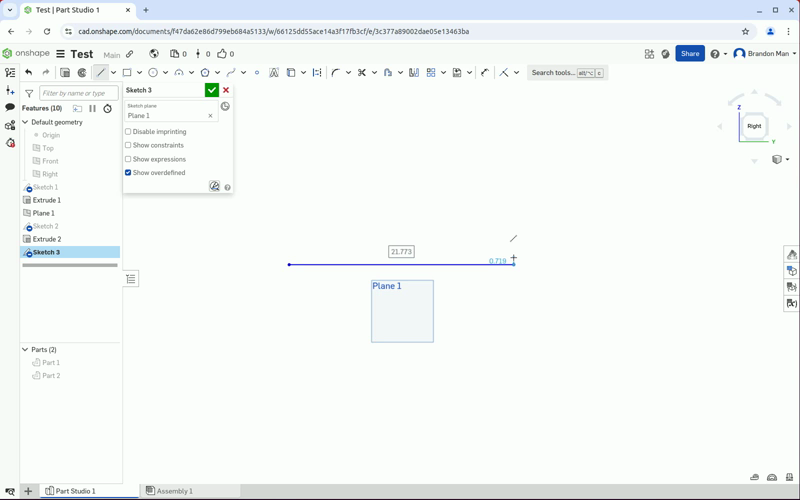
scroll(6)
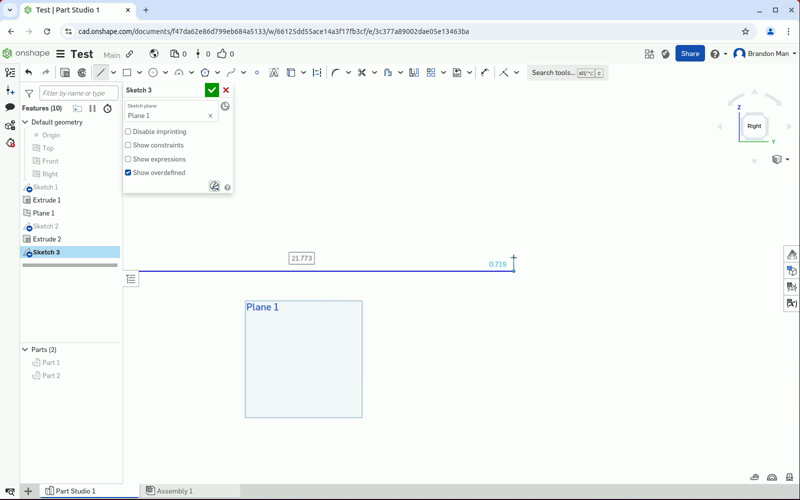
scroll(6)
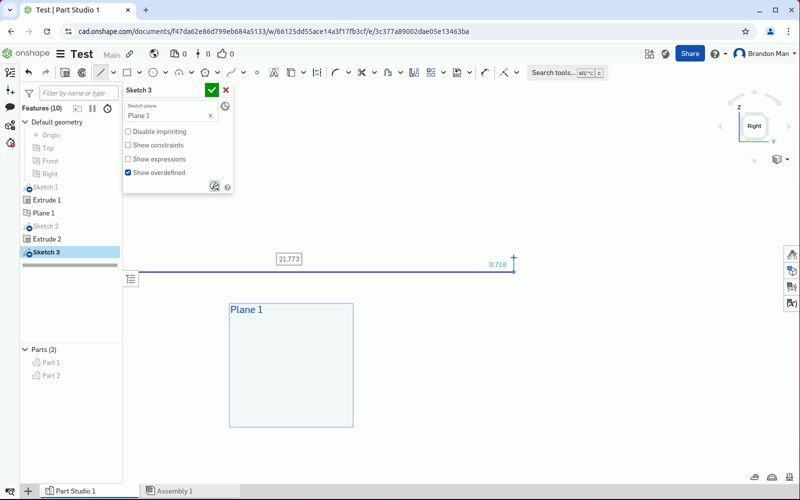
scroll(6)
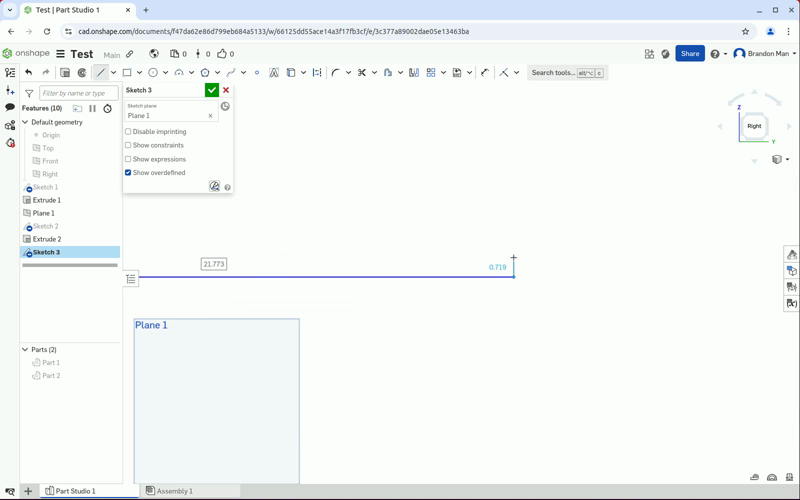
scroll(6)
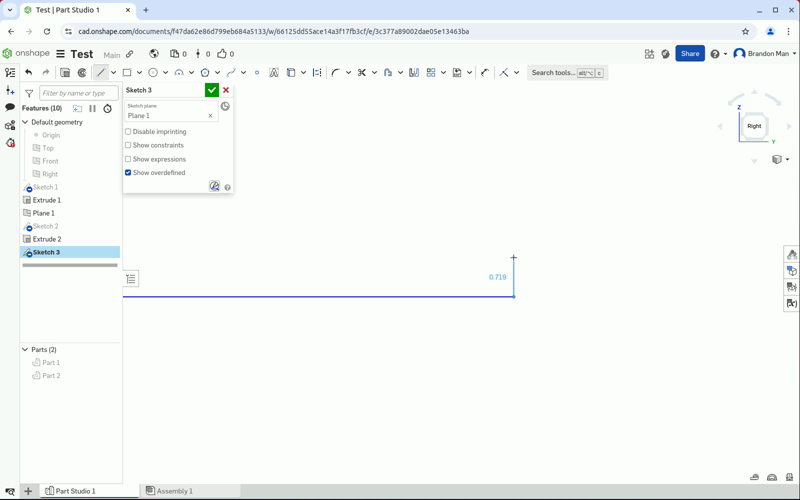
click(513, 257)
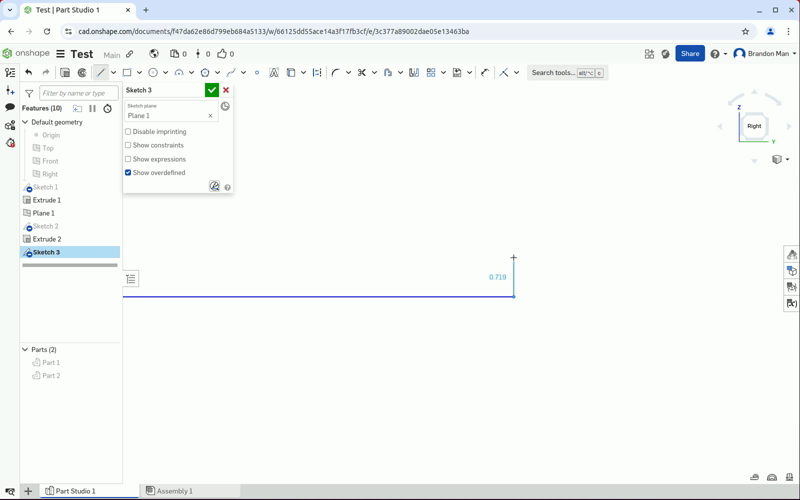
scroll(-6)
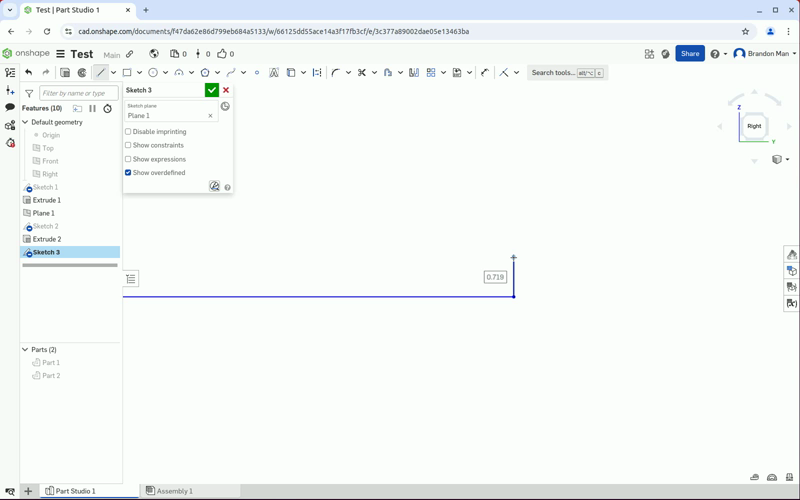
scroll(-6)
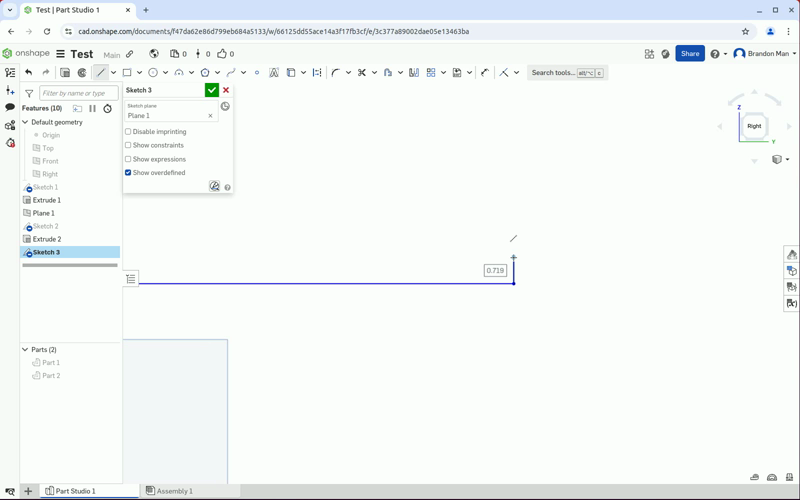
scroll(-6)
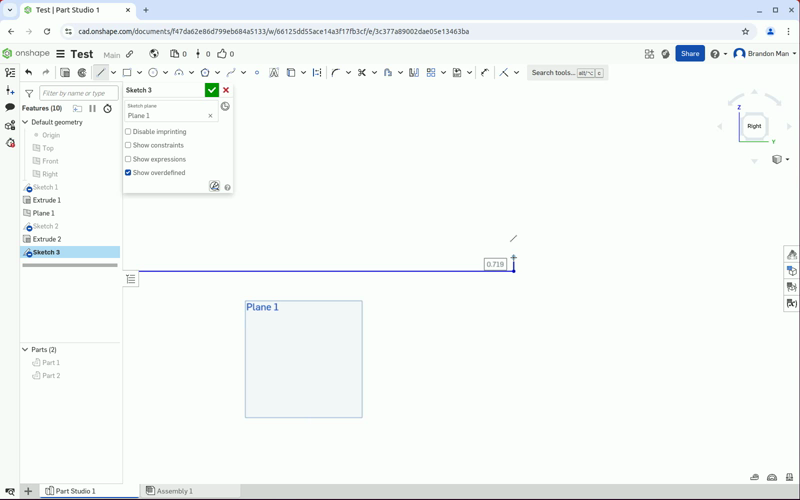
scroll(-6)
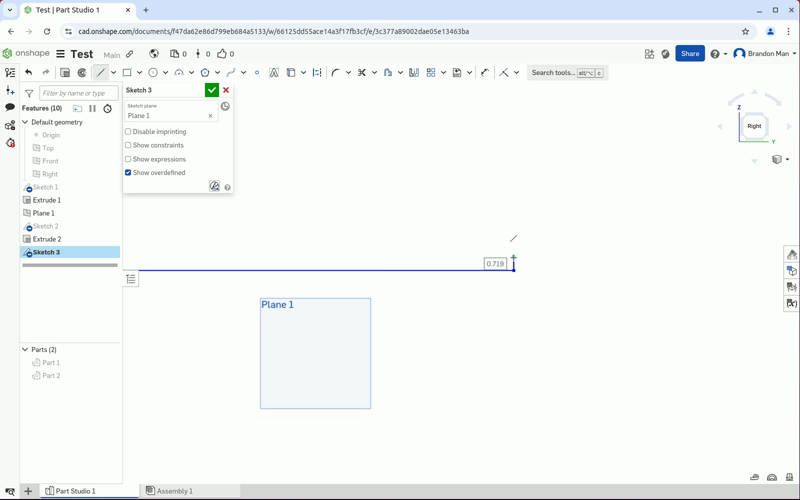
scroll(-6)
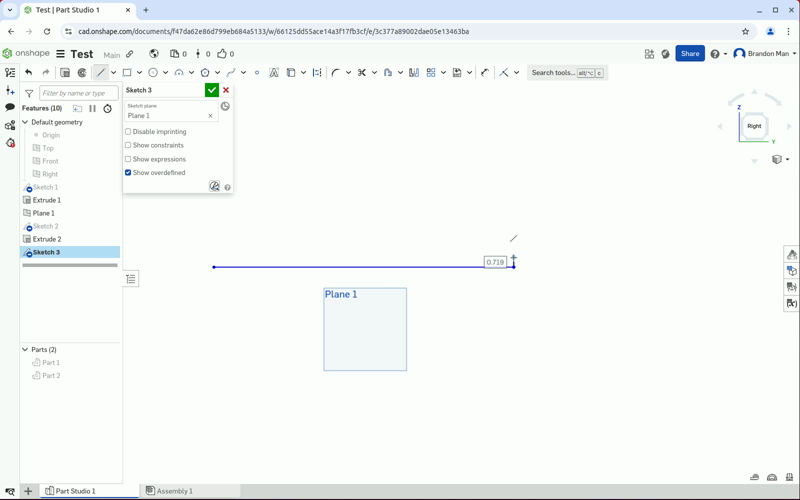
scroll(-6)
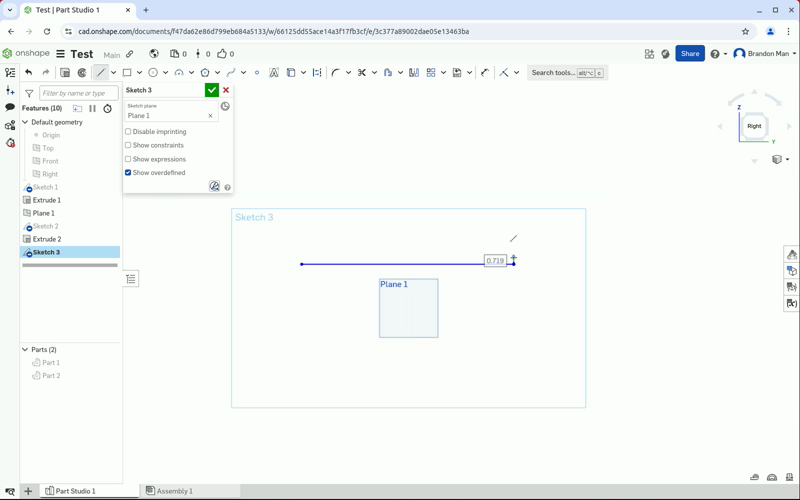
scroll(-6)
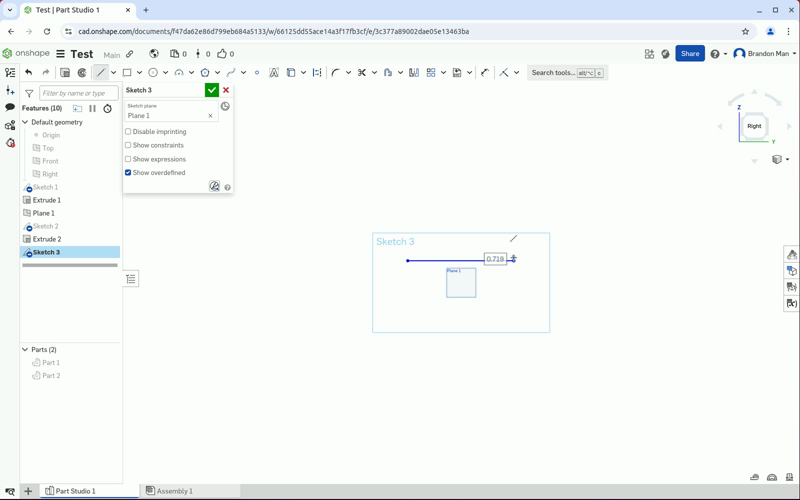
key_up(shift)
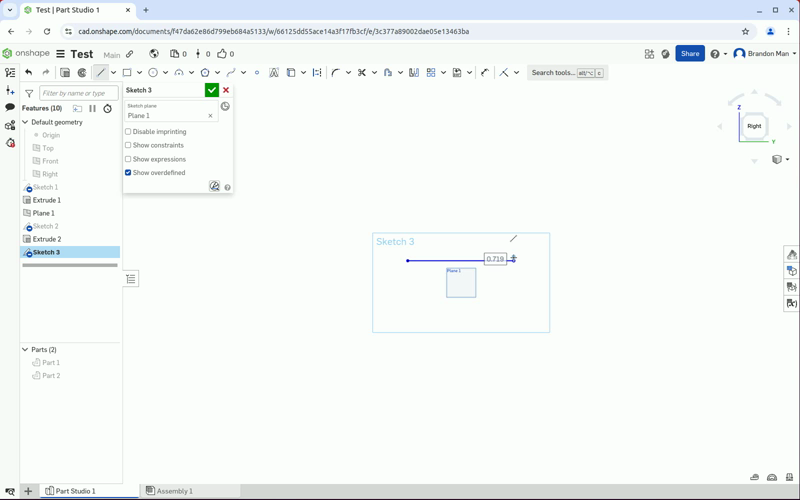
key_down(shift)
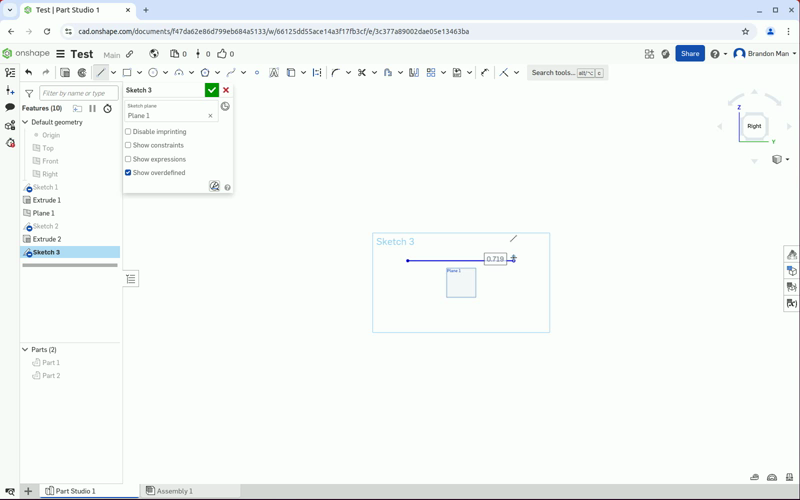
mouse_move(407, 257)
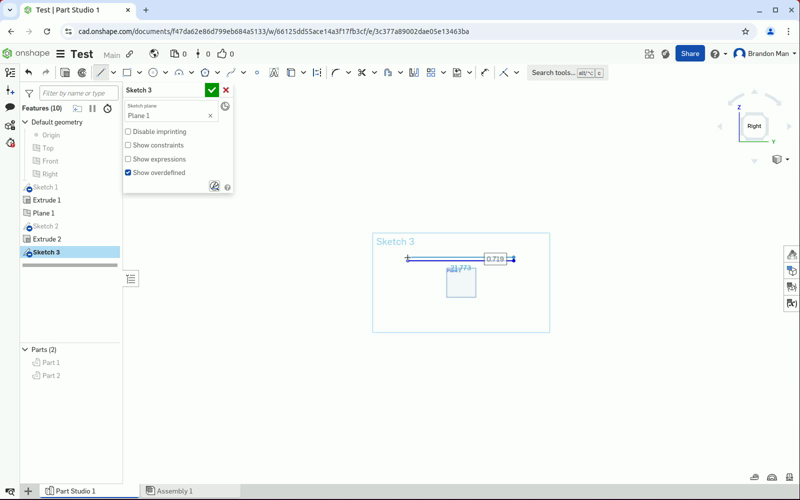
scroll(6)
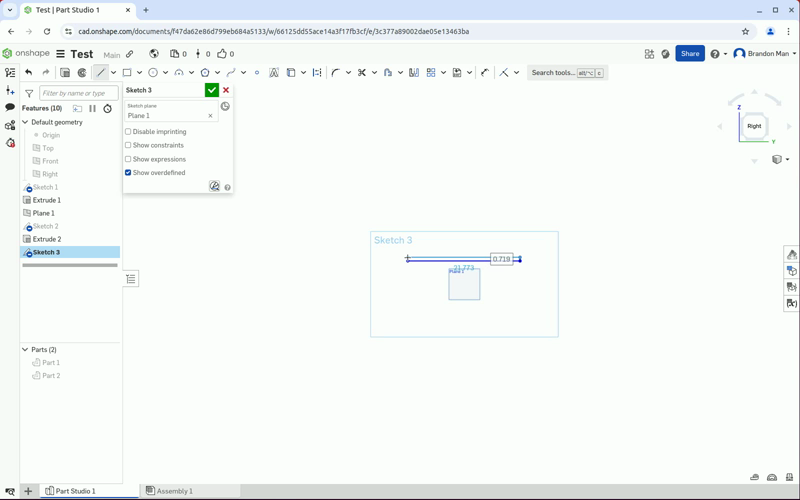
scroll(6)
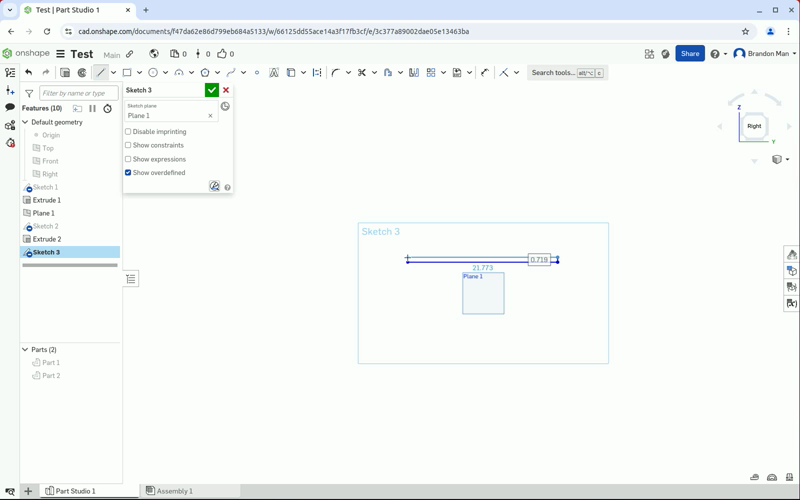
scroll(6)
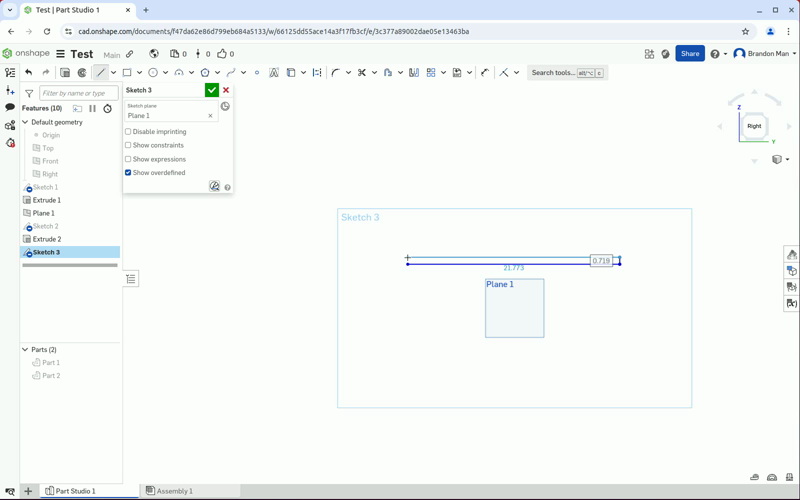
scroll(6)
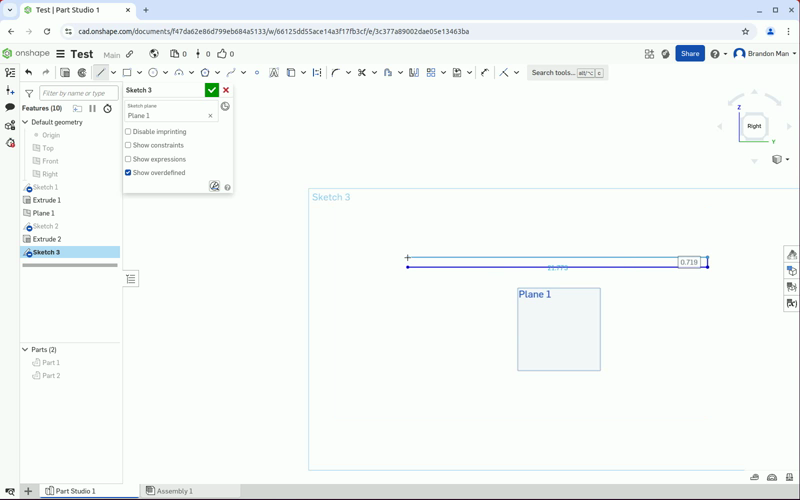
scroll(6)
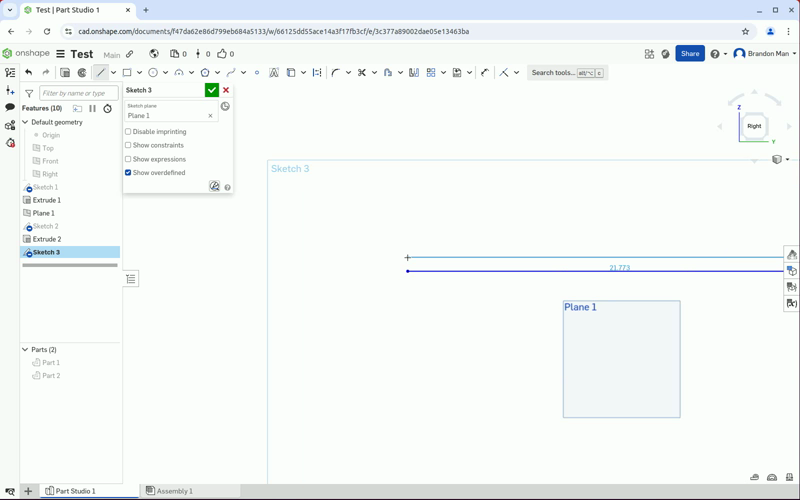
scroll(6)
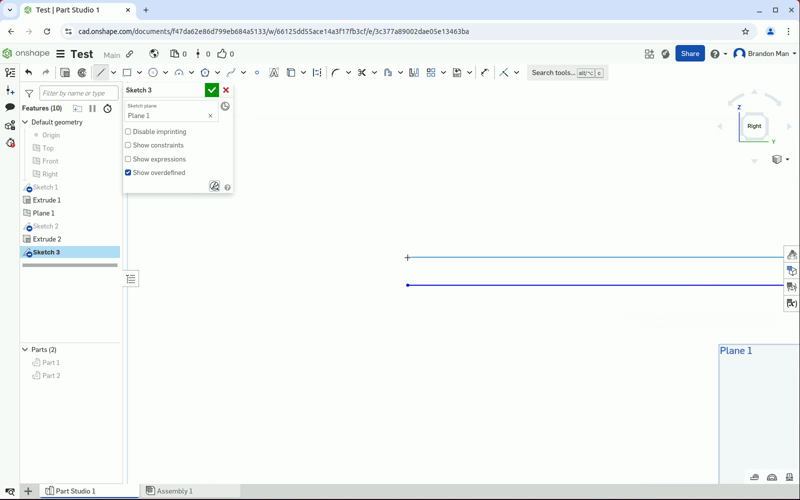
scroll(6)
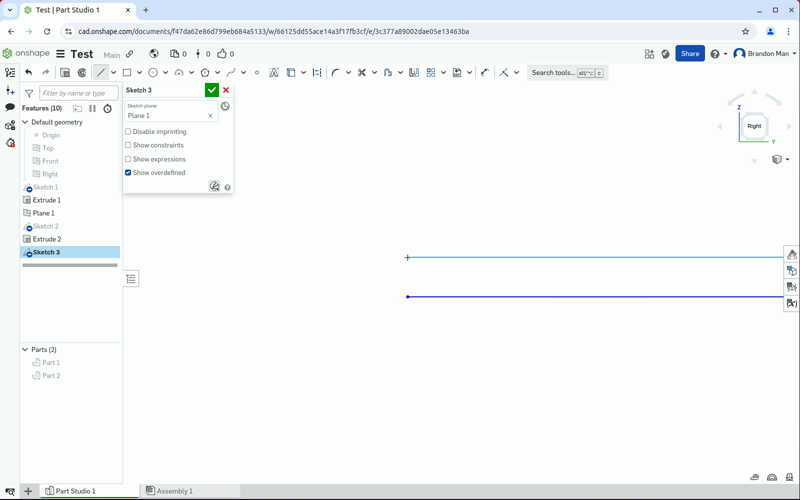
click(407, 257)
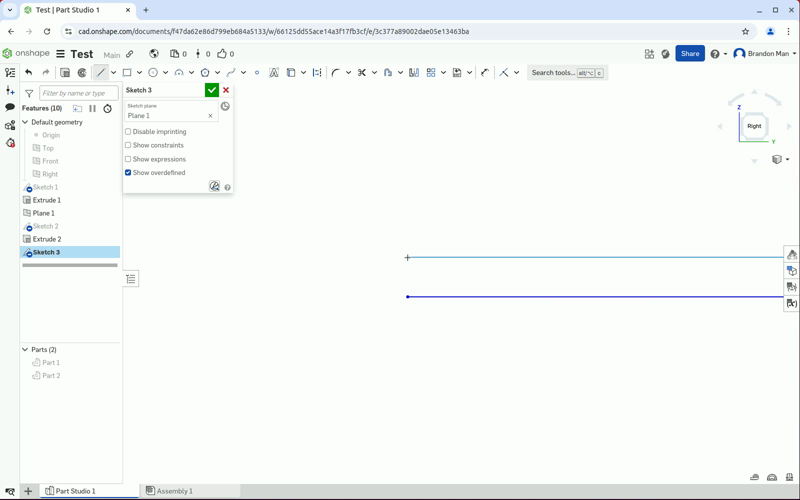
scroll(-6)
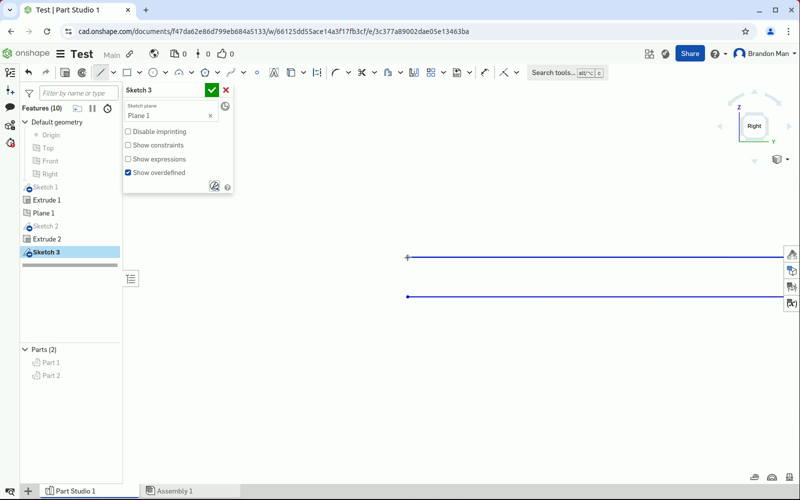
scroll(-6)
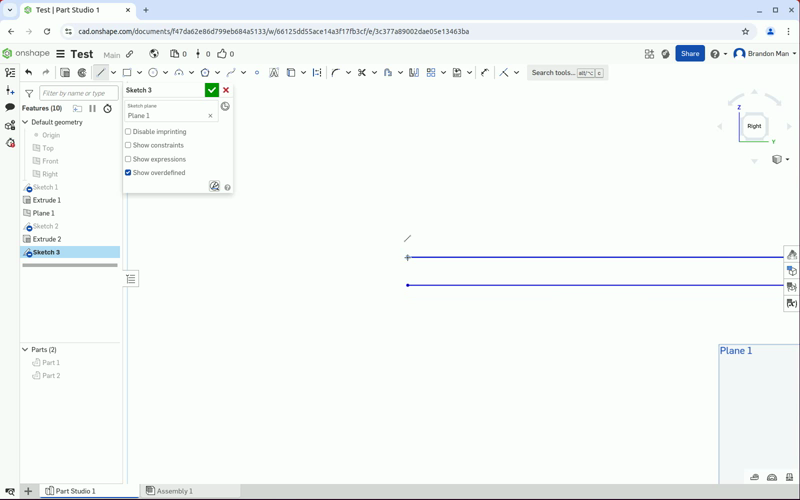
scroll(-6)
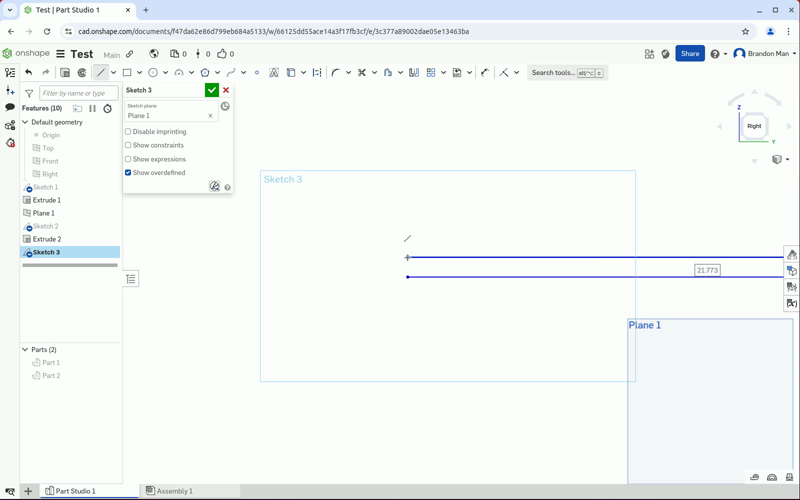
scroll(-6)
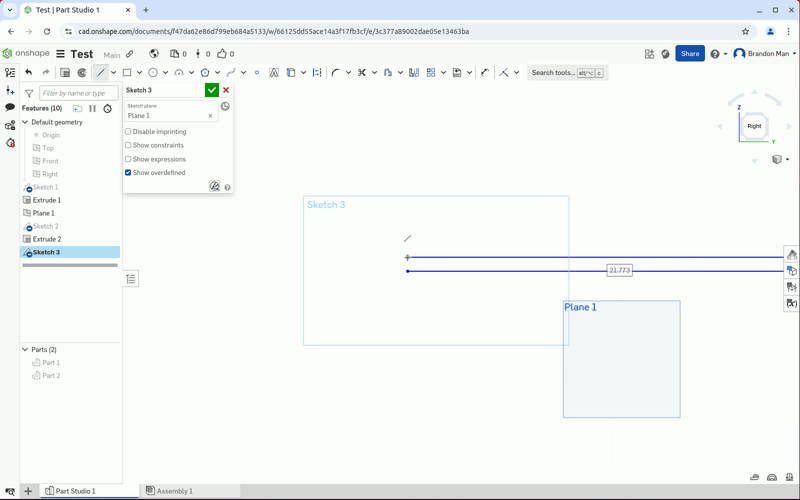
scroll(-6)
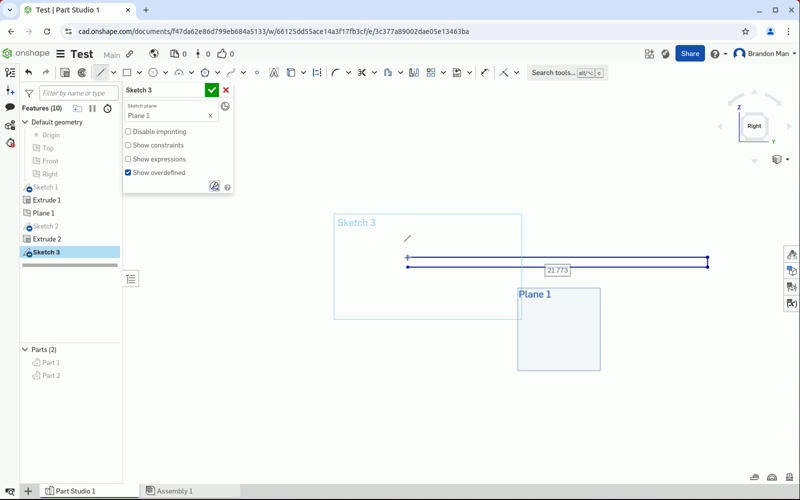
scroll(-6)
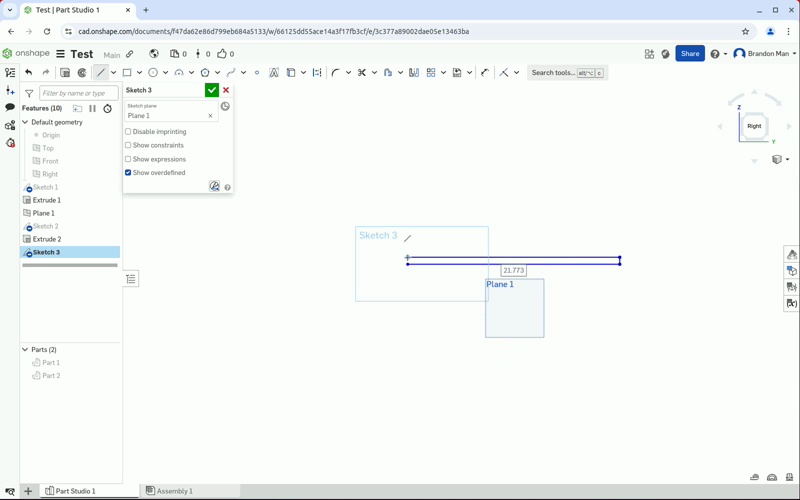
scroll(-6)
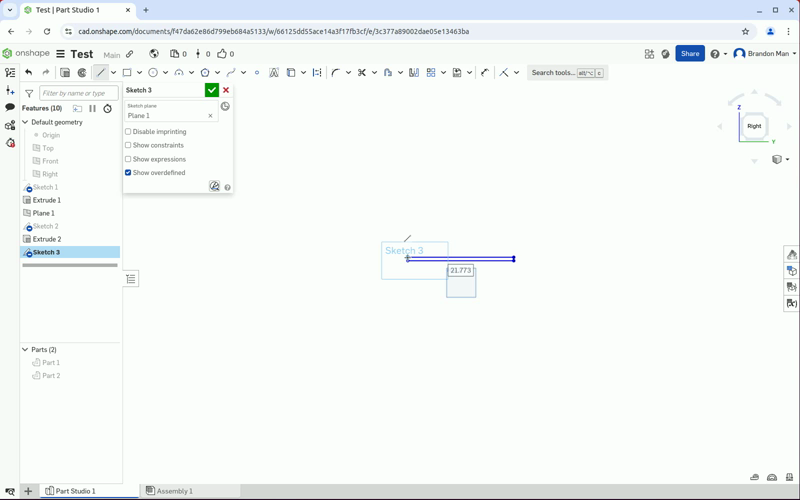
key_up(shift)
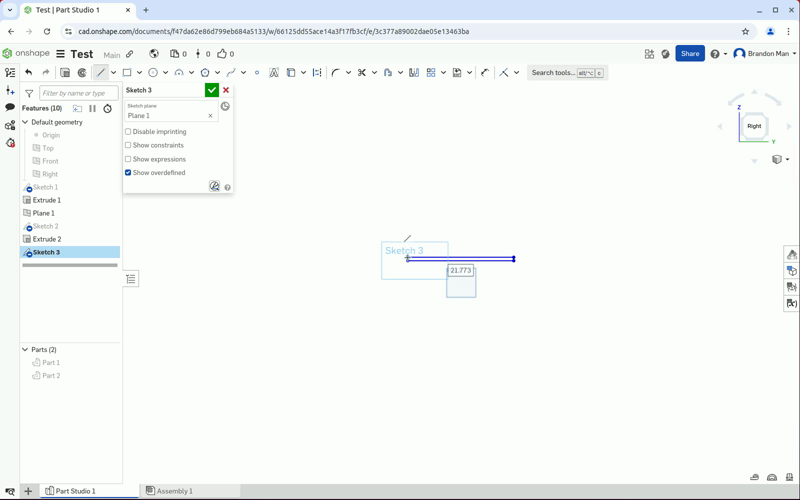
mouse_move(437, 257)
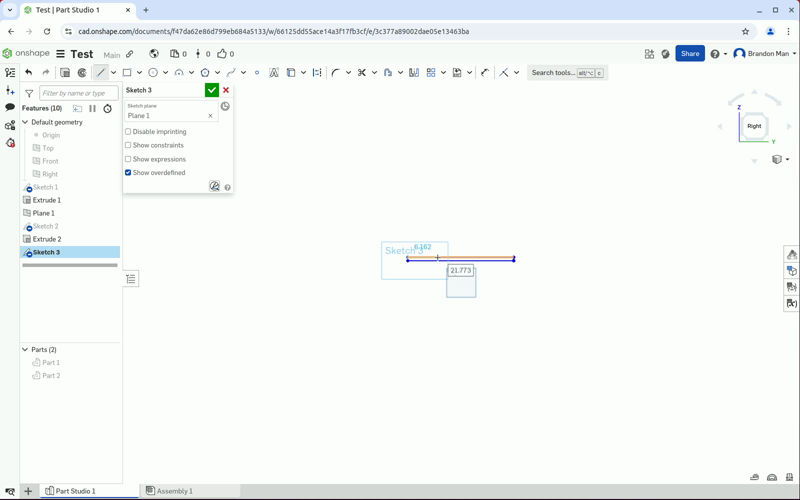
key_down(shift)
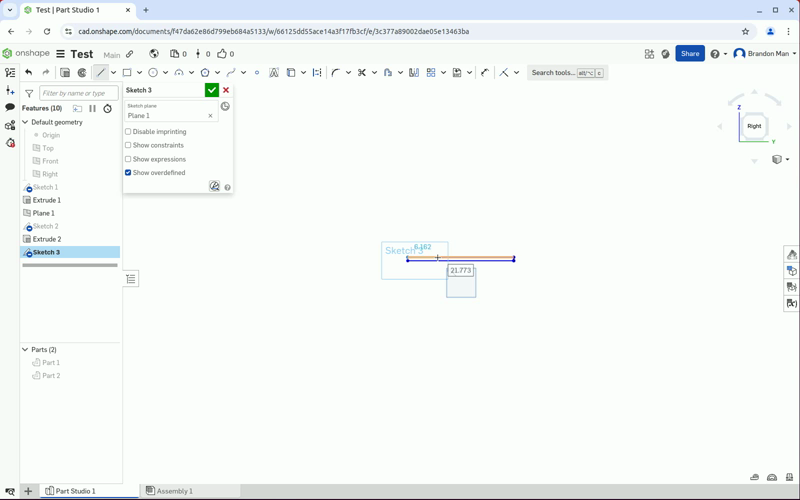
mouse_move(407, 260)
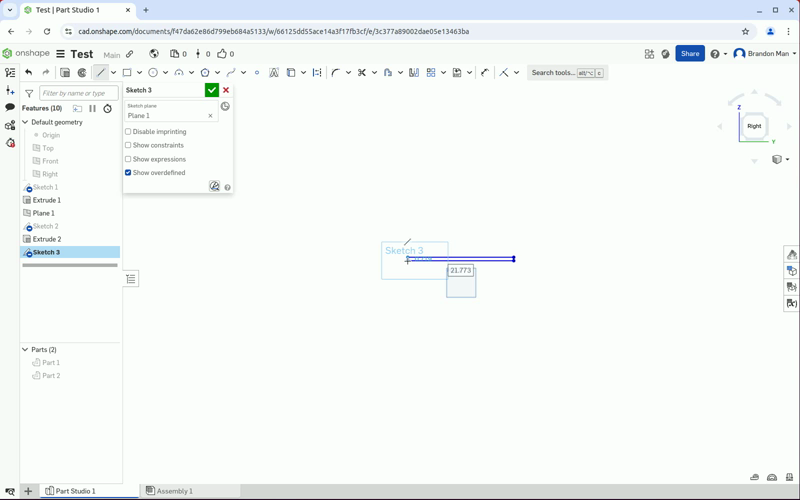
scroll(6)
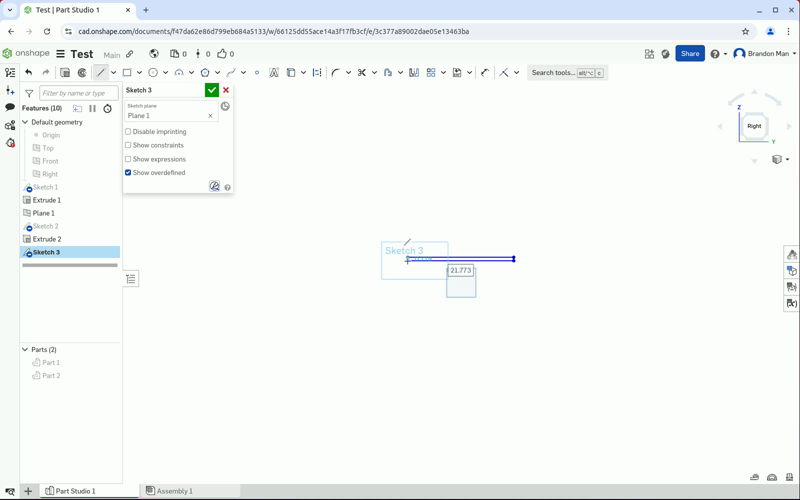
scroll(6)
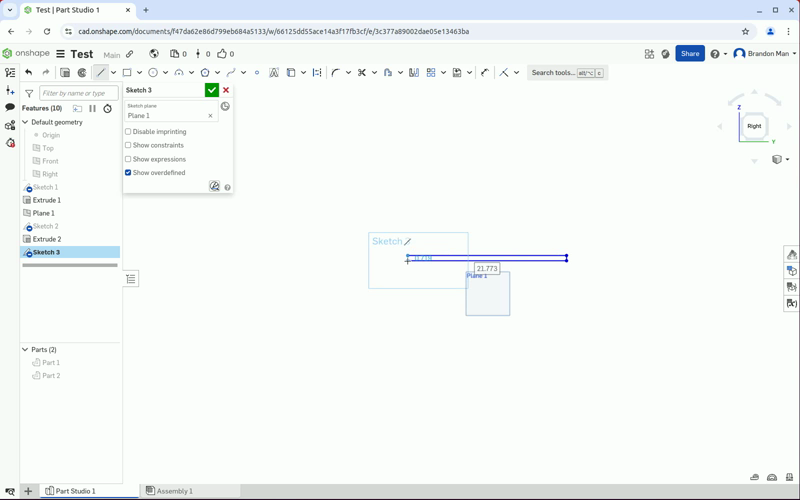
scroll(6)
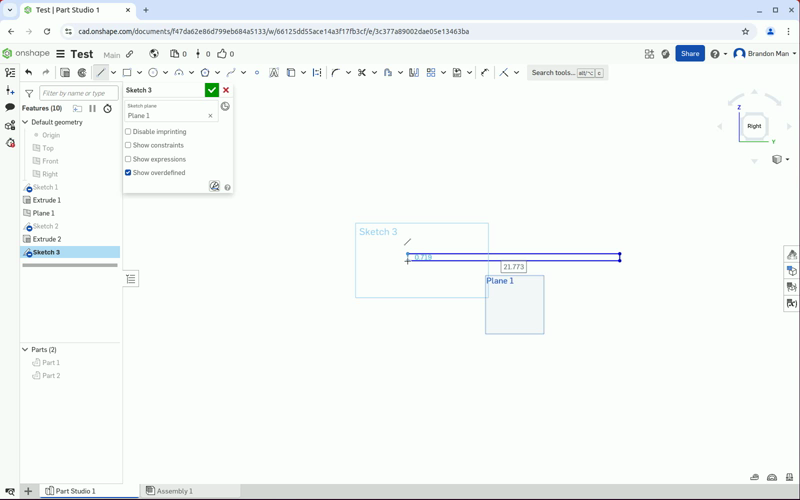
scroll(6)
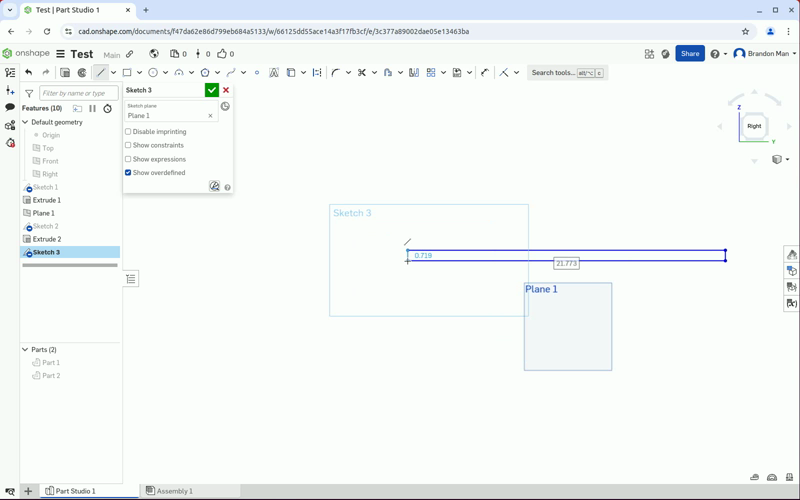
scroll(6)
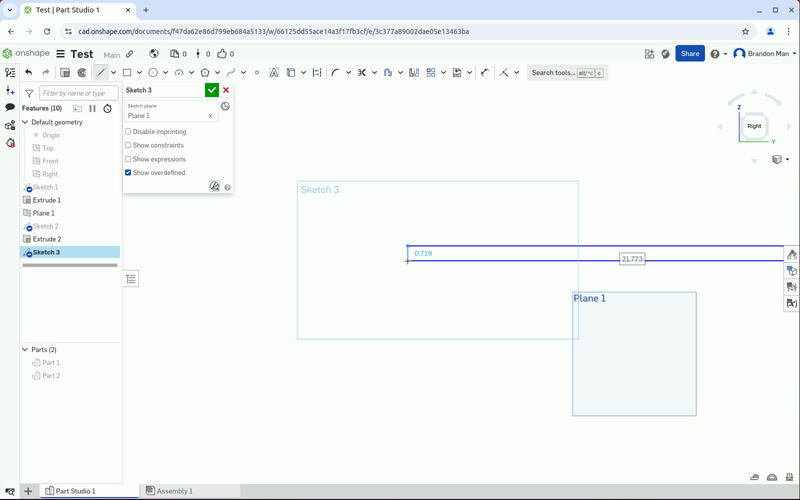
scroll(6)
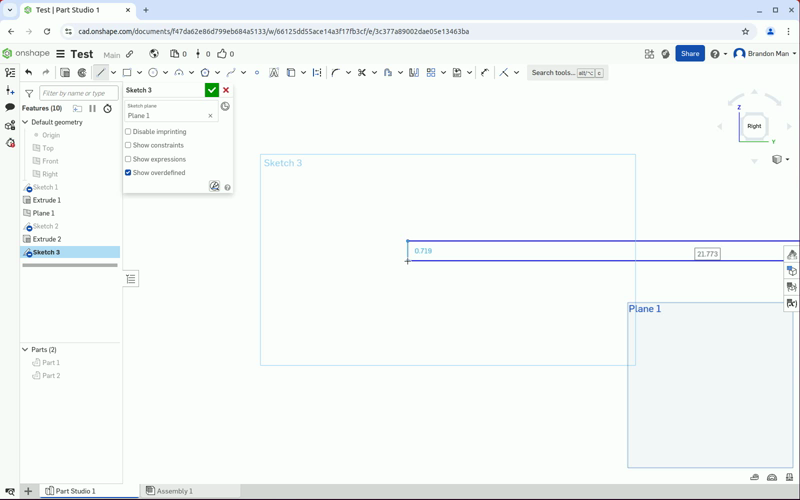
scroll(6)
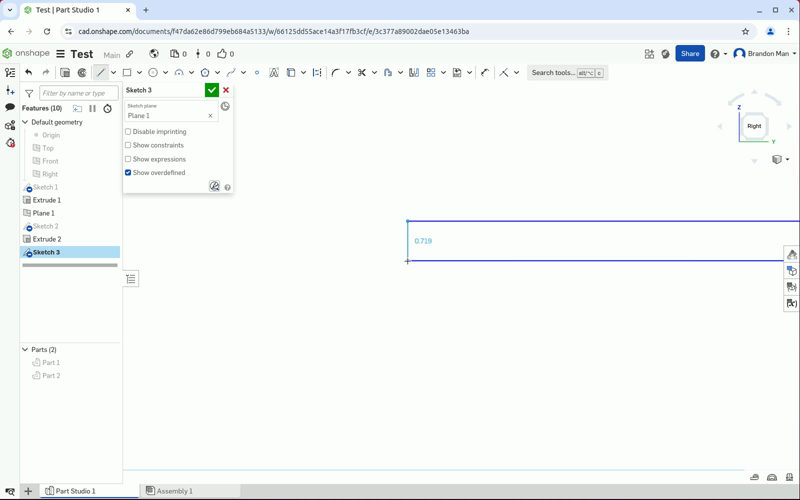
key_up(shift)
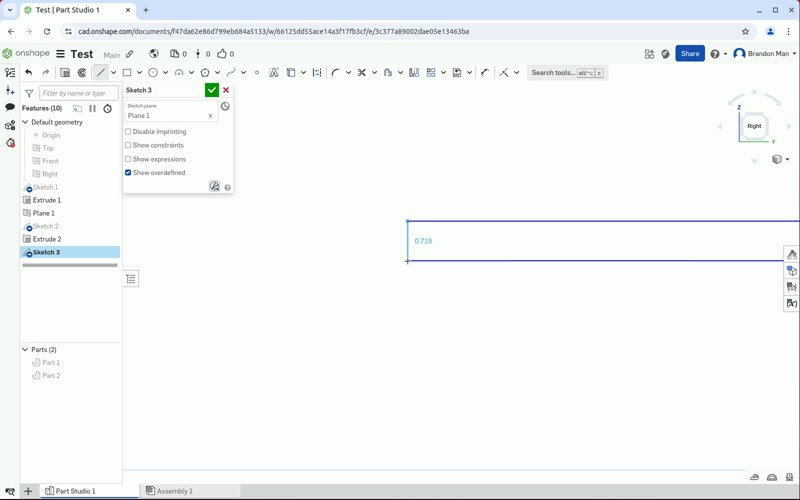
click(407, 260)
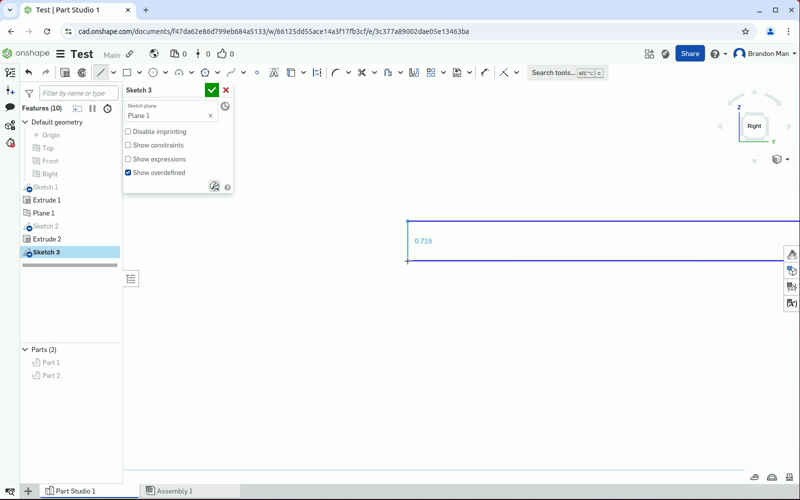
scroll(-6)
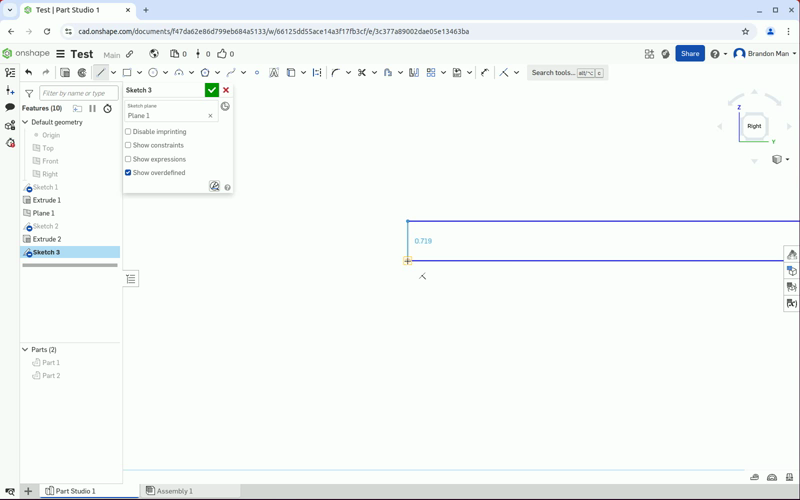
scroll(-6)
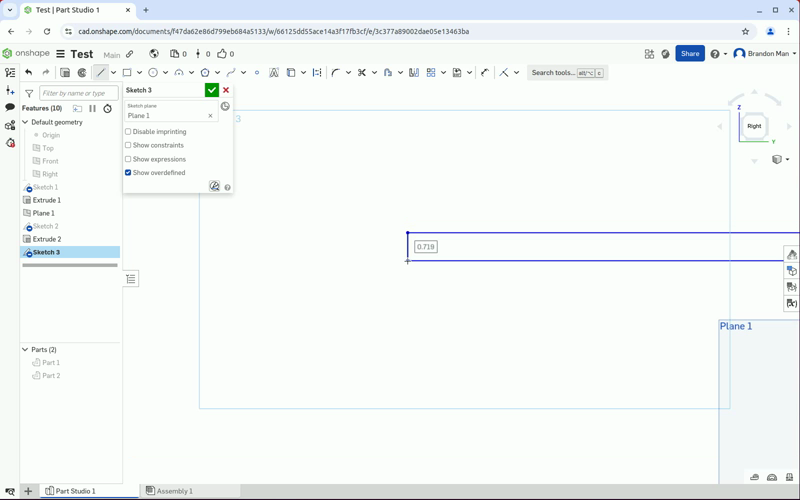
scroll(-6)
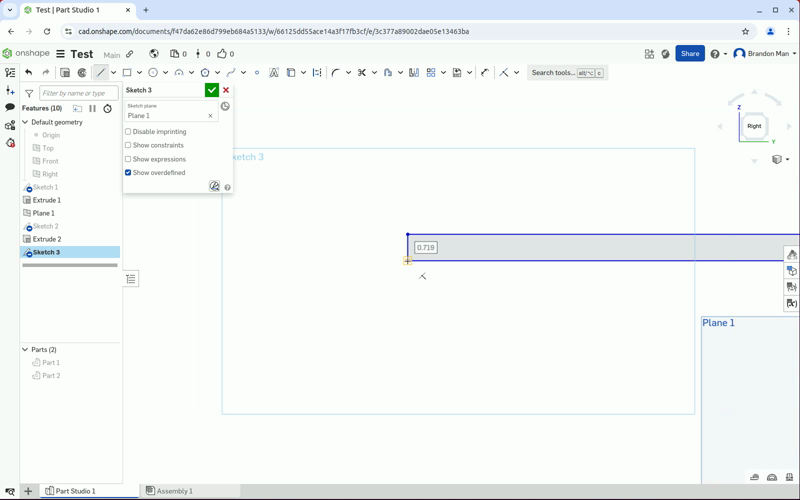
scroll(-6)
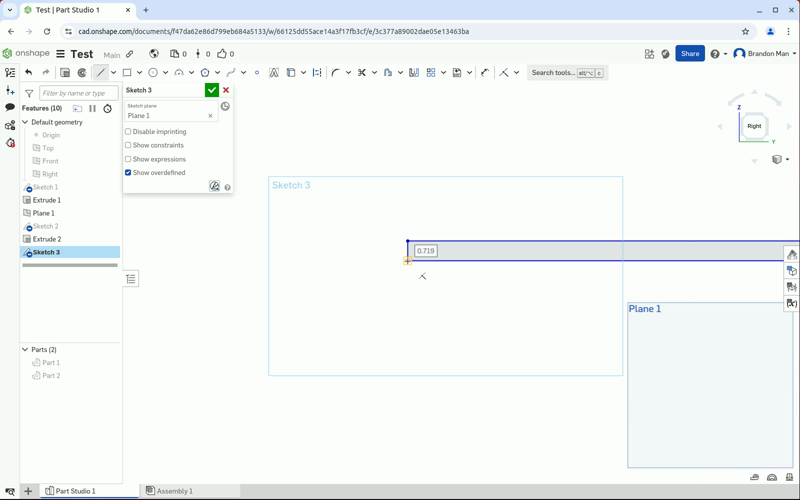
scroll(-6)
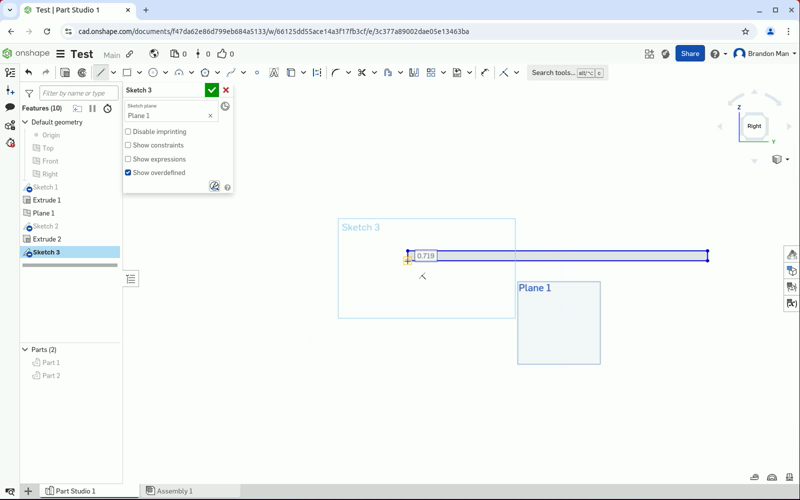
scroll(-6)
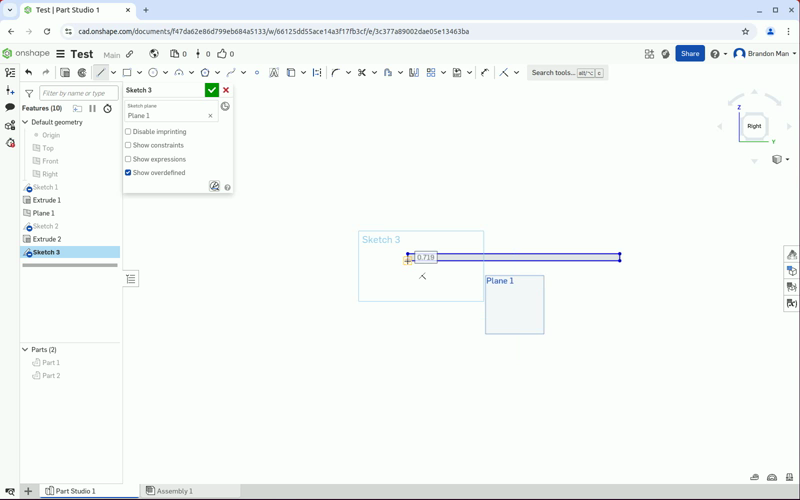
scroll(-6)
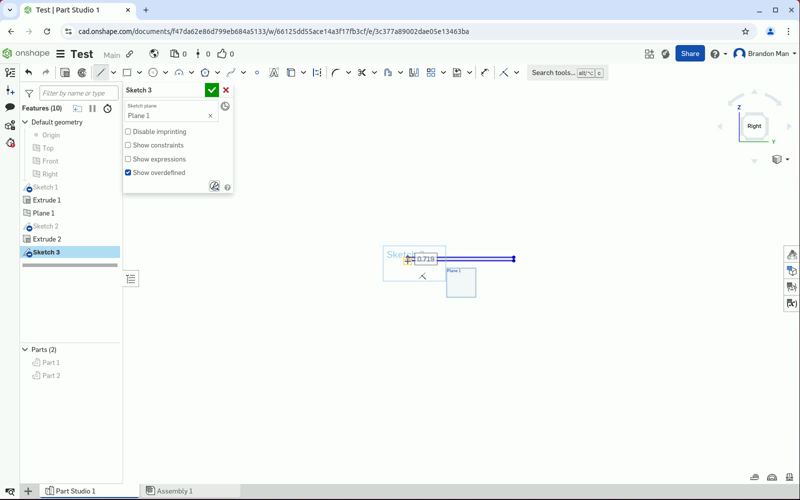
key(esc)
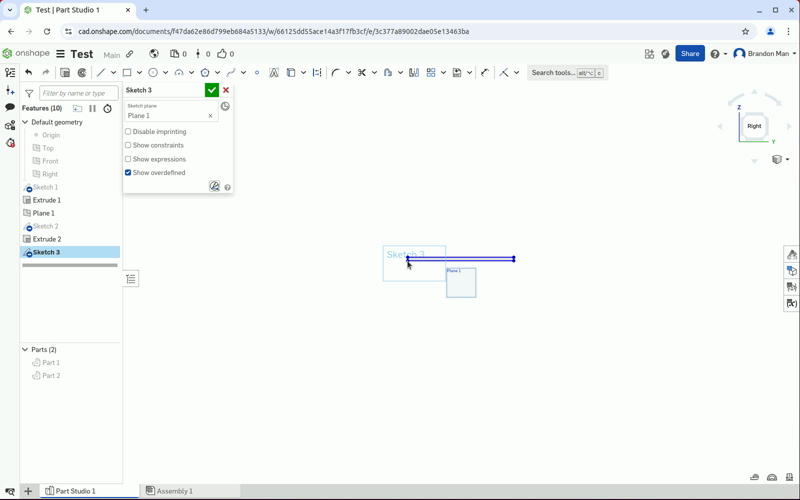
mouse_move(419, 259)
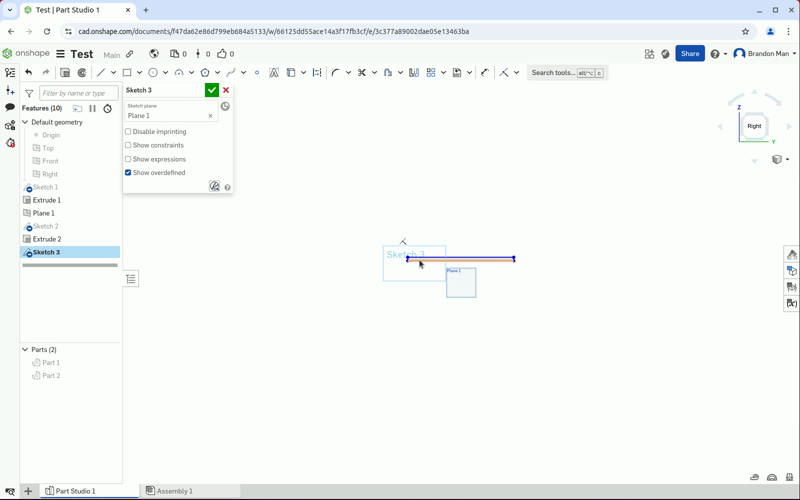
scroll(6)
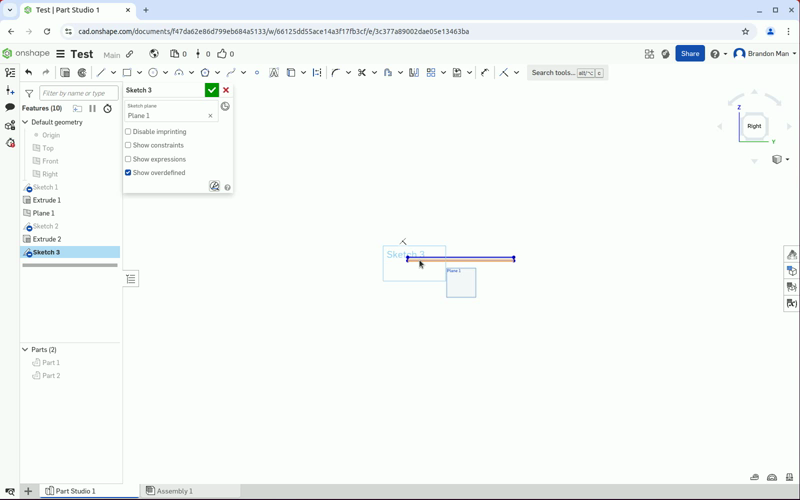
scroll(6)
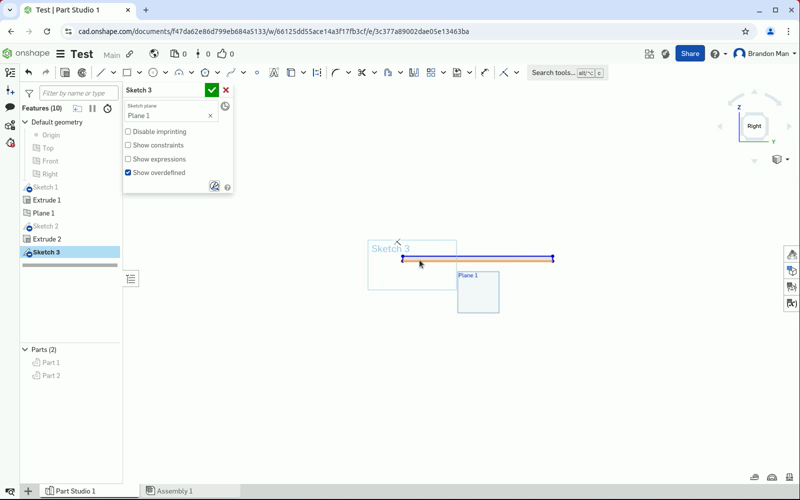
scroll(6)
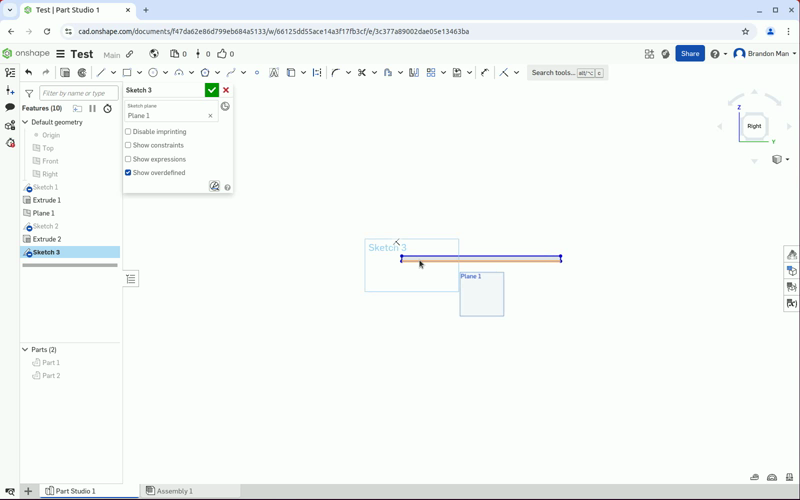
scroll(6)
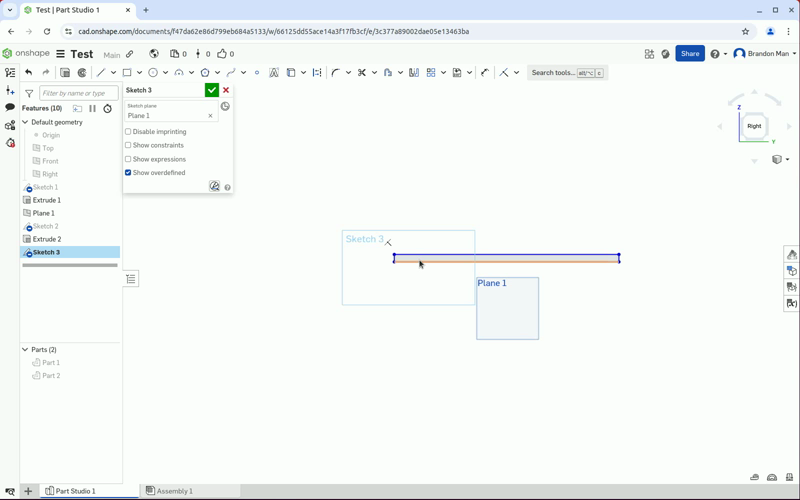
scroll(6)
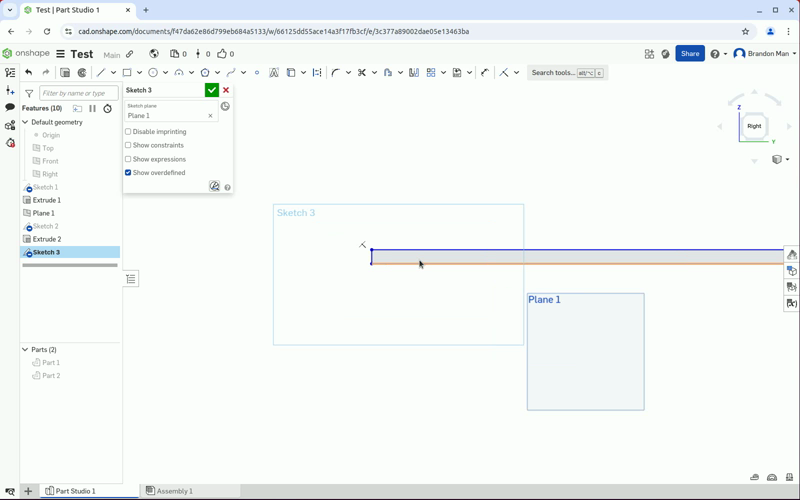
scroll(6)
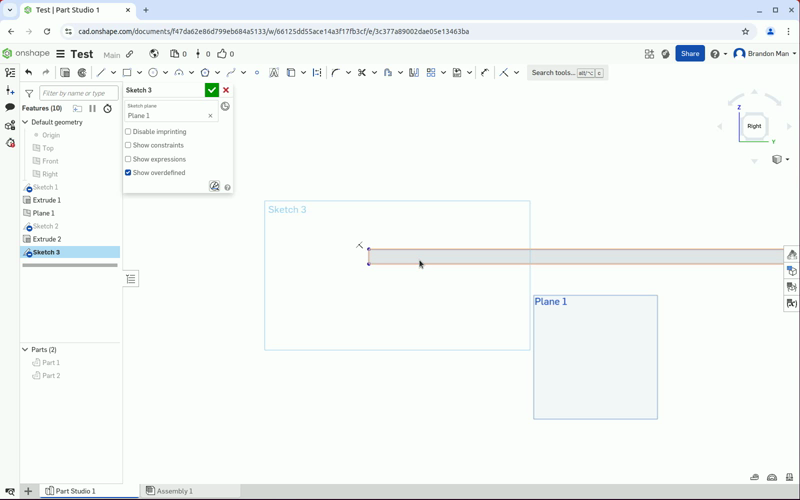
scroll(6)
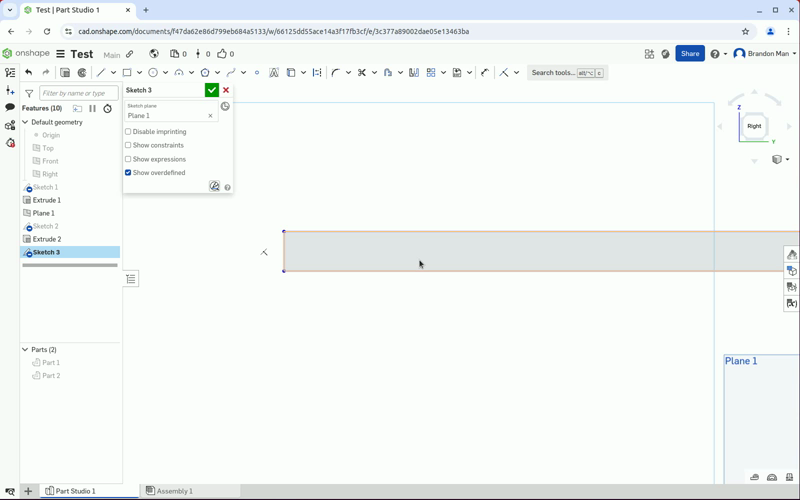
click(419, 259)
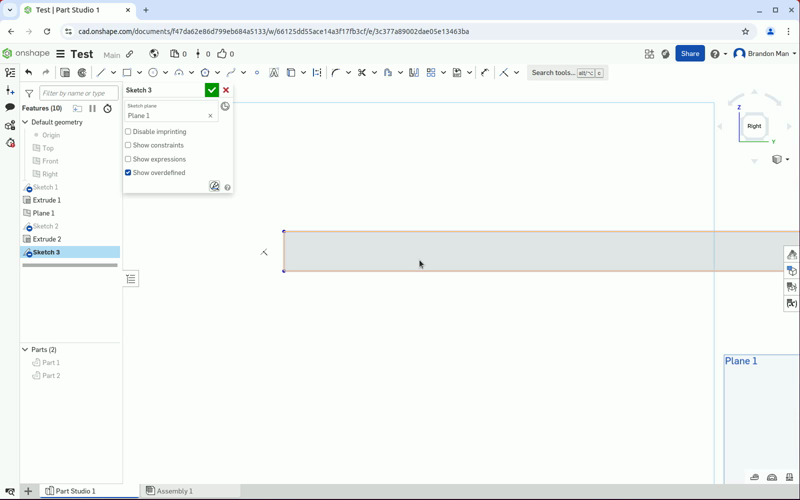
scroll(-6)
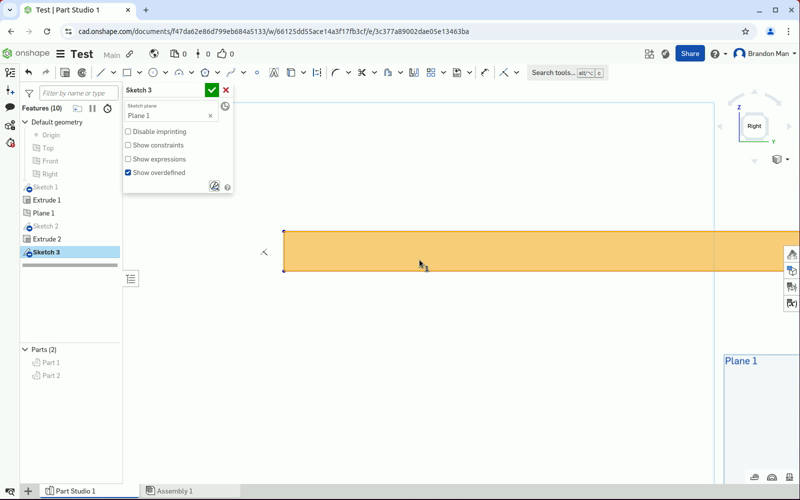
scroll(-6)
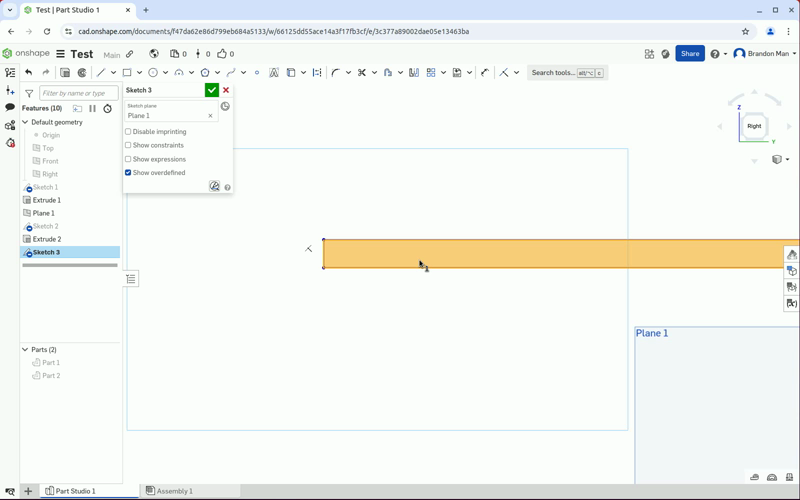
scroll(-6)
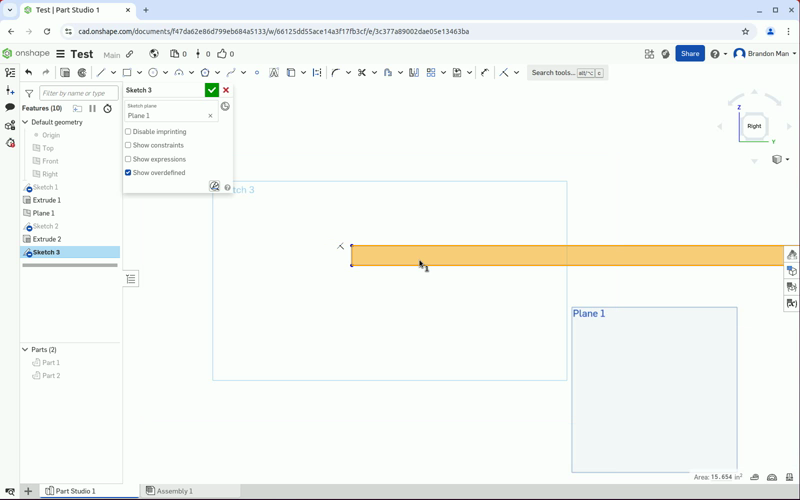
scroll(-6)
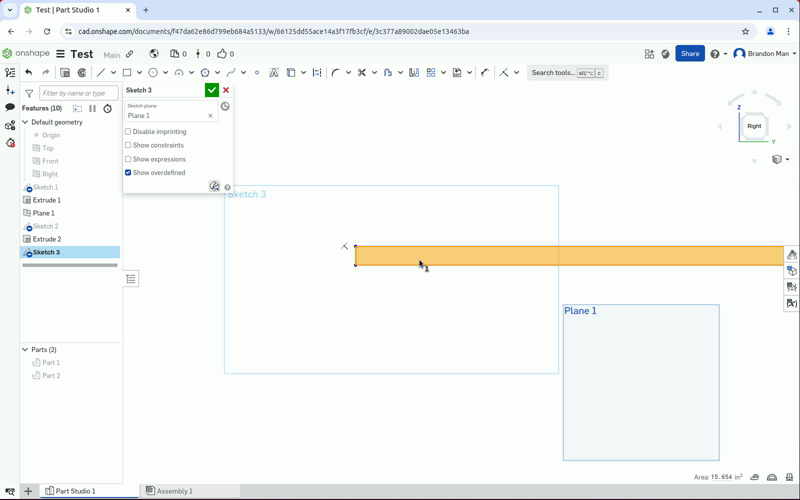
scroll(-6)
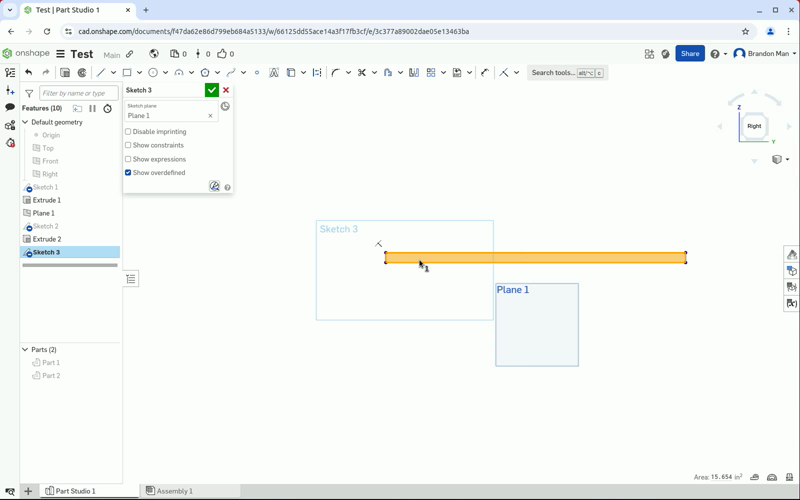
scroll(-6)
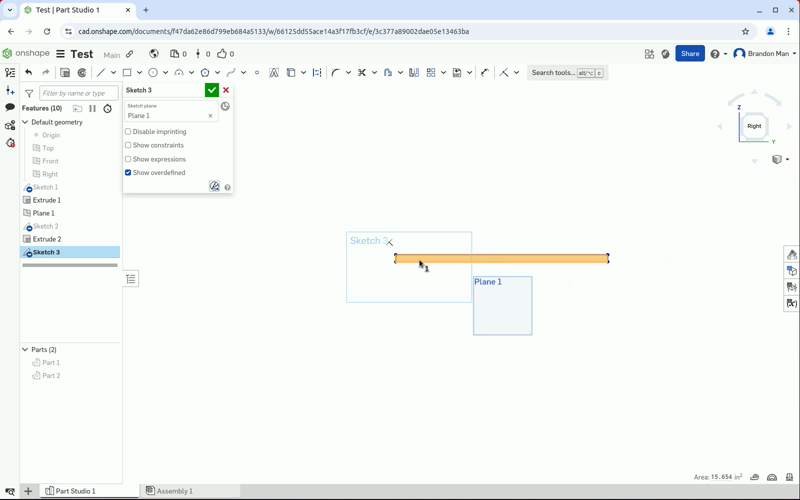
scroll(-6)
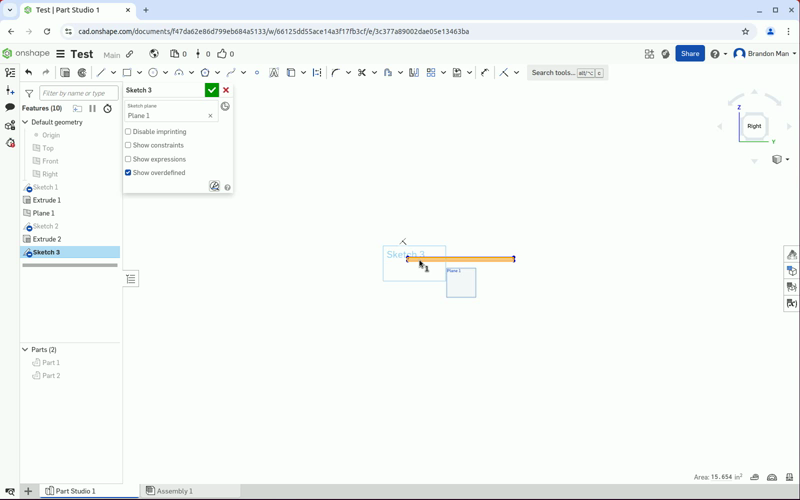
mouse_move(73, 352)
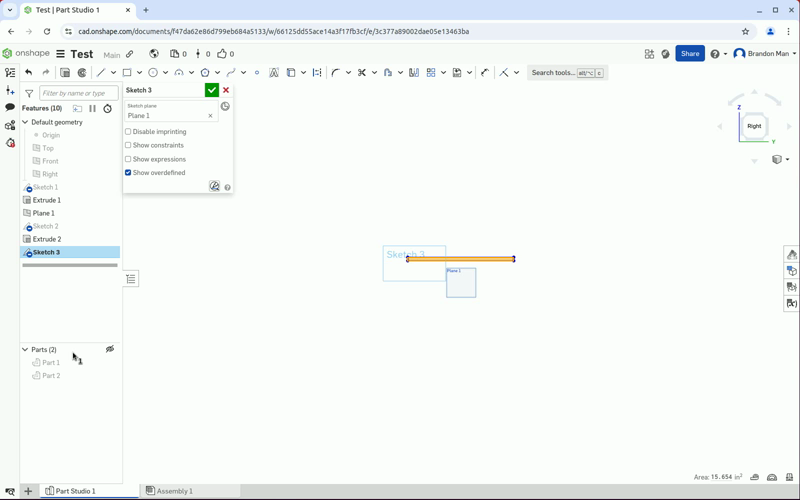
key(shift+y)
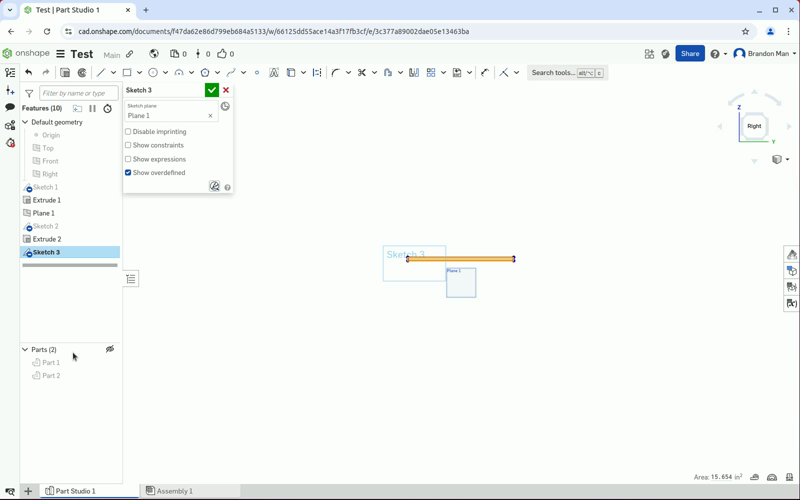
key(shift+e)
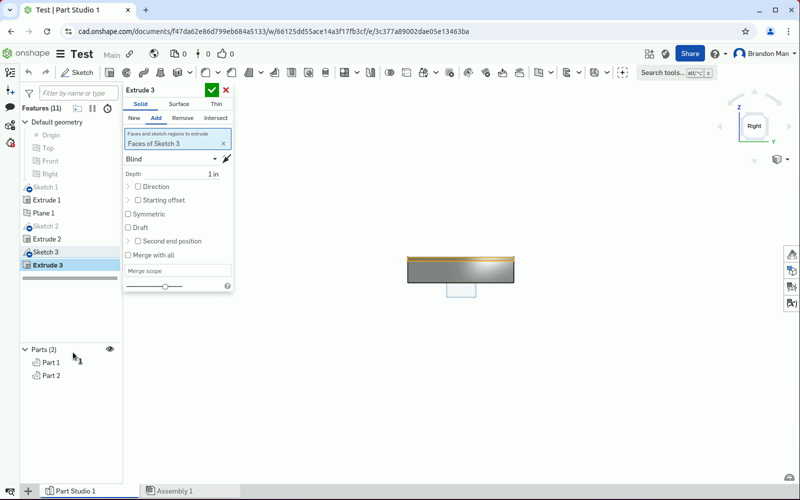
mouse_move(143, 106)
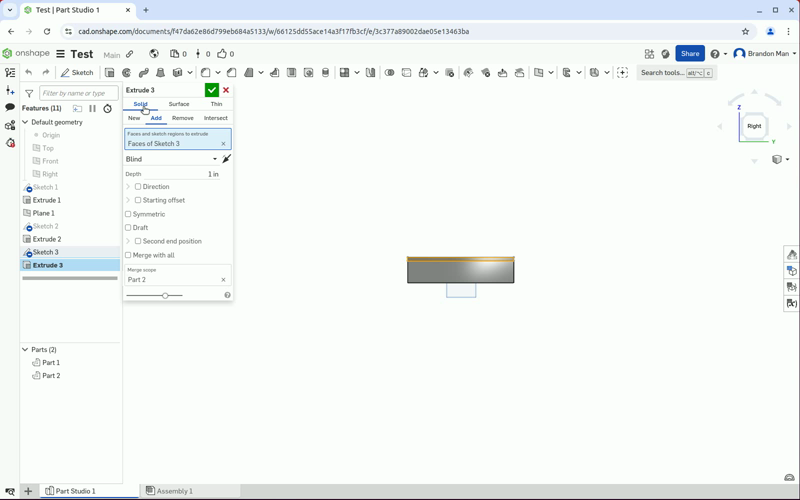
click(143, 106)
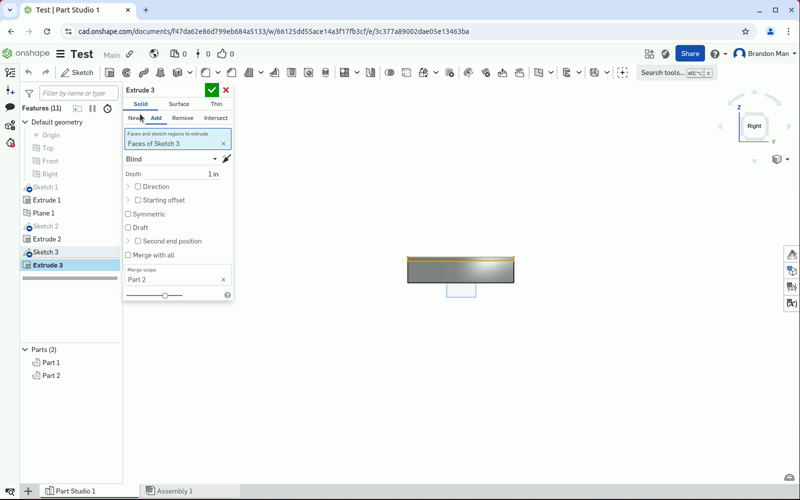
mouse_move(137, 120)
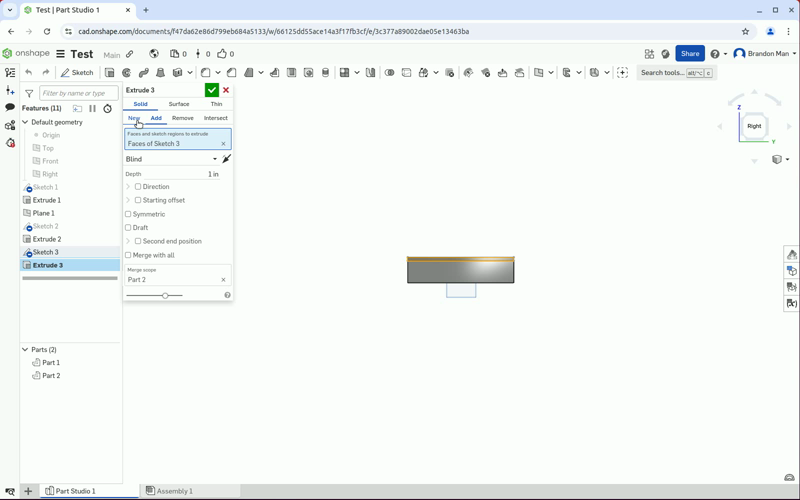
click(137, 120)
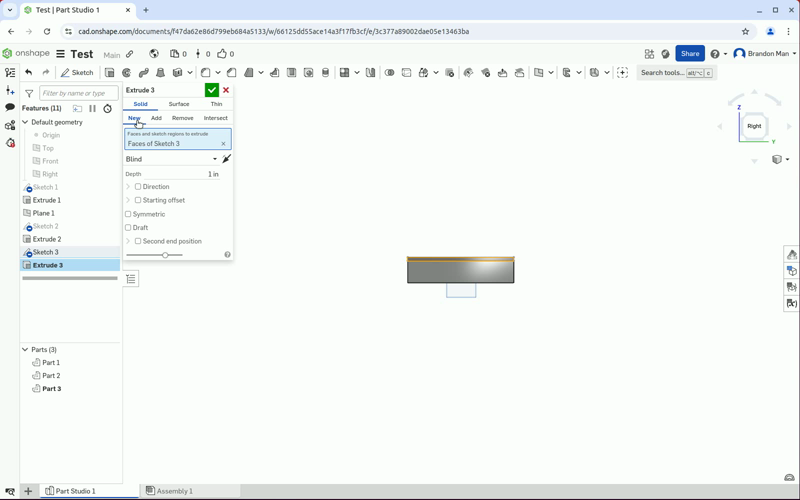
key(tab, 4)
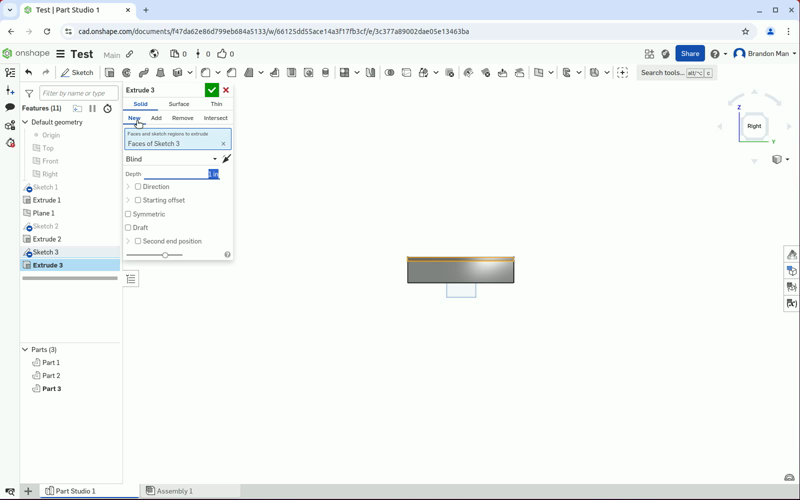
text(0.722)
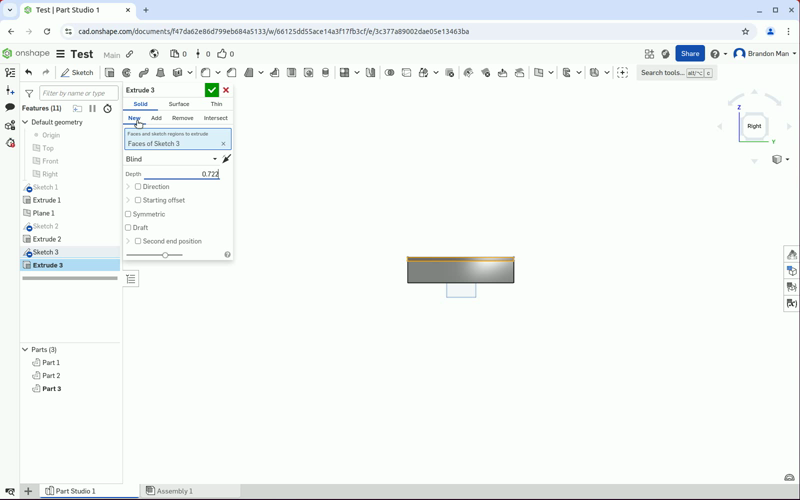
key(enter)
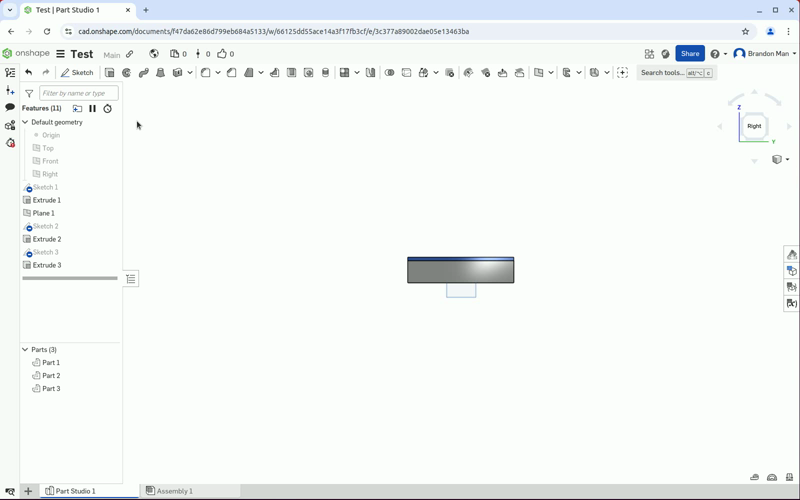
key(shift+h)
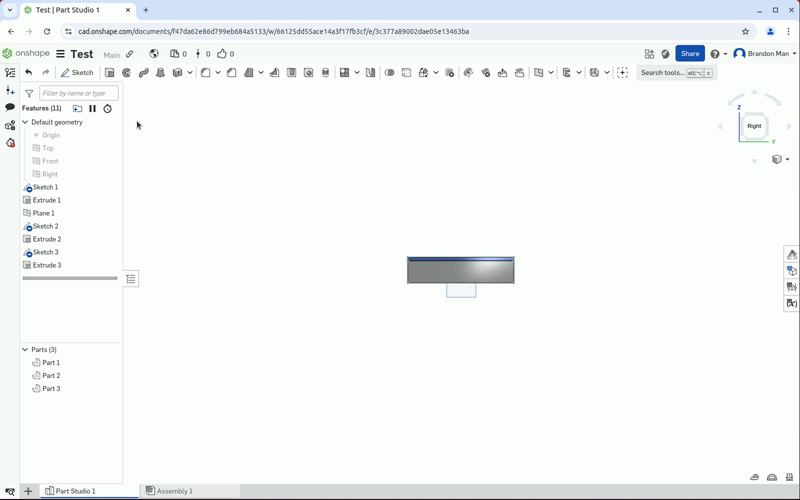
key(shift+h)
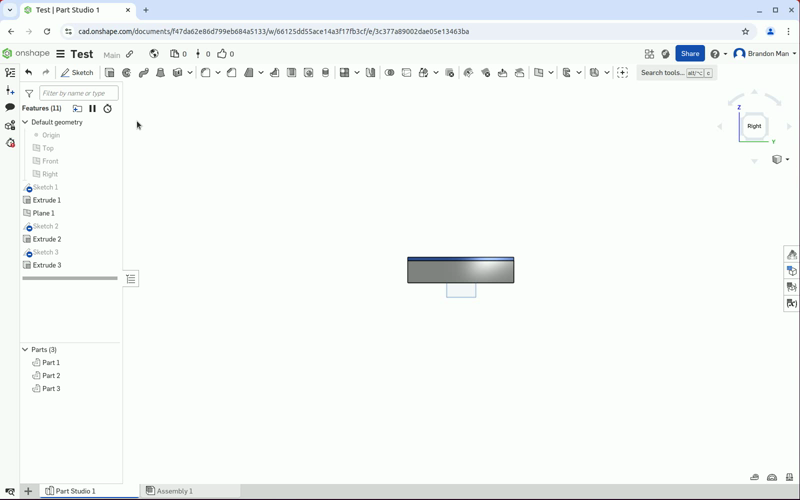
mouse_move(73, 189)
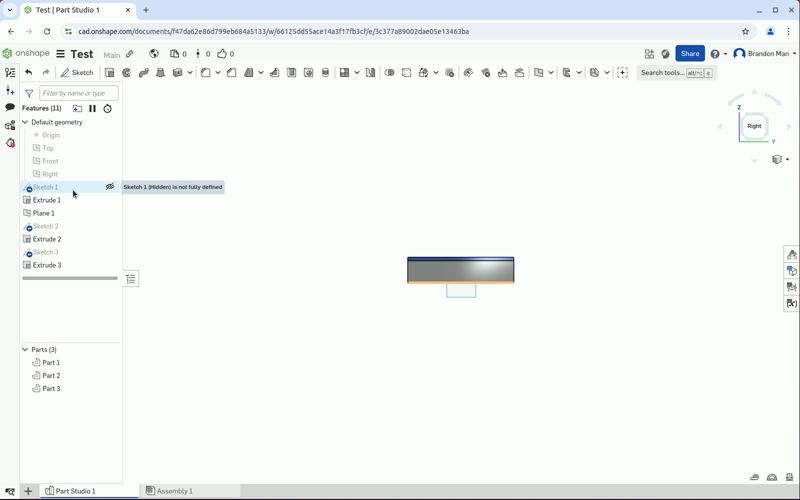
click(73, 189)
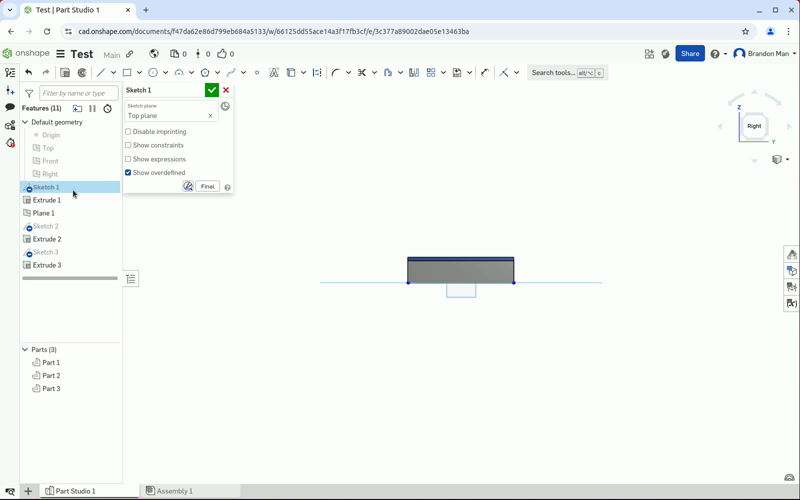
mouse_move(229, 92)
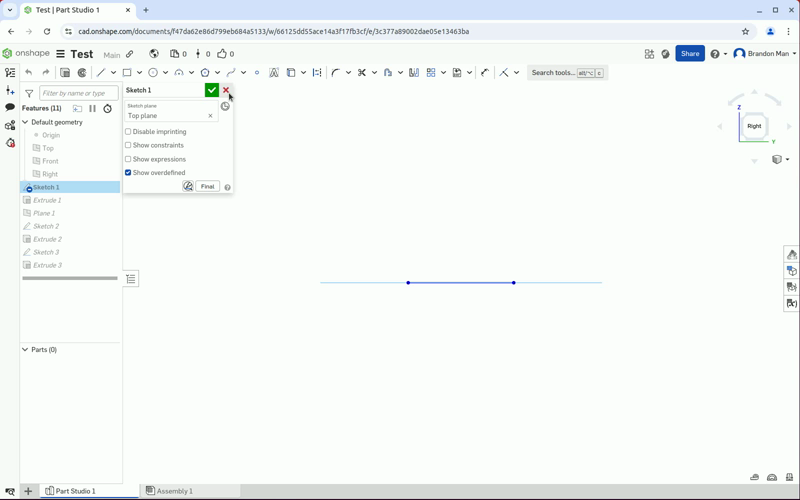
click(229, 92)
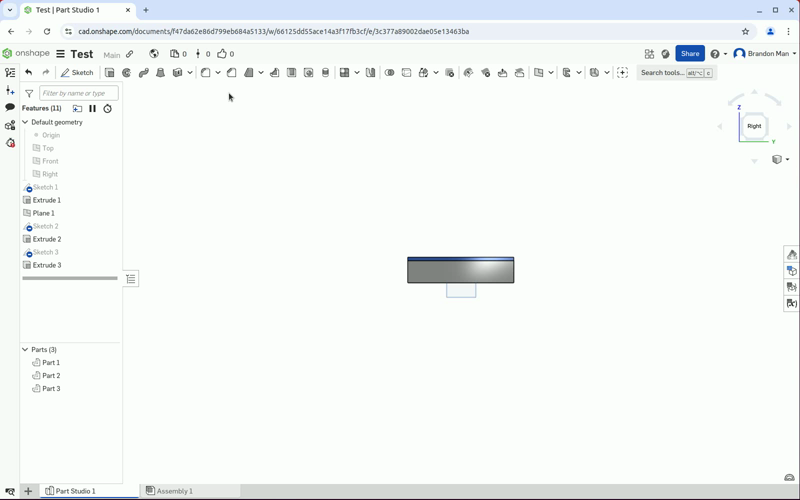
mouse_move(73, 352)
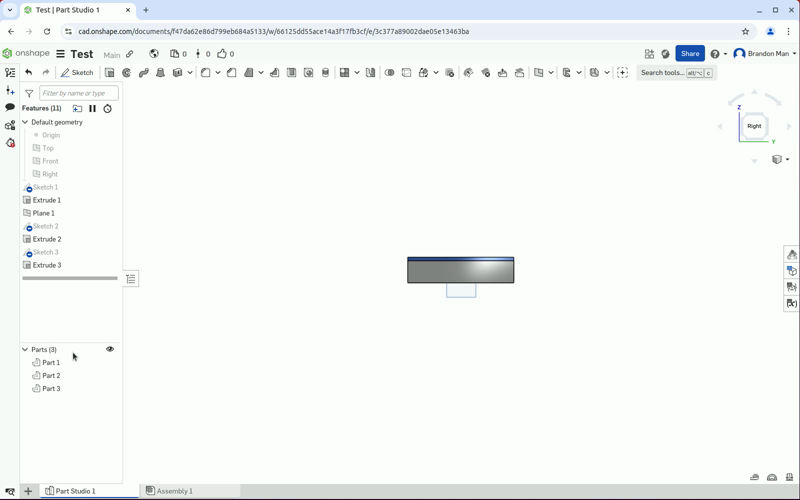
key(y)
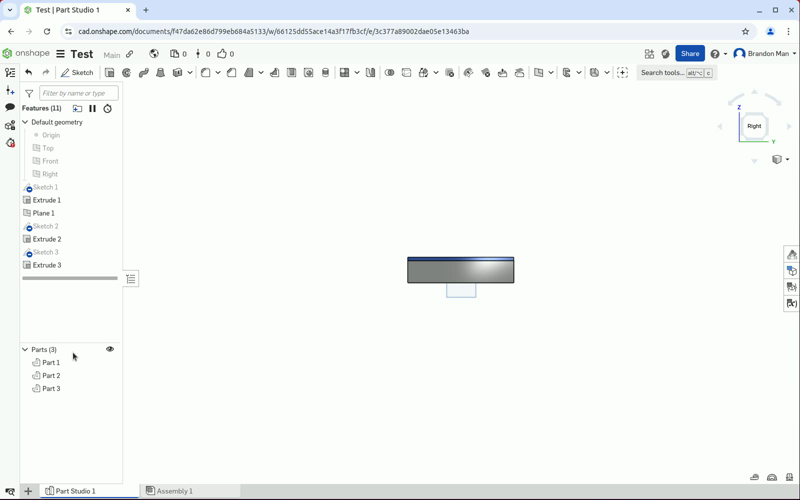
key(shift+p)
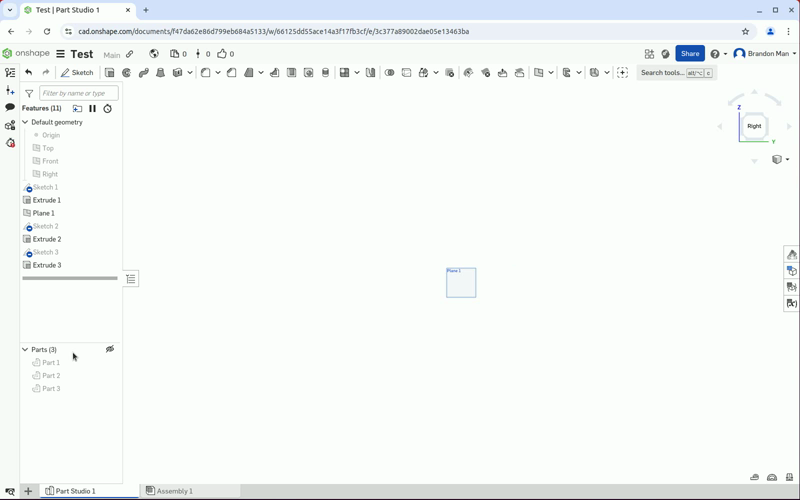
key(space)
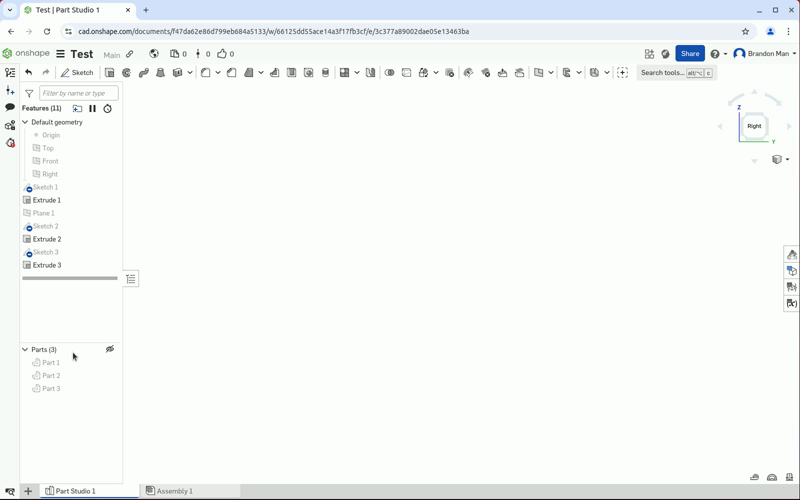
key_down(shift)
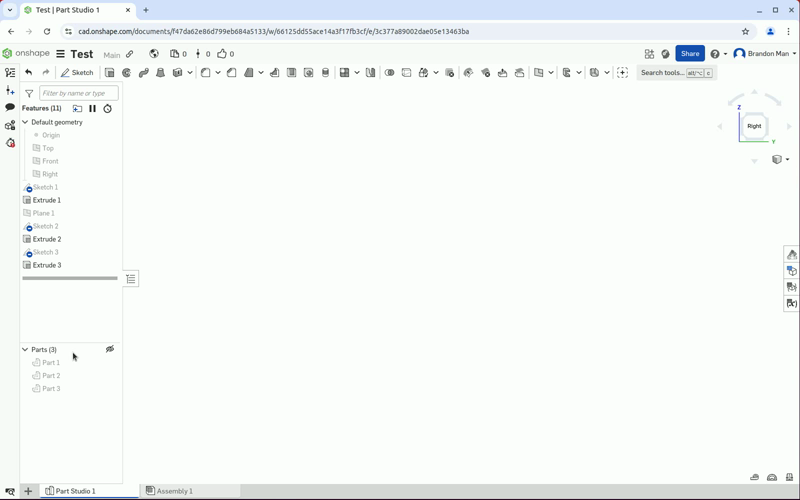
key(right)
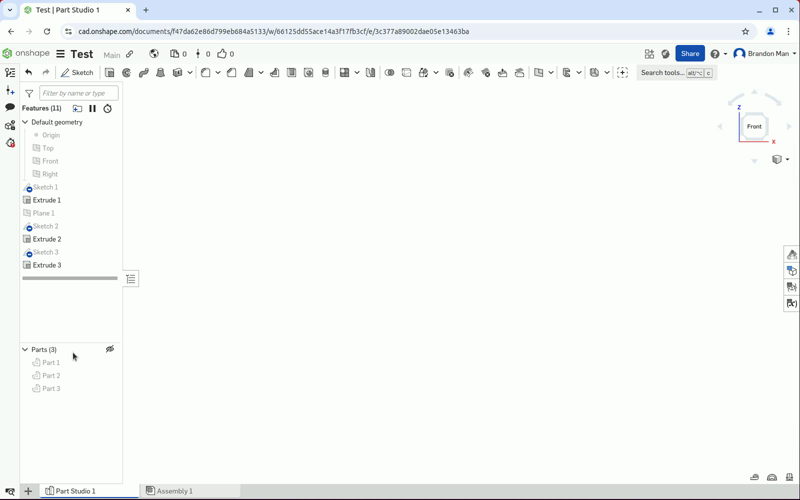
key_up(shift)
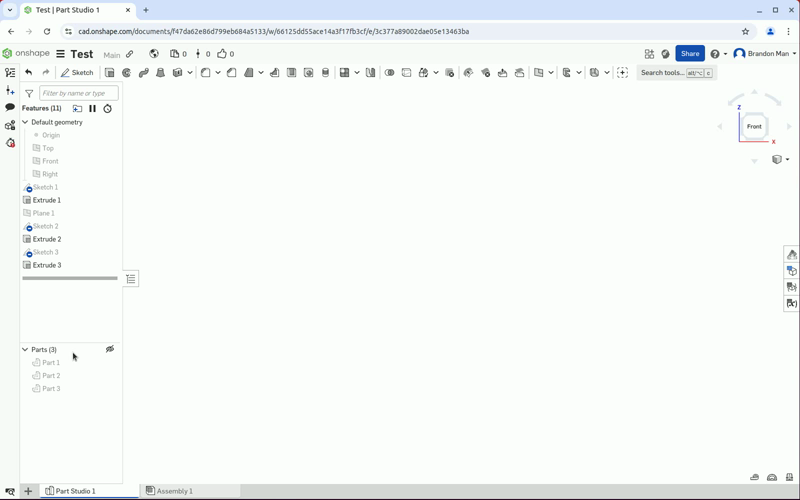
mouse_move(73, 352)
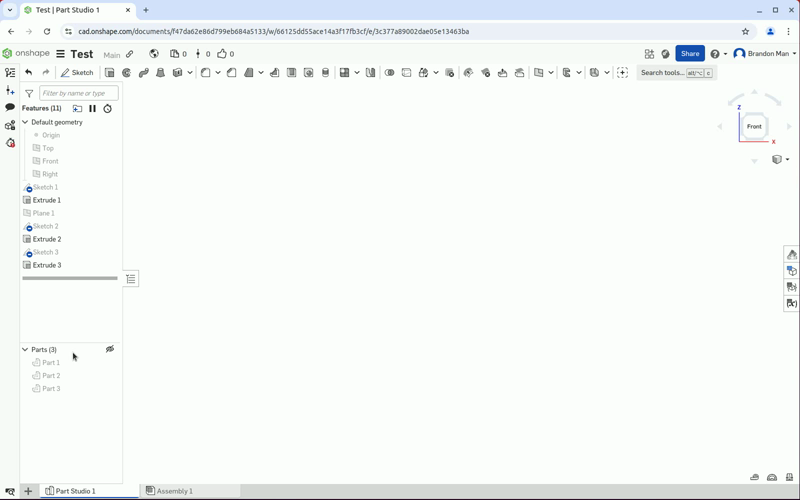
key(shift+y)
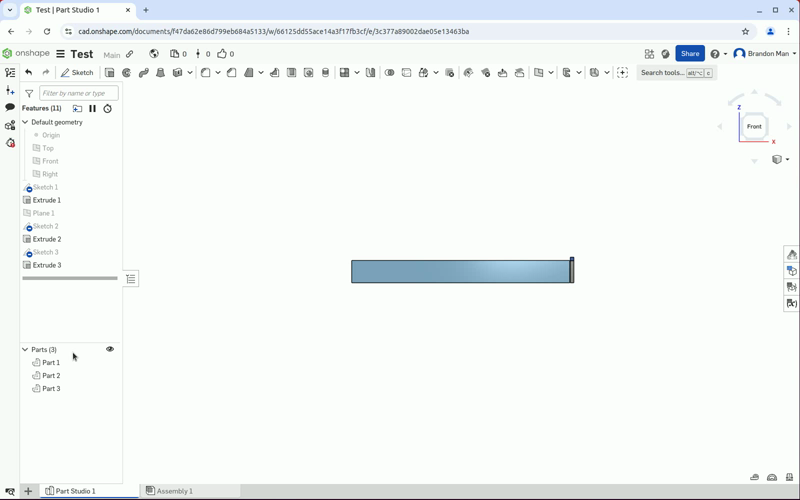
mouse_move(541, 75)
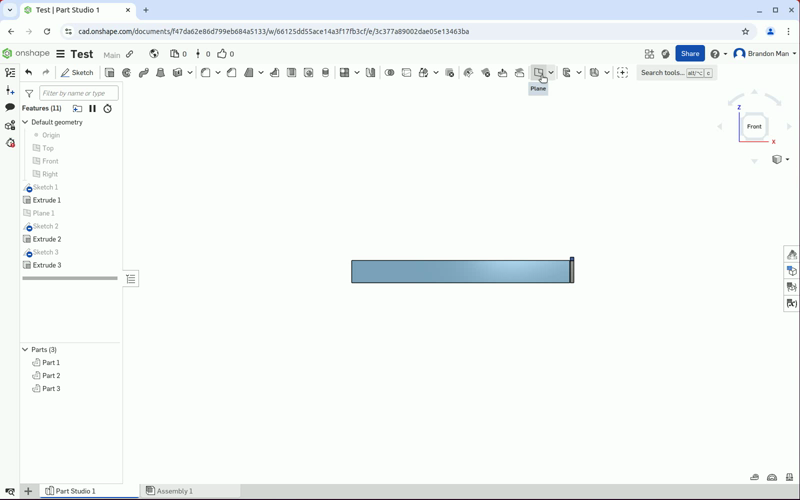
click(541, 75)
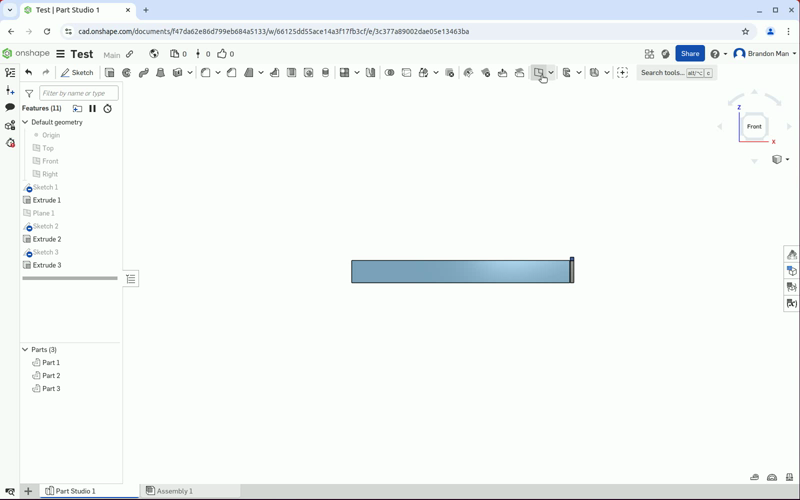
mouse_move(73, 163)
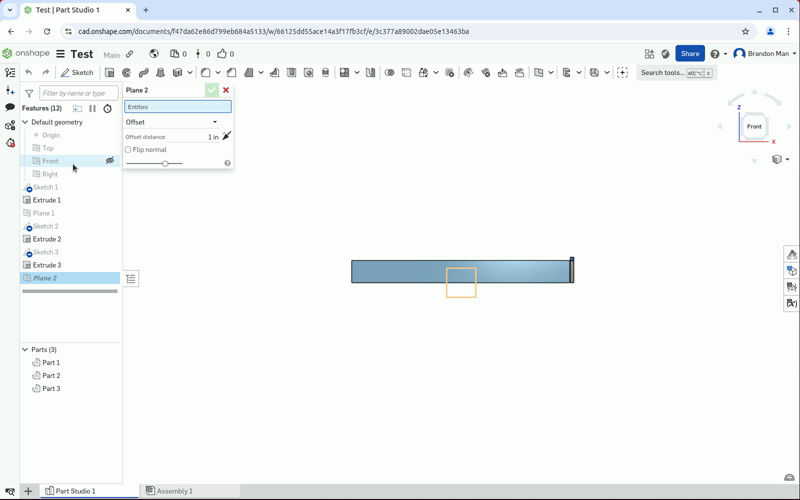
click(73, 163)
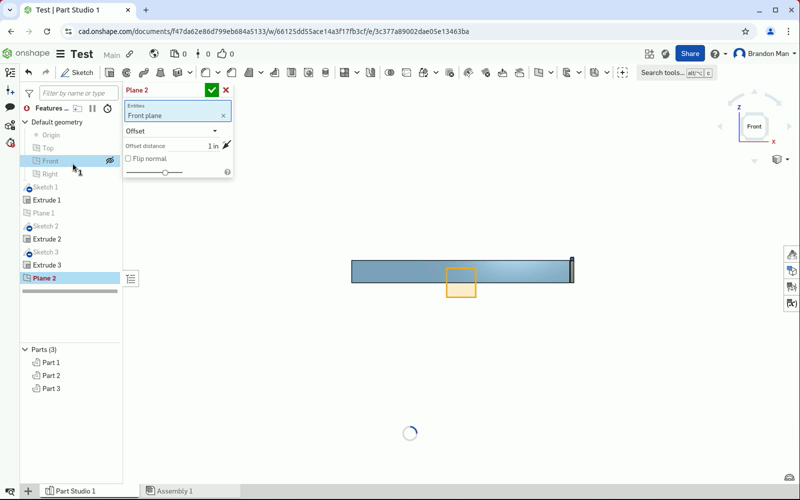
key(tab, 2)
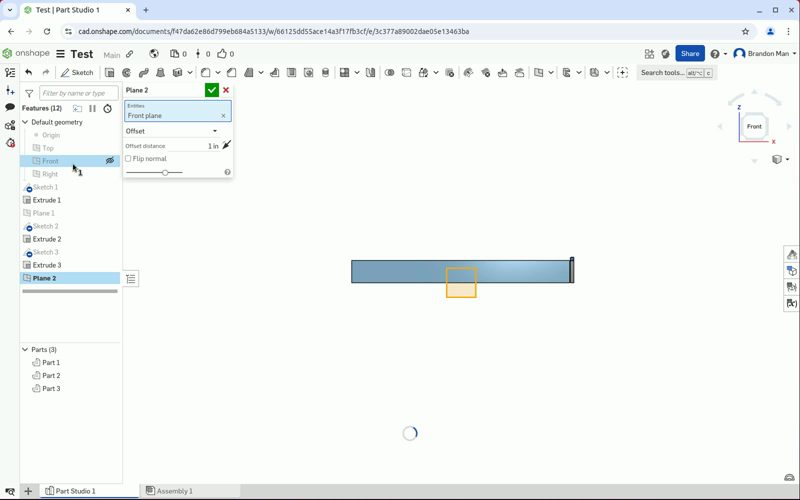
text(10.845)
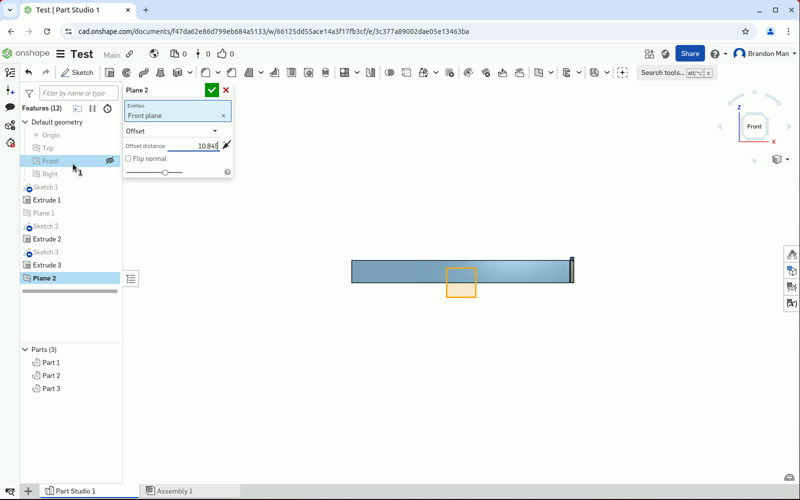
key(enter, 2)
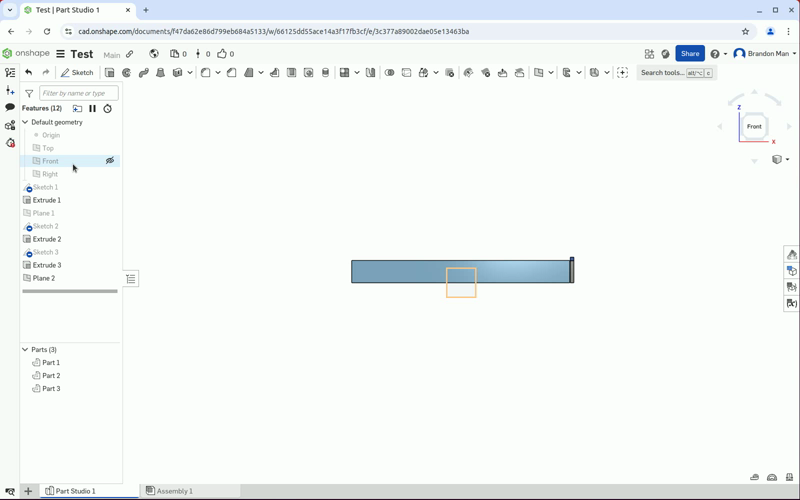
key(shift+s)
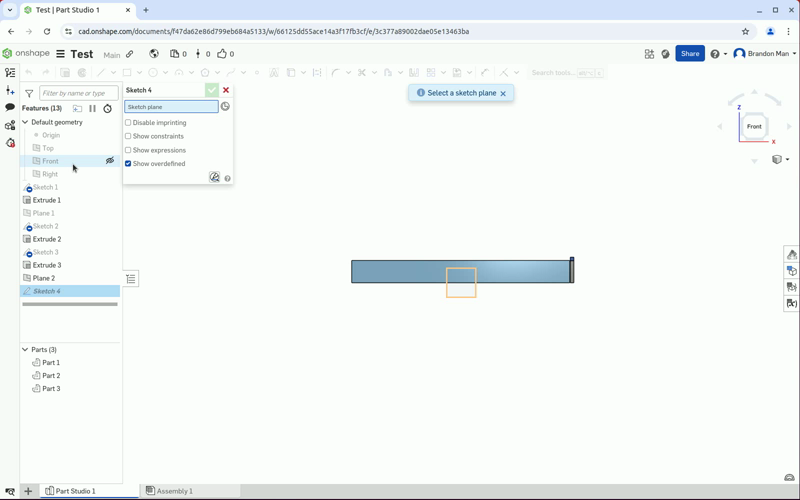
mouse_move(73, 280)
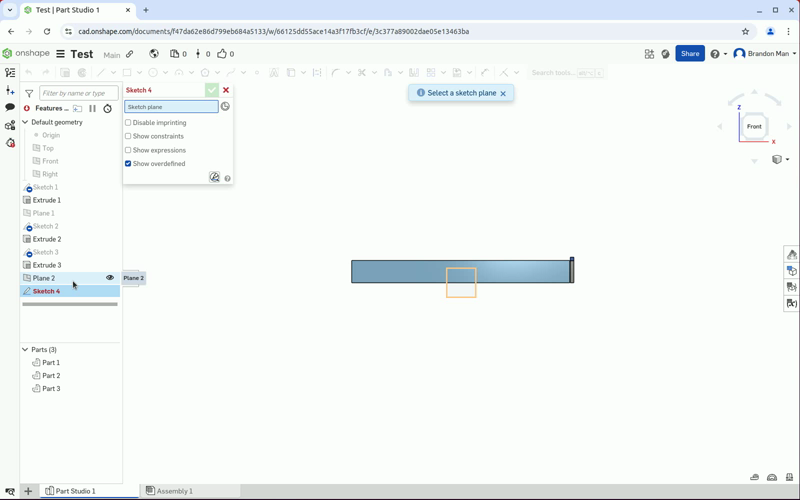
click(73, 280)
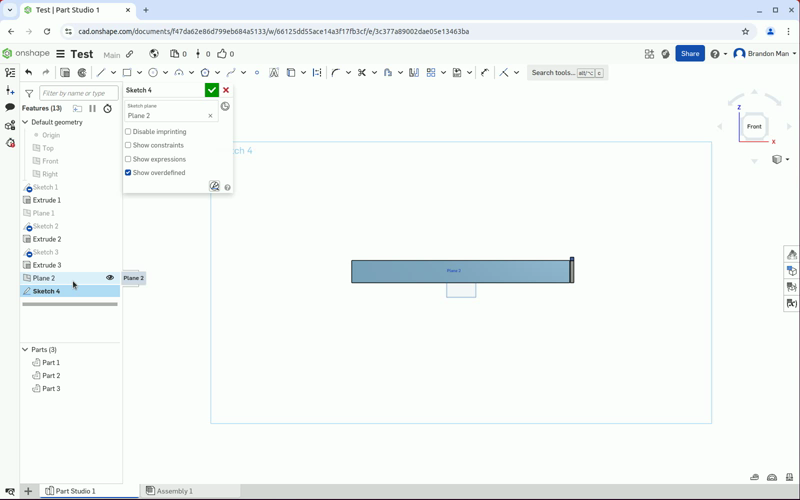
mouse_move(73, 352)
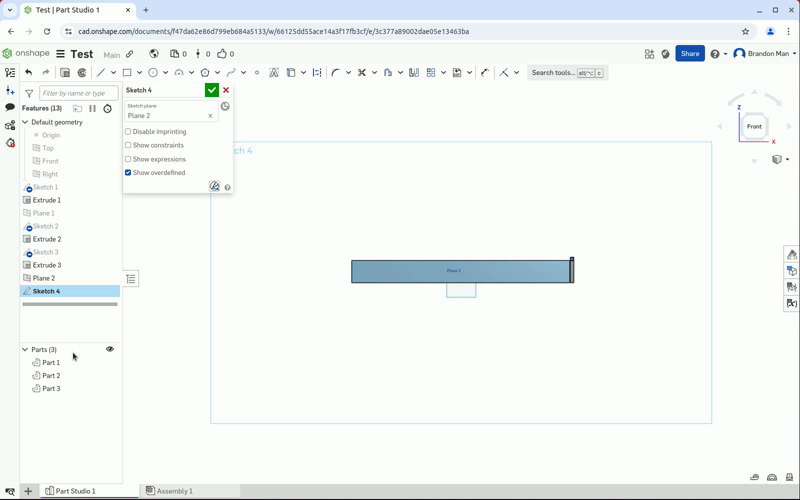
key(y)
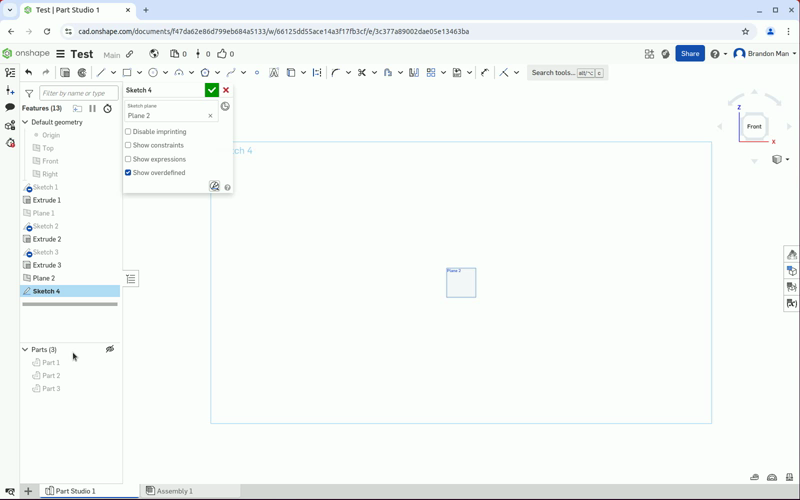
key(l)
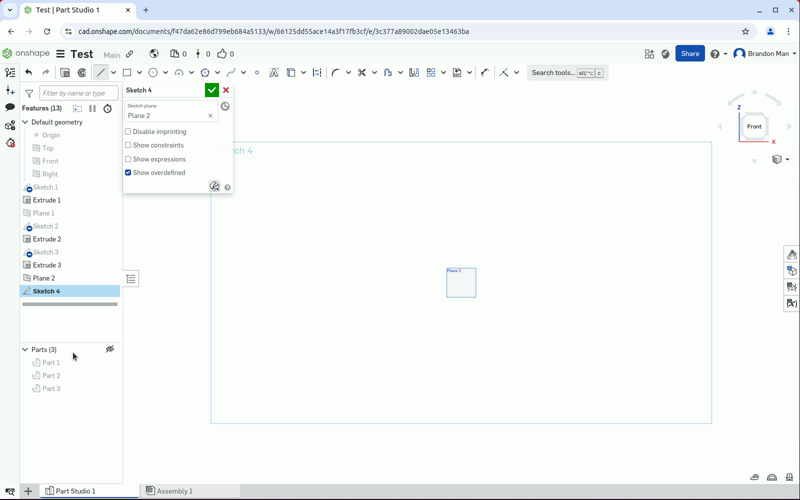
key_down(shift)
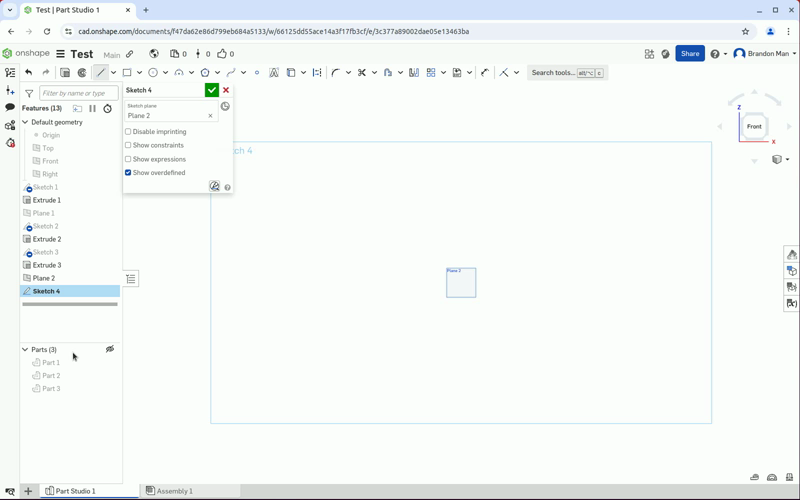
mouse_move(348, 282)
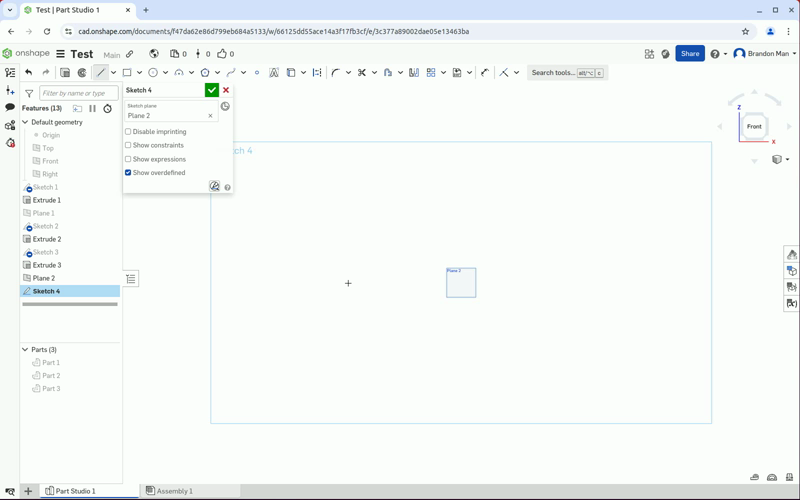
click(348, 282)
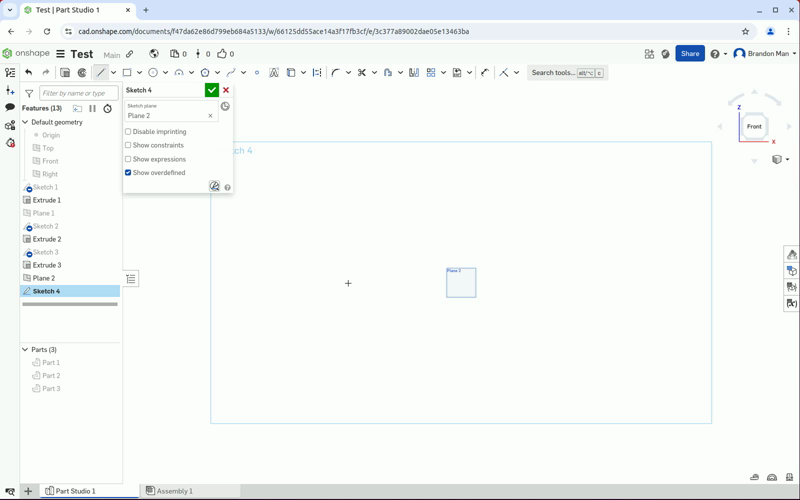
key_up(shift)
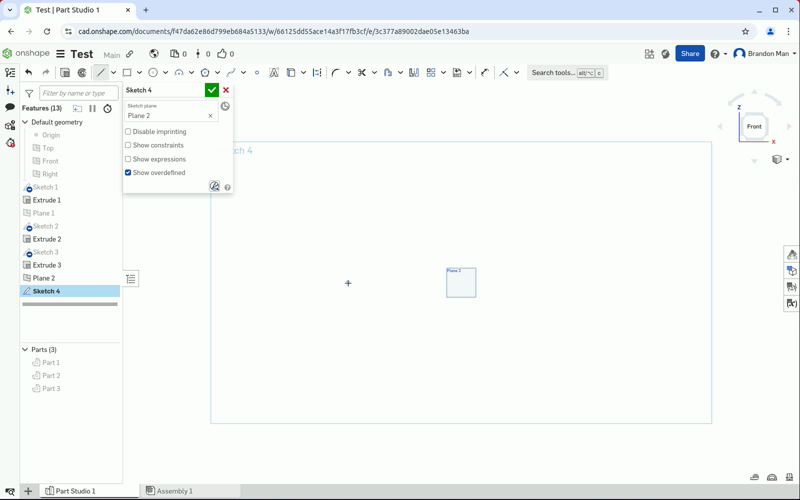
key_down(shift)
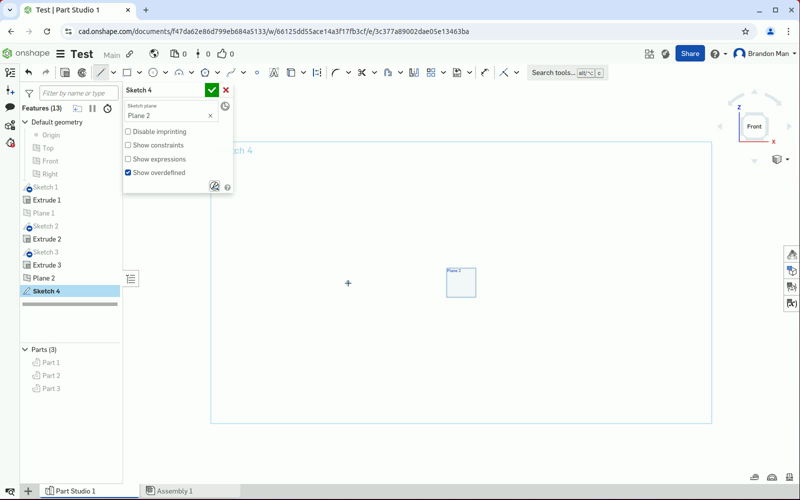
mouse_move(378, 282)
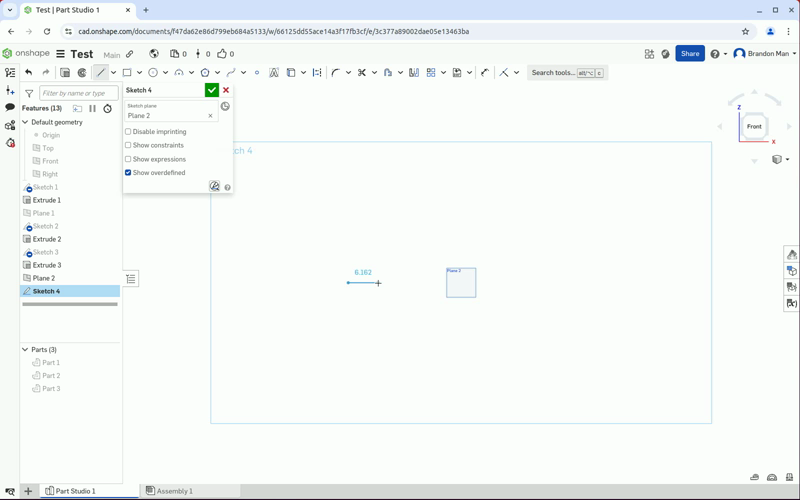
mouse_move(350, 282)
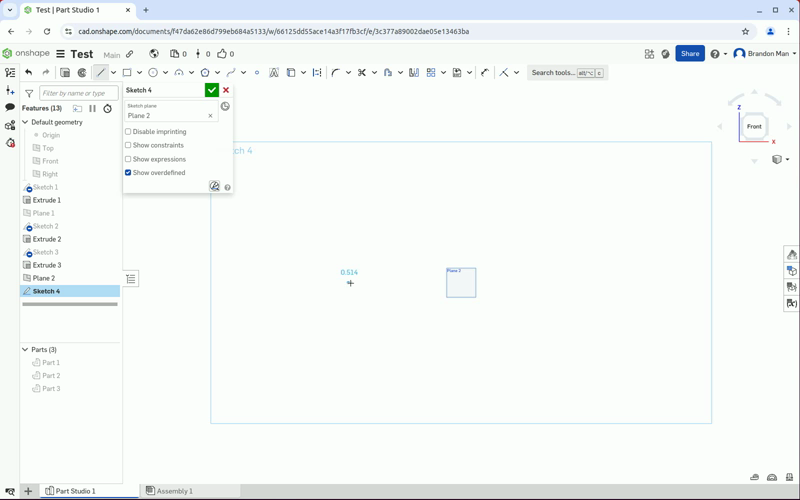
scroll(6)
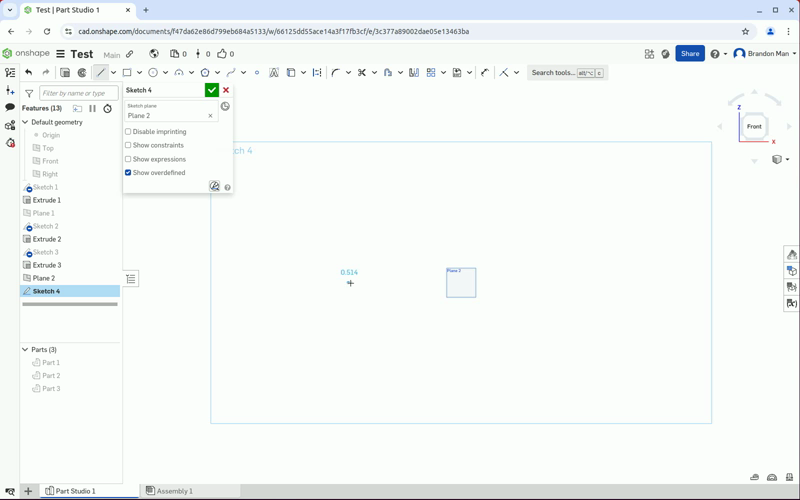
scroll(6)
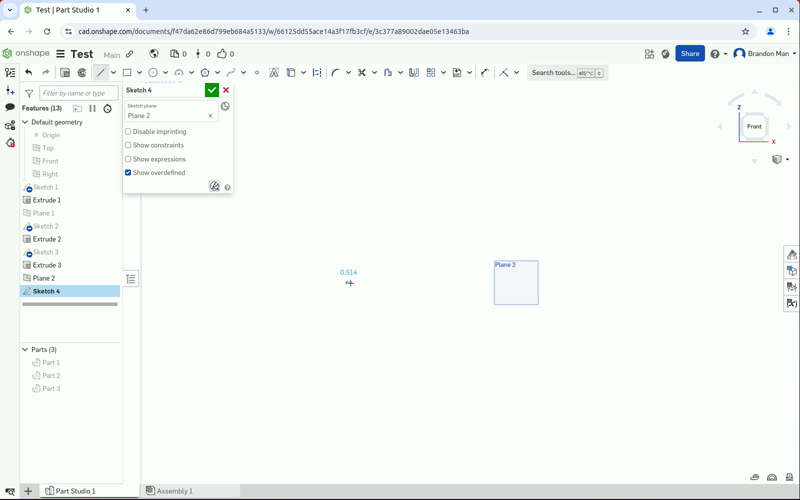
scroll(6)
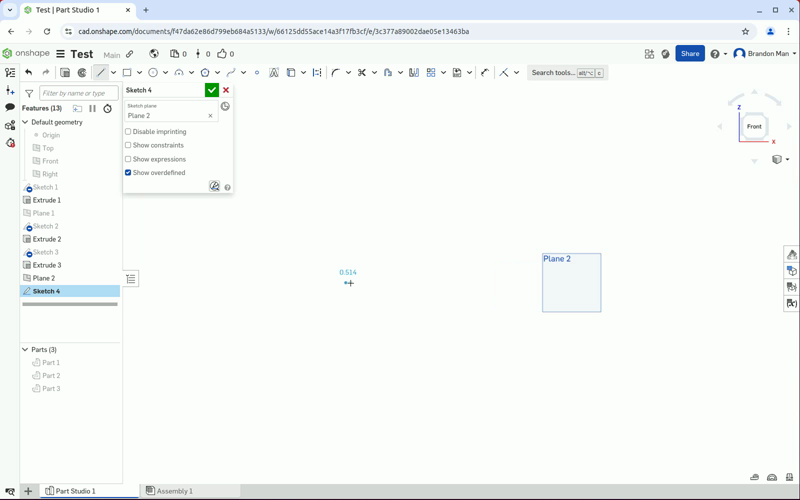
scroll(6)
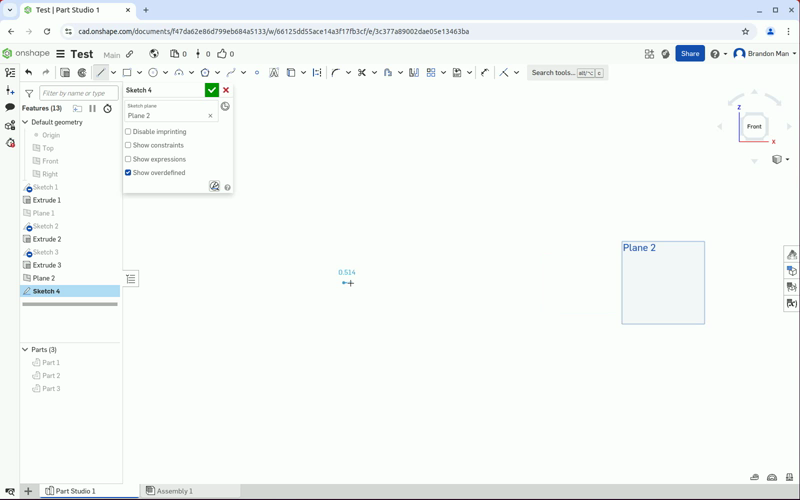
scroll(6)
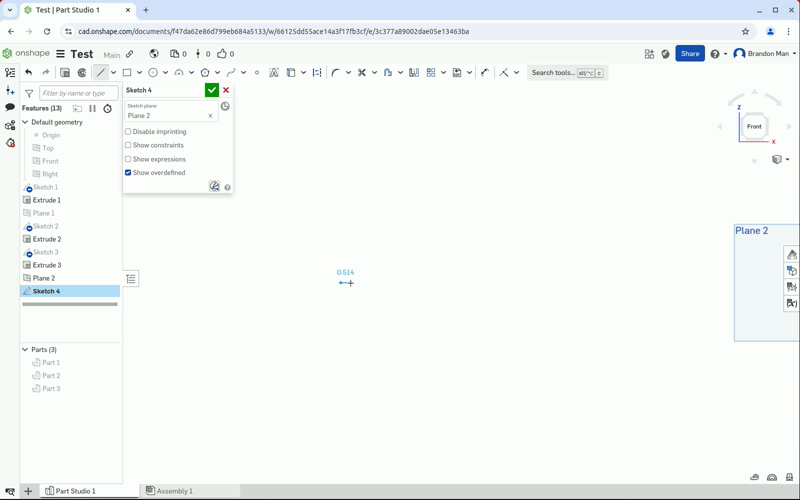
scroll(6)
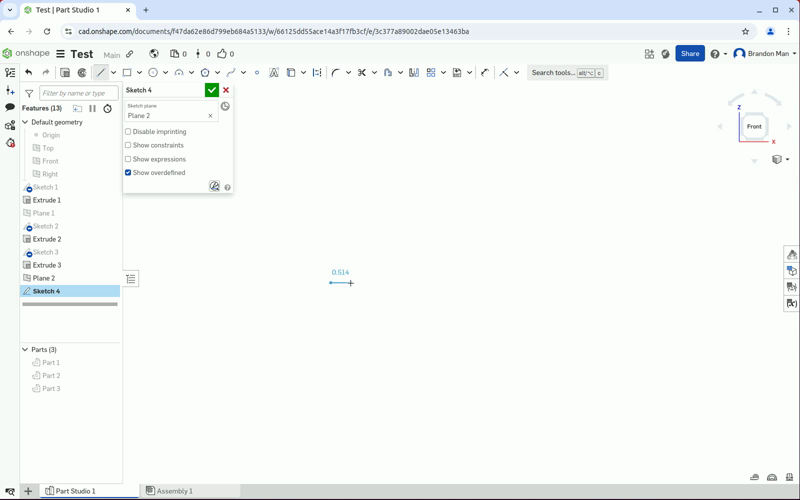
scroll(6)
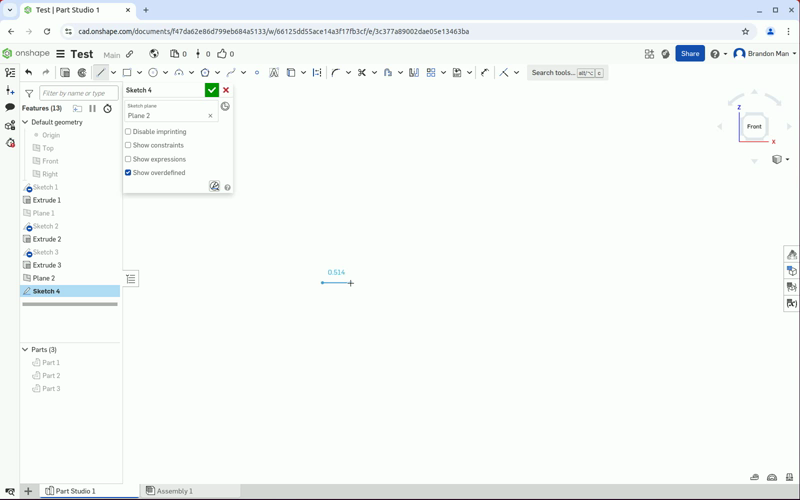
click(350, 282)
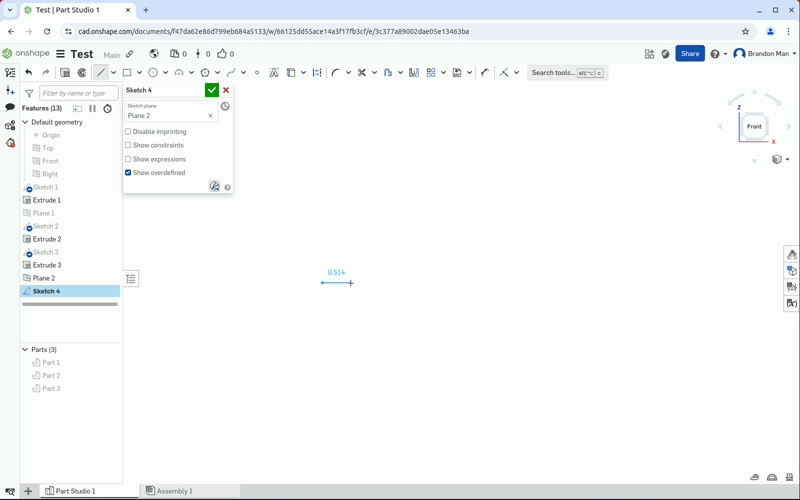
scroll(-6)
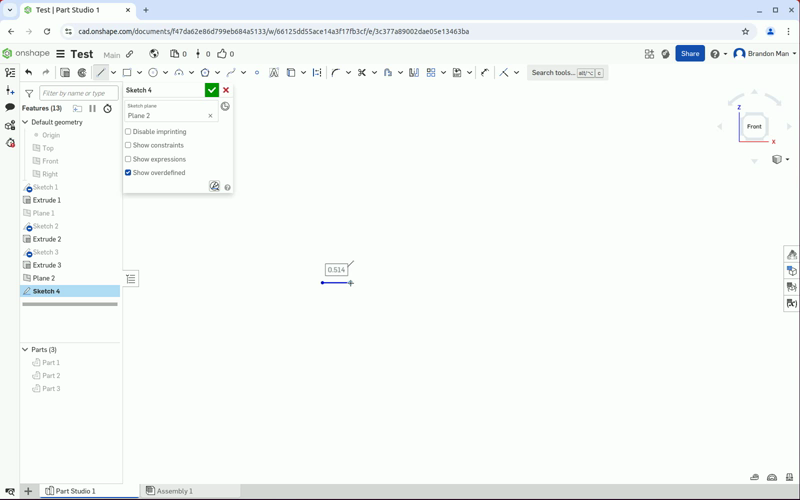
scroll(-6)
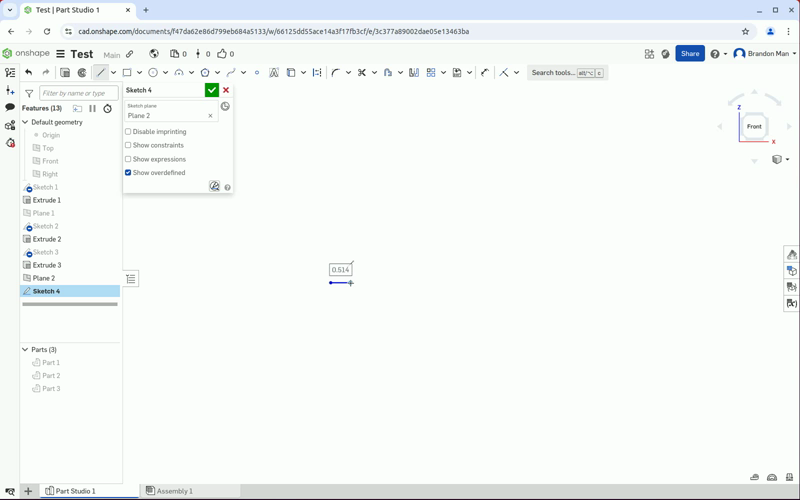
scroll(-6)
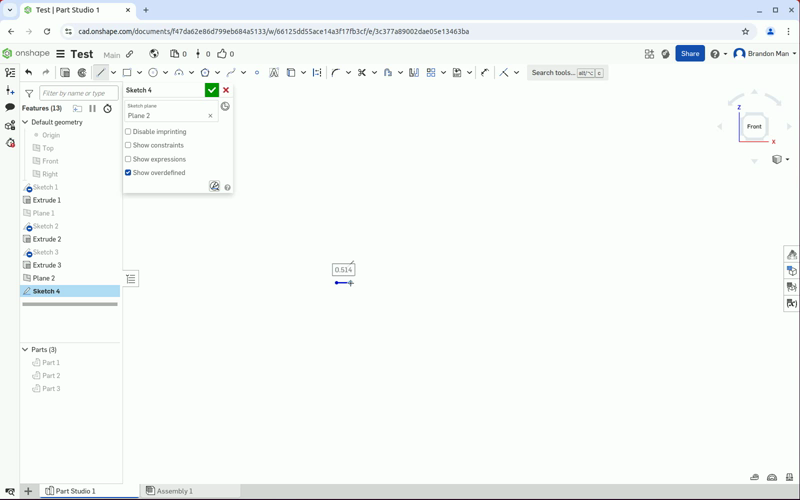
scroll(-6)
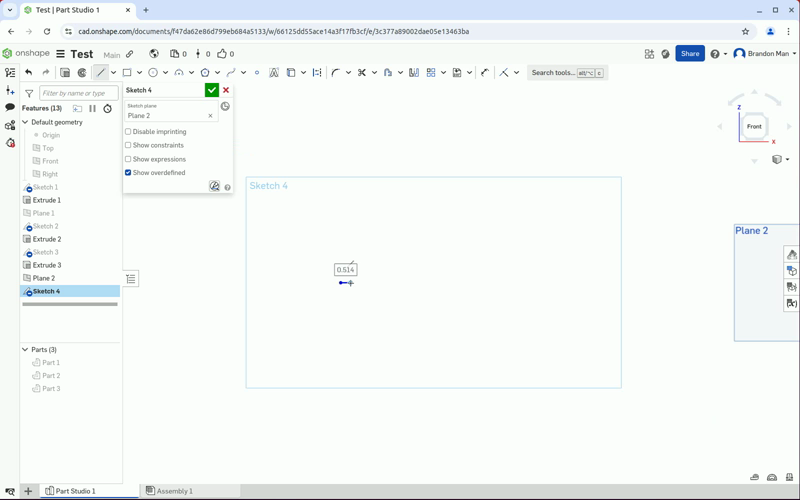
scroll(-6)
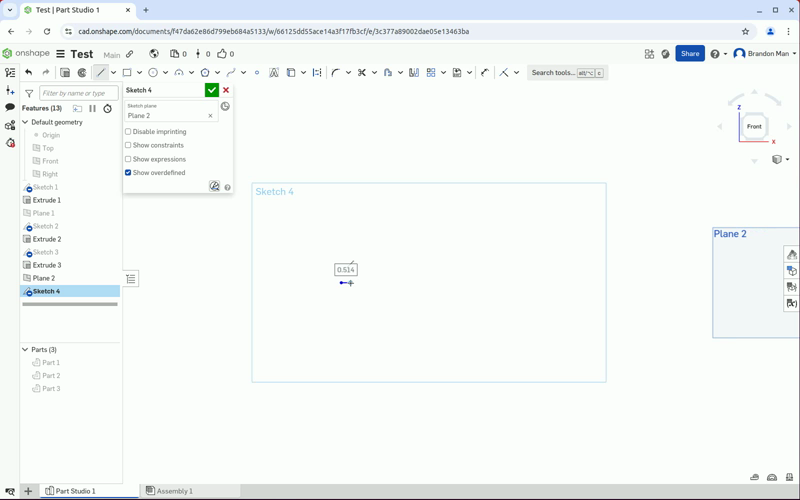
scroll(-6)
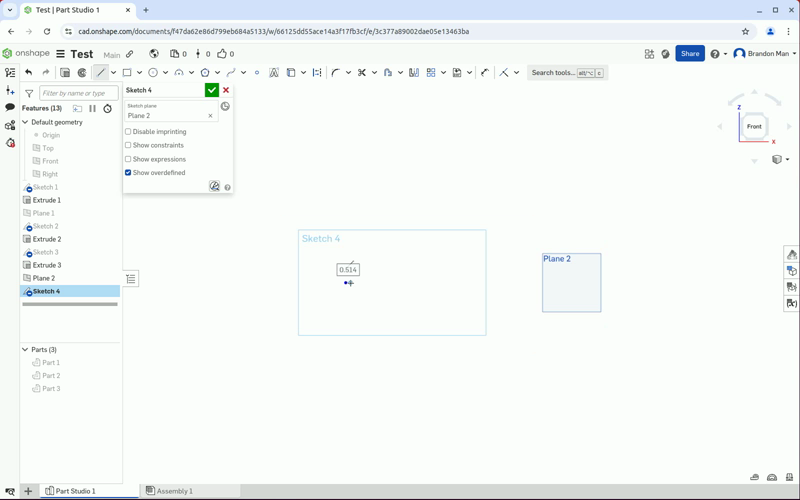
scroll(-6)
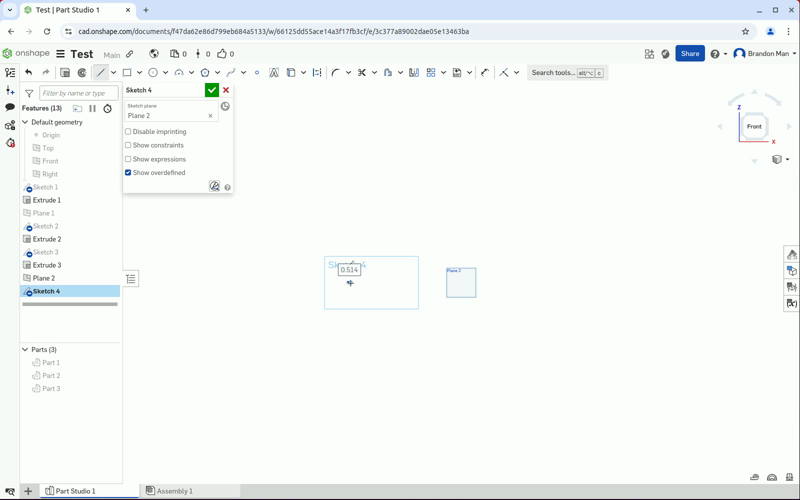
key_up(shift)
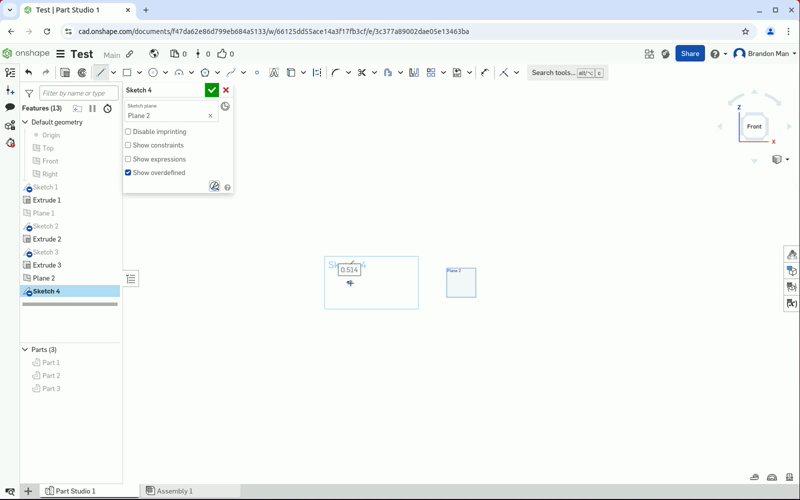
key_down(shift)
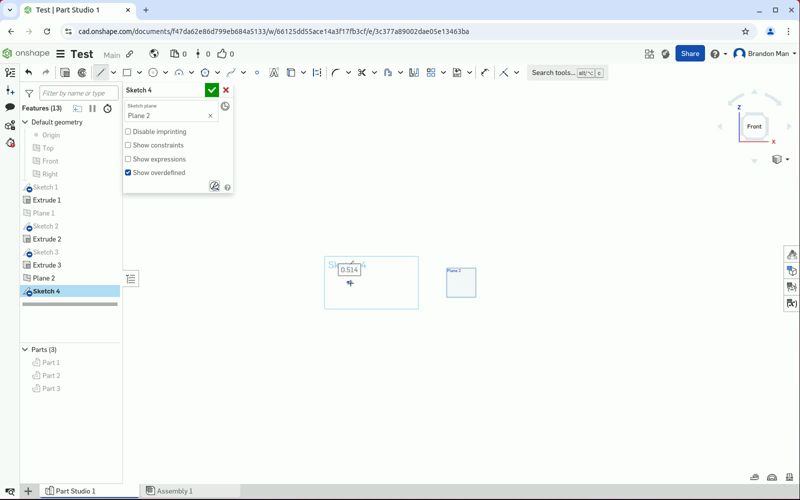
mouse_move(380, 282)
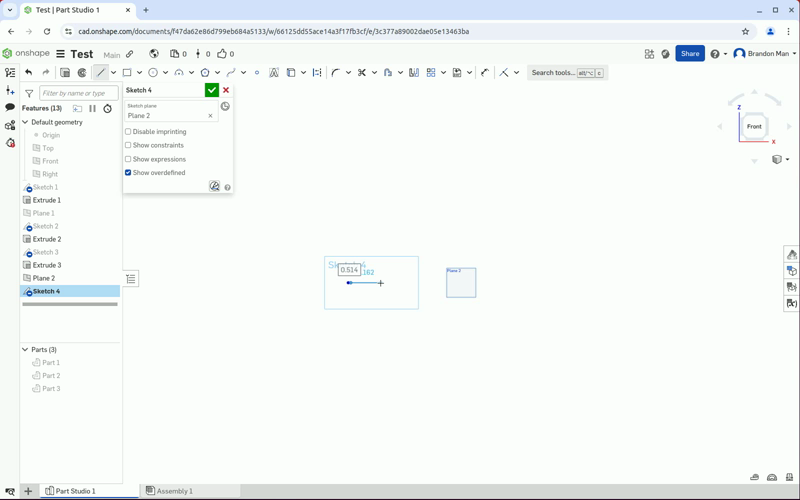
mouse_move(350, 259)
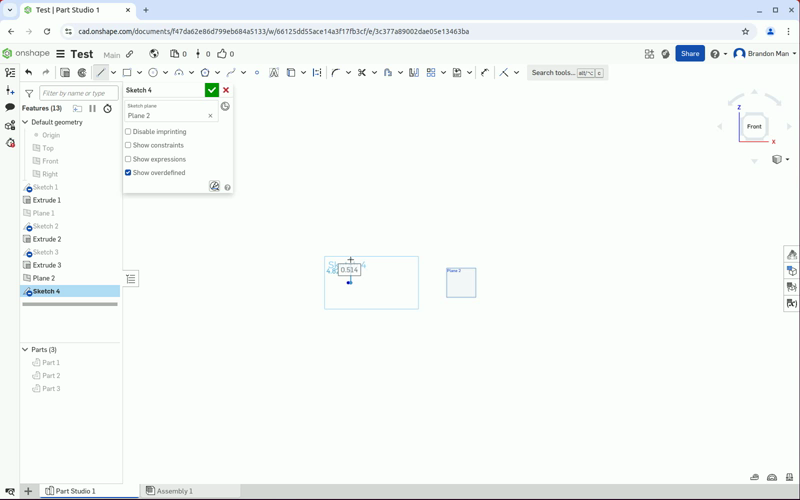
click(350, 259)
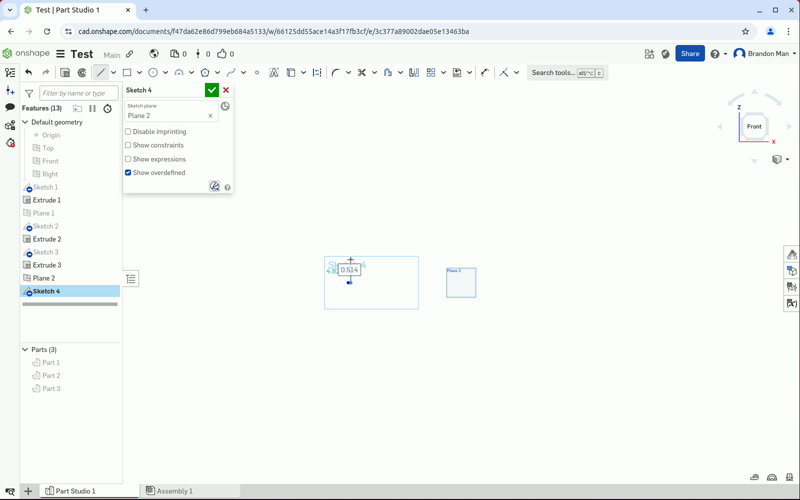
key_up(shift)
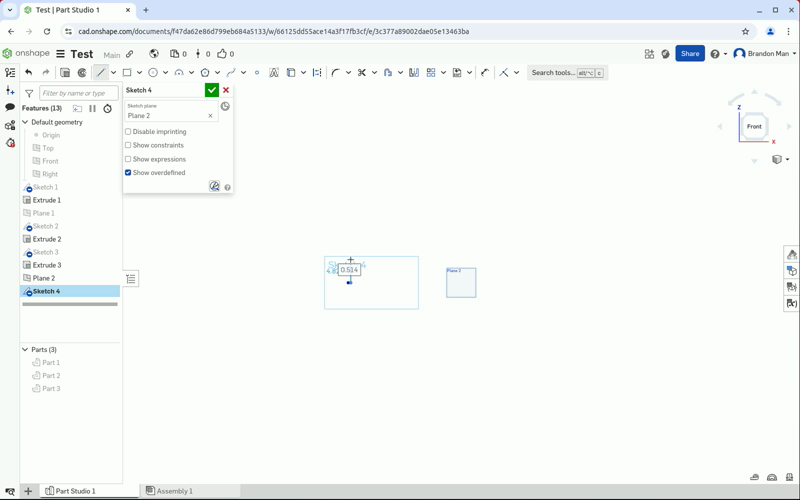
key_down(shift)
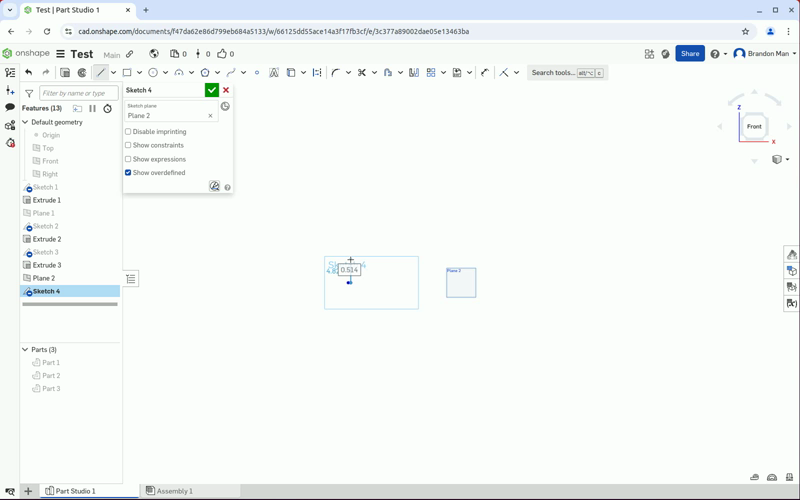
mouse_move(569, 259)
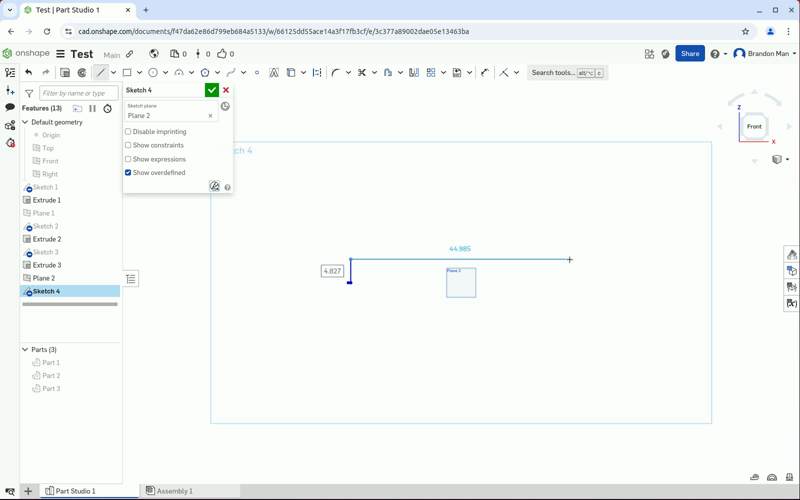
click(569, 259)
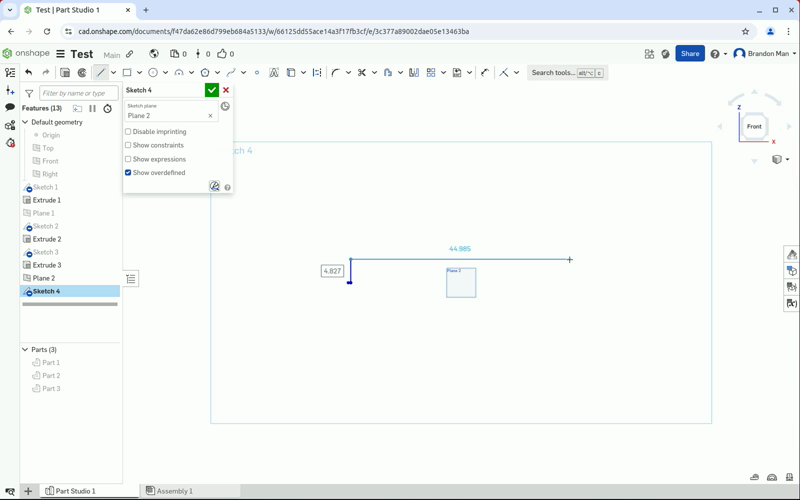
key_up(shift)
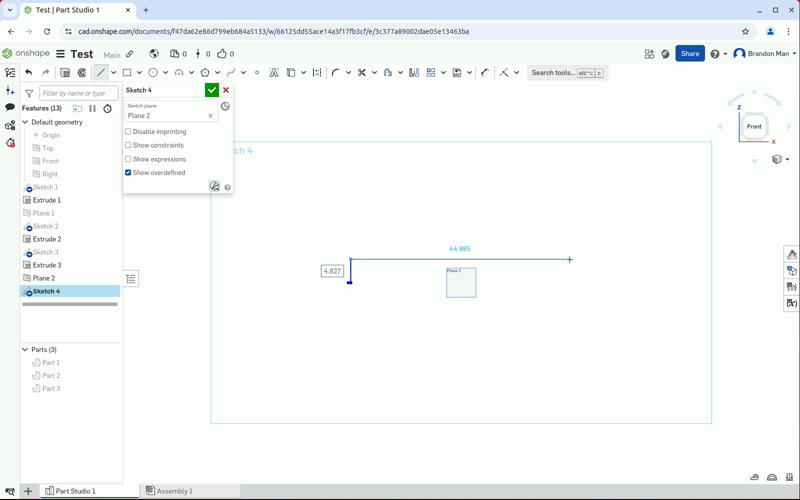
key_down(shift)
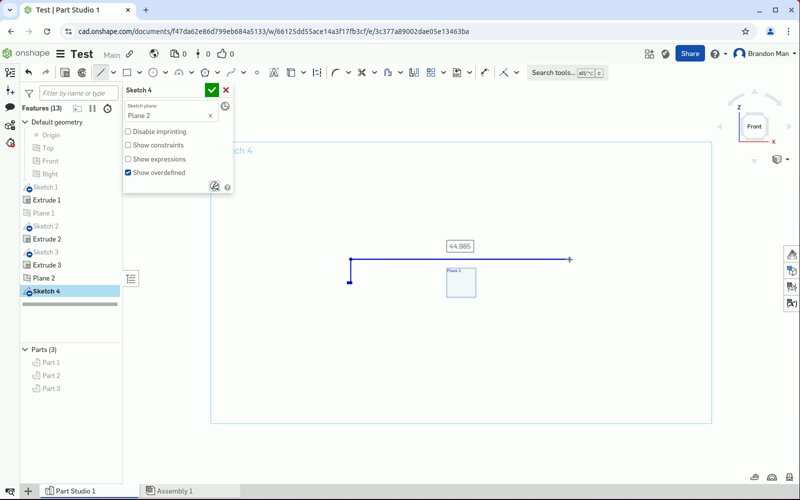
mouse_move(589, 259)
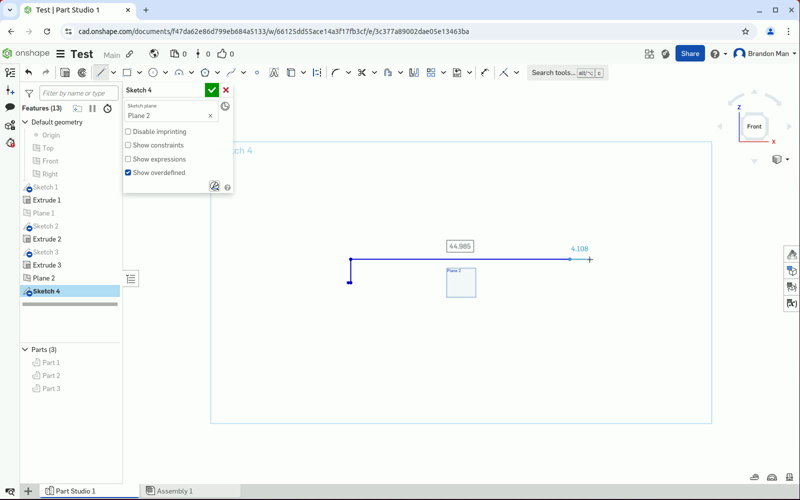
mouse_move(569, 282)
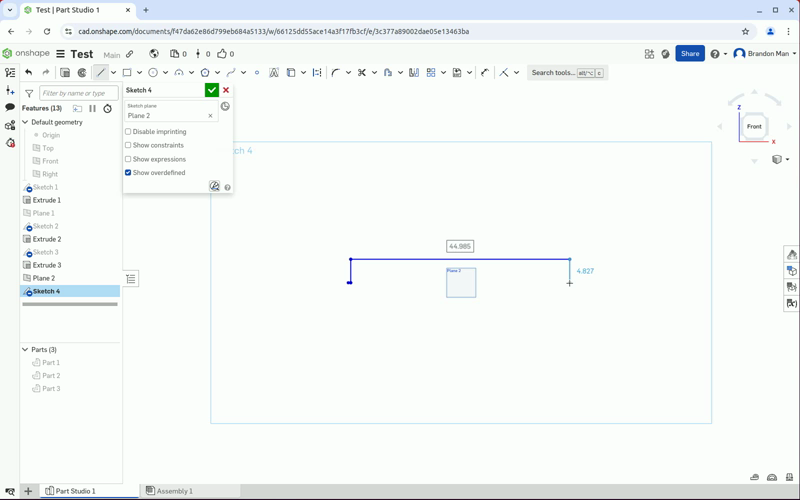
click(569, 282)
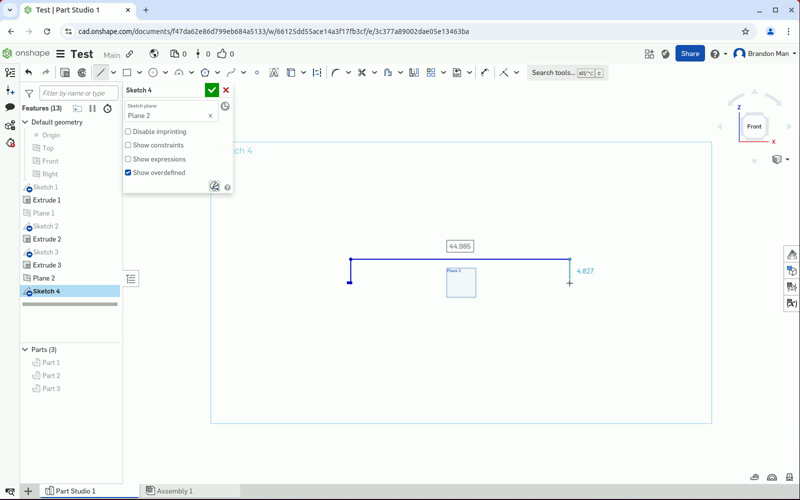
key_up(shift)
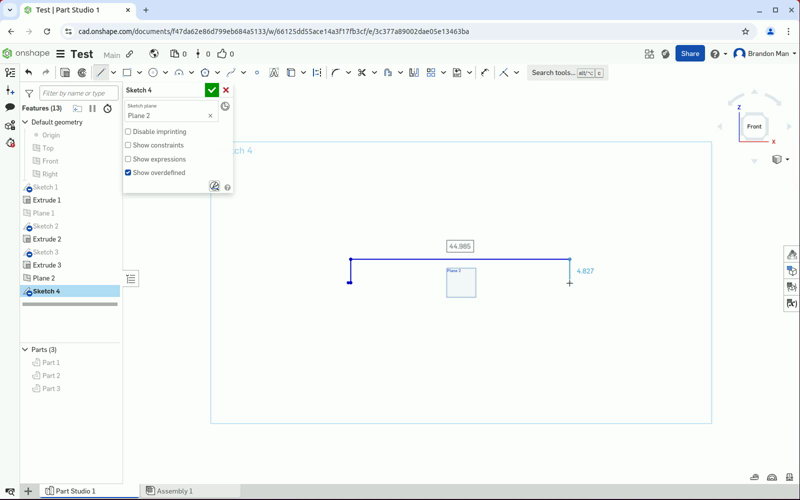
key_down(shift)
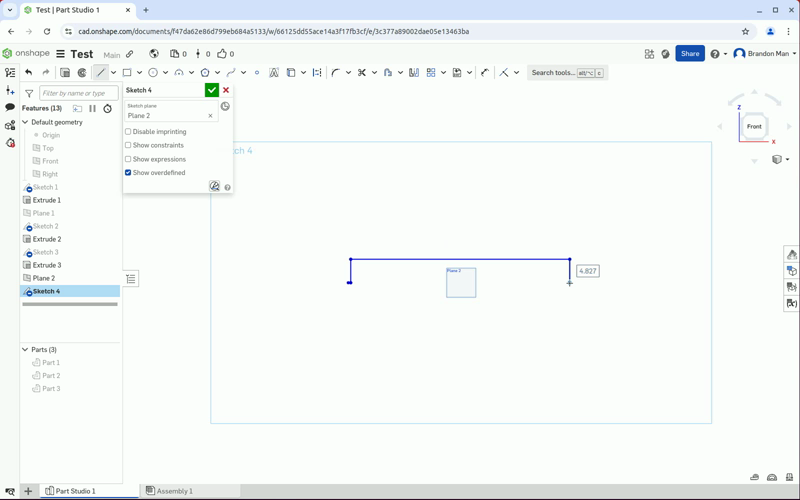
mouse_move(589, 282)
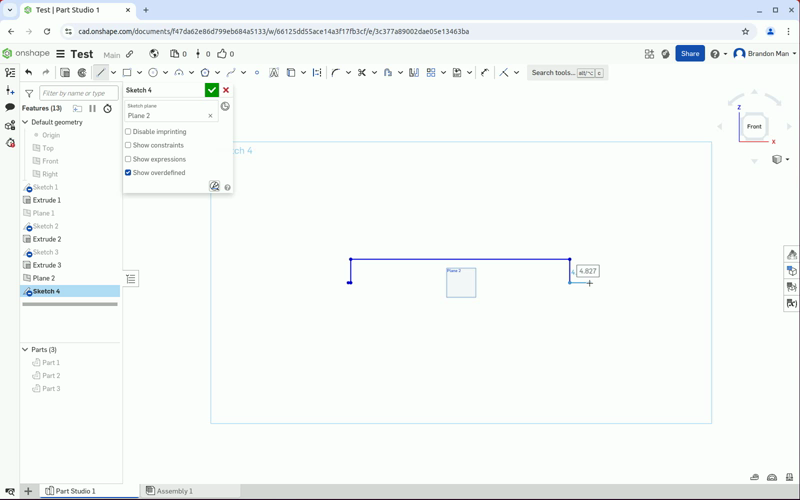
mouse_move(572, 282)
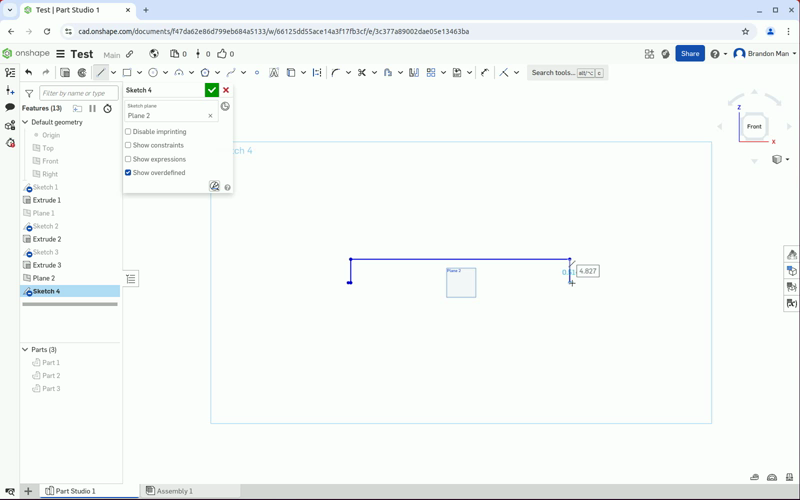
scroll(6)
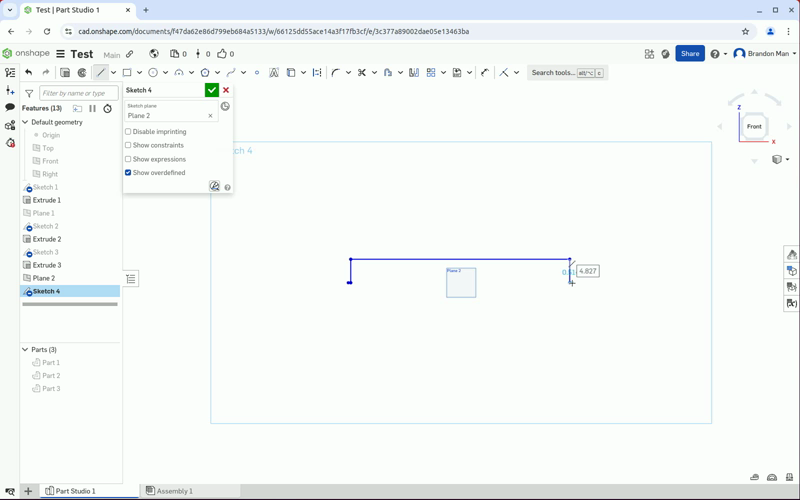
scroll(6)
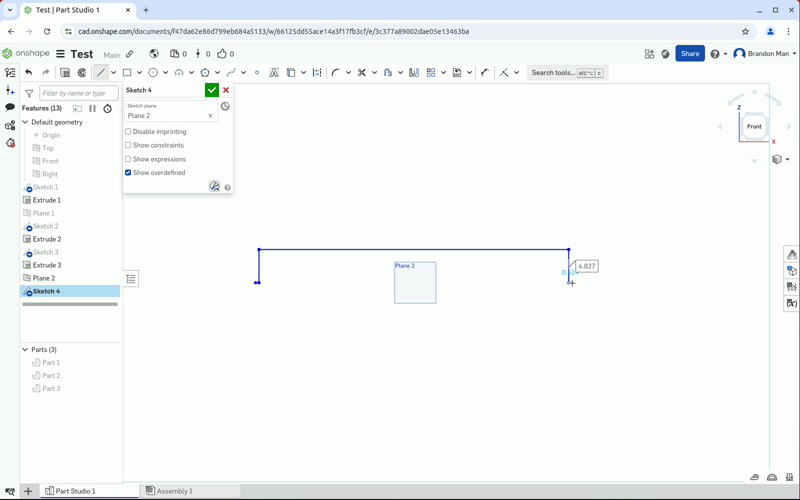
scroll(6)
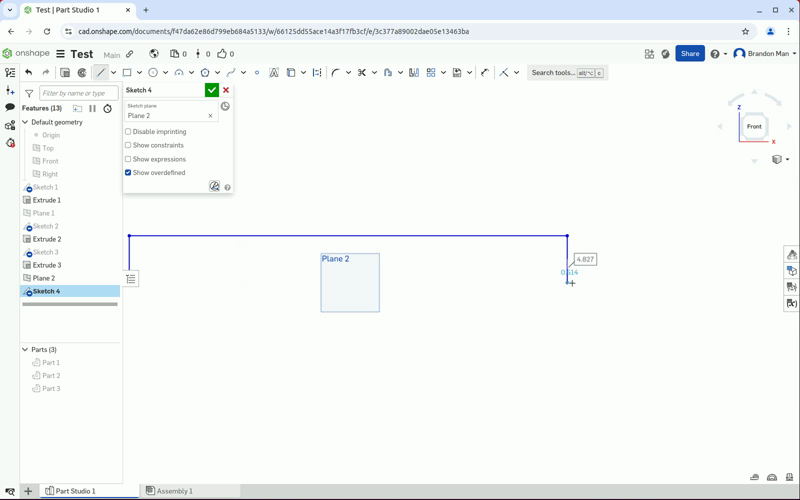
scroll(6)
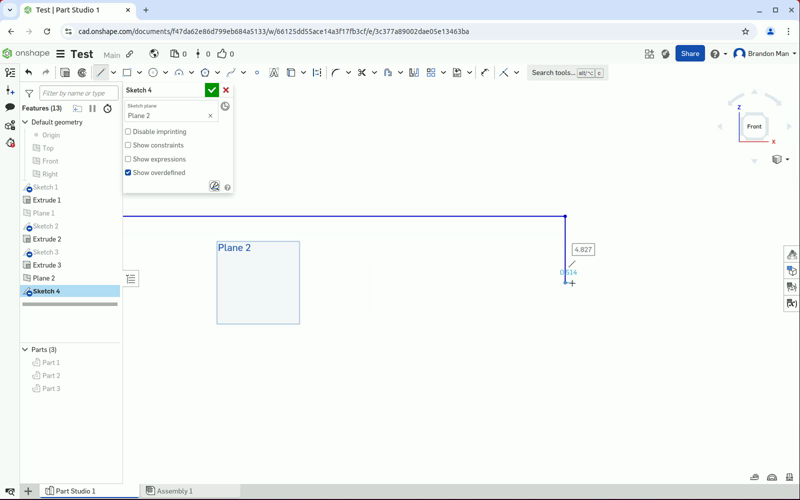
scroll(6)
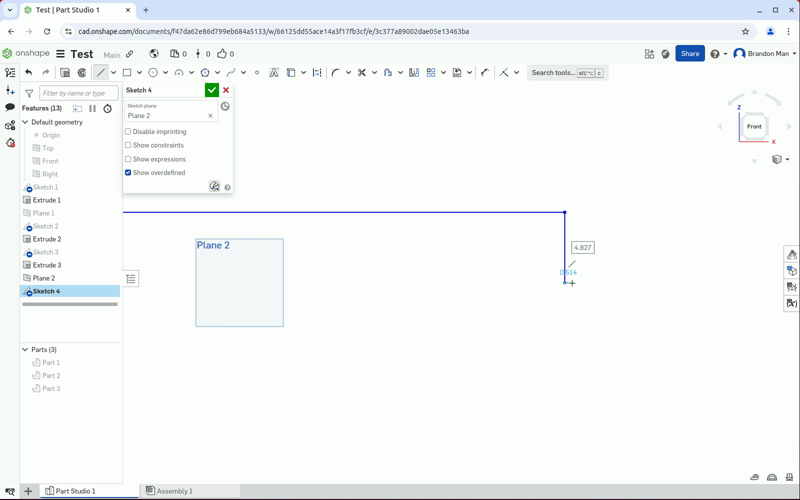
scroll(6)
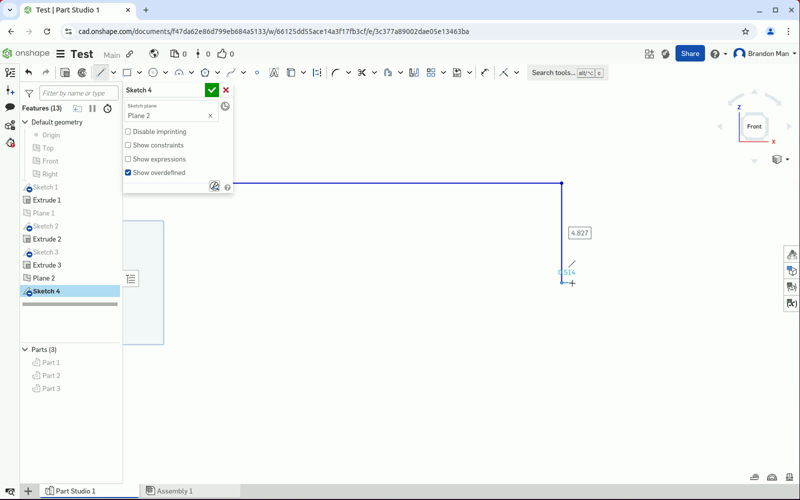
scroll(6)
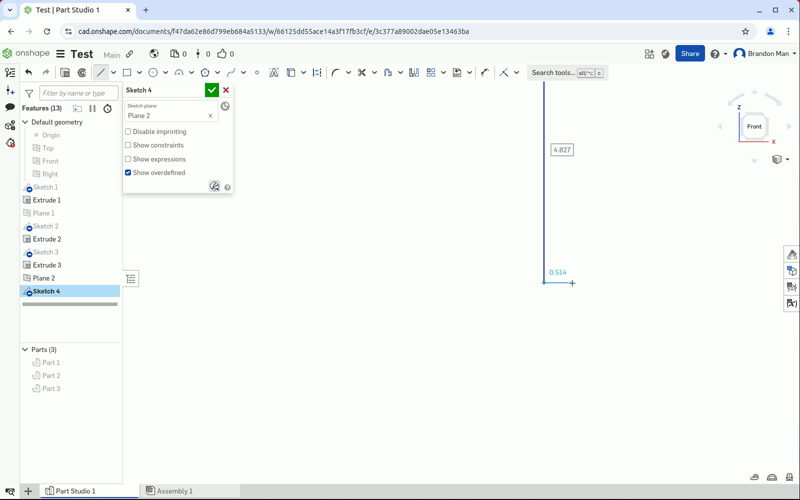
click(572, 282)
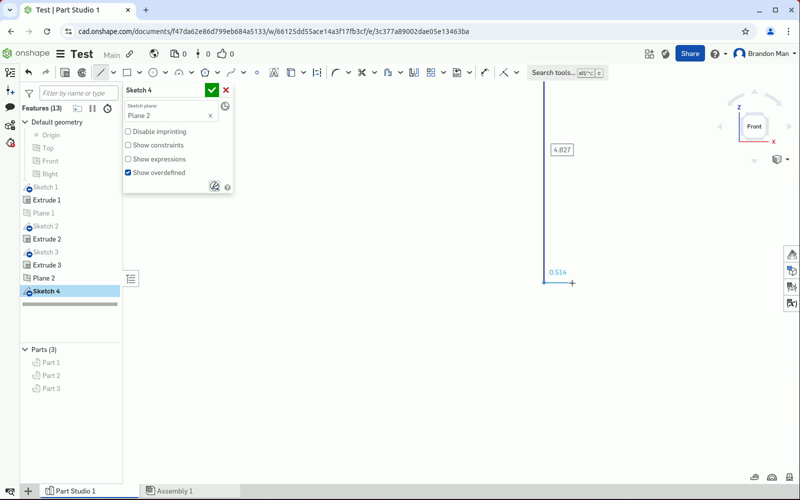
scroll(-6)
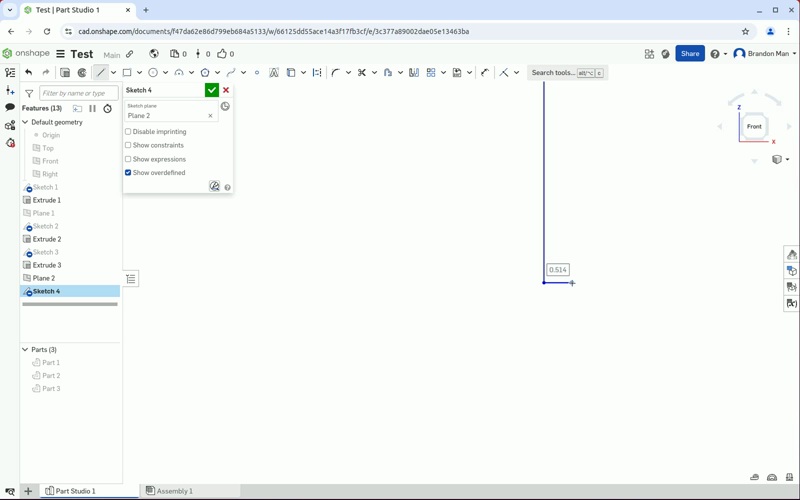
scroll(-6)
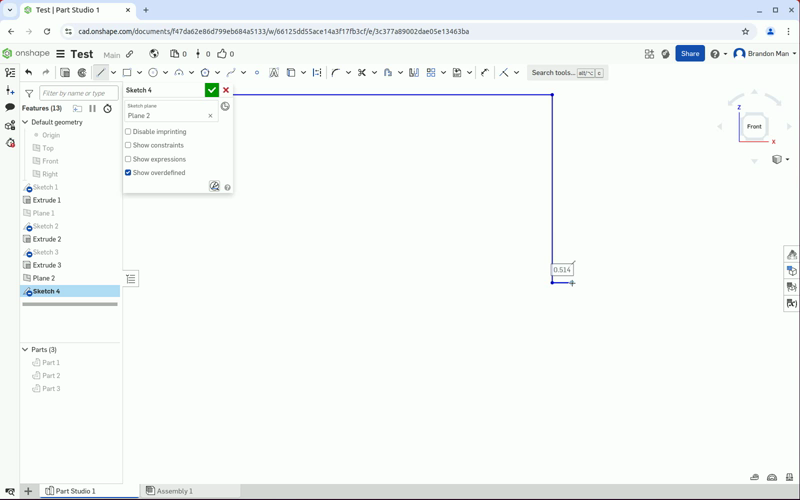
scroll(-6)
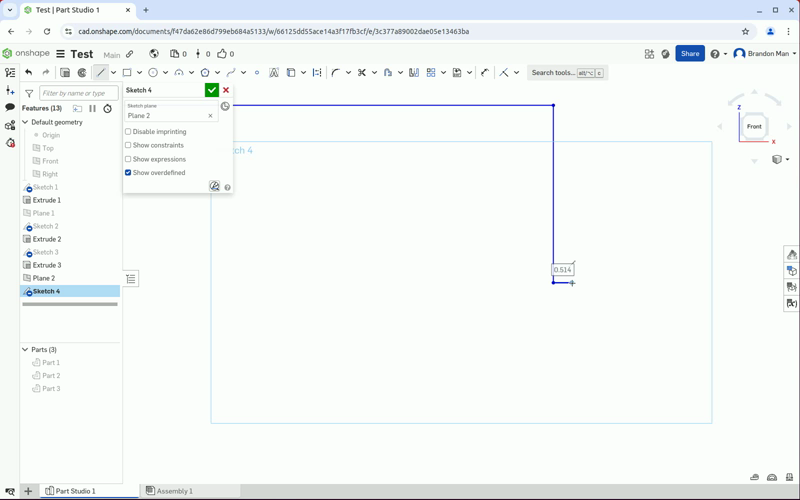
scroll(-6)
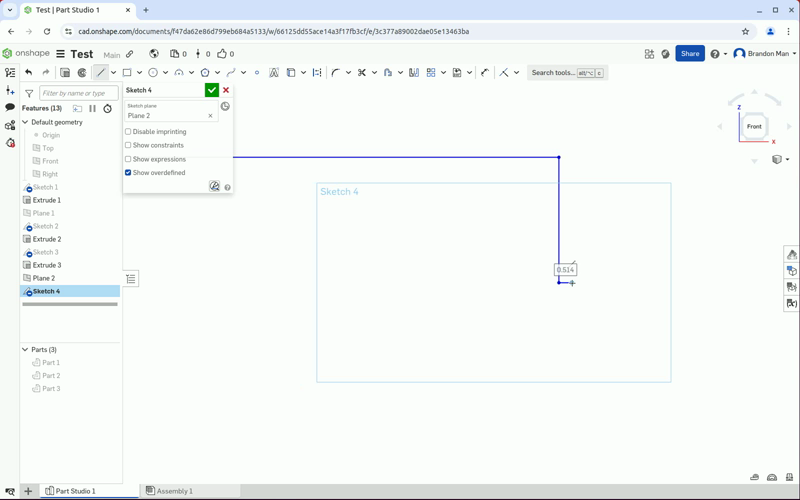
scroll(-6)
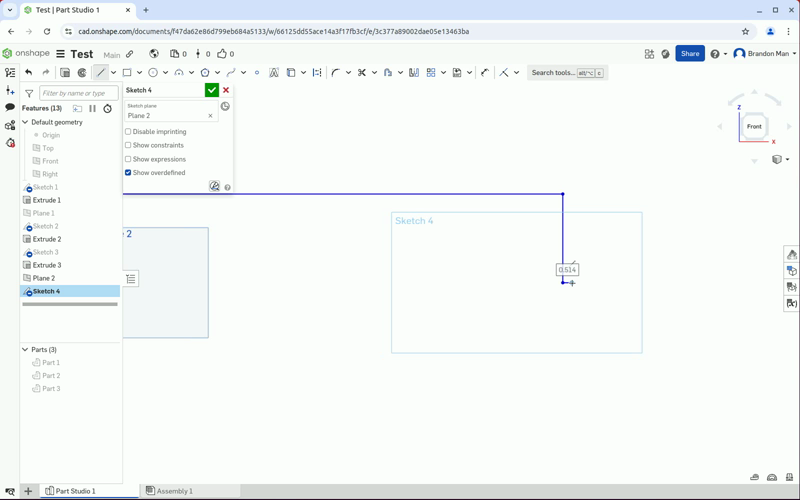
scroll(-6)
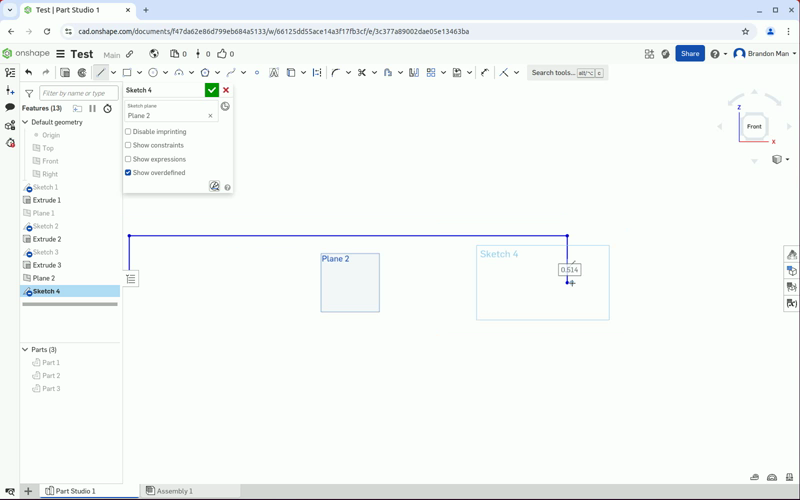
scroll(-6)
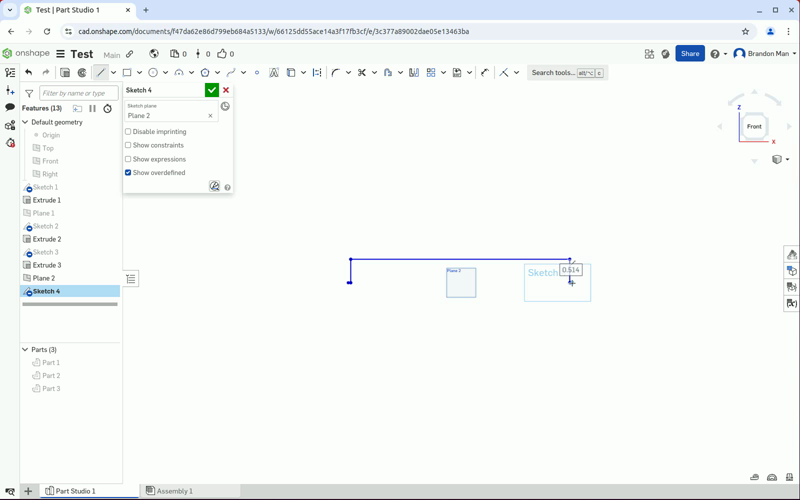
key_up(shift)
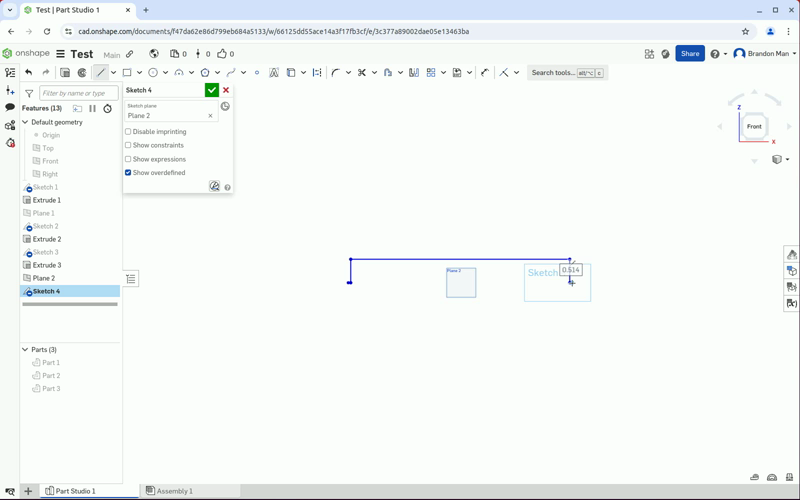
key_down(shift)
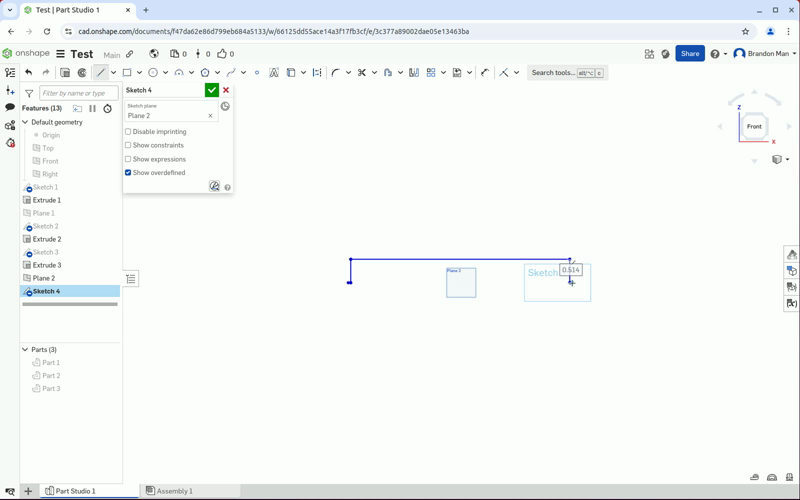
mouse_move(589, 282)
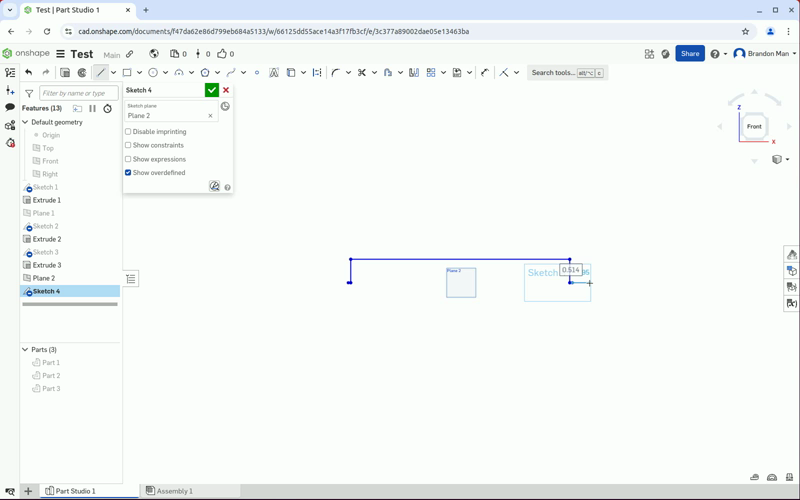
mouse_move(572, 257)
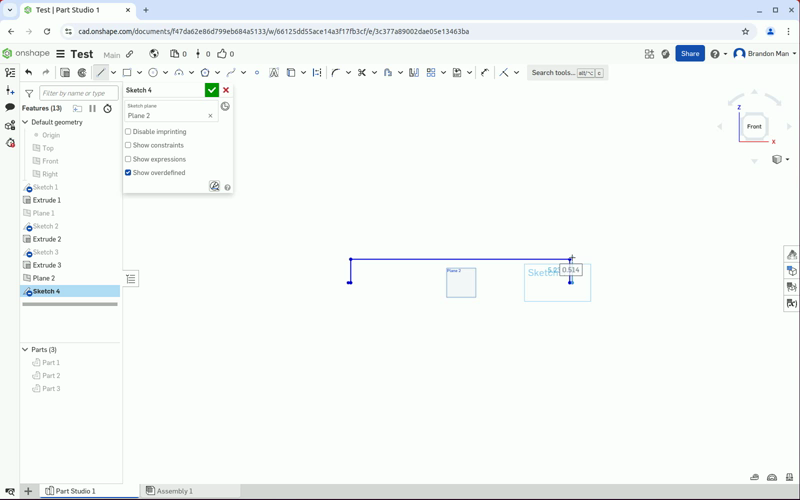
scroll(6)
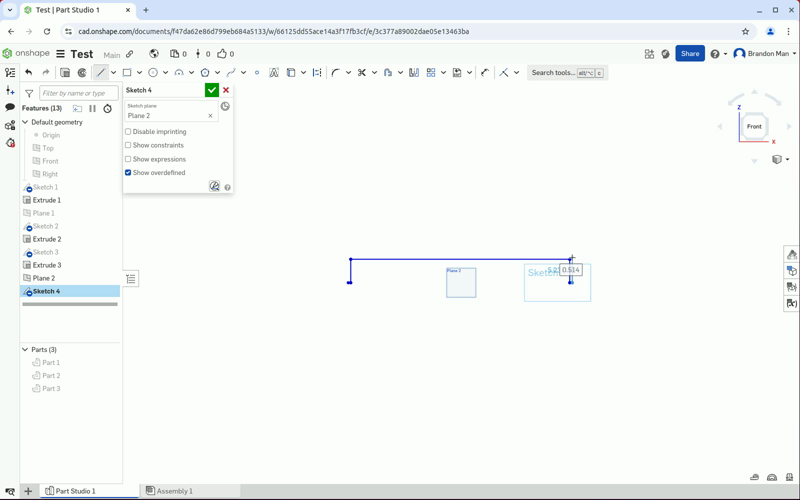
scroll(6)
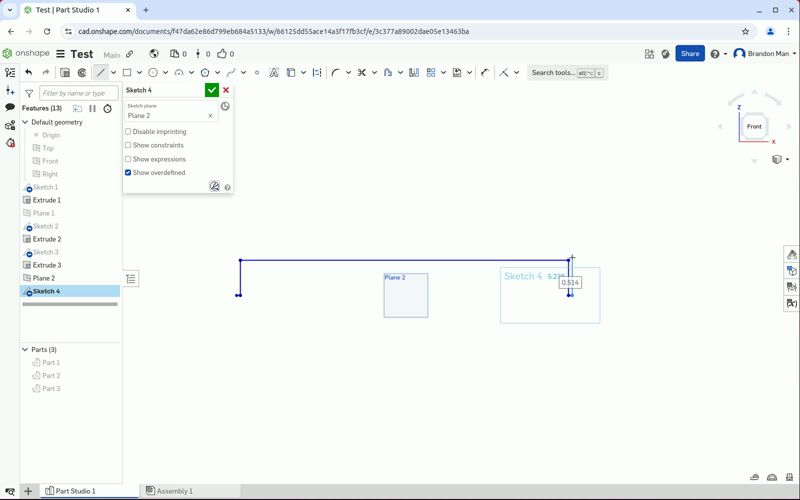
scroll(6)
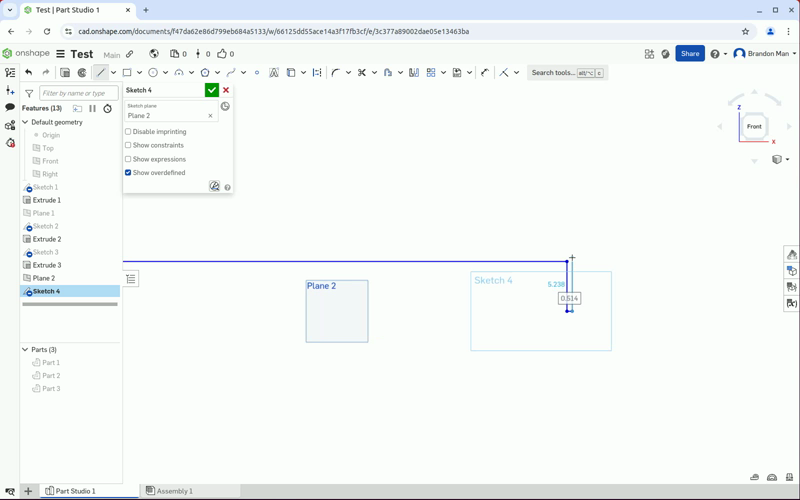
scroll(6)
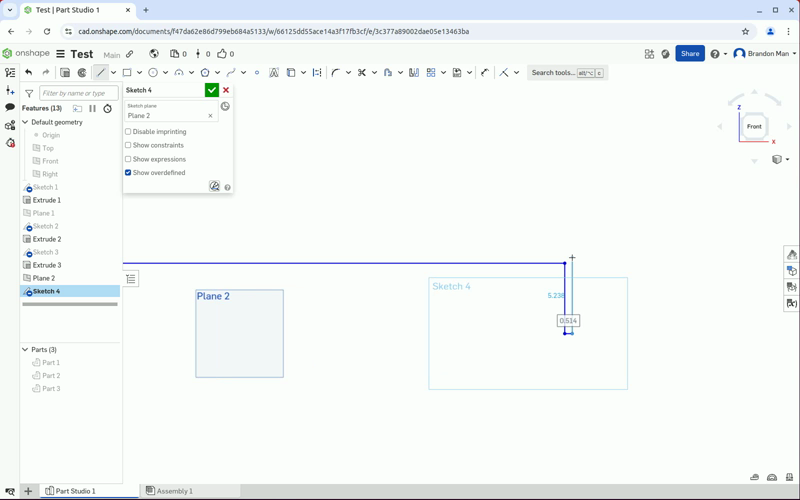
scroll(6)
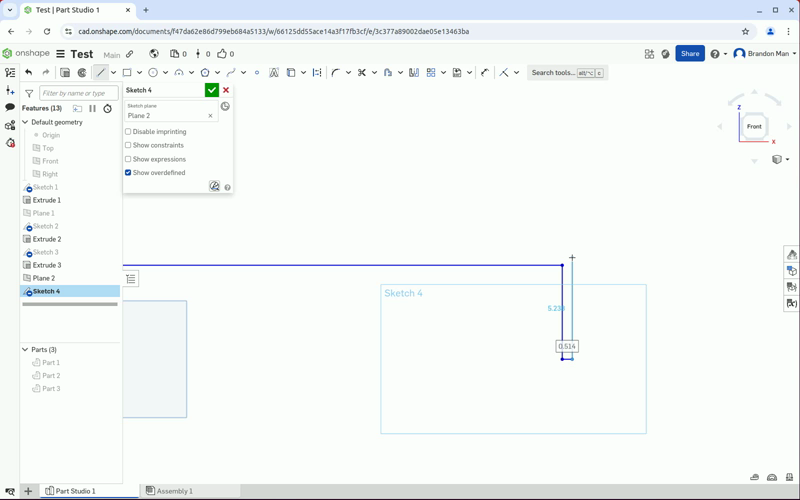
scroll(6)
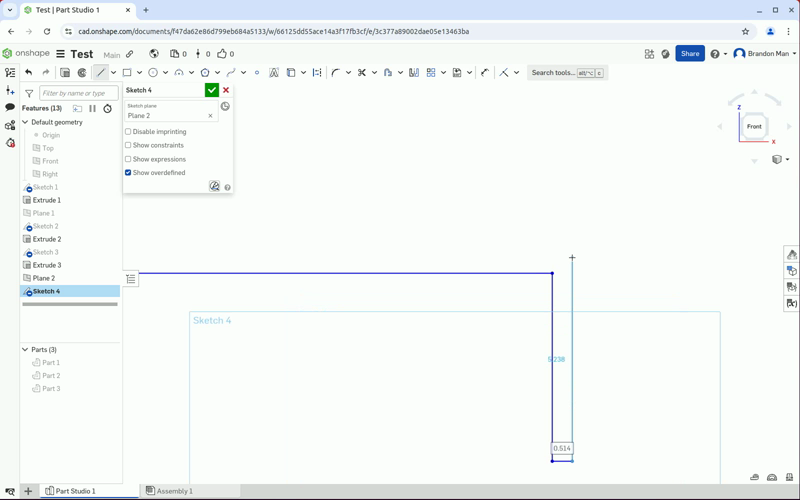
scroll(6)
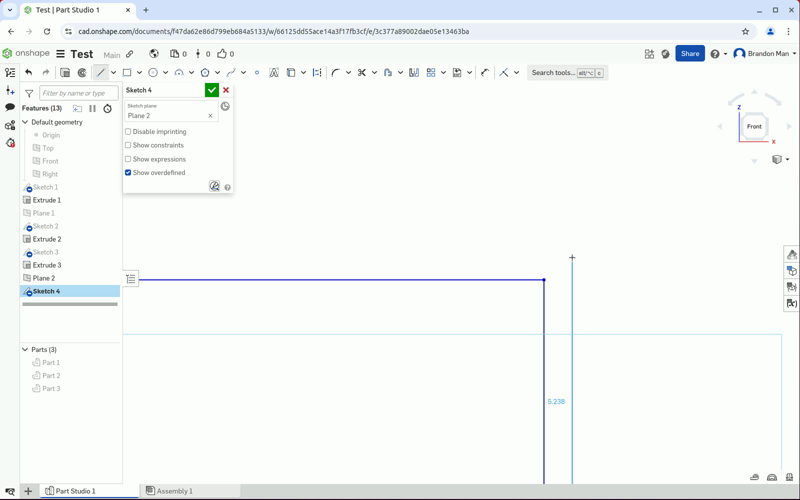
click(572, 257)
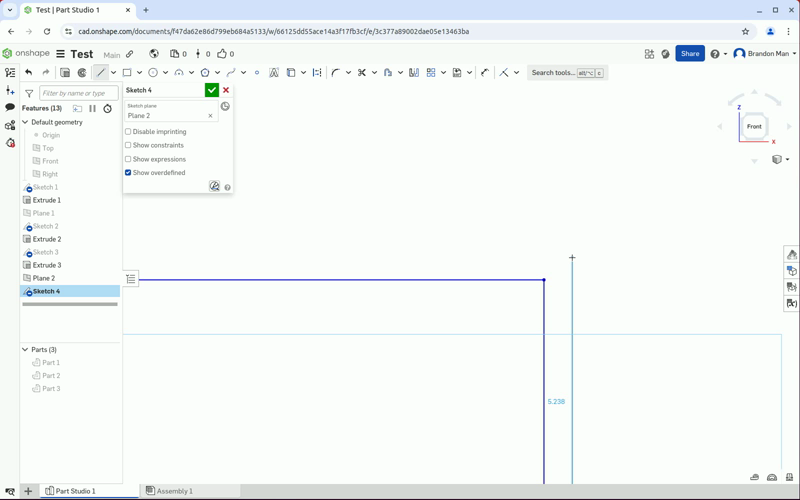
scroll(-6)
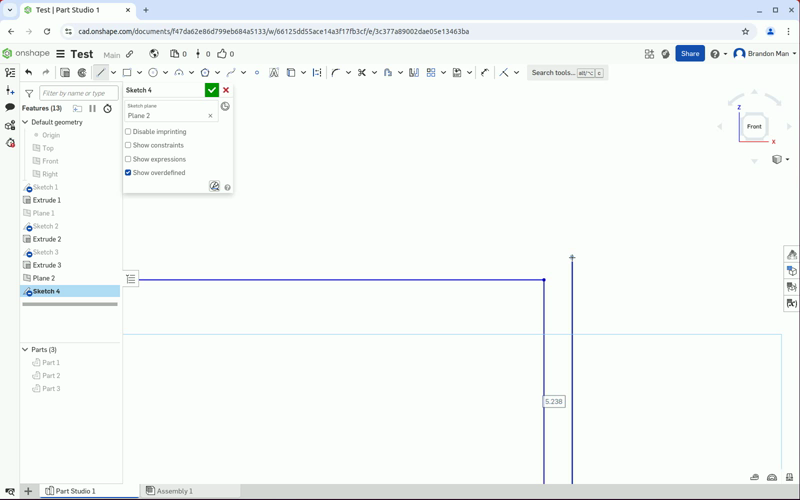
scroll(-6)
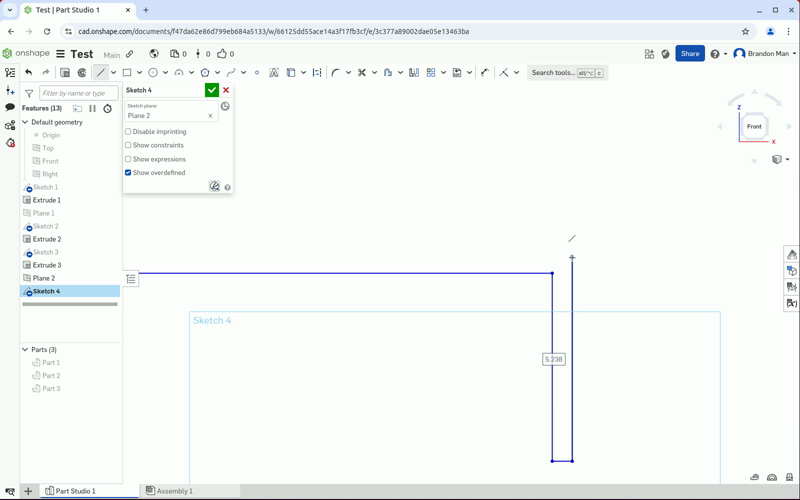
scroll(-6)
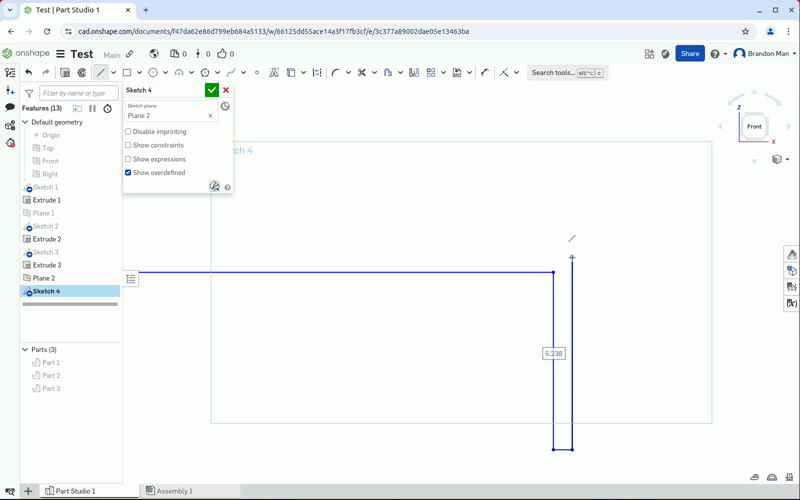
scroll(-6)
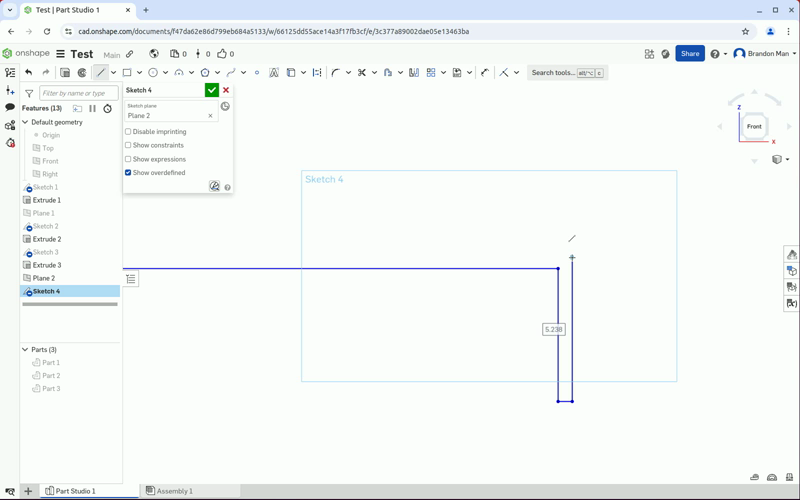
scroll(-6)
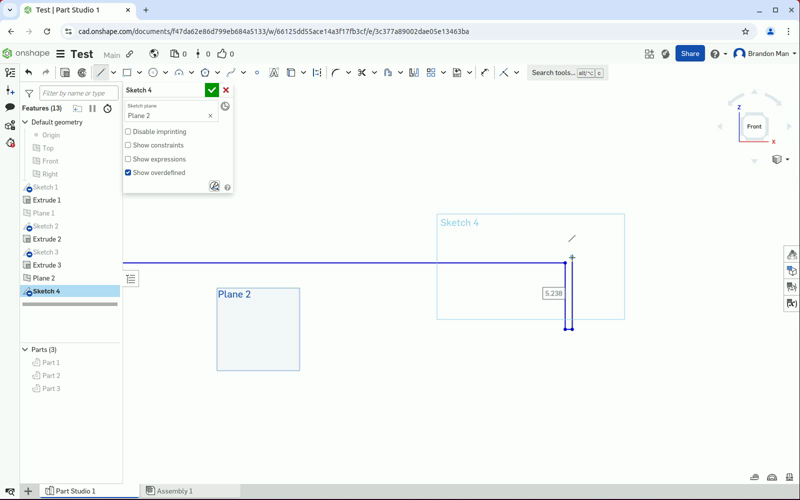
scroll(-6)
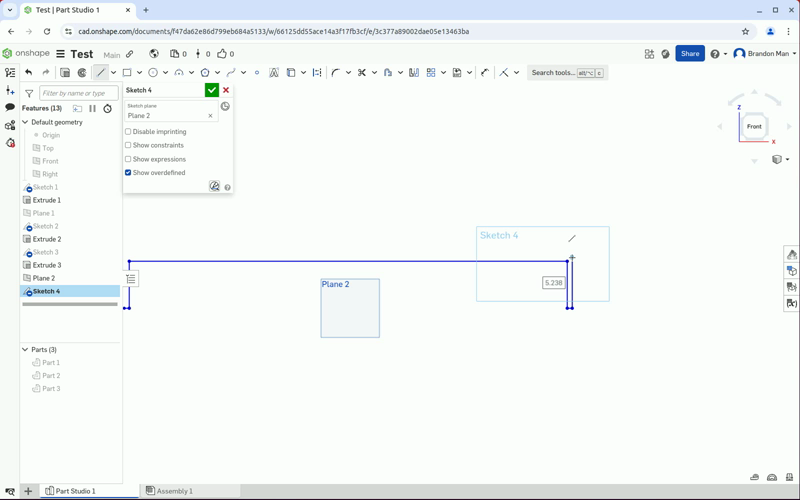
scroll(-6)
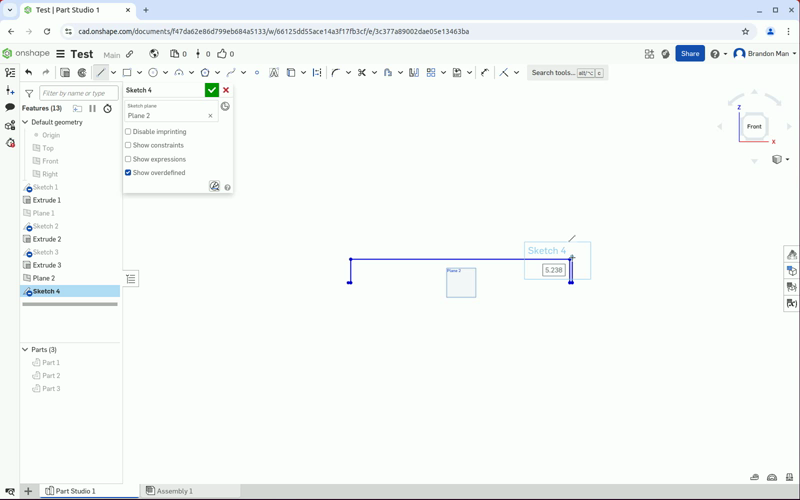
key_up(shift)
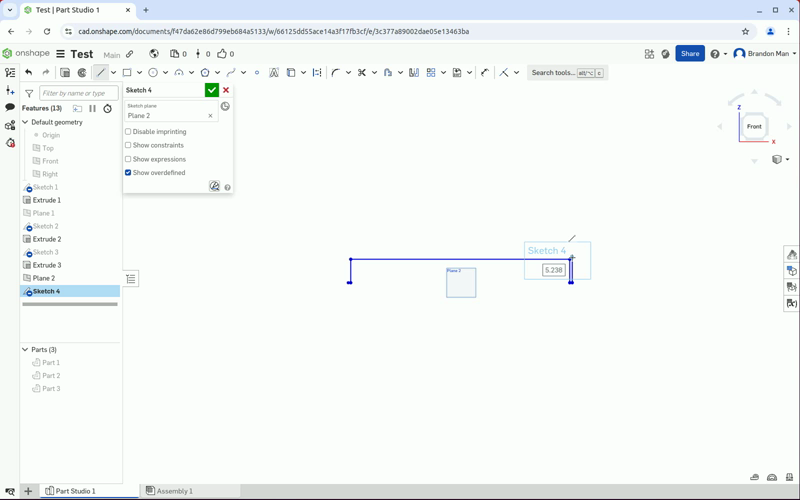
key_down(shift)
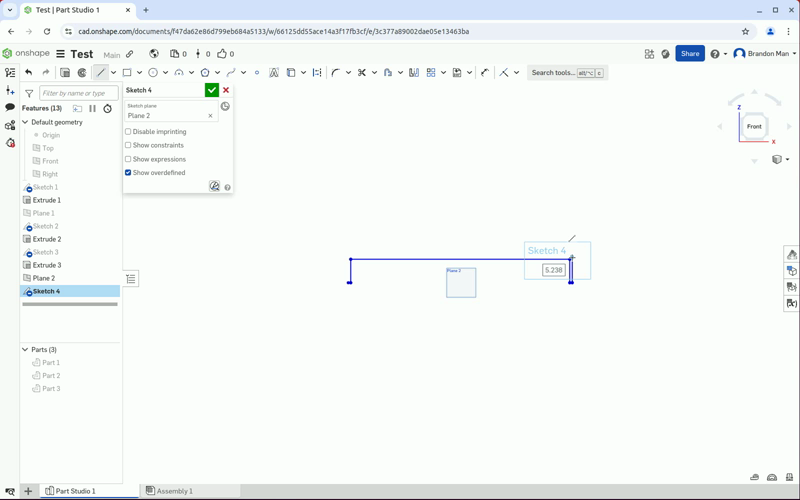
mouse_move(348, 257)
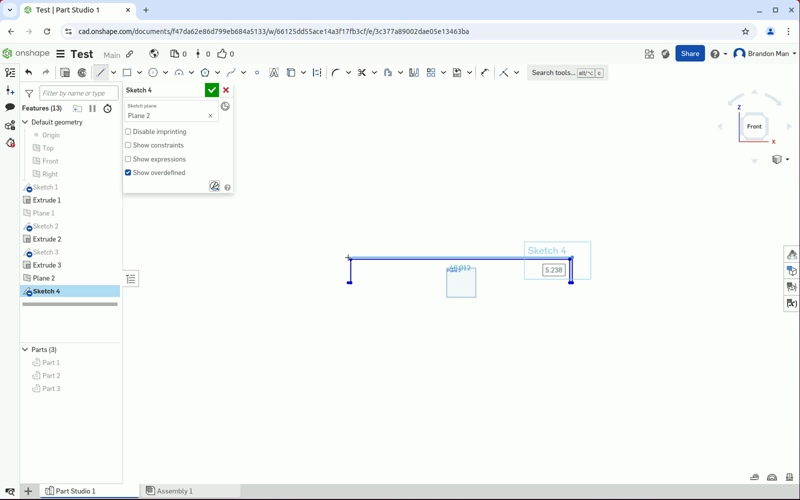
scroll(6)
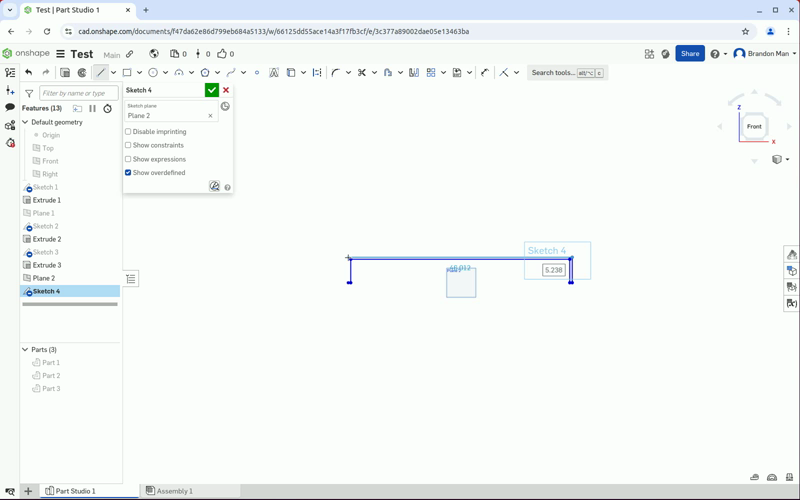
scroll(6)
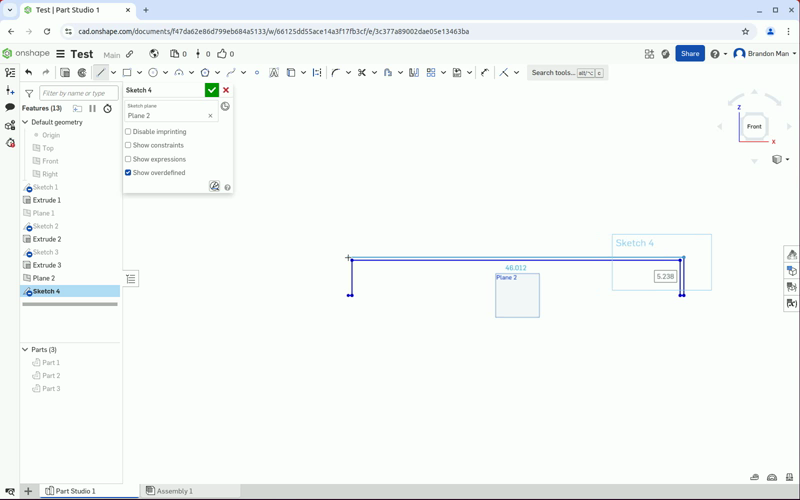
scroll(6)
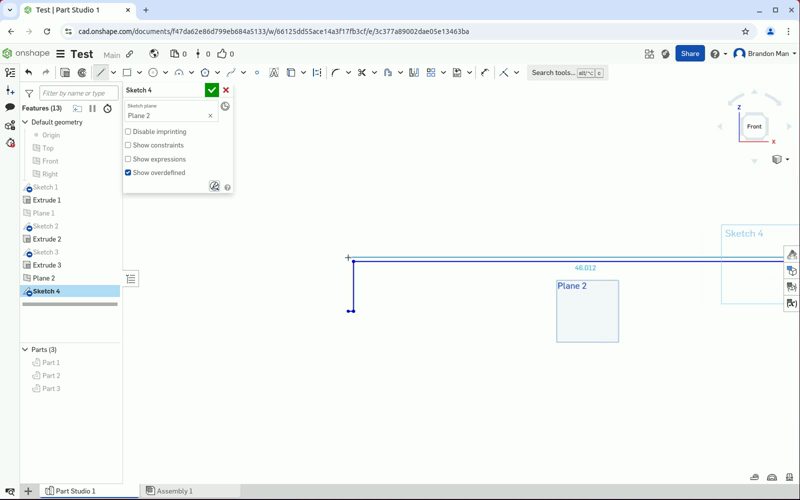
scroll(6)
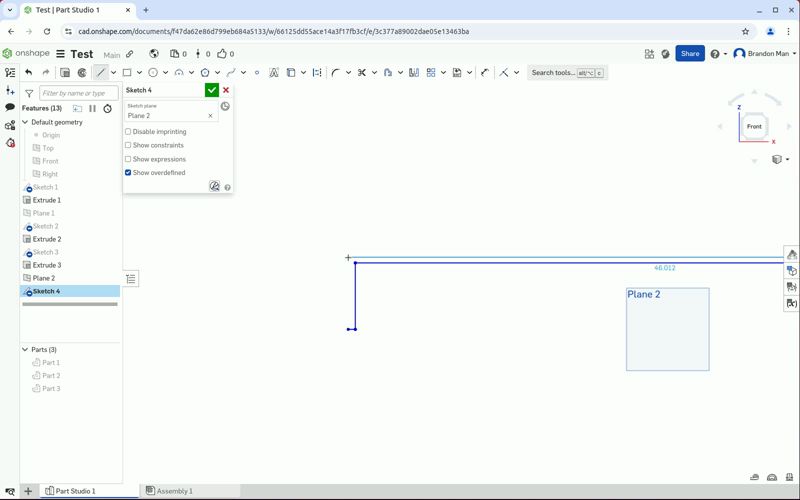
scroll(6)
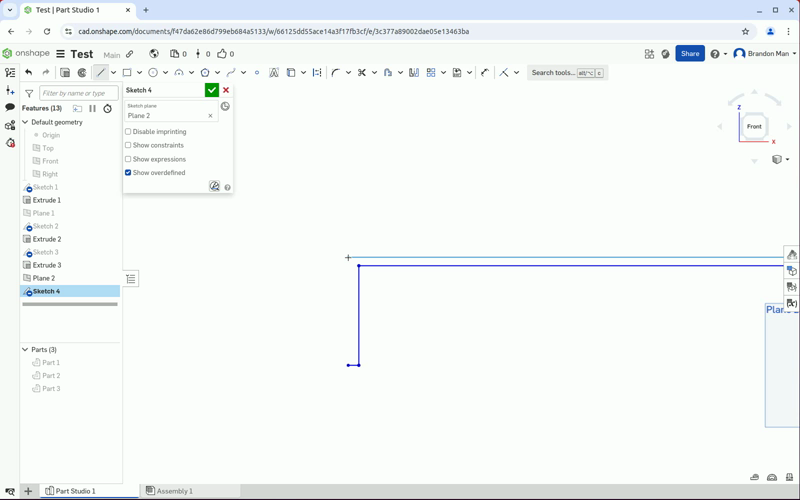
scroll(6)
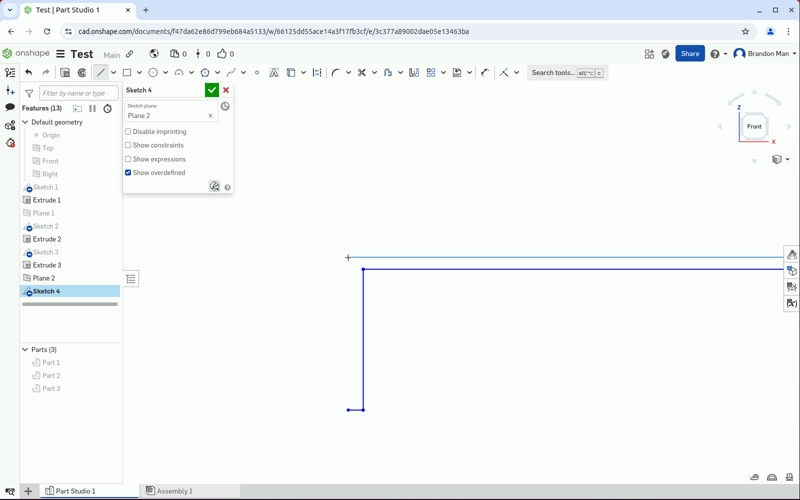
scroll(6)
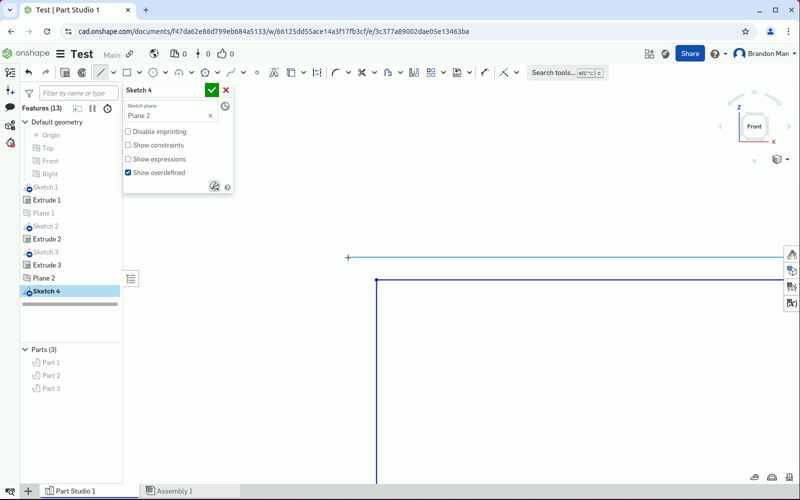
click(348, 257)
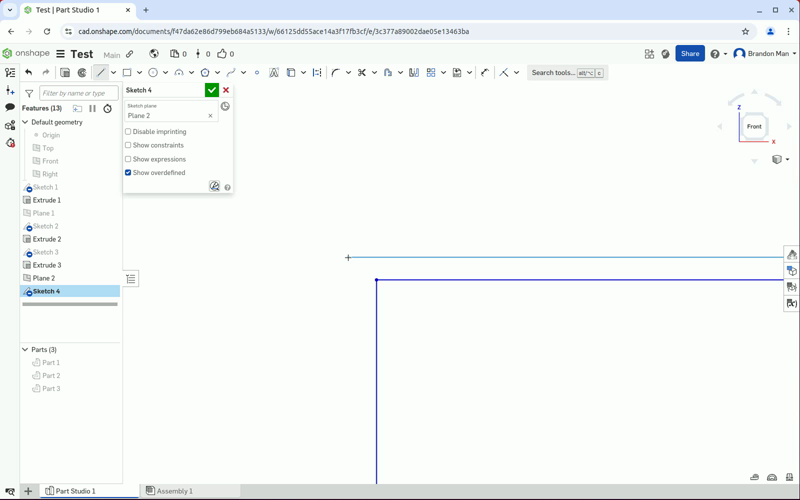
scroll(-6)
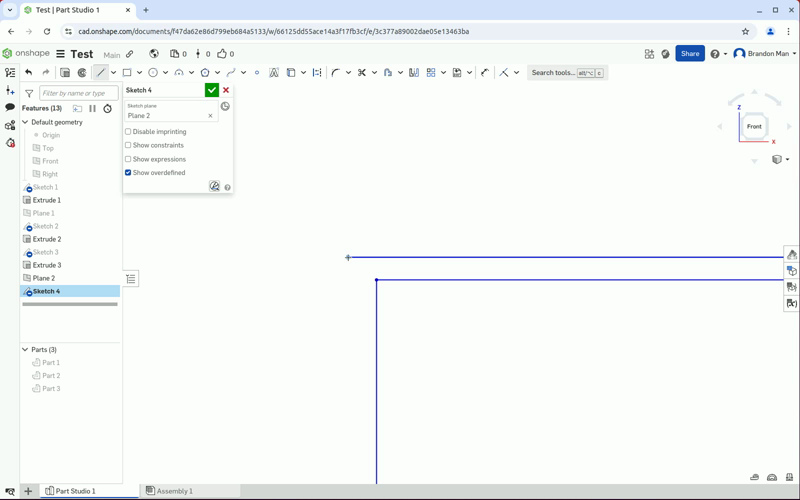
scroll(-6)
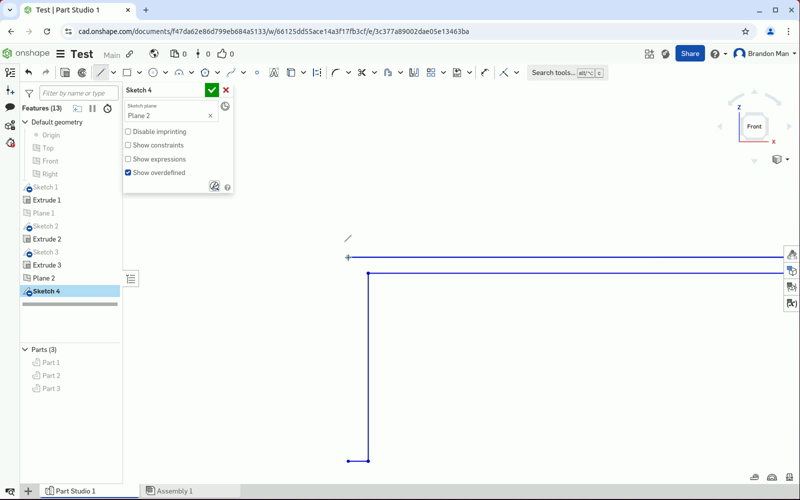
scroll(-6)
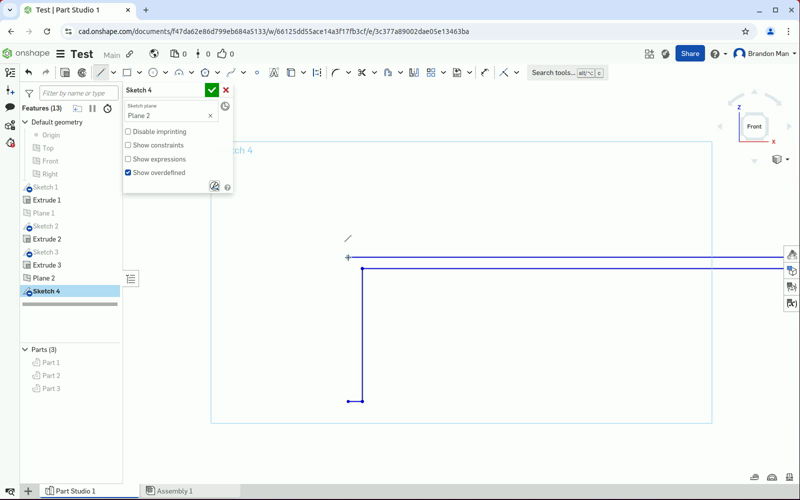
scroll(-6)
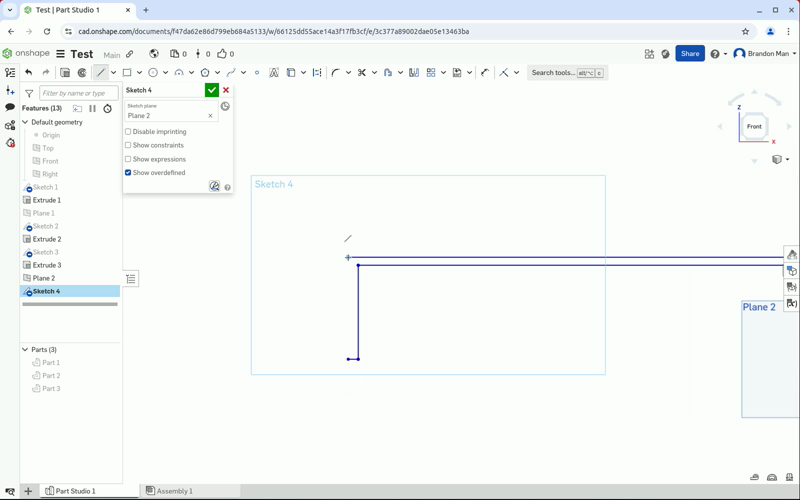
scroll(-6)
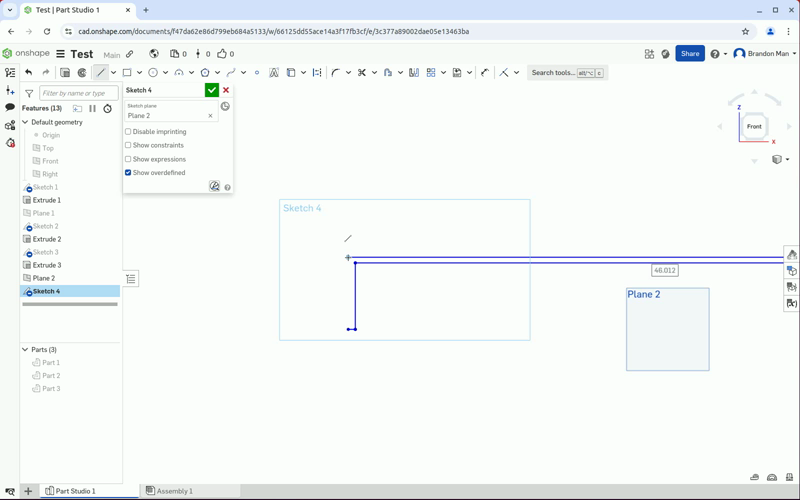
scroll(-6)
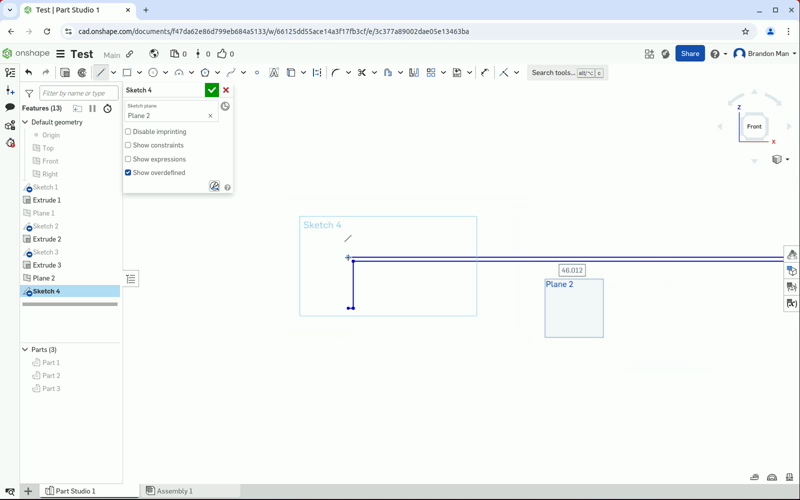
scroll(-6)
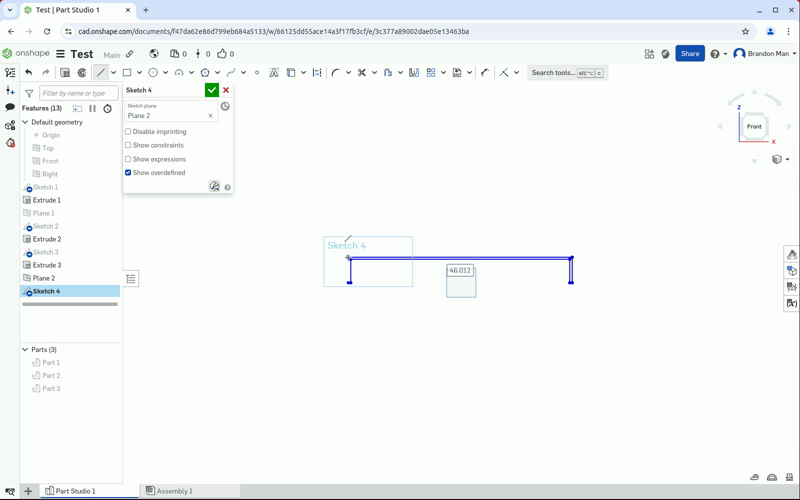
key_up(shift)
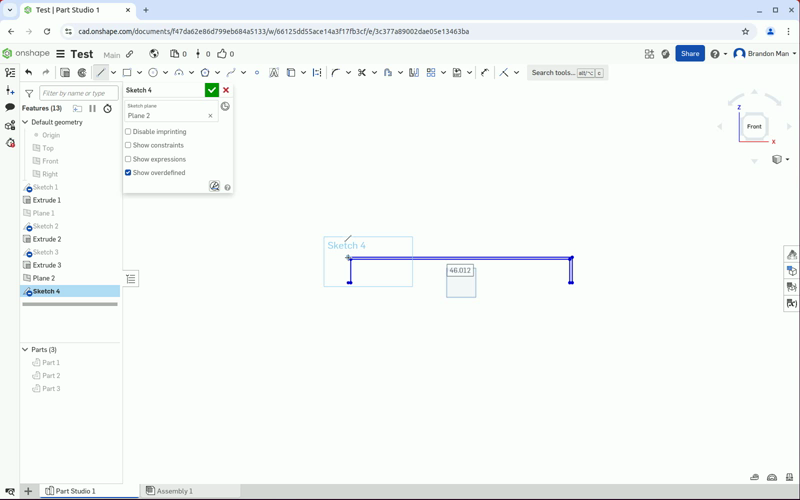
mouse_move(378, 257)
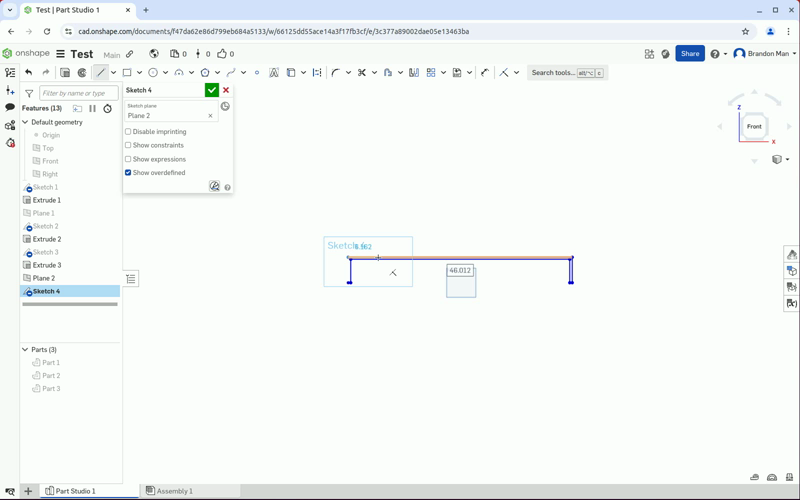
key_down(shift)
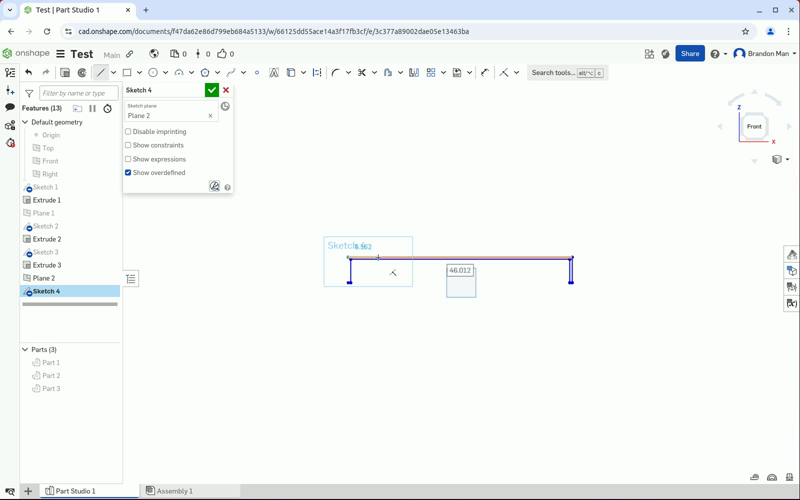
mouse_move(348, 282)
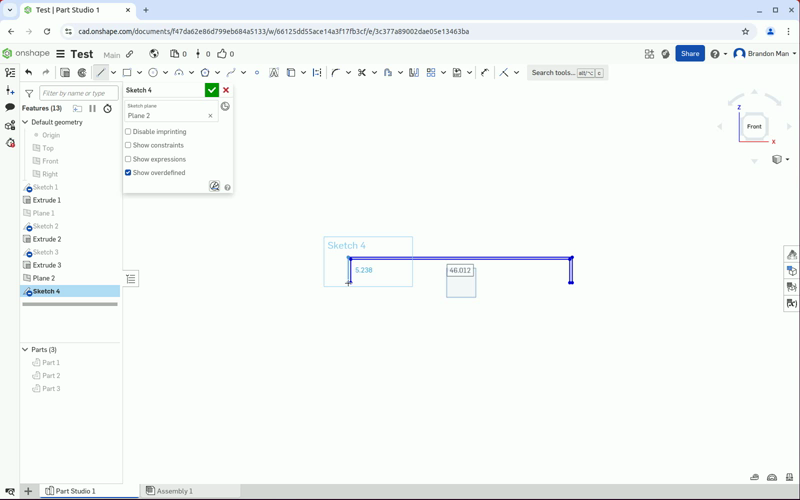
scroll(6)
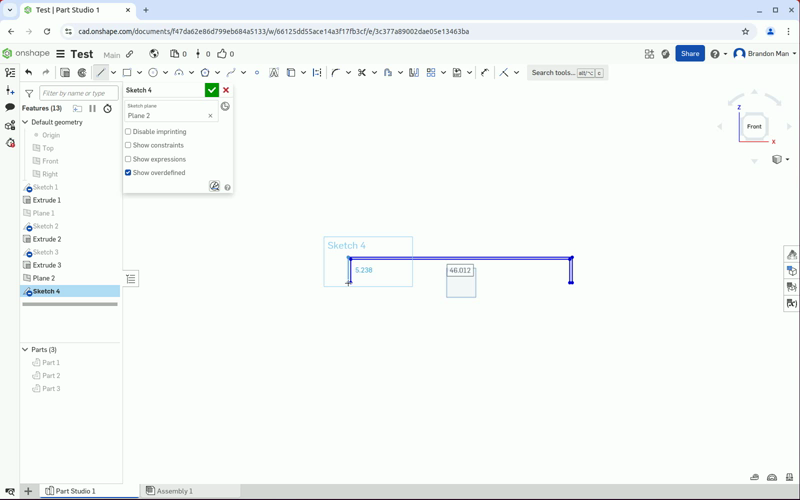
scroll(6)
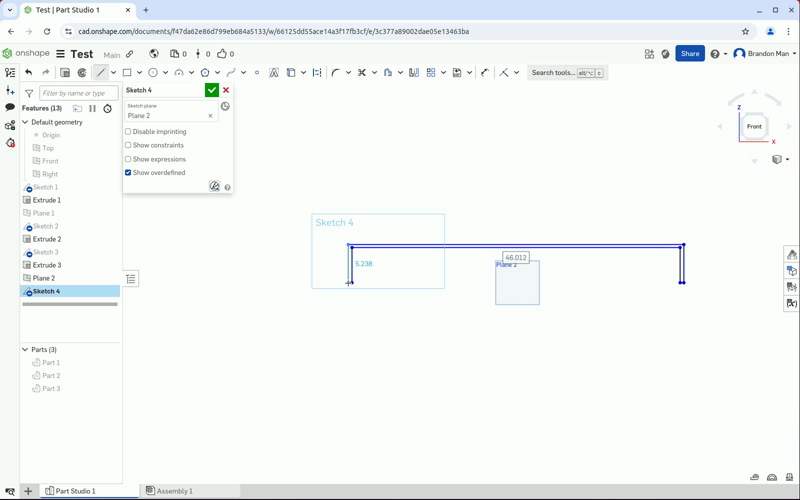
scroll(6)
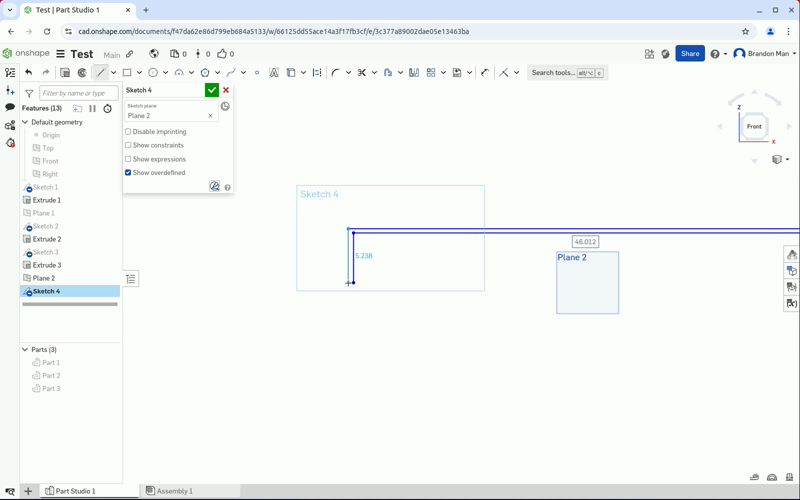
scroll(6)
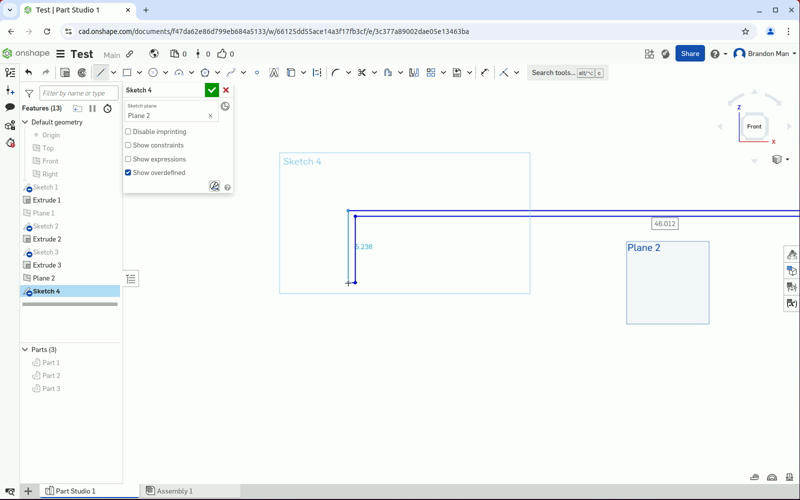
scroll(6)
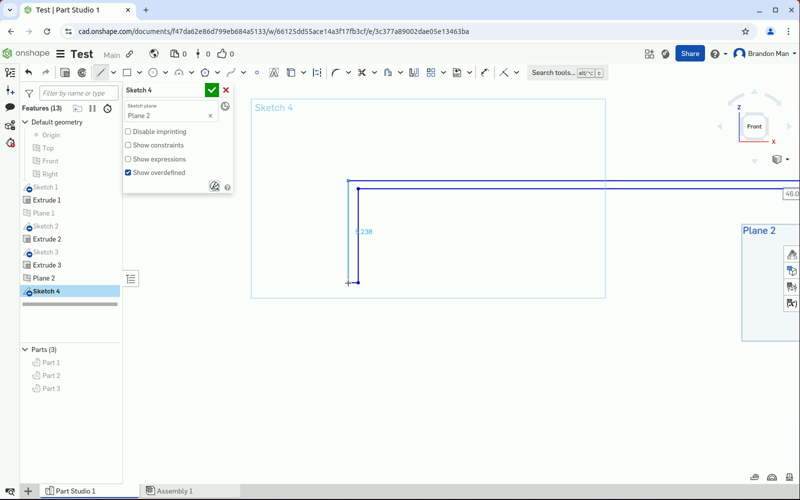
scroll(6)
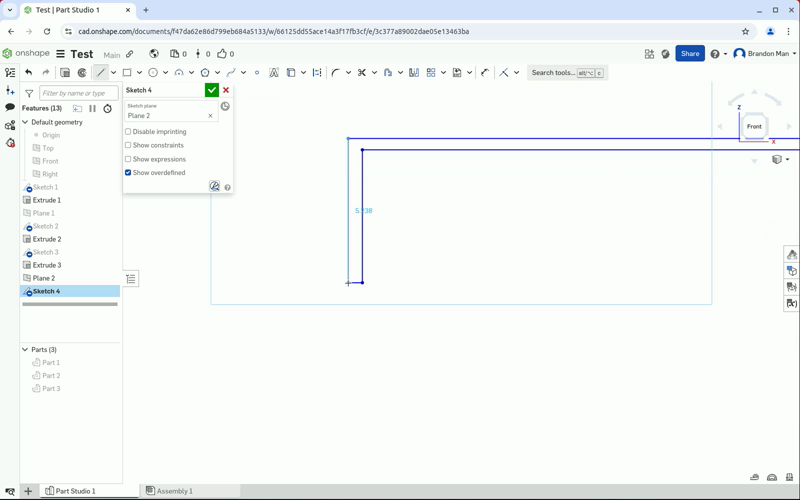
scroll(6)
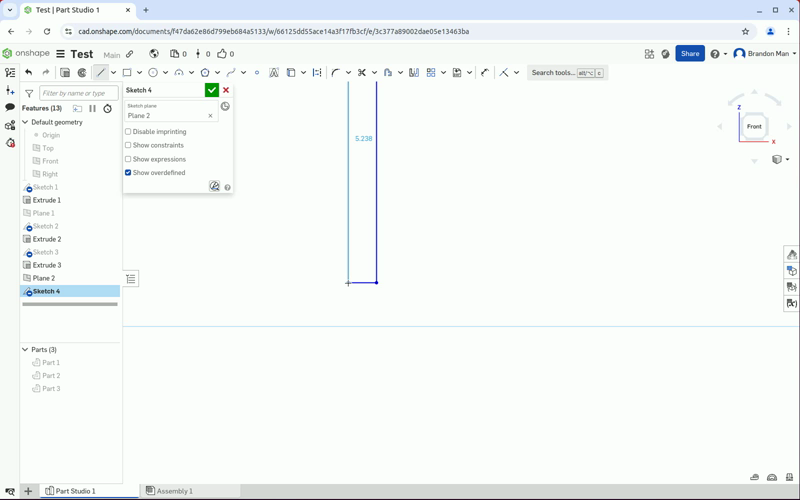
key_up(shift)
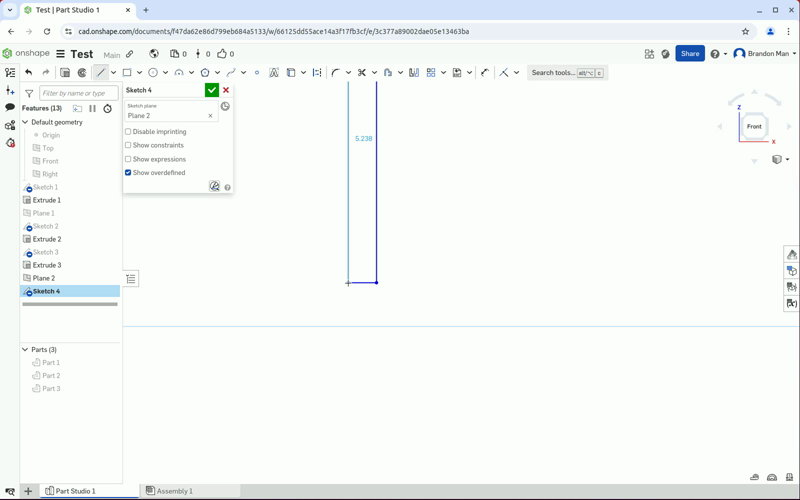
click(348, 282)
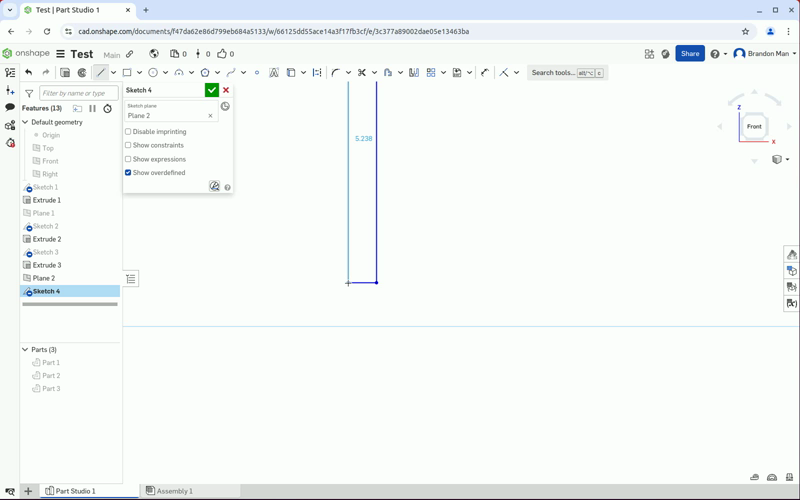
scroll(-6)
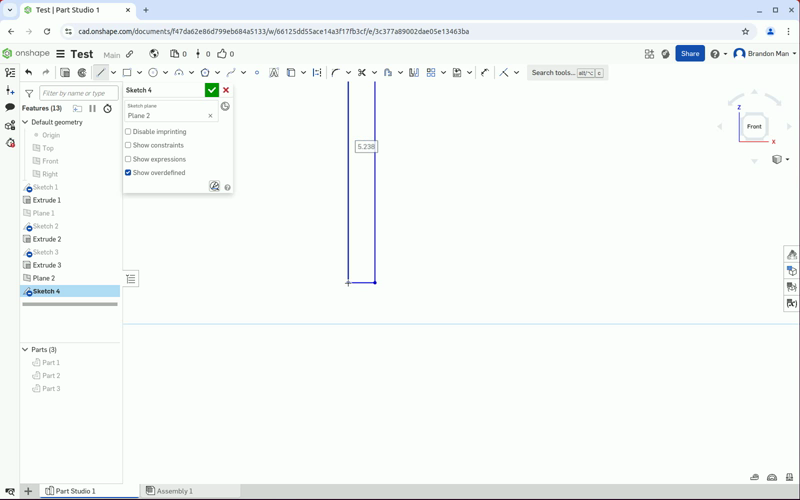
scroll(-6)
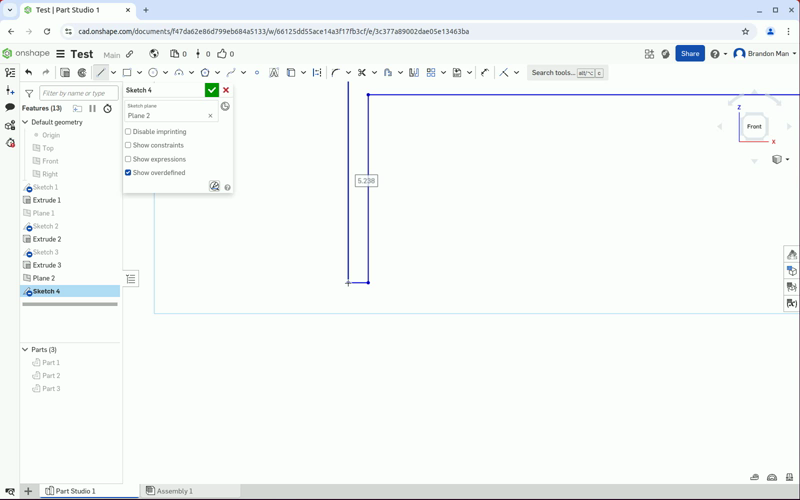
scroll(-6)
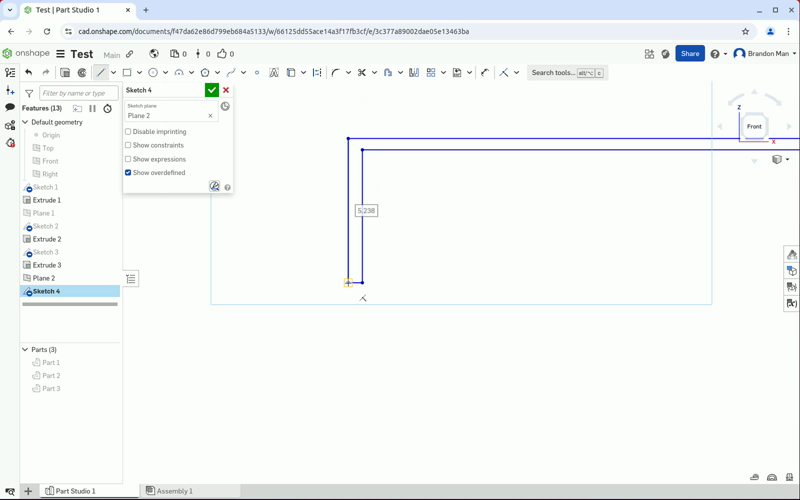
scroll(-6)
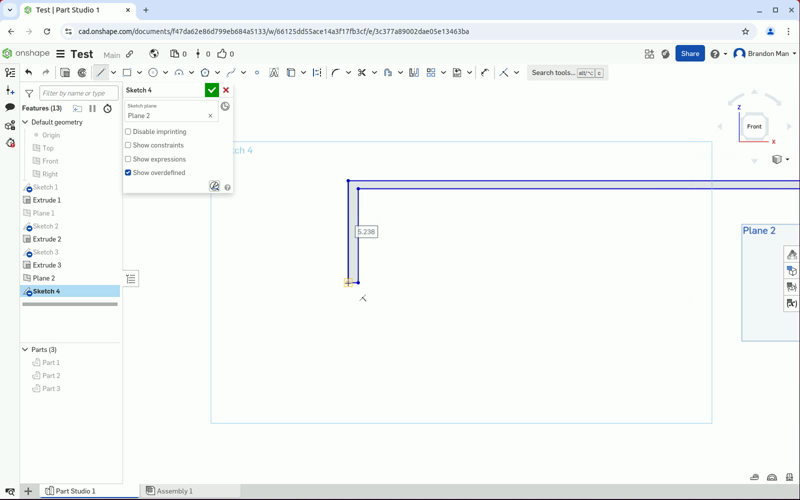
scroll(-6)
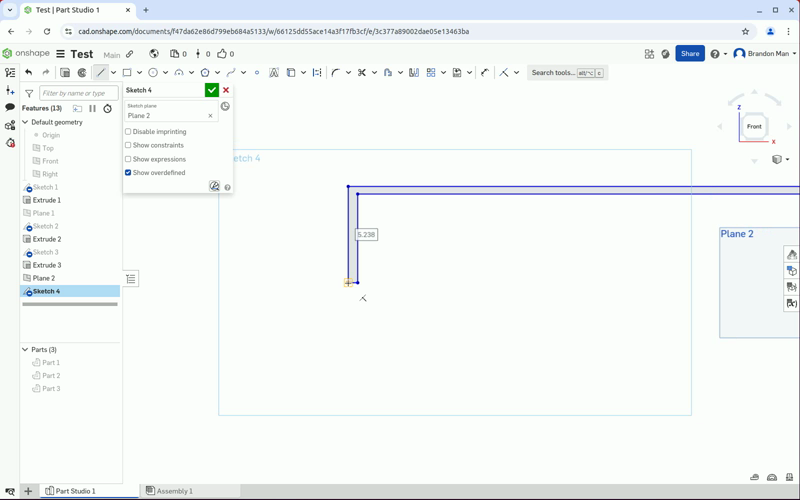
scroll(-6)
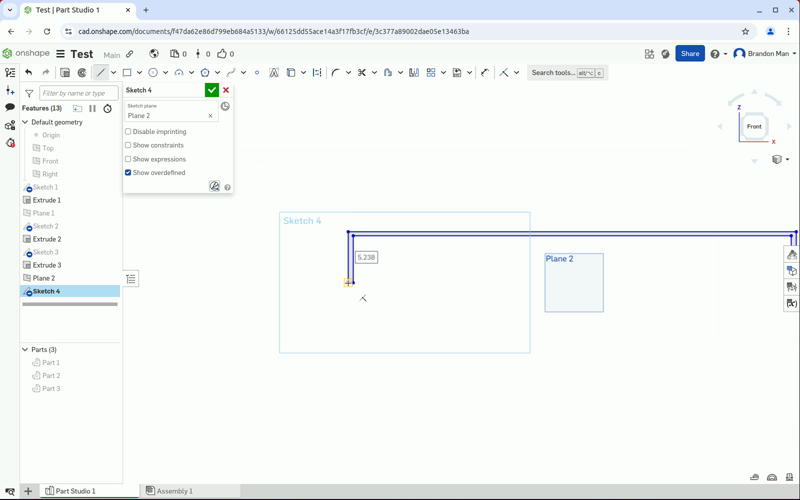
scroll(-6)
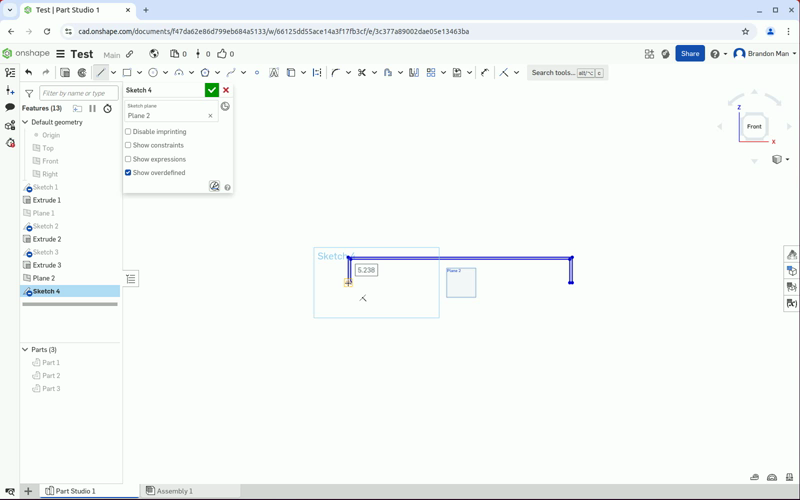
key(esc)
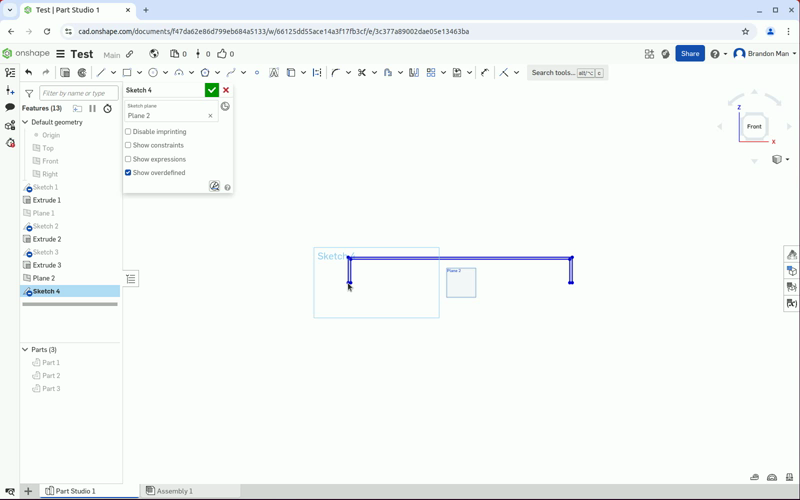
mouse_move(415, 258)
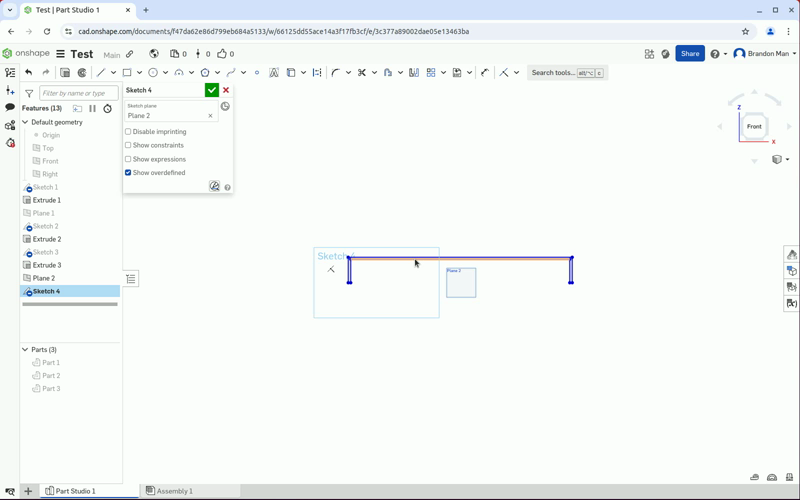
scroll(6)
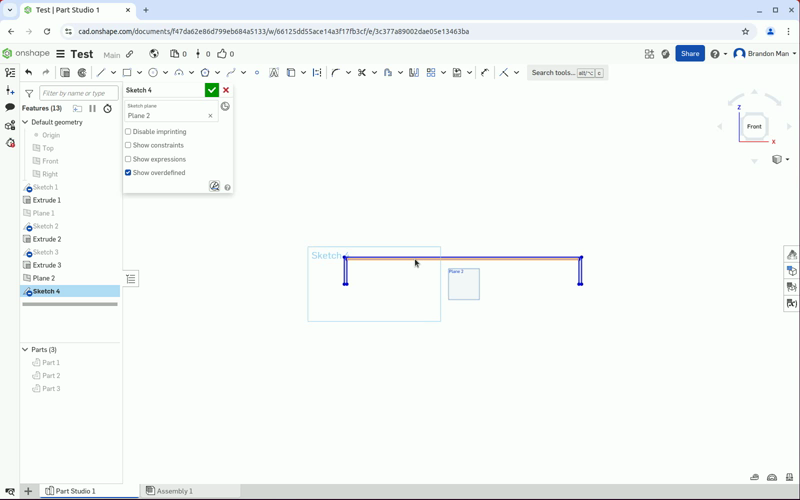
scroll(6)
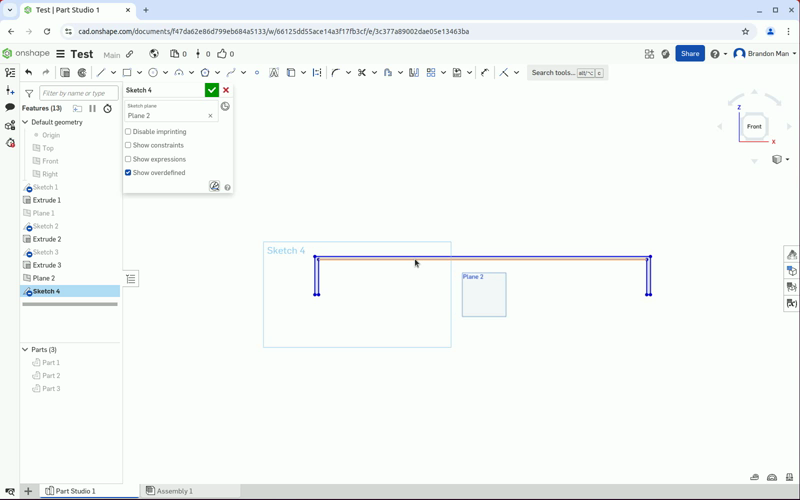
scroll(6)
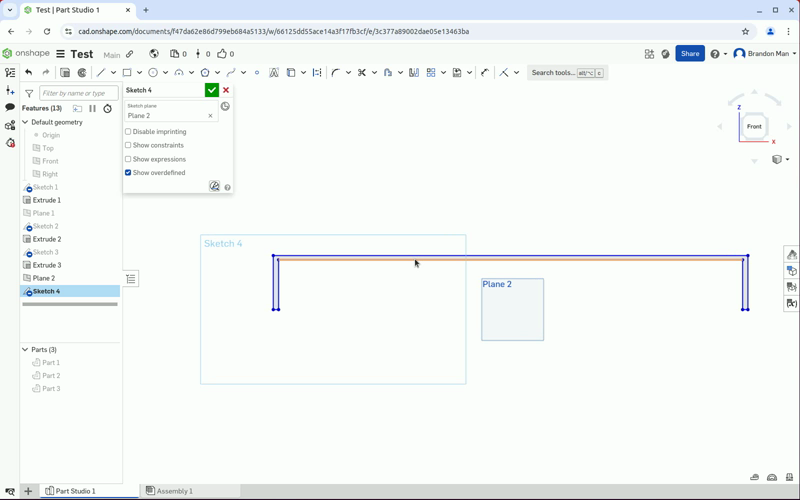
scroll(6)
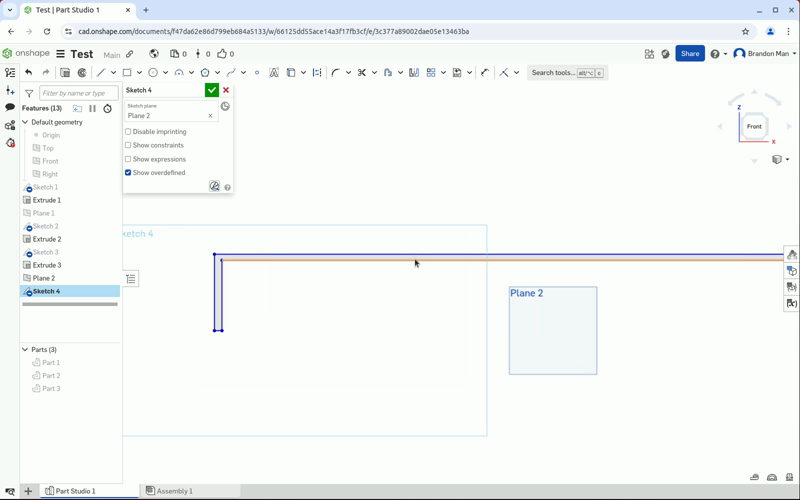
scroll(6)
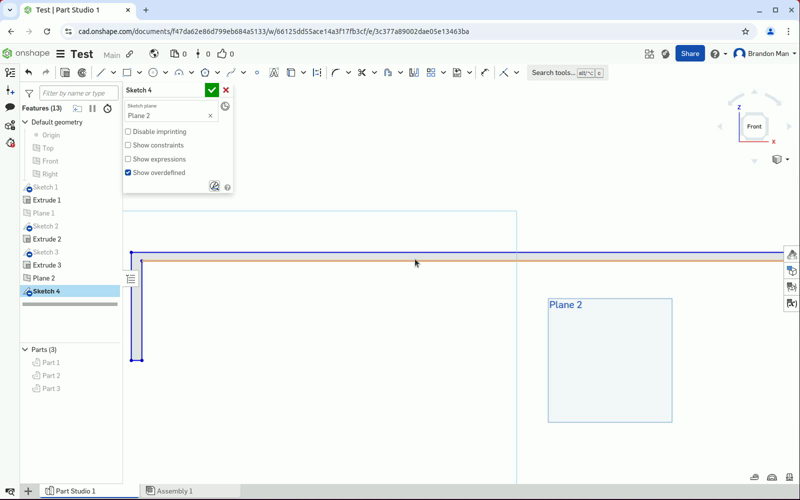
scroll(6)
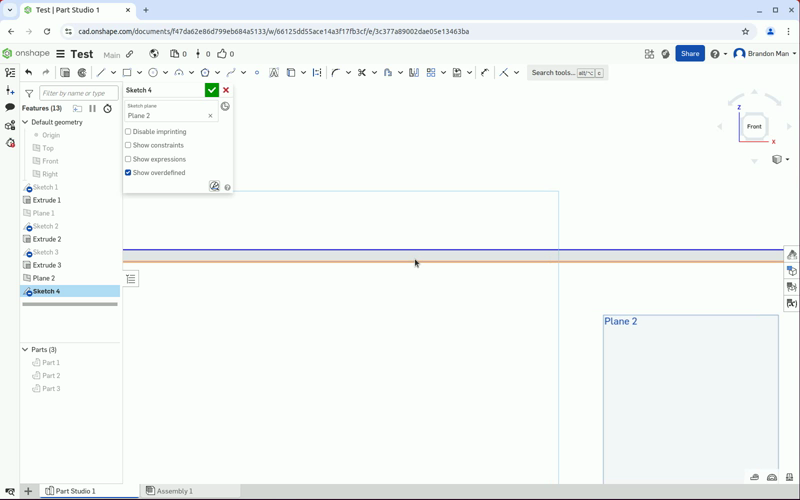
scroll(6)
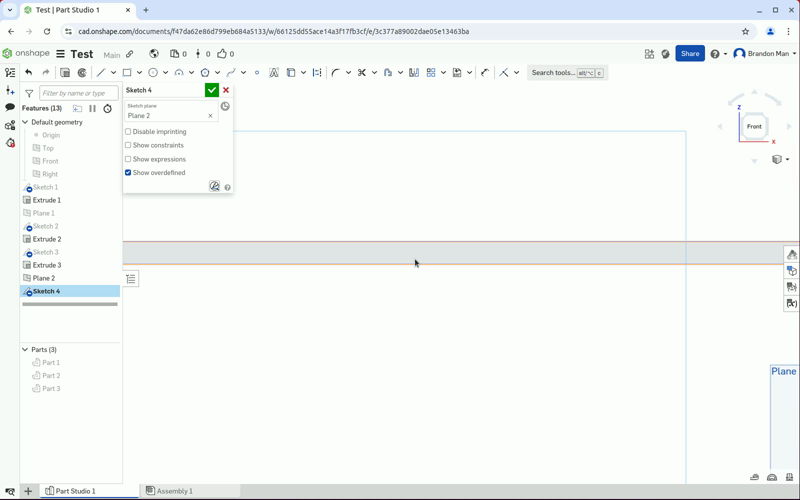
click(415, 258)
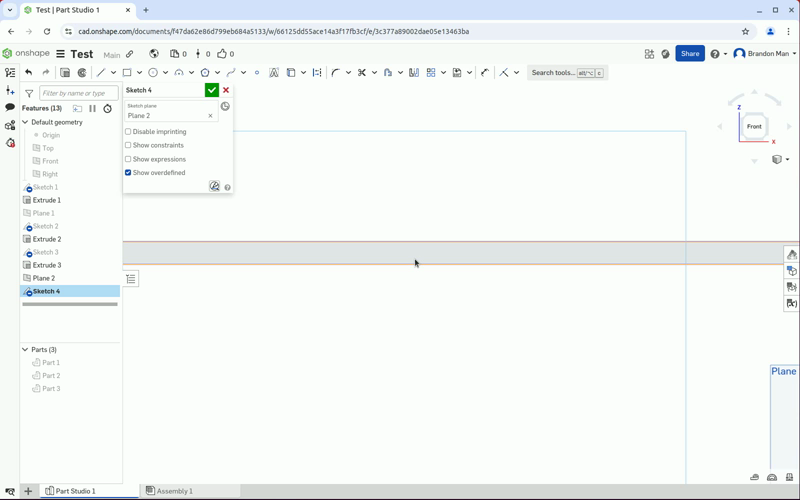
scroll(-6)
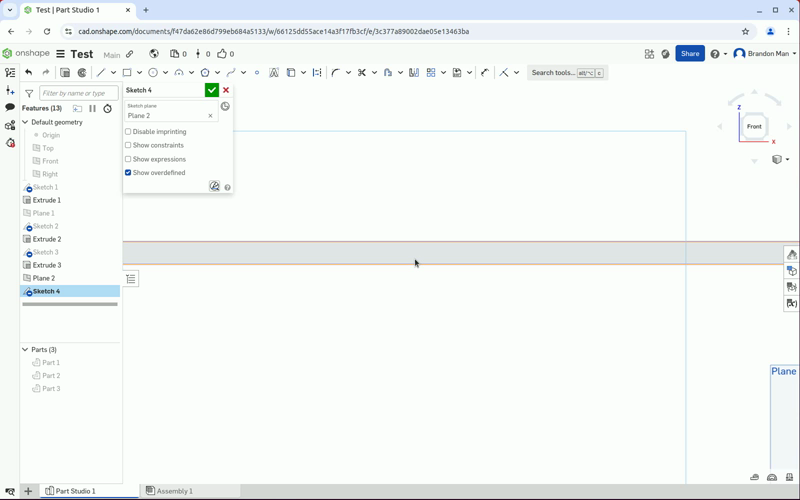
scroll(-6)
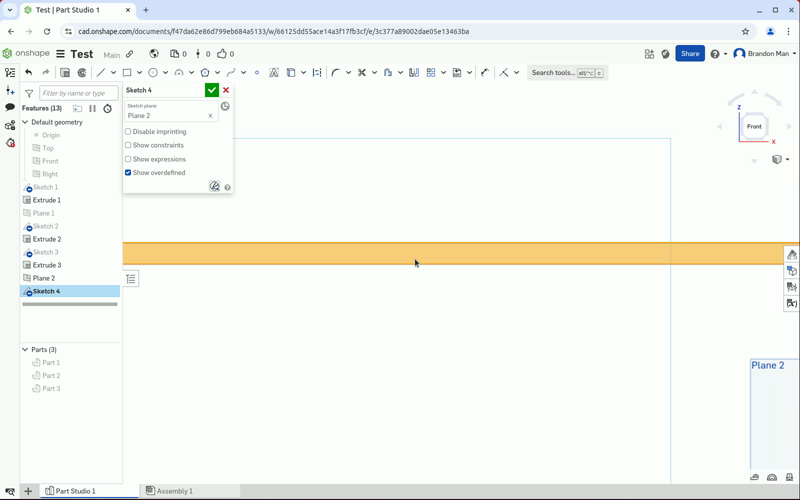
scroll(-6)
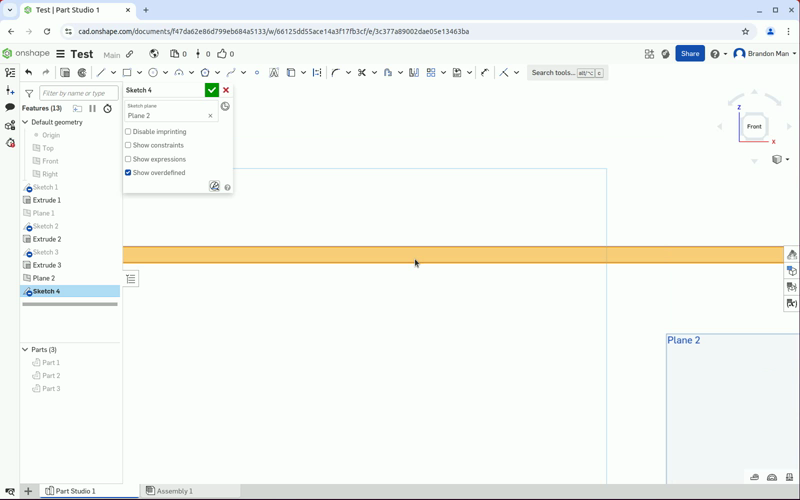
scroll(-6)
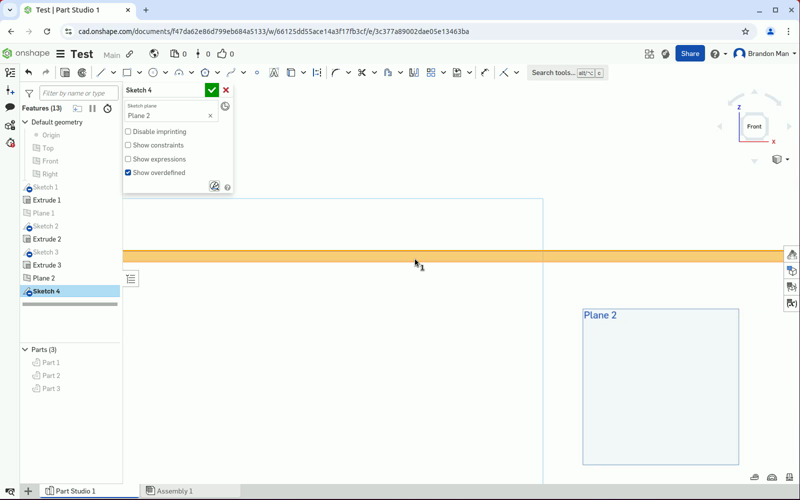
scroll(-6)
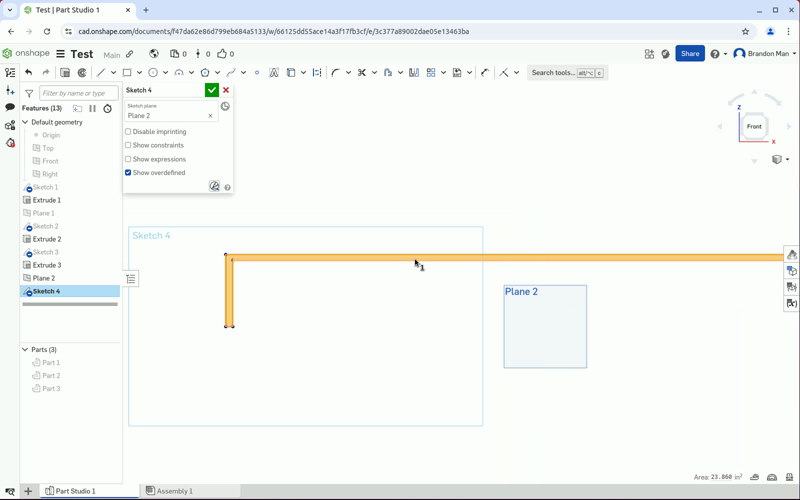
scroll(-6)
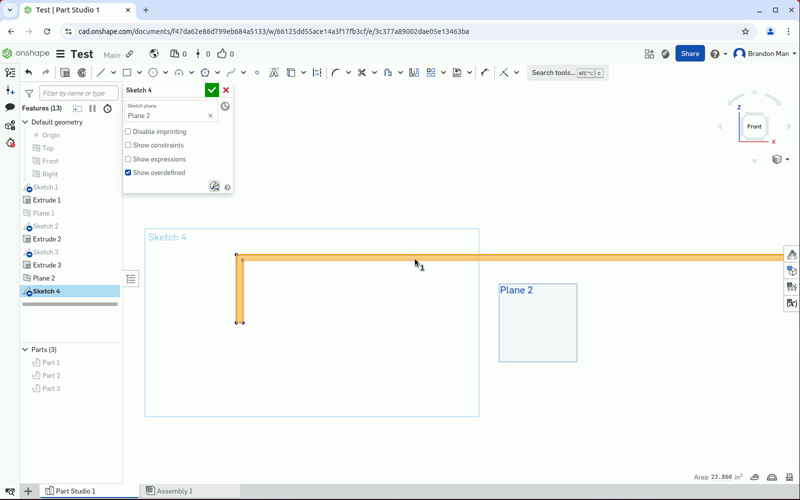
scroll(-6)
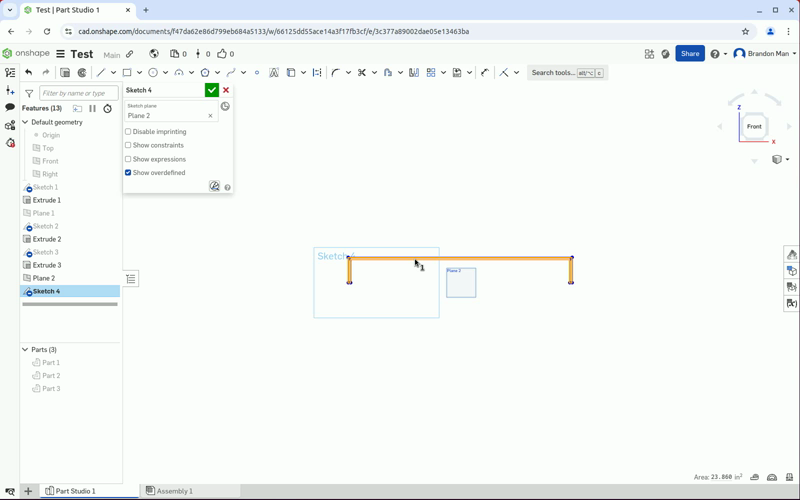
mouse_move(73, 352)
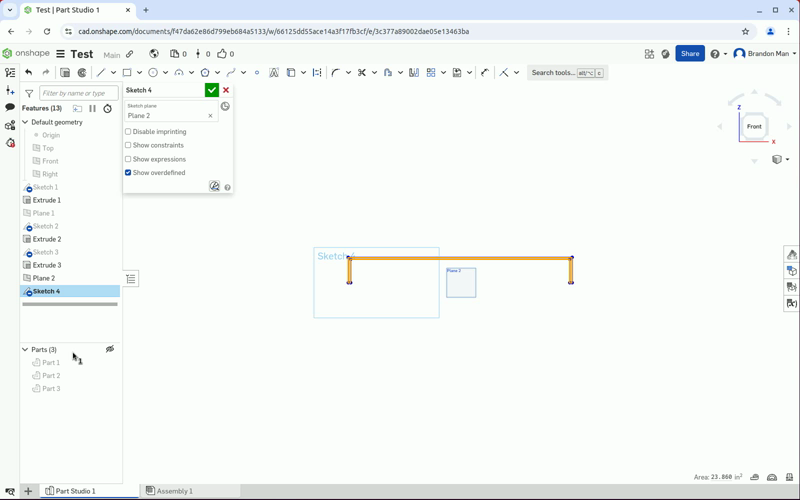
key(shift+y)
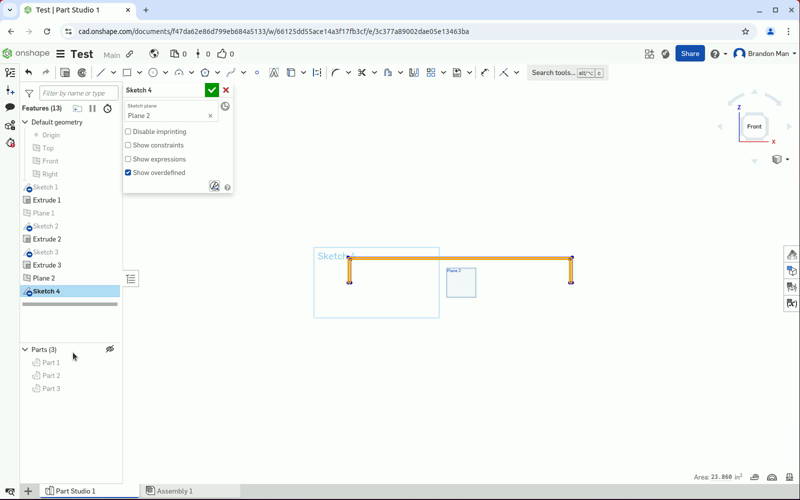
key(shift+e)
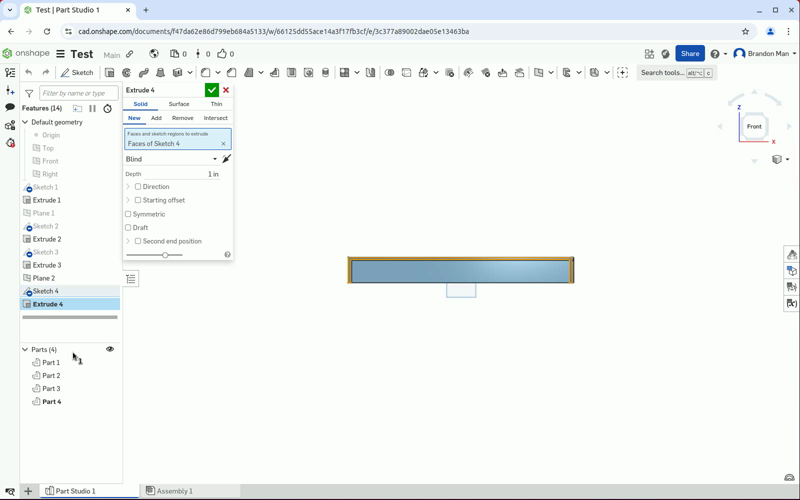
mouse_move(143, 106)
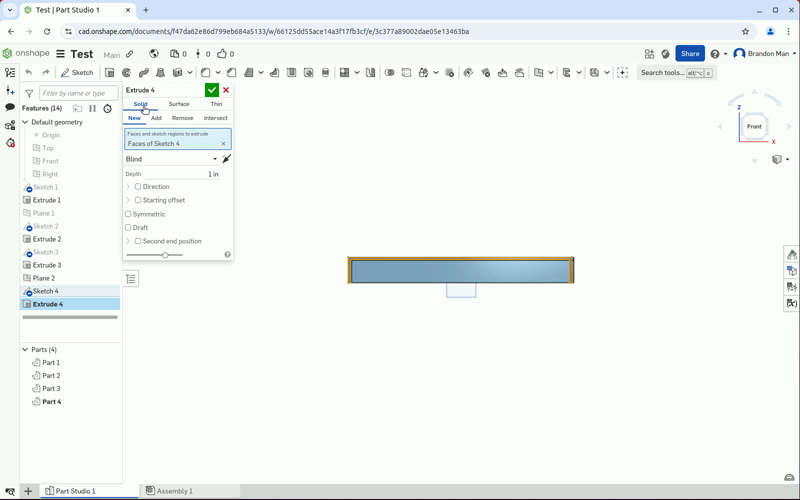
click(143, 106)
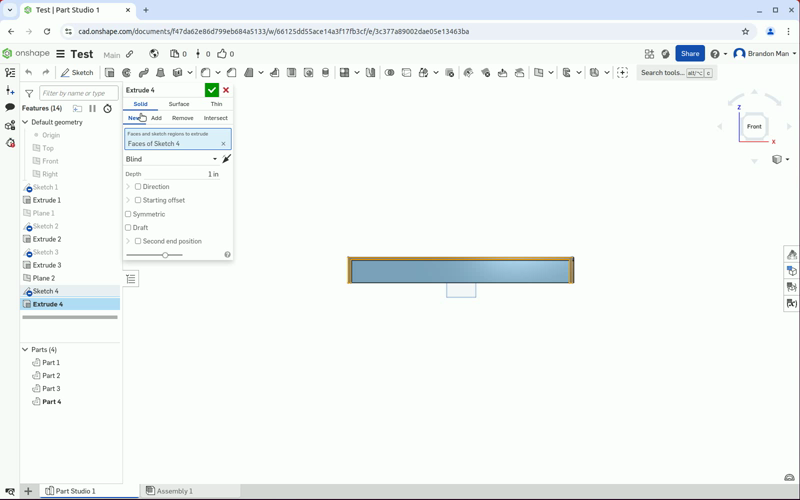
mouse_move(137, 120)
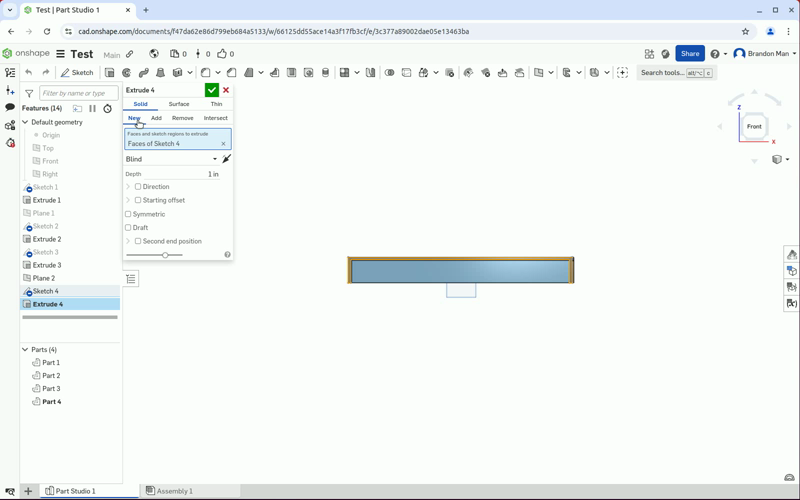
click(137, 120)
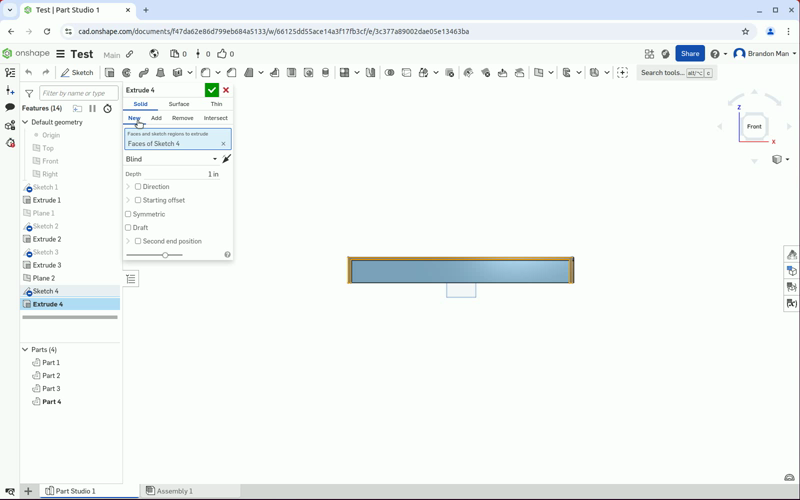
key(tab, 4)
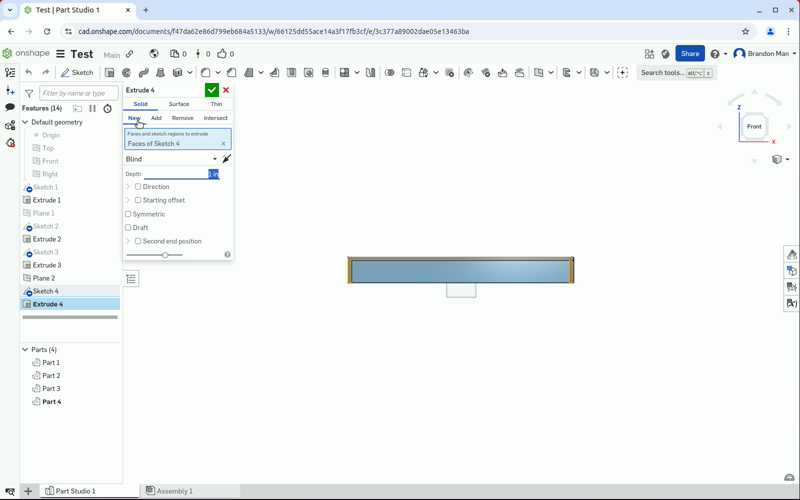
text(0.722)
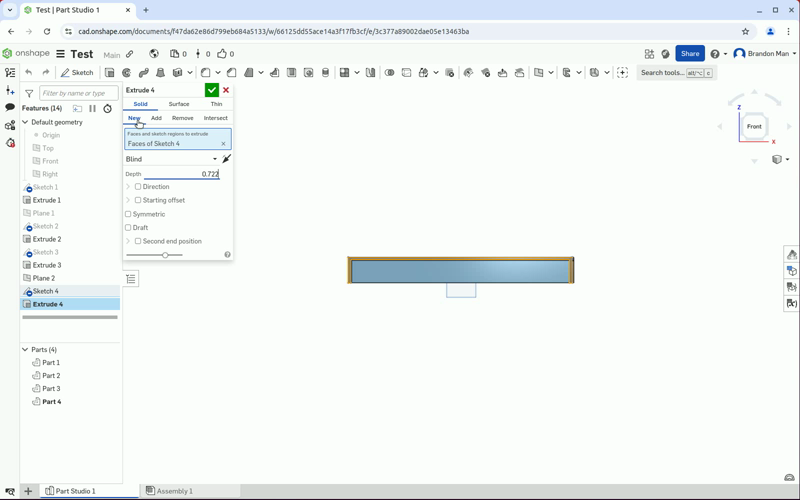
key(enter)
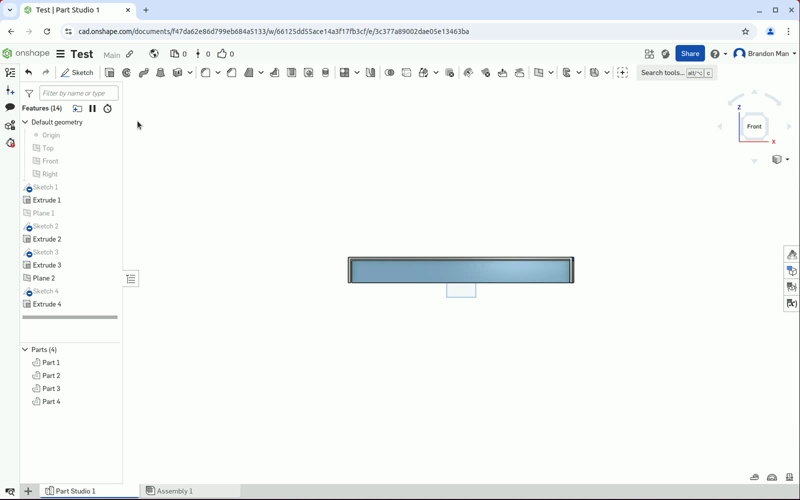
key(shift+h)
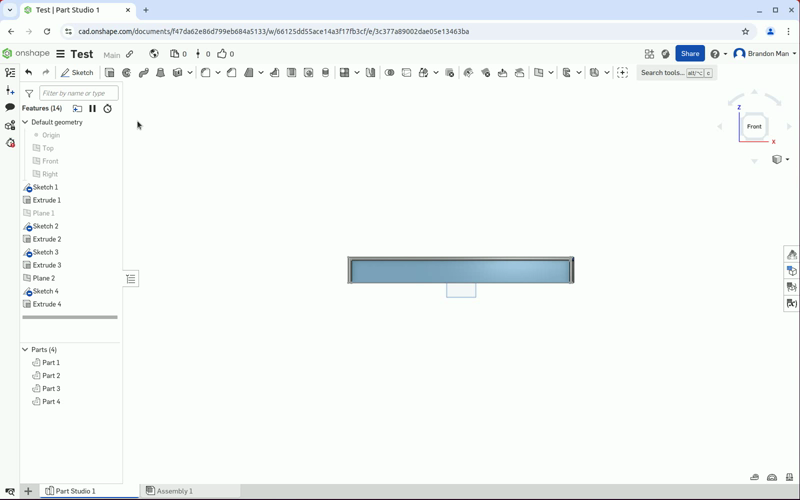
key(shift+h)
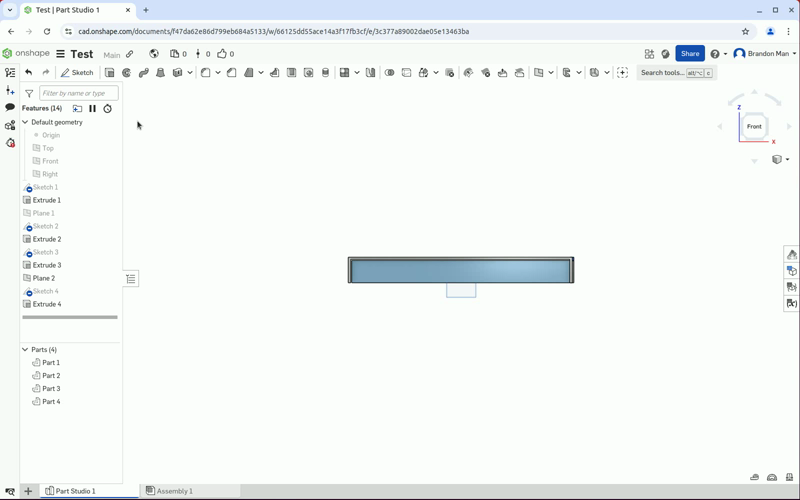
mouse_move(73, 189)
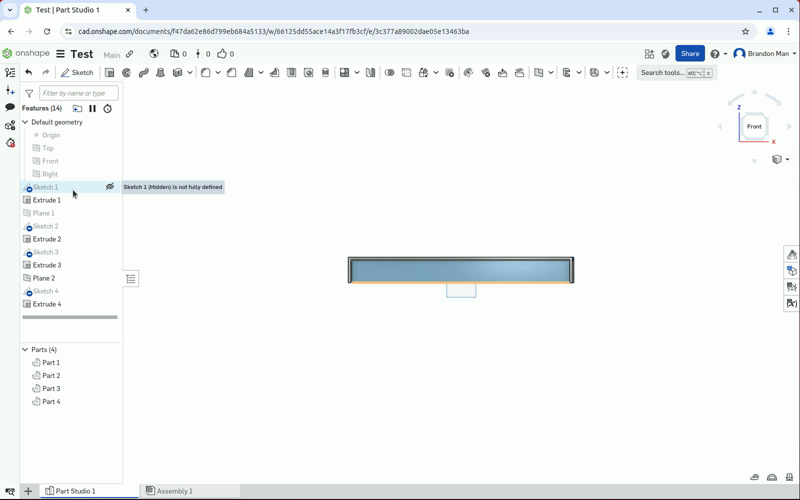
click(73, 189)
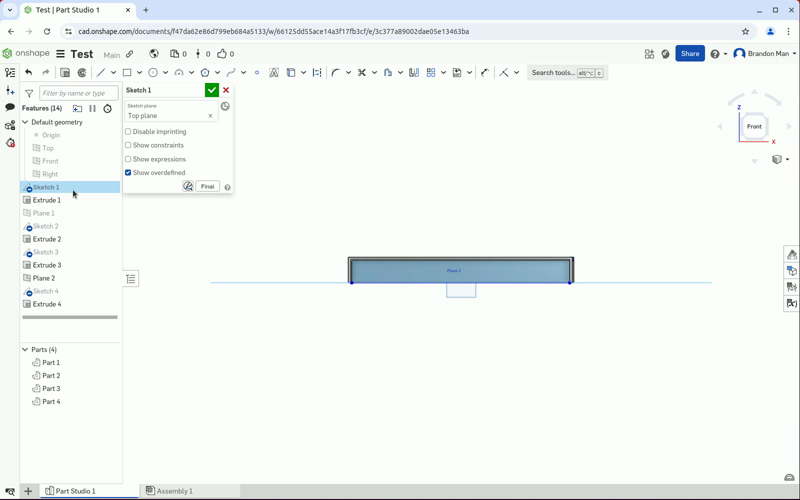
mouse_move(229, 92)
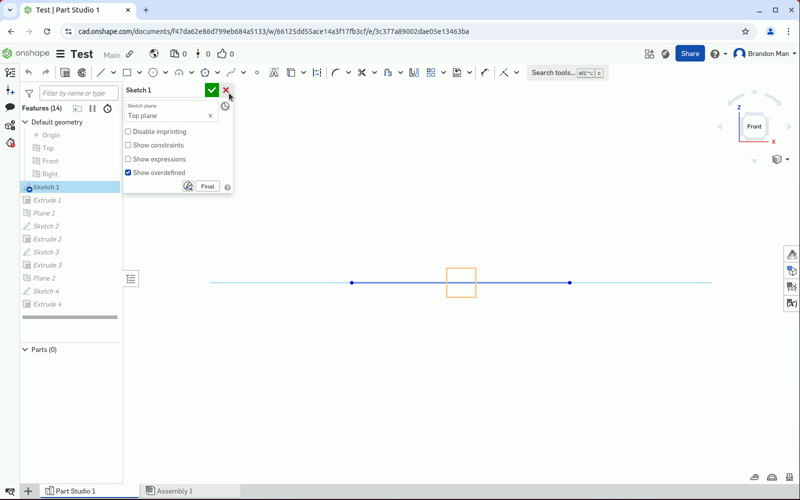
click(229, 92)
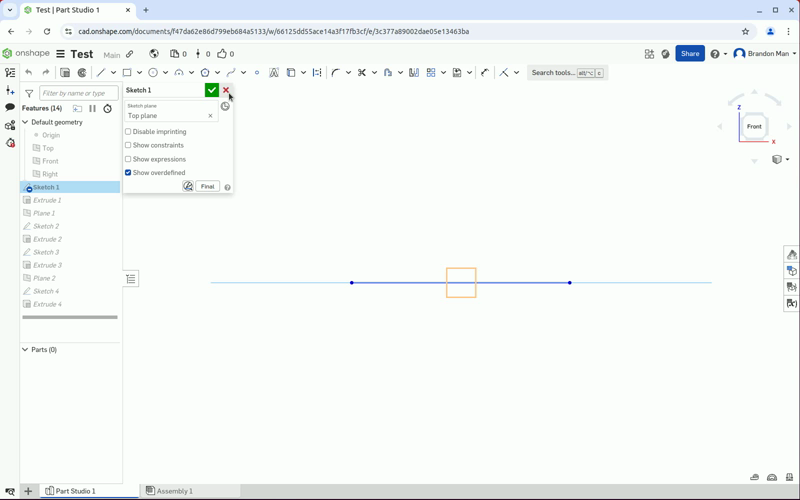
key(shift+s)
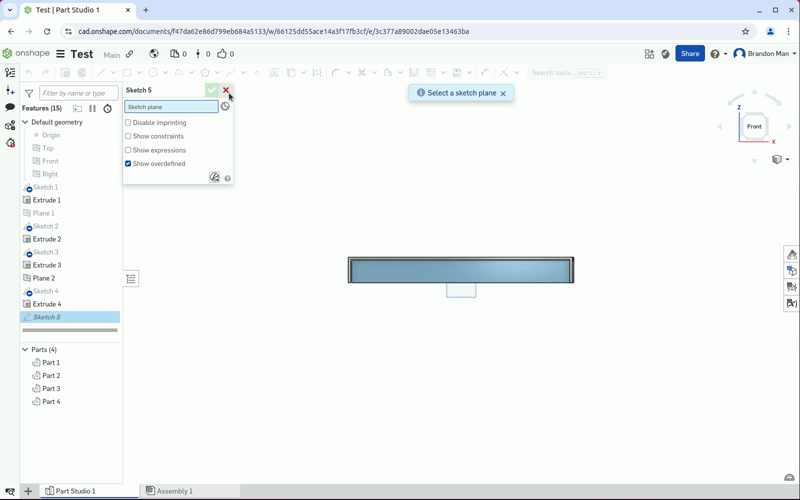
mouse_move(73, 280)
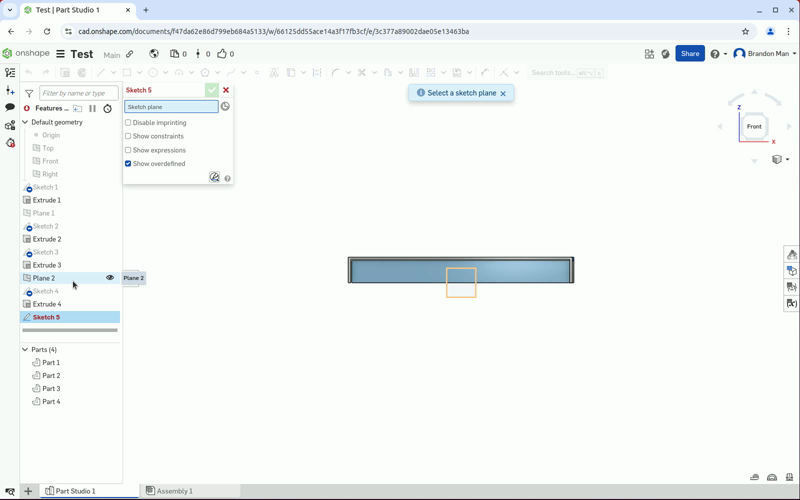
click(73, 280)
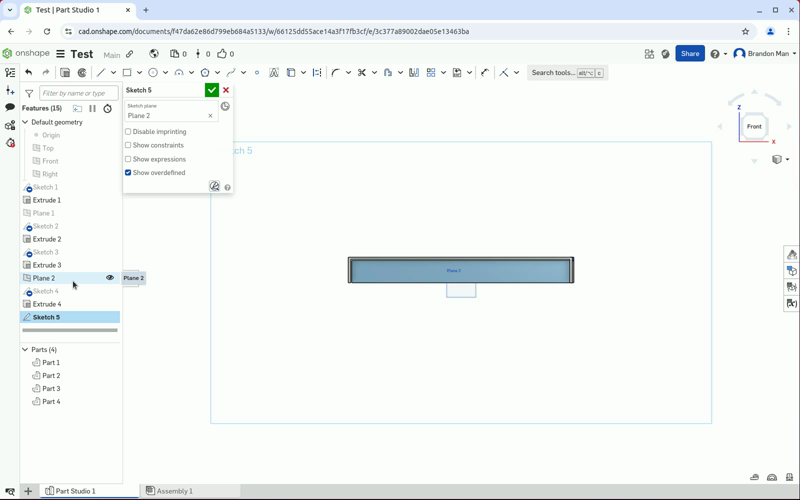
mouse_move(73, 352)
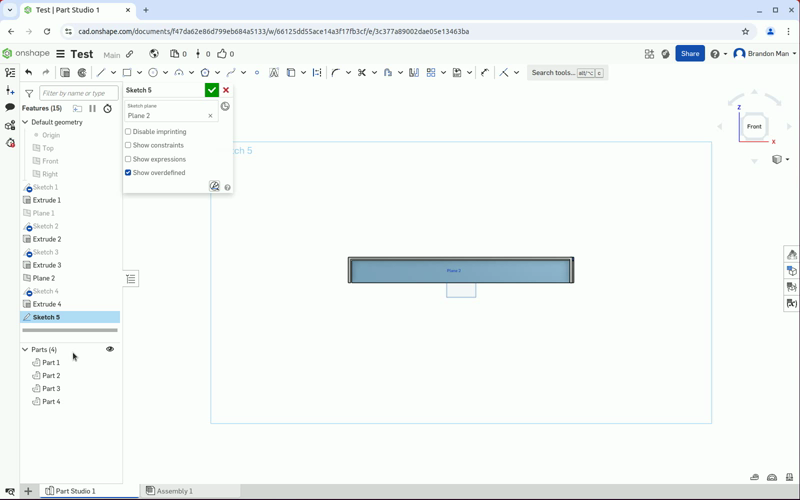
key(y)
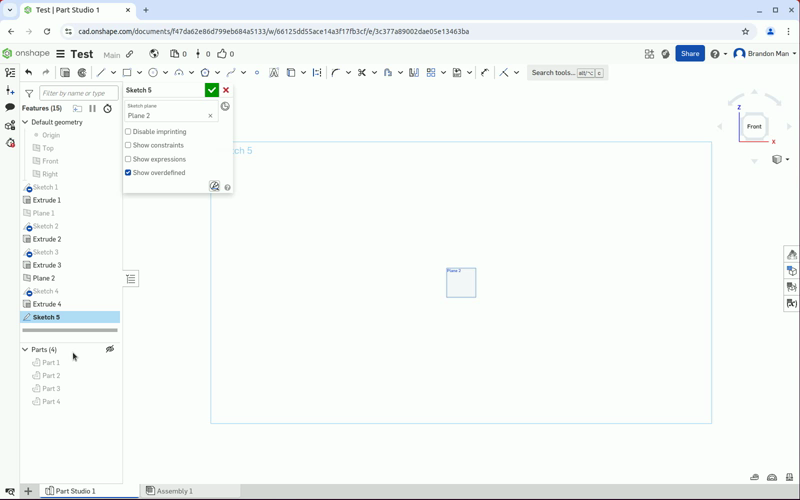
key(l)
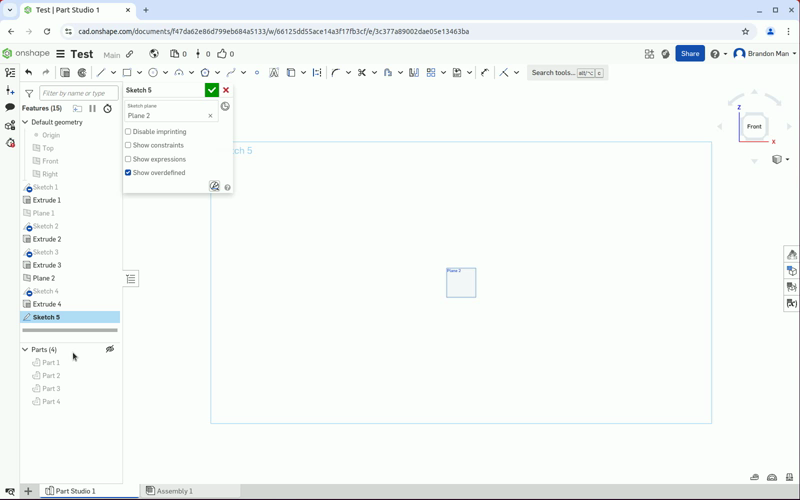
key_down(shift)
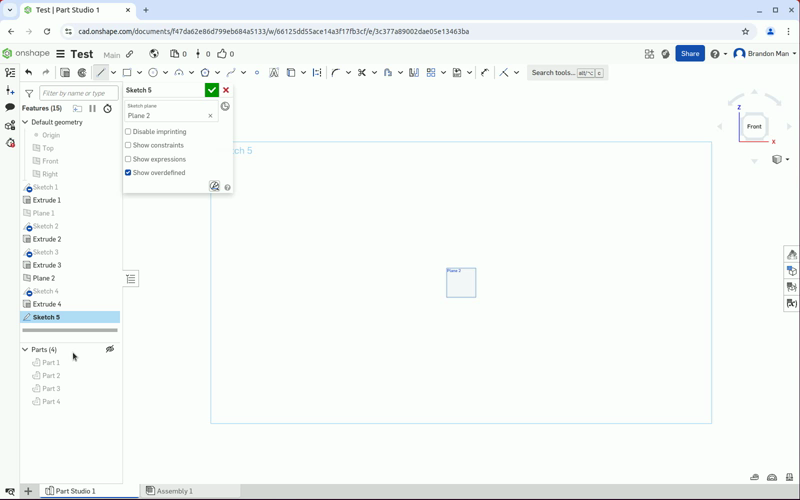
mouse_move(351, 282)
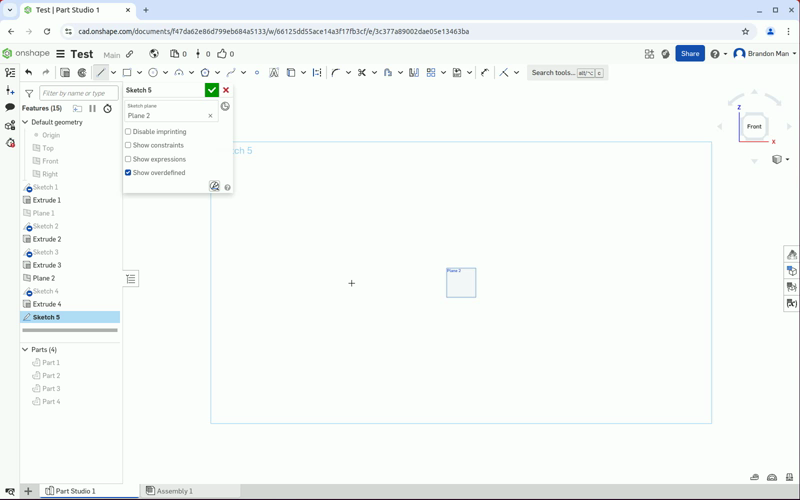
click(351, 282)
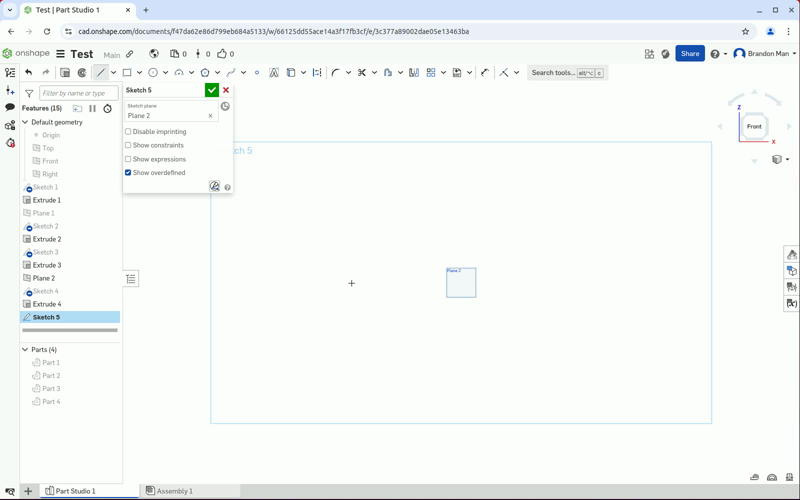
key_up(shift)
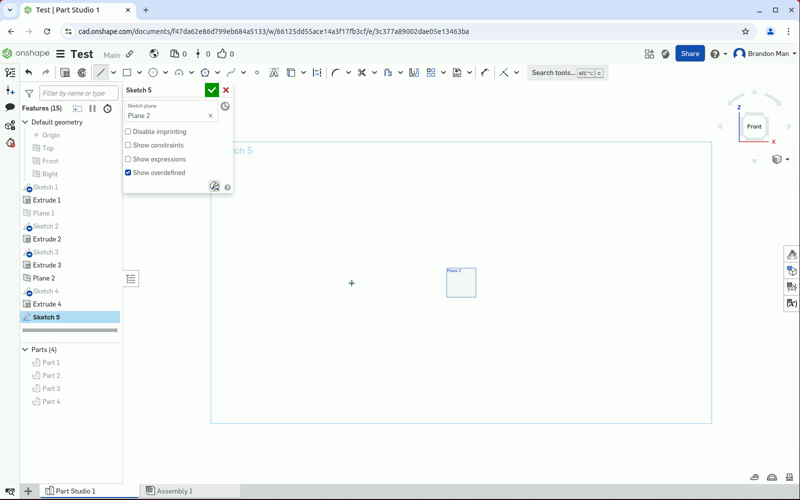
key_down(shift)
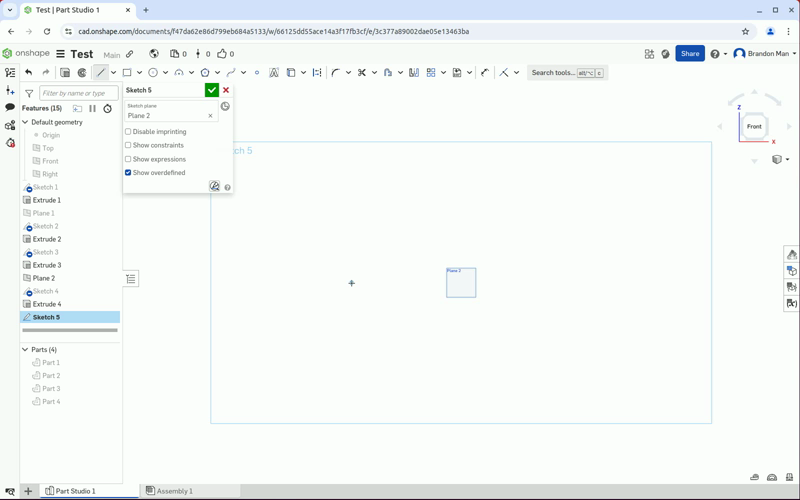
mouse_move(569, 282)
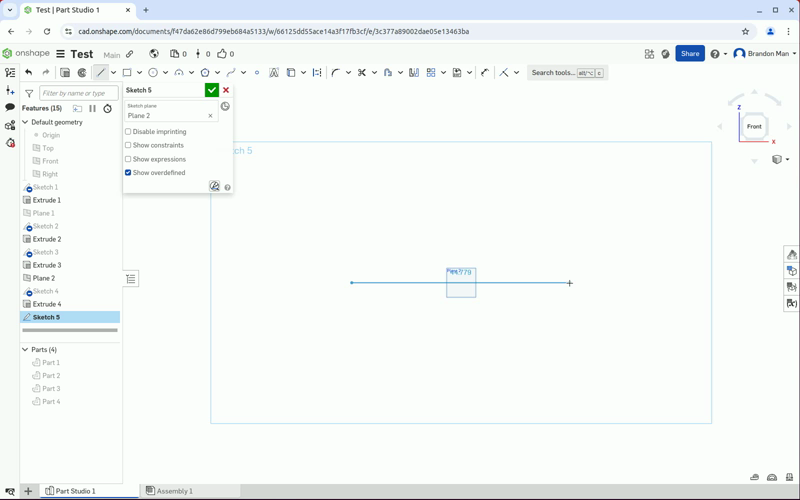
click(569, 282)
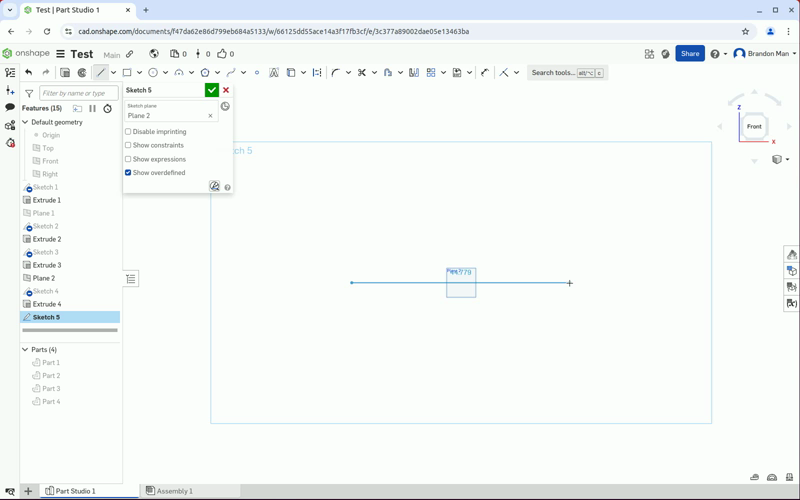
key_up(shift)
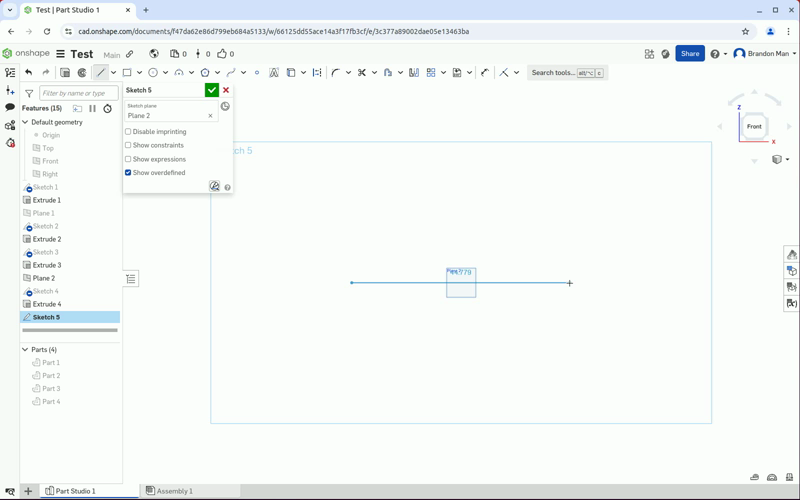
key_down(shift)
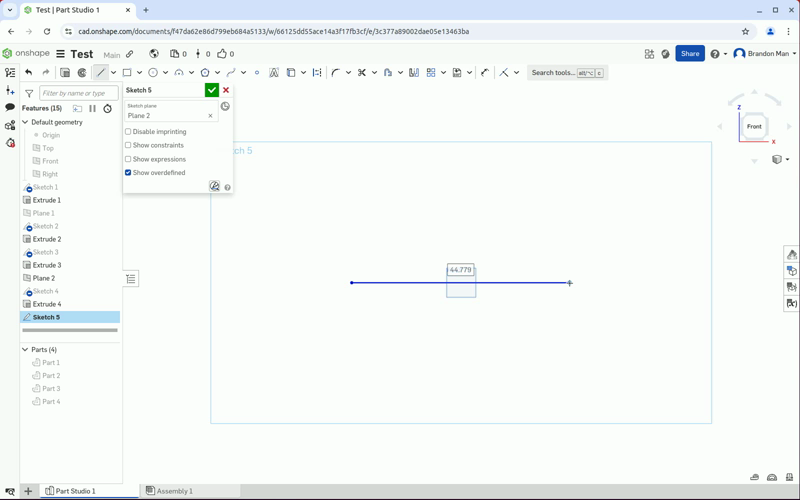
mouse_move(589, 282)
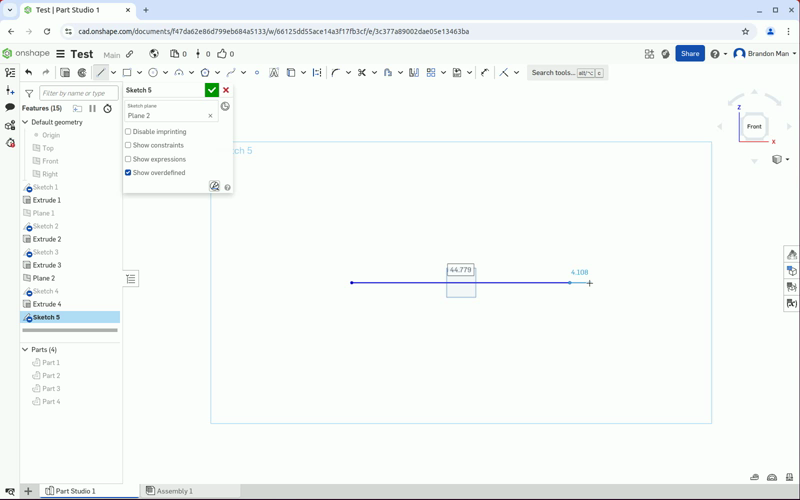
mouse_move(569, 260)
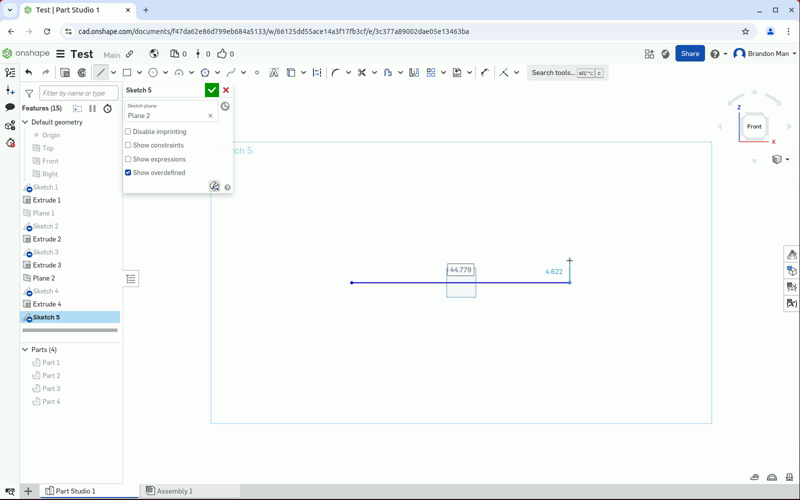
click(569, 260)
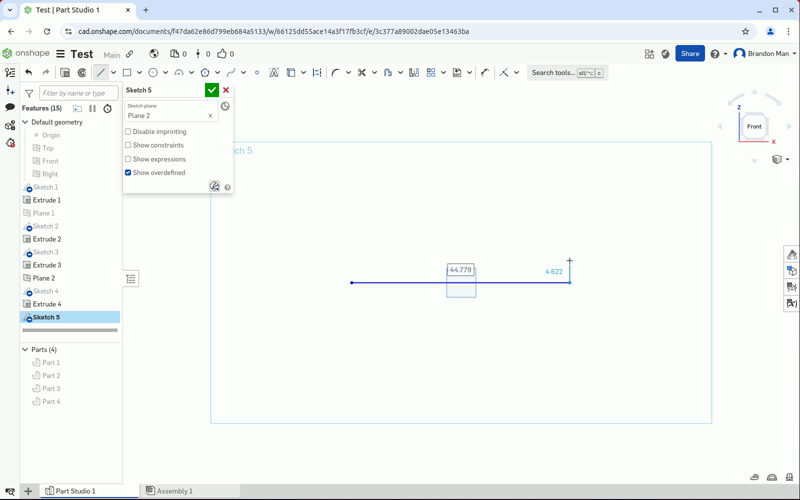
key_up(shift)
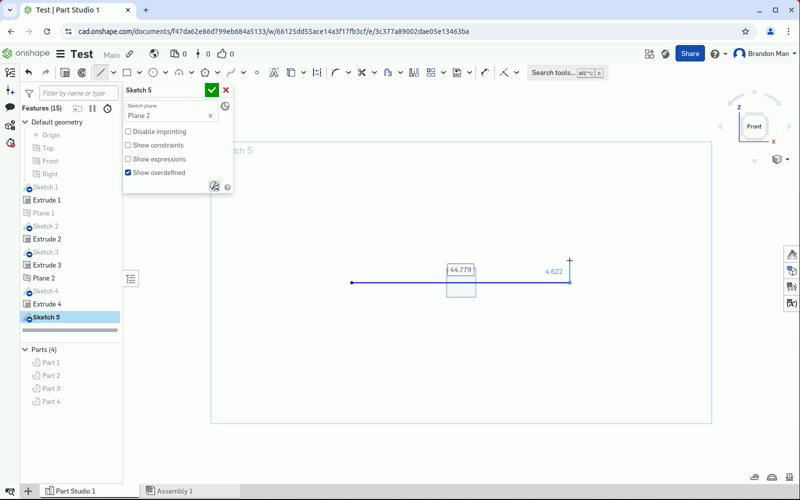
key_down(shift)
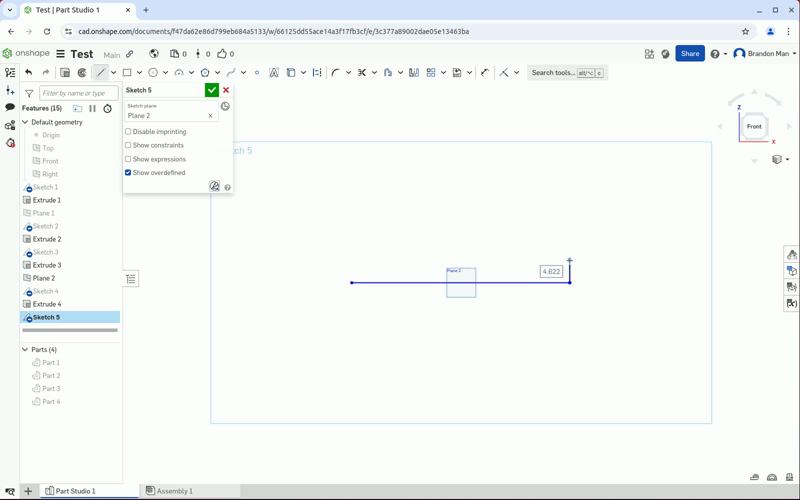
mouse_move(351, 260)
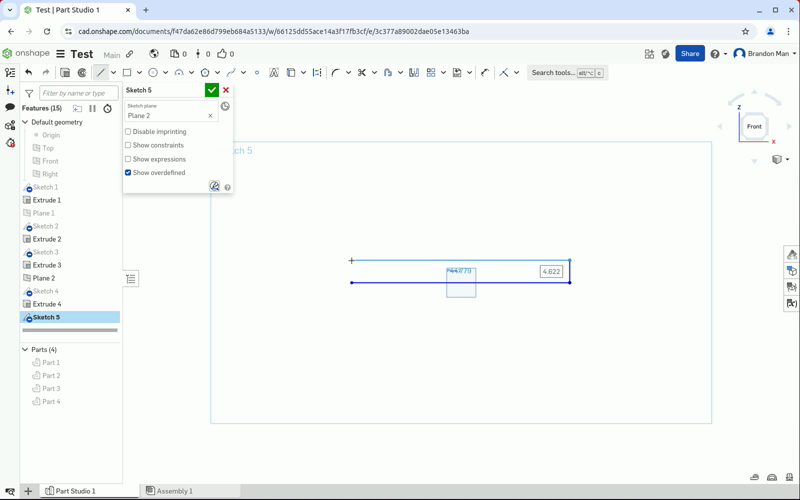
click(351, 260)
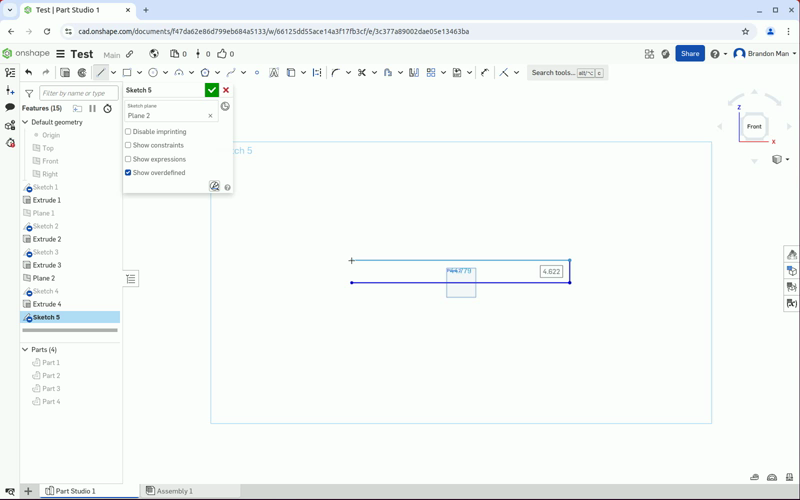
key_up(shift)
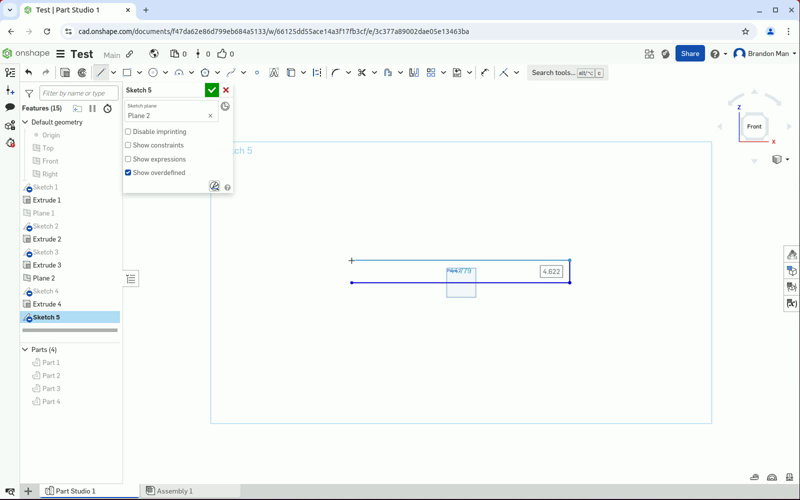
mouse_move(381, 260)
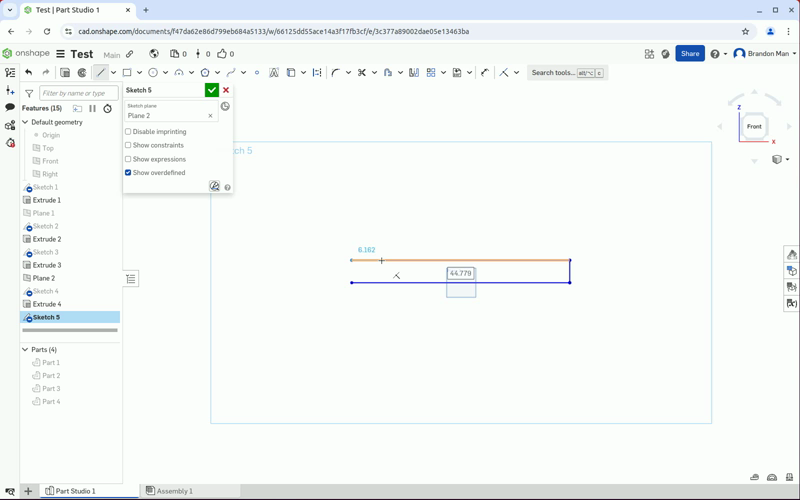
key_down(shift)
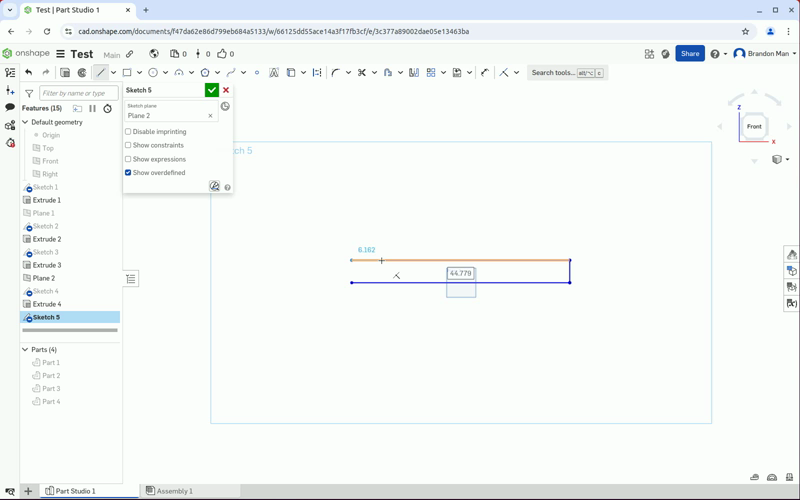
mouse_move(351, 282)
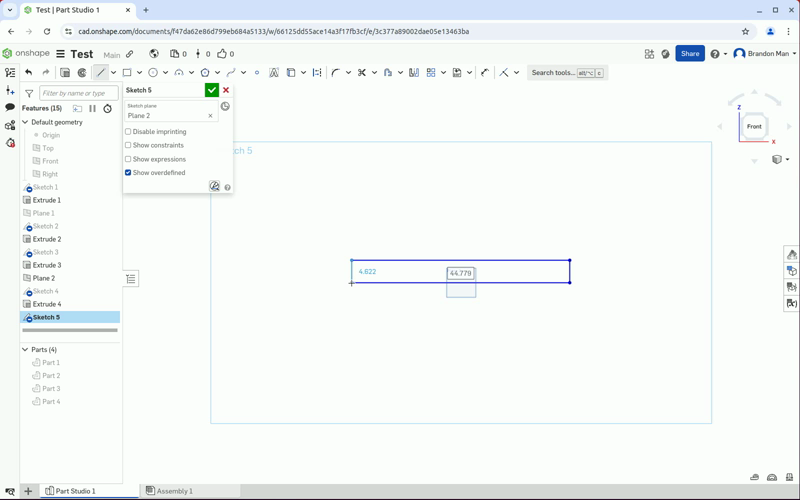
key_up(shift)
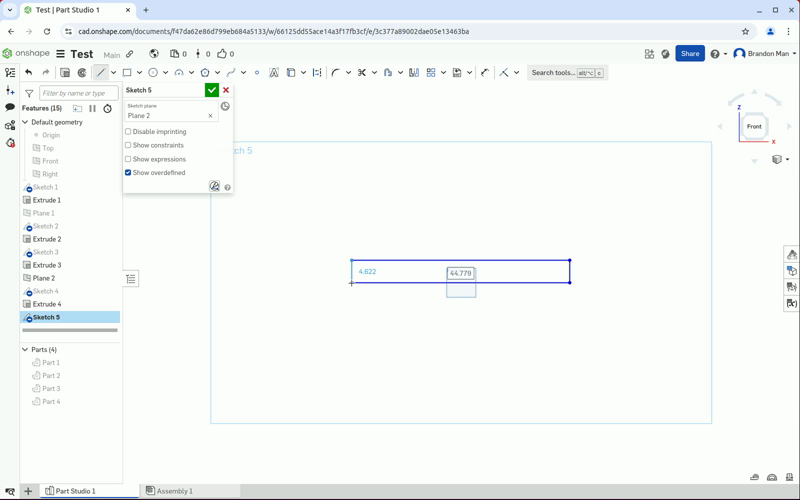
click(351, 282)
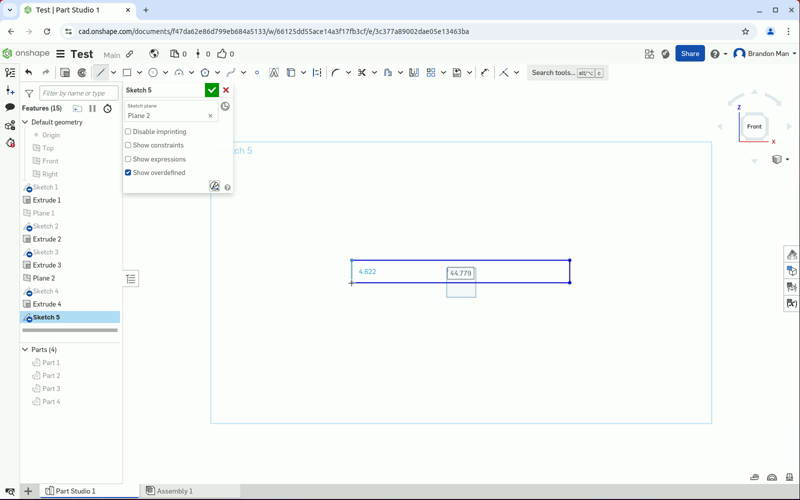
key(esc)
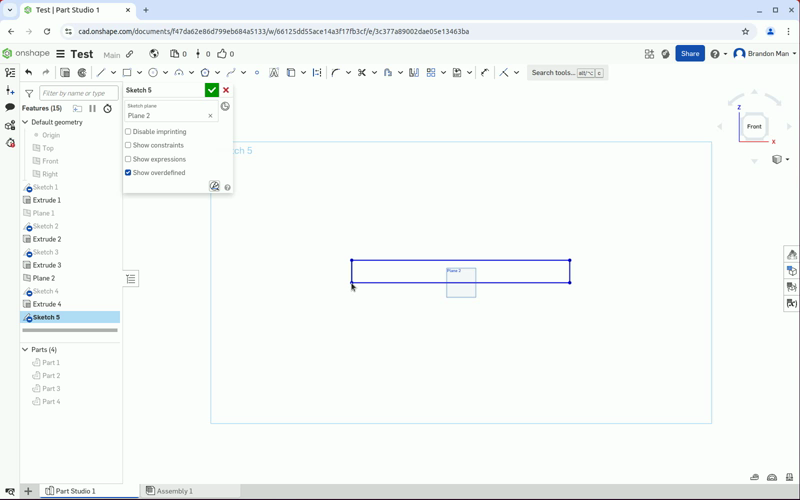
mouse_move(534, 276)
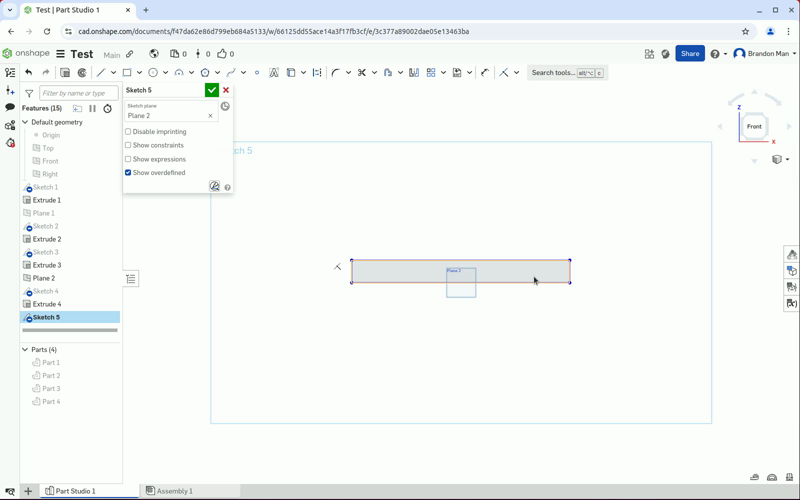
click(534, 276)
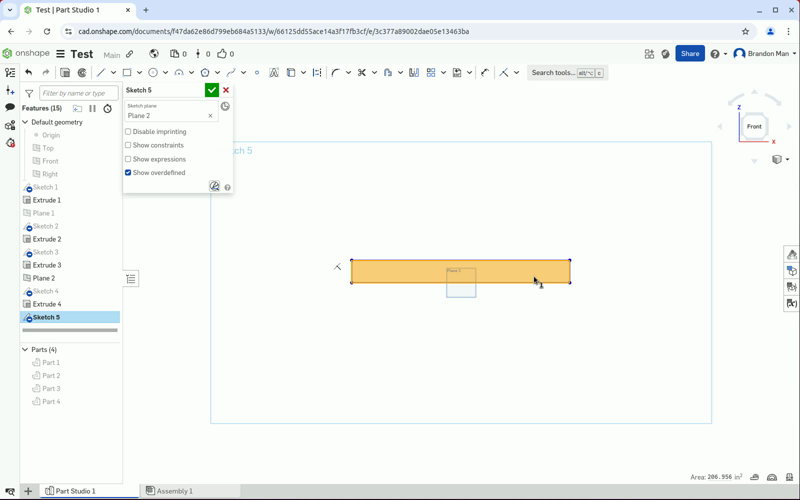
mouse_move(73, 352)
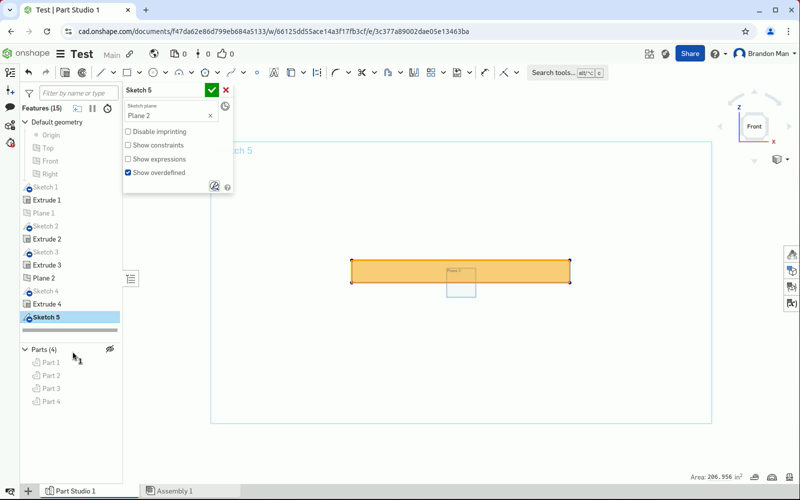
key(shift+y)
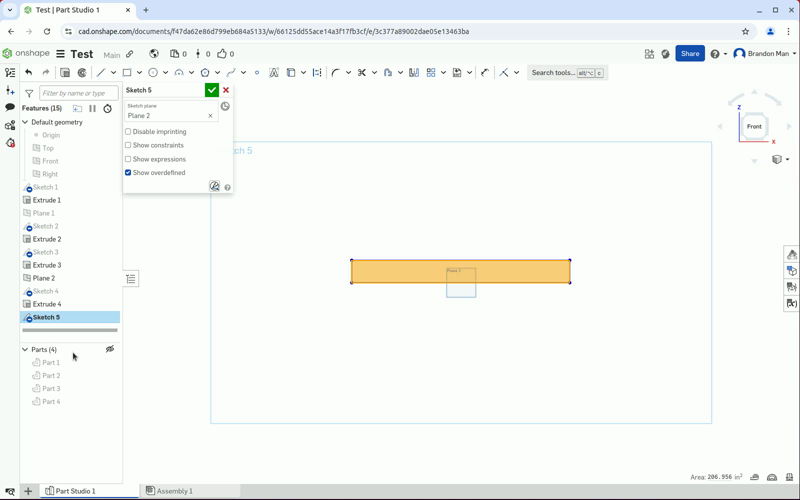
key(shift+e)
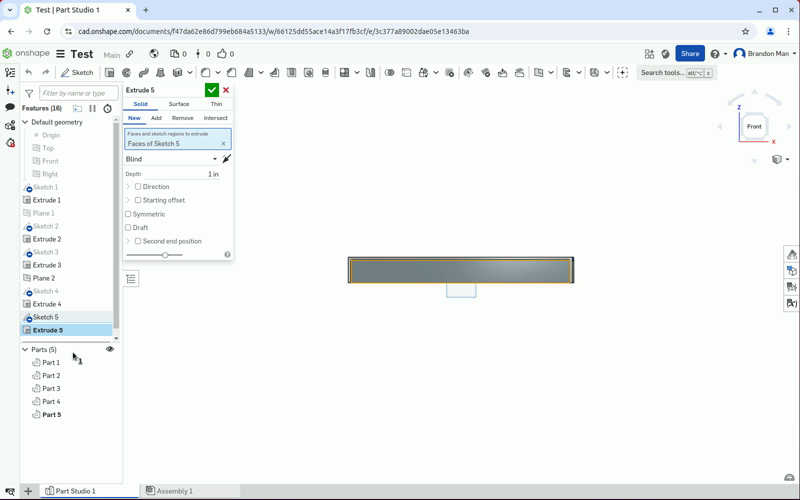
mouse_move(143, 106)
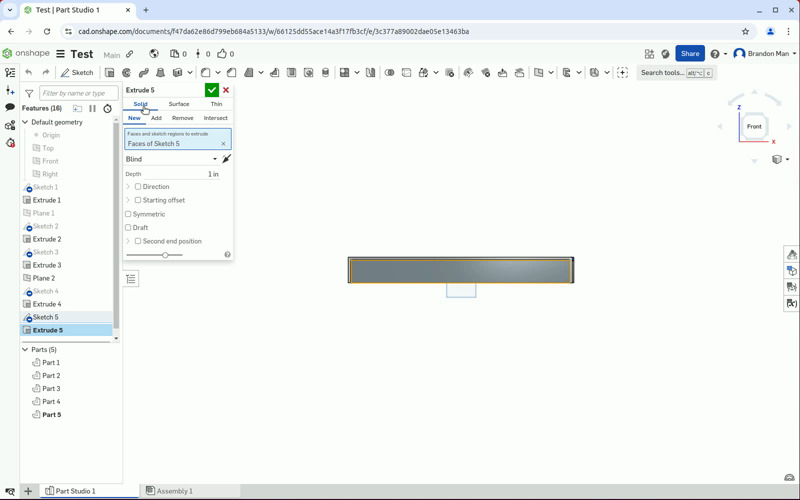
click(143, 106)
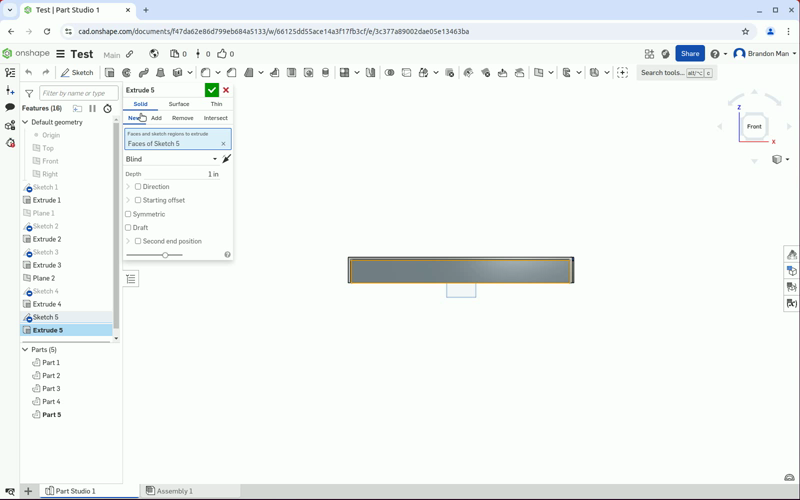
mouse_move(137, 120)
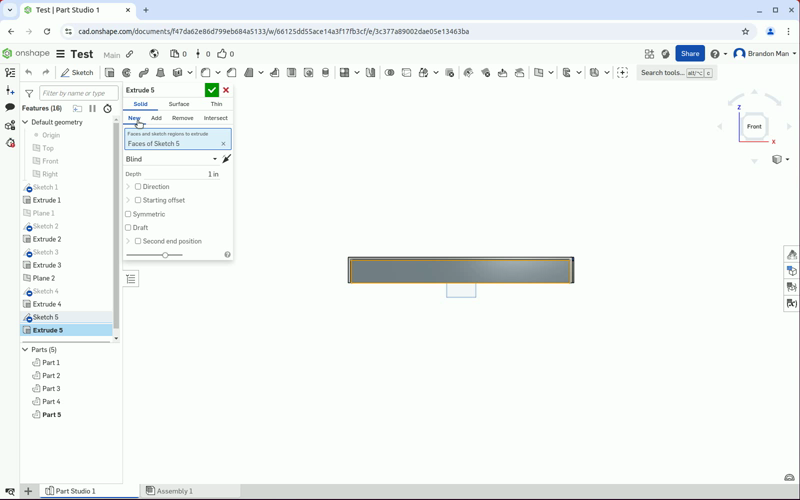
click(137, 120)
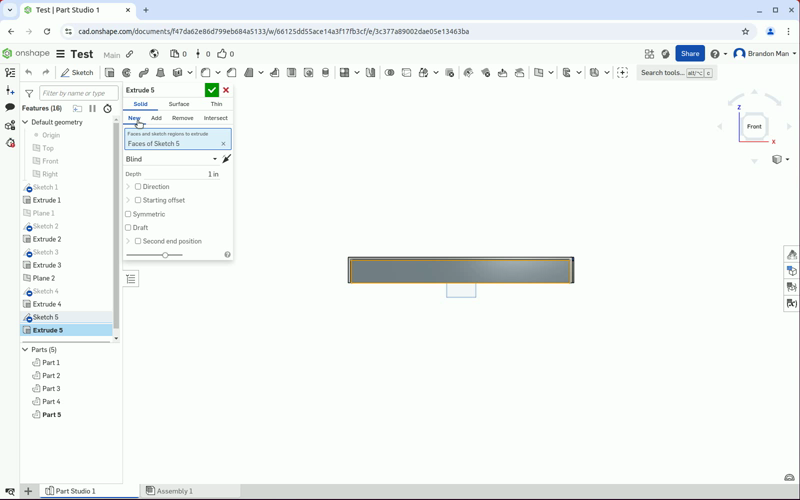
key(tab, 4)
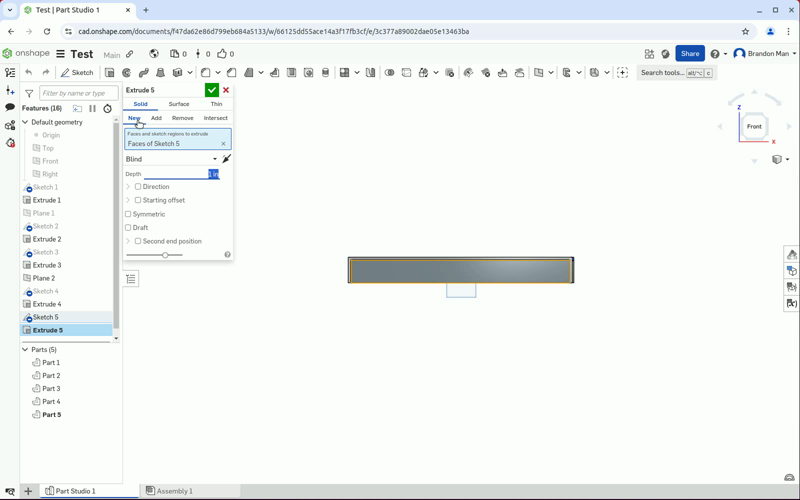
text(0.722)
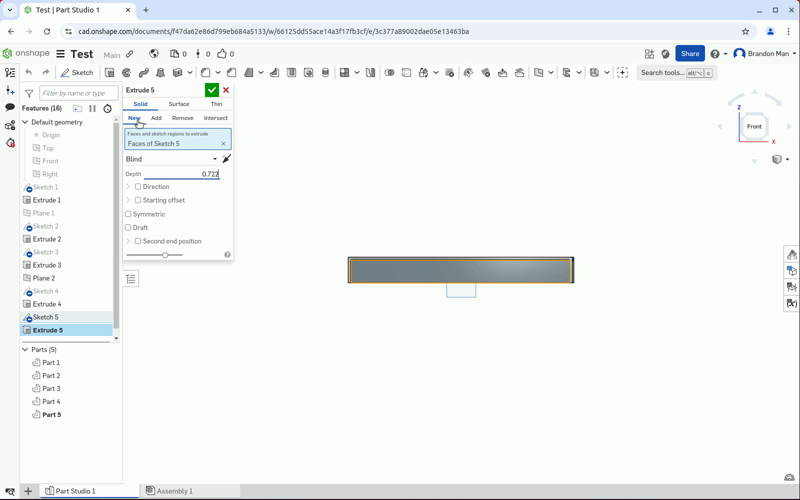
key(enter)
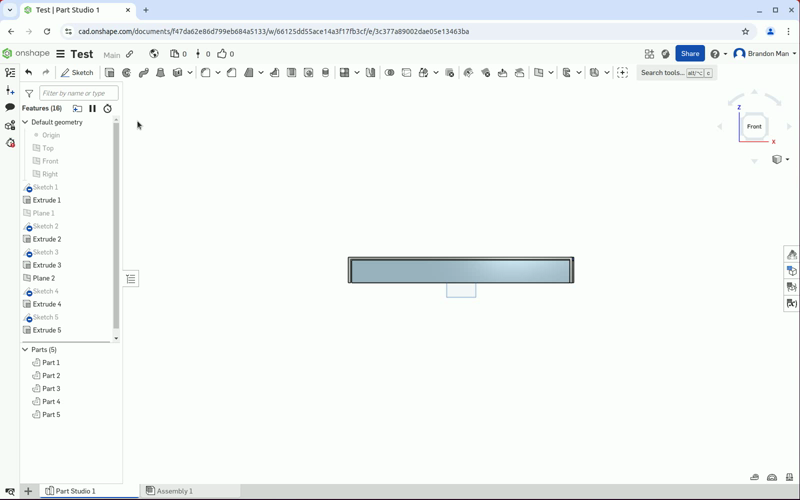
key(shift+h)
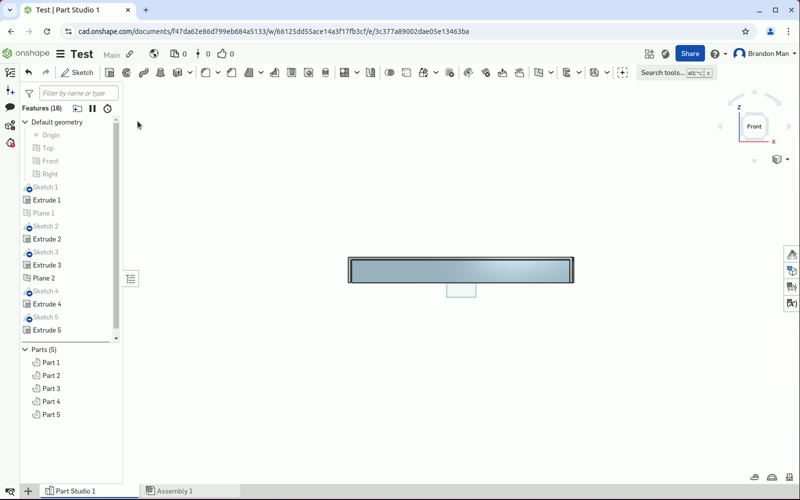
key(shift+h)
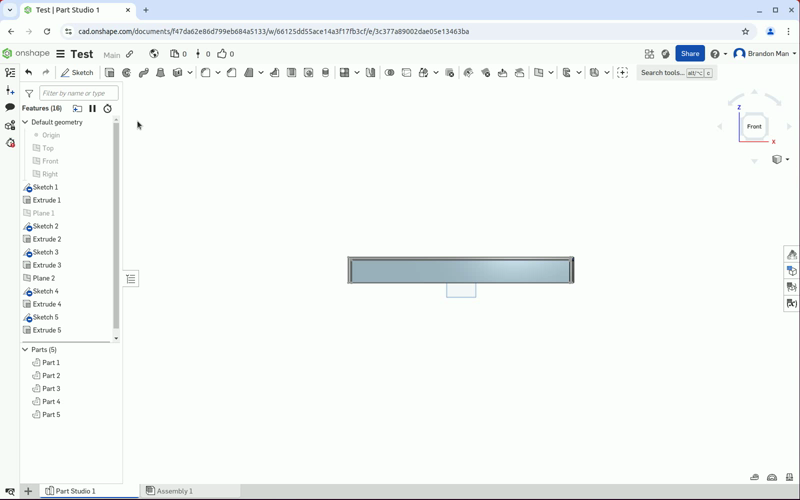
key(shift+7)
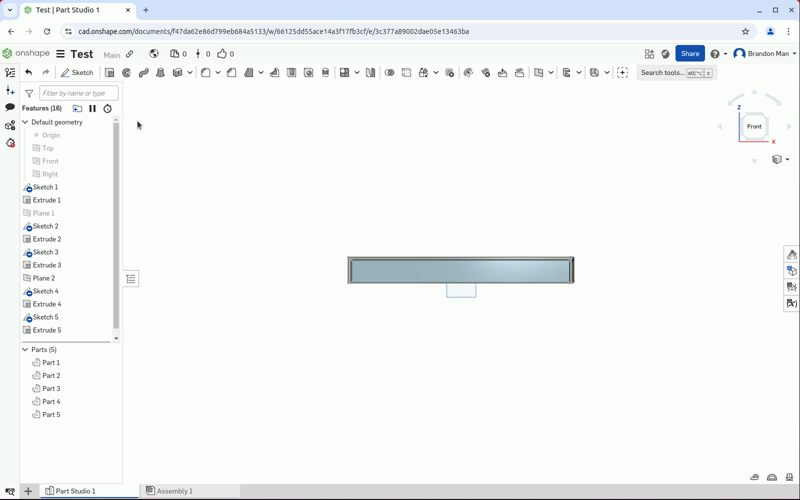
key(left, 2)
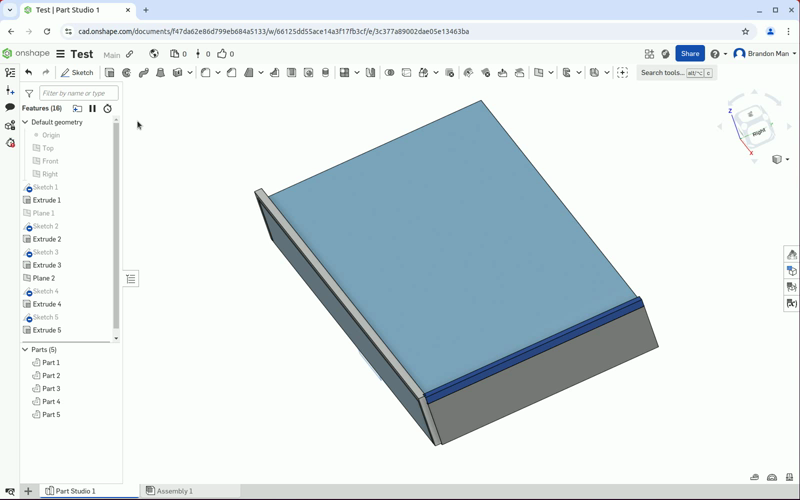
key(down, 2)
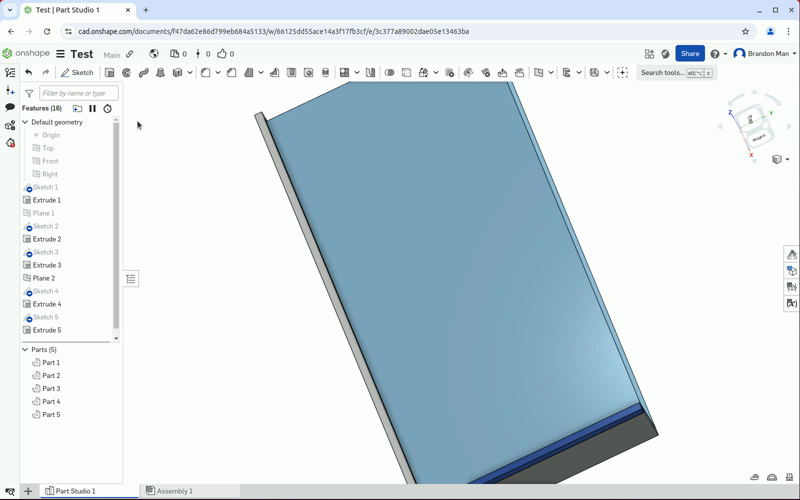
key(up, 2)
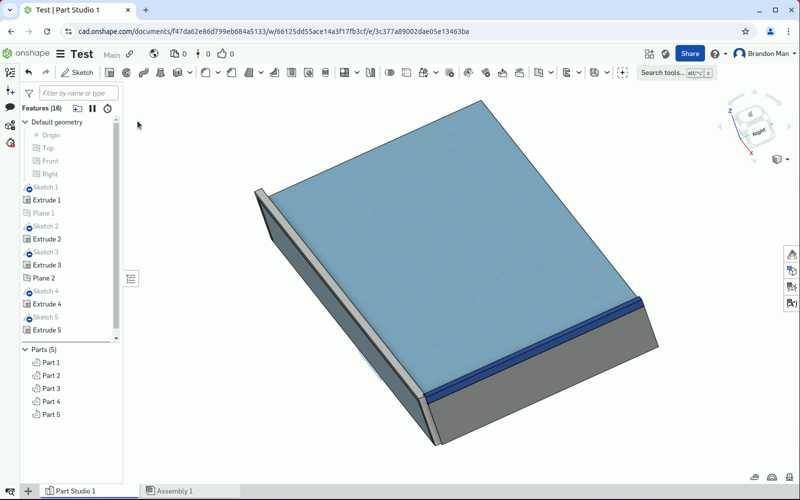
key(right, 2)
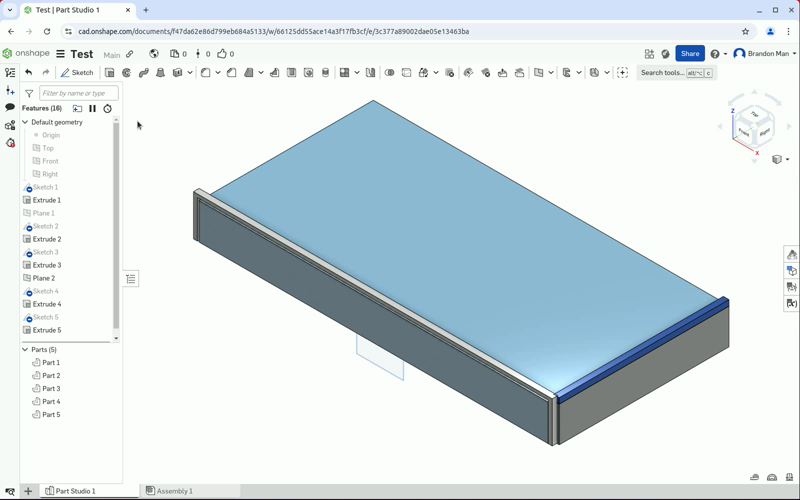
mouse_move(69, 189)
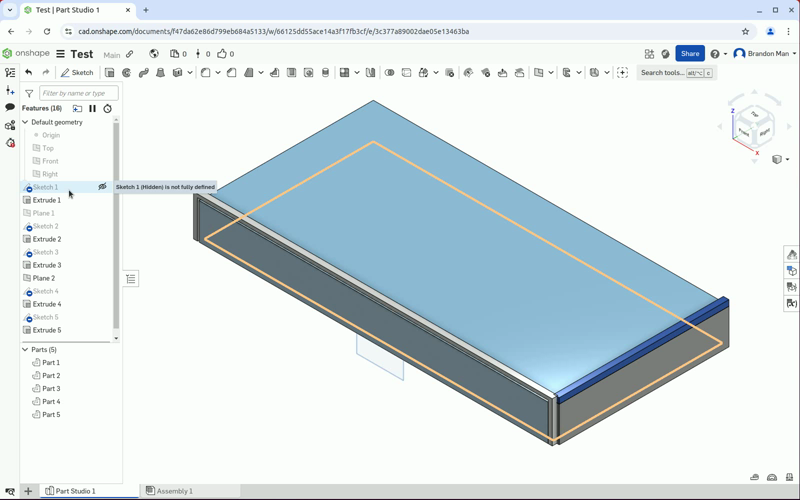
click(69, 189)